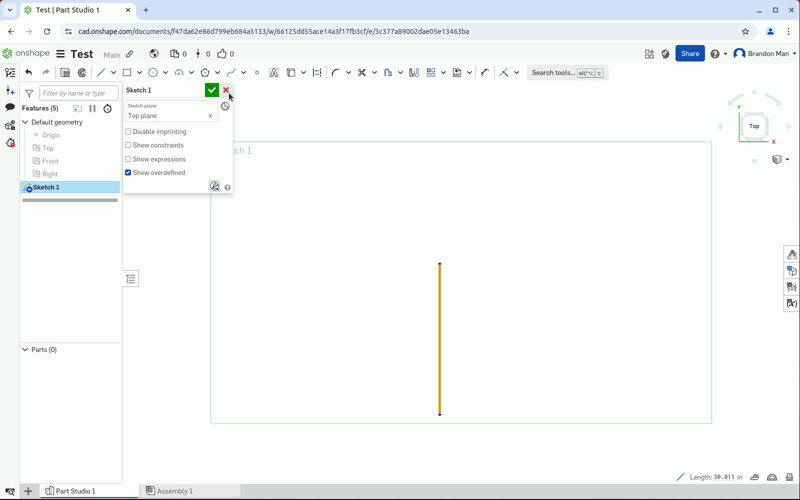
key(shift+h)
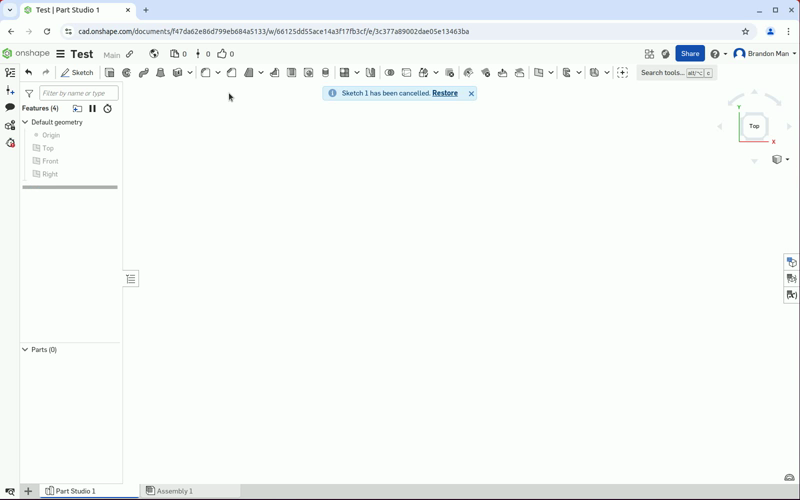
mouse_move(73, 352)
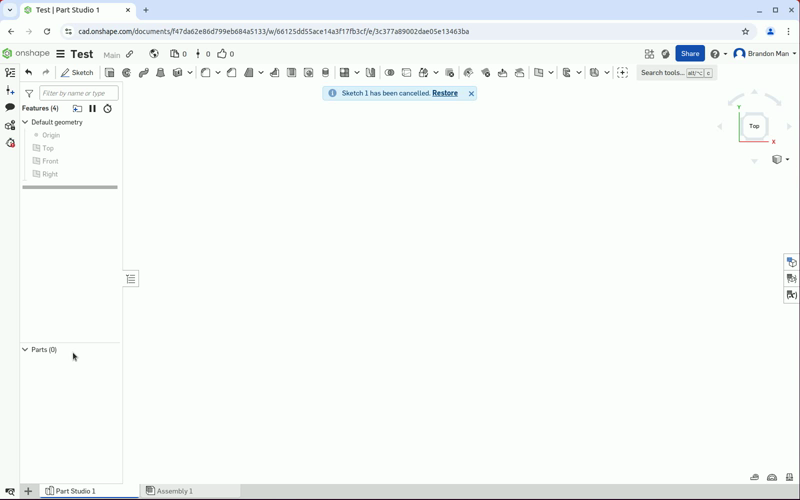
key(y)
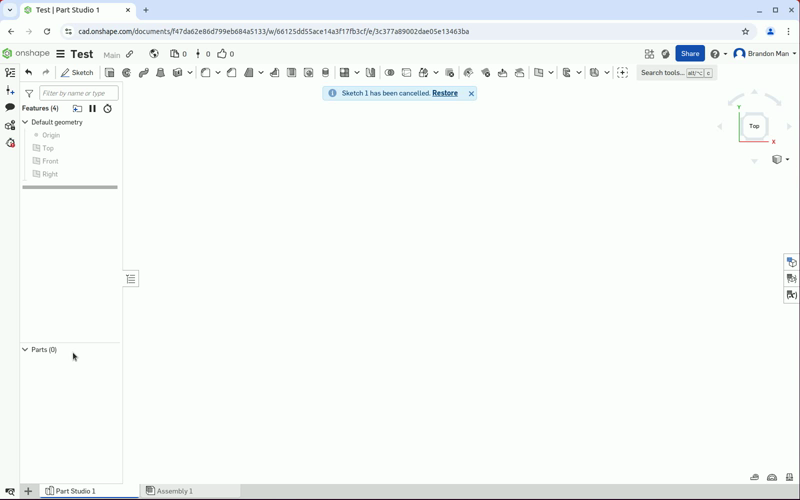
key(shift+p)
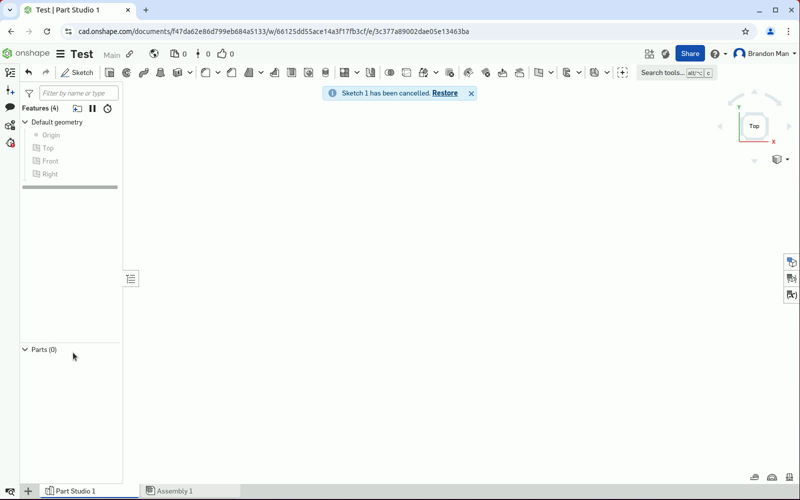
key(space)
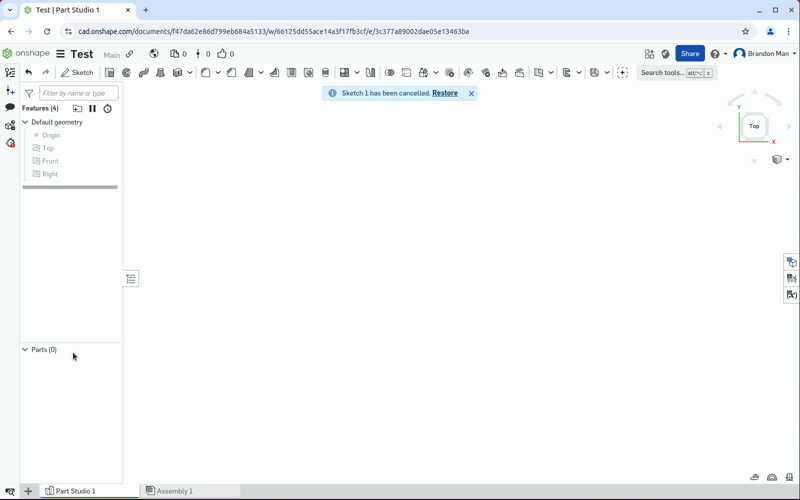
key_down(shift)
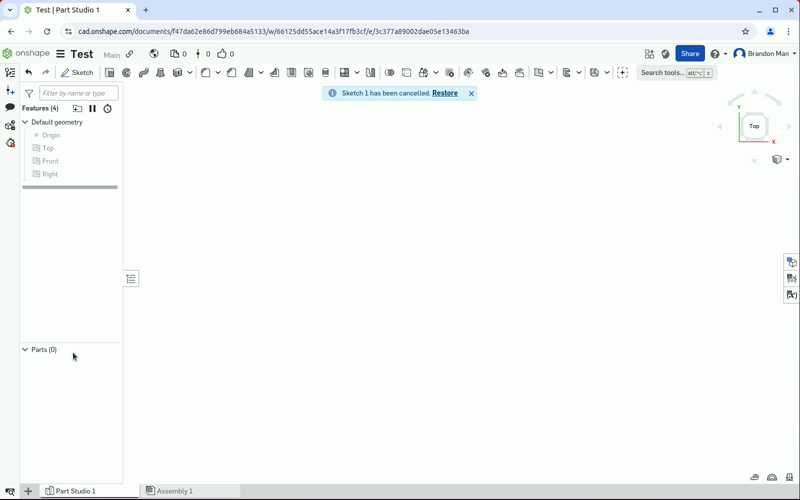
key(up)
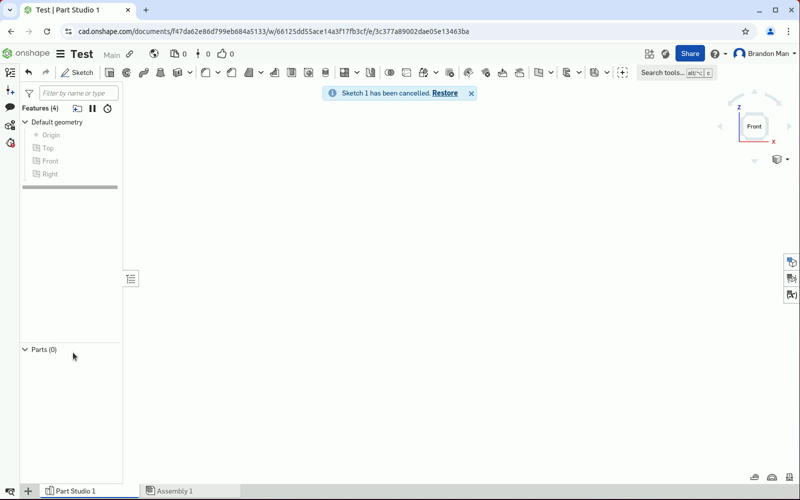
key_up(shift)
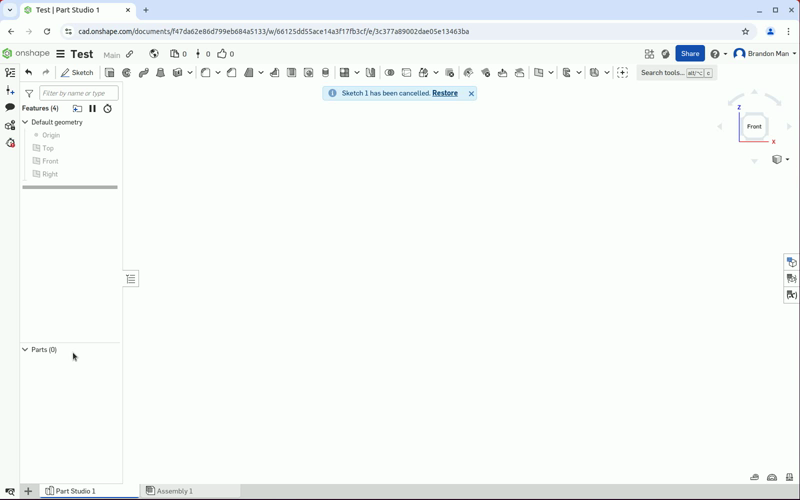
mouse_move(73, 352)
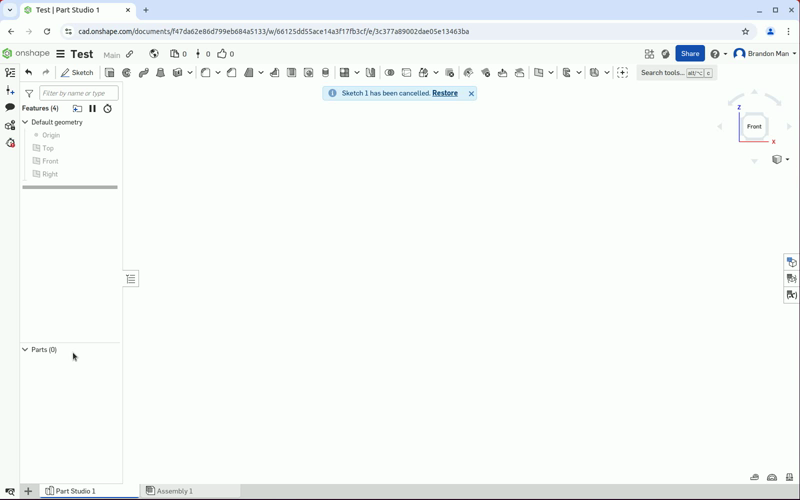
key(shift+y)
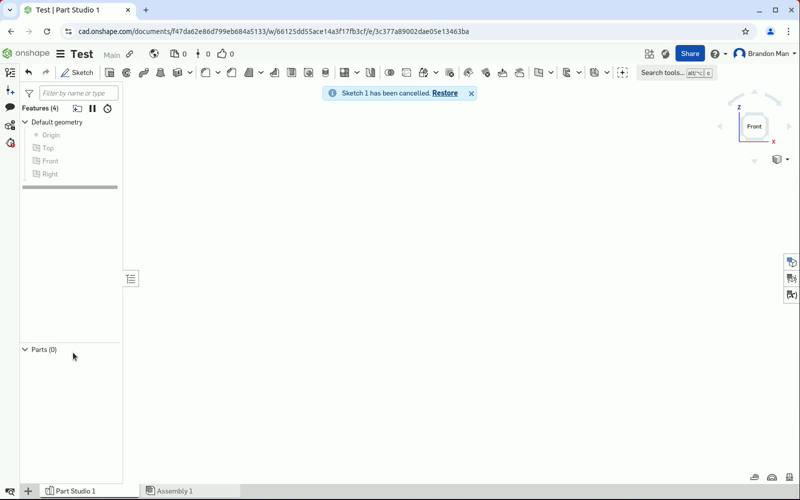
key(shift+s)
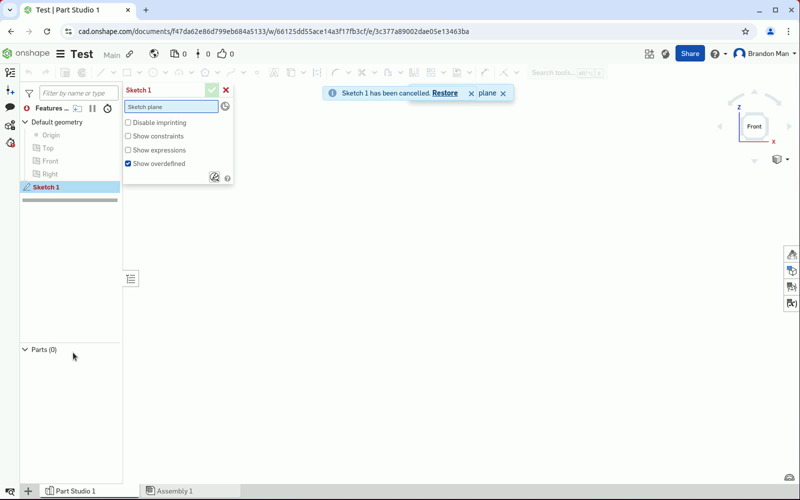
mouse_move(73, 163)
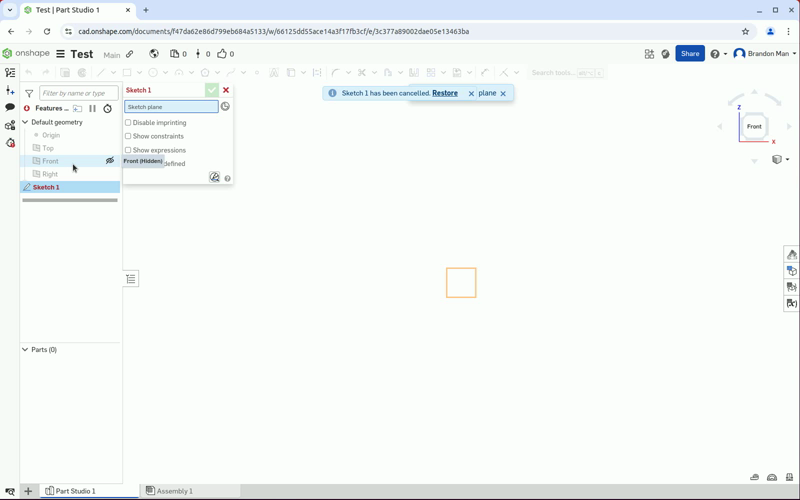
click(73, 163)
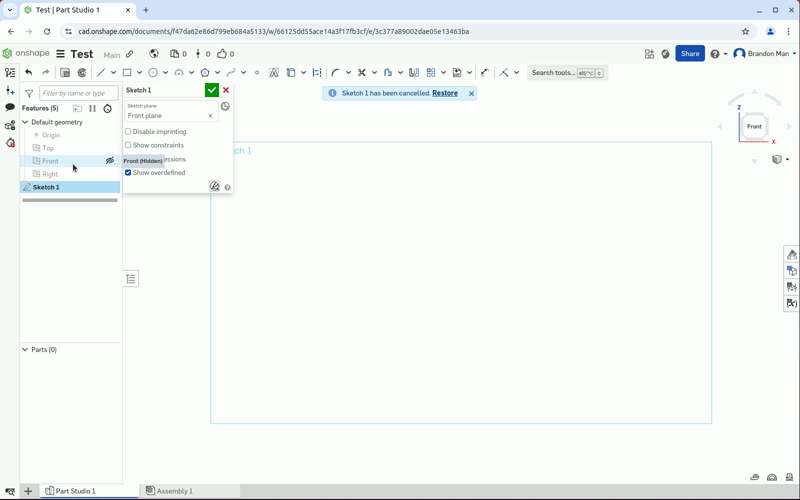
mouse_move(73, 352)
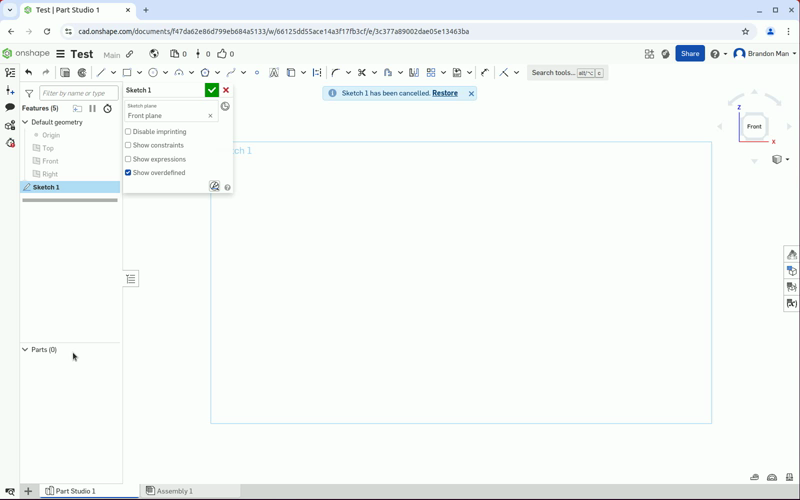
key(y)
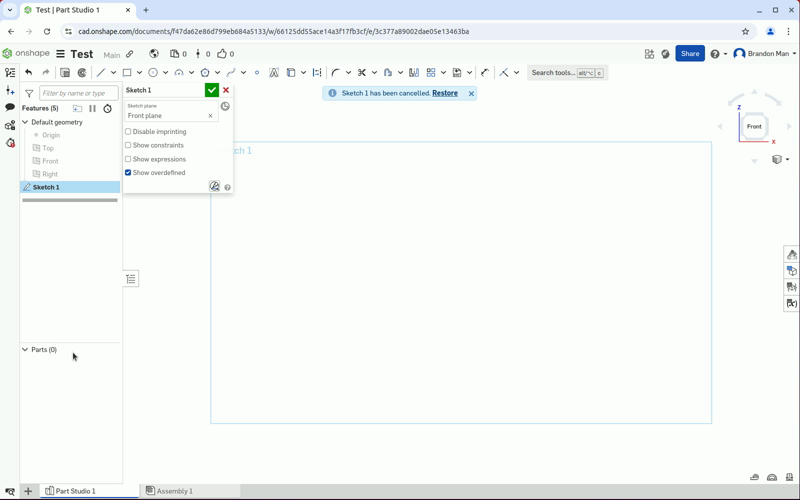
key(l)
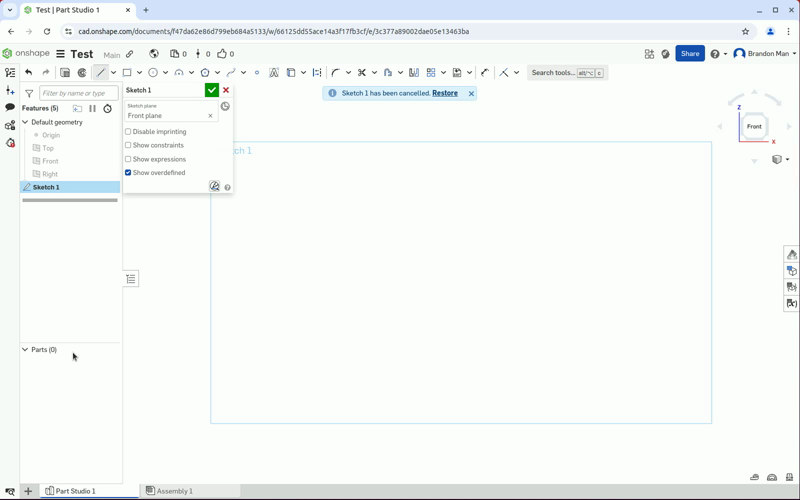
key_down(shift)
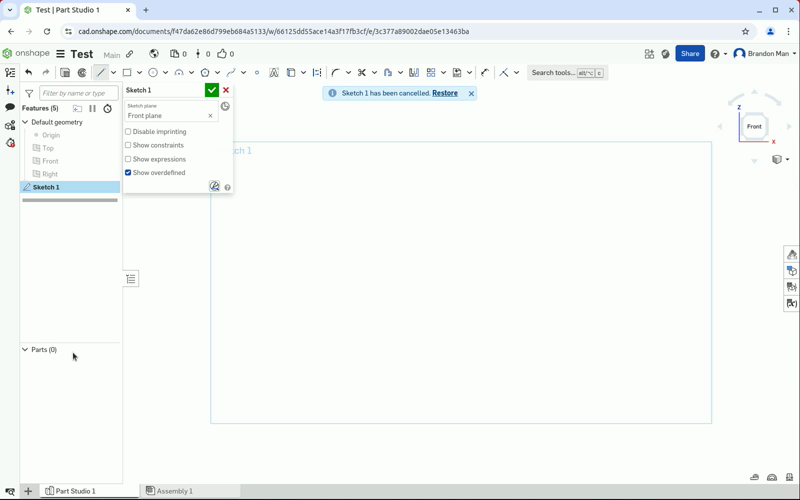
mouse_move(404, 395)
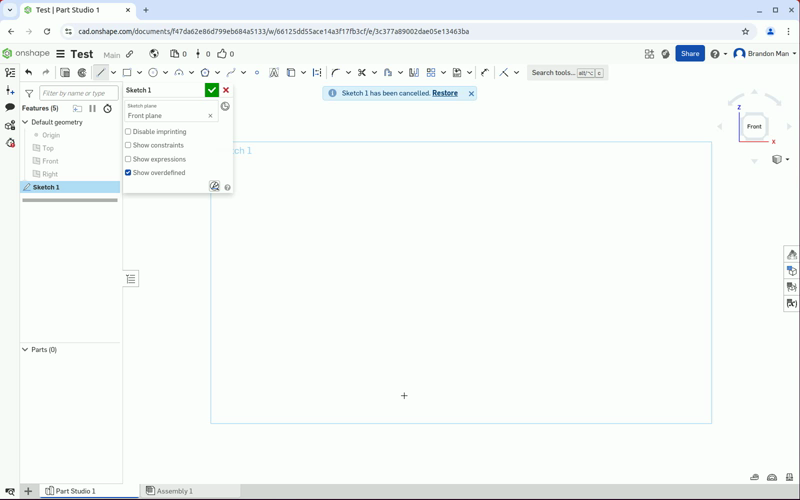
click(404, 395)
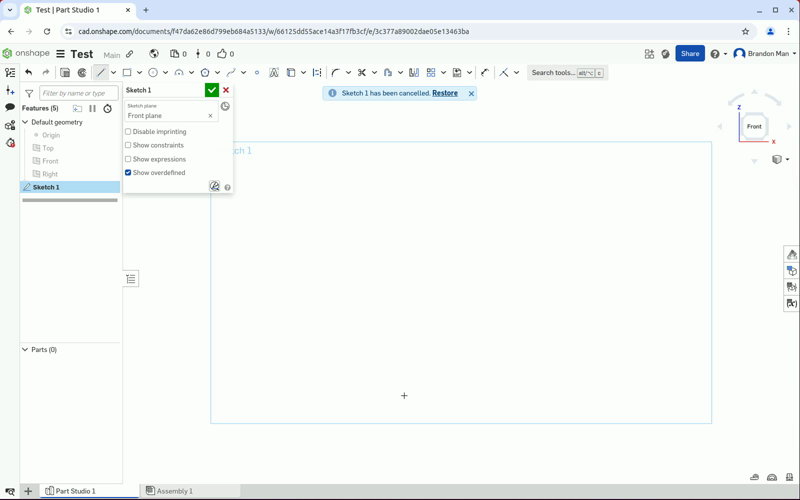
key_up(shift)
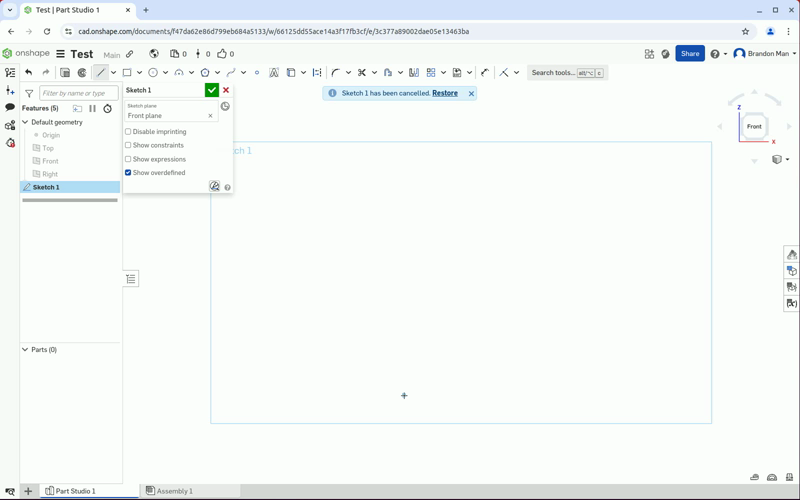
key_down(shift)
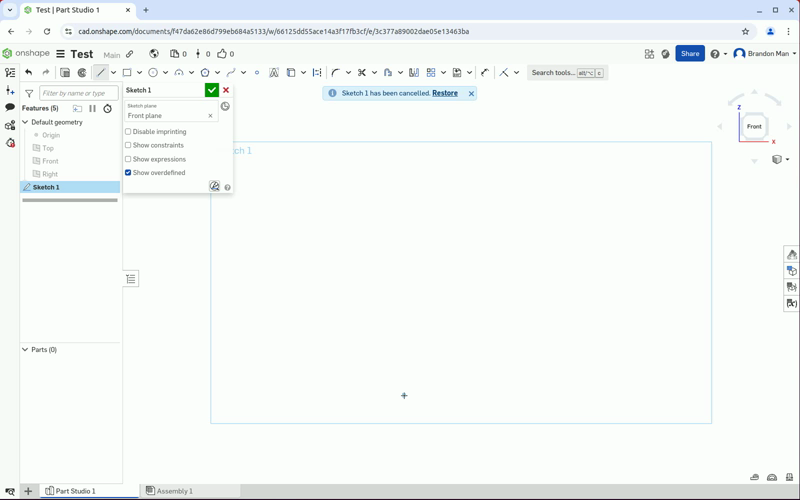
mouse_move(515, 395)
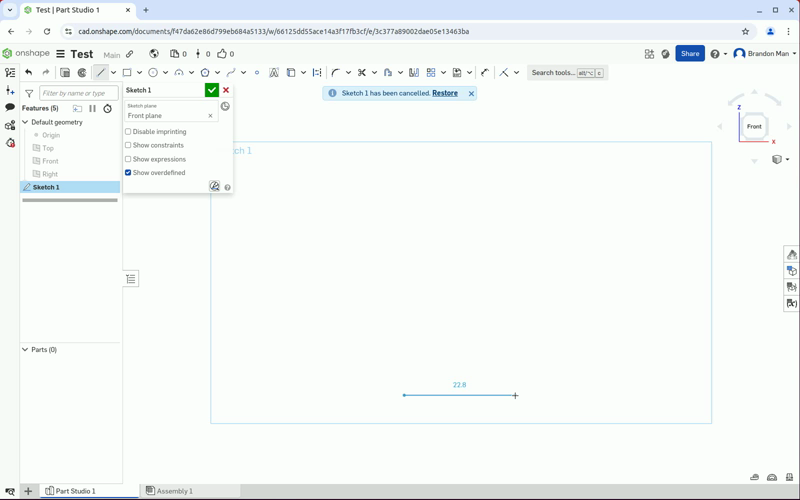
click(515, 395)
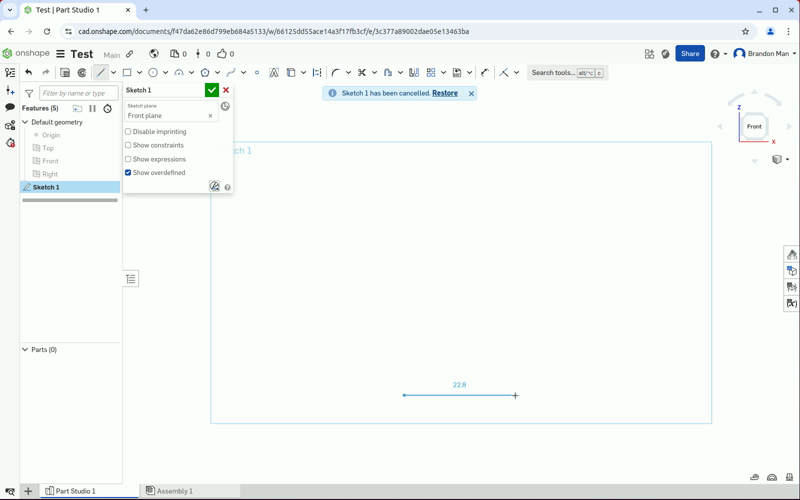
key_up(shift)
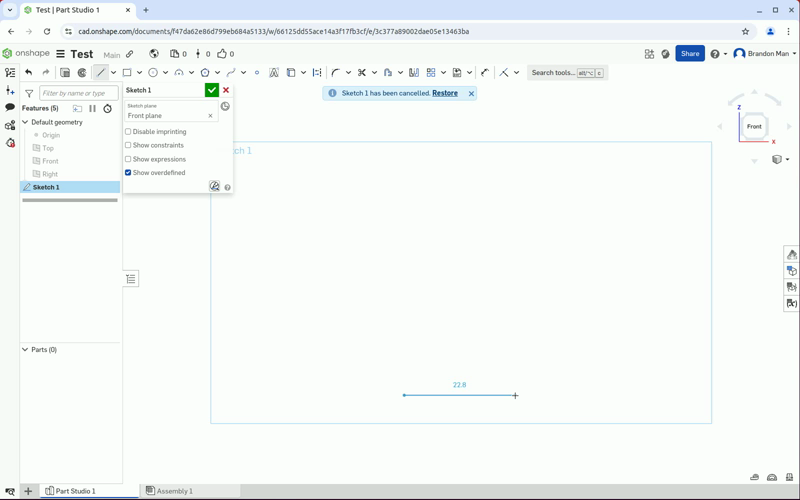
key_down(shift)
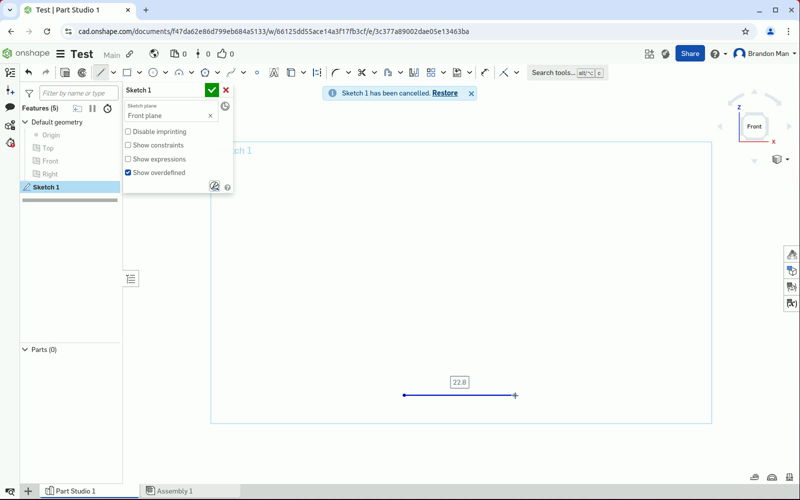
mouse_move(515, 171)
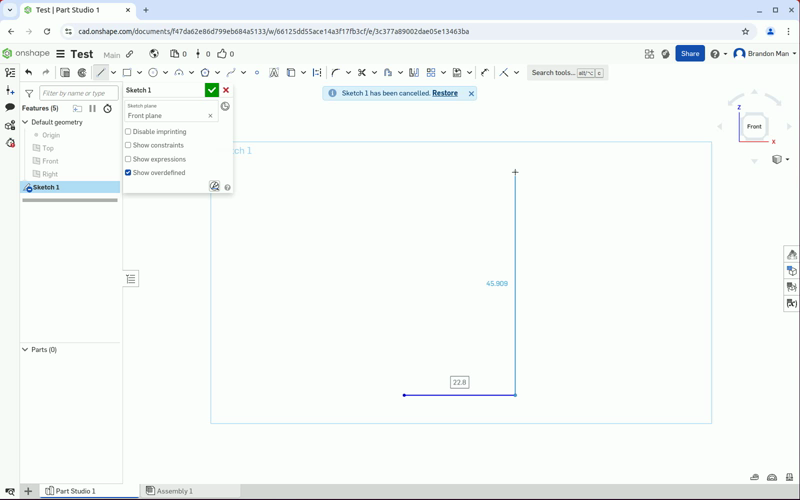
click(515, 171)
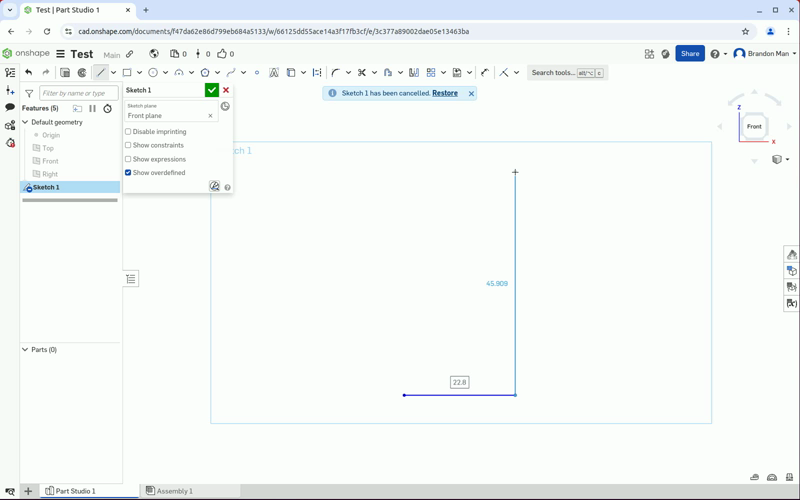
key_up(shift)
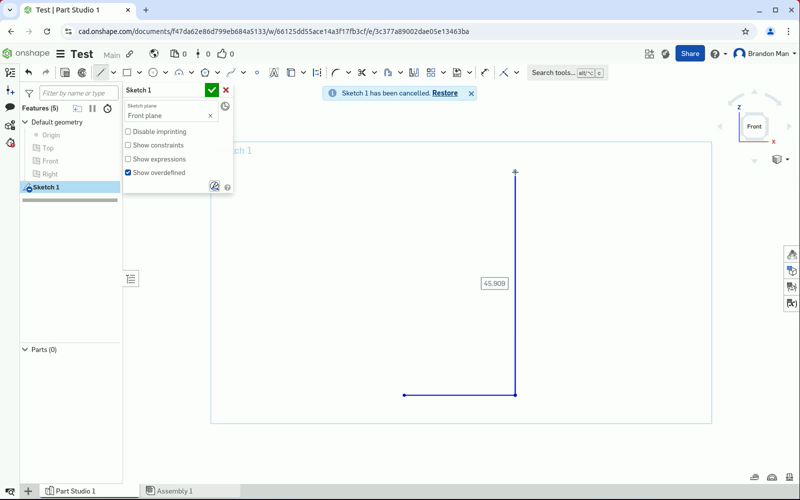
key_down(shift)
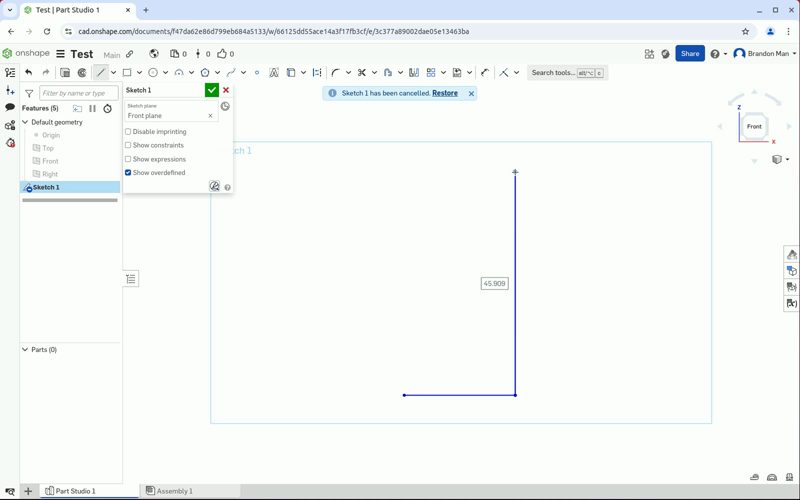
mouse_move(404, 171)
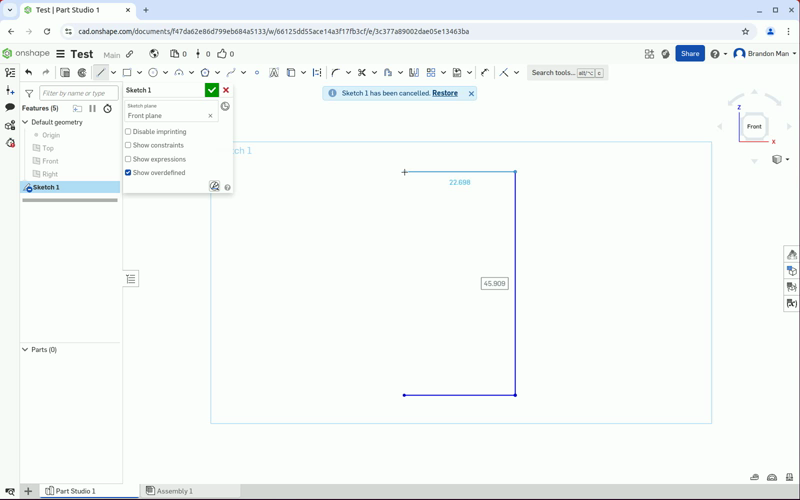
click(404, 171)
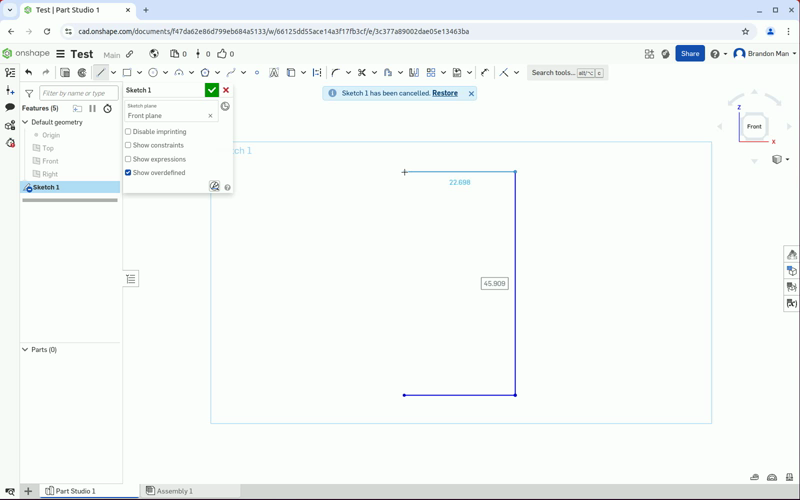
key_up(shift)
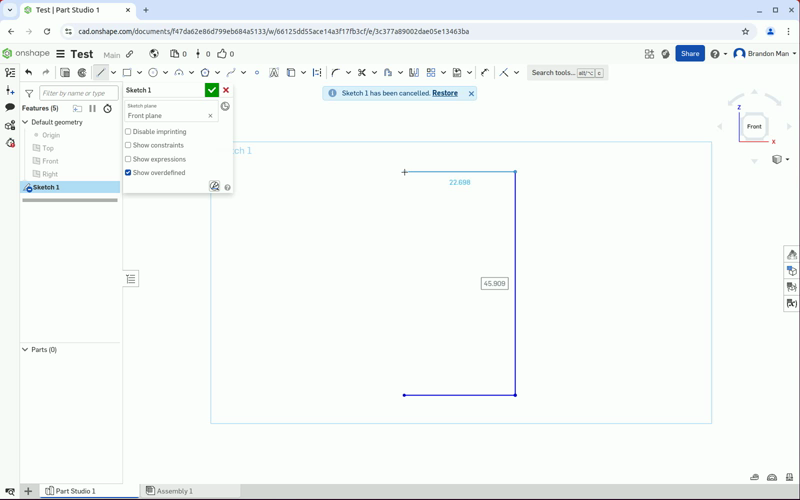
key_down(shift)
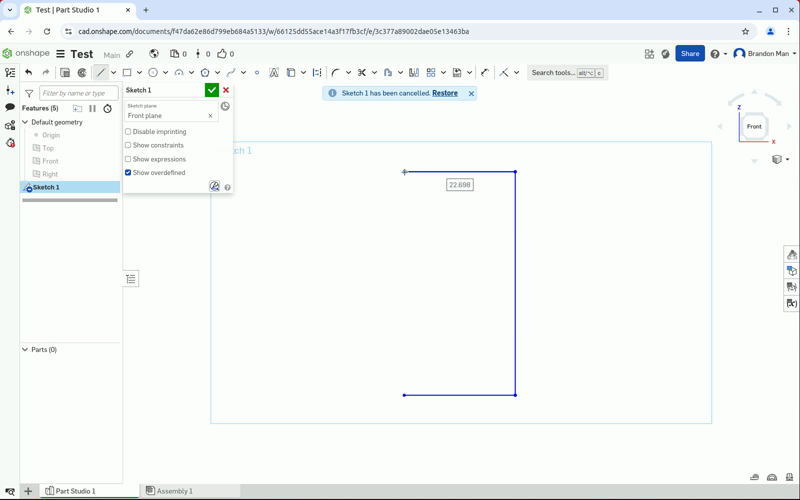
mouse_move(404, 395)
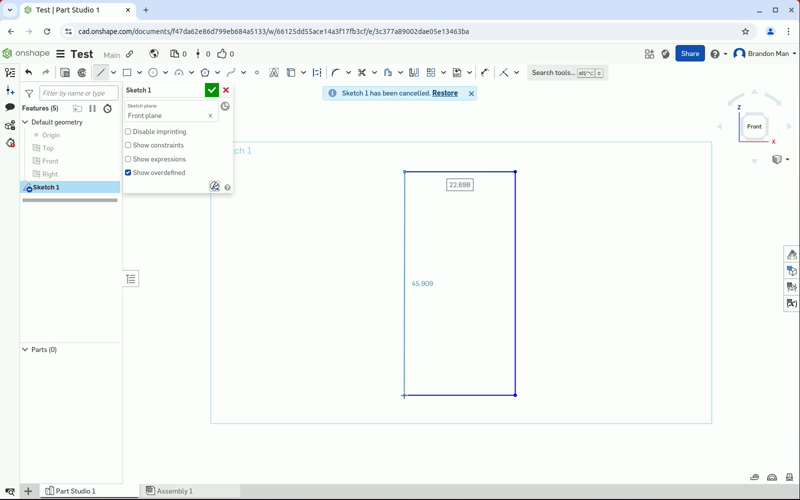
key_up(shift)
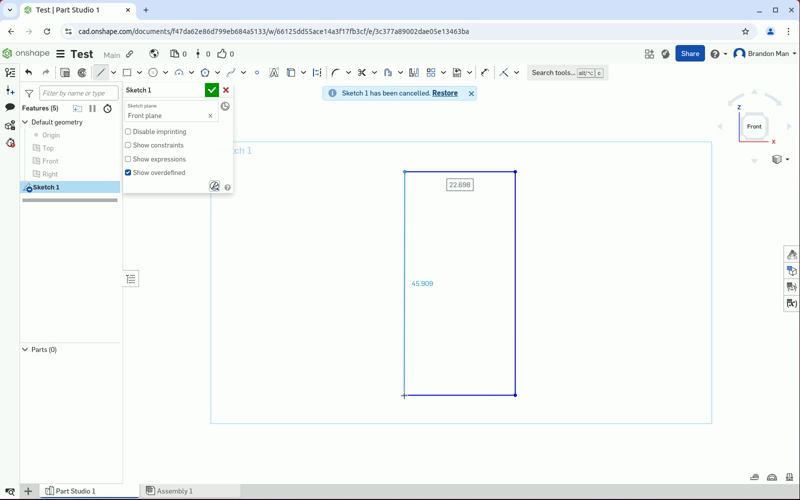
click(404, 395)
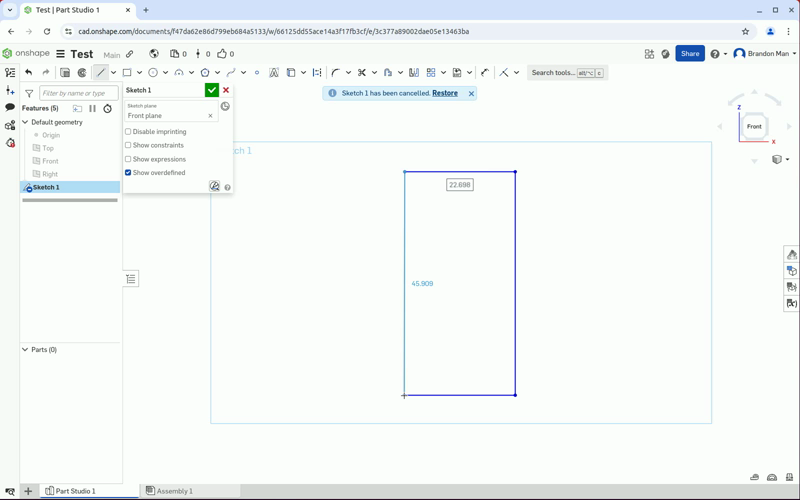
key(esc)
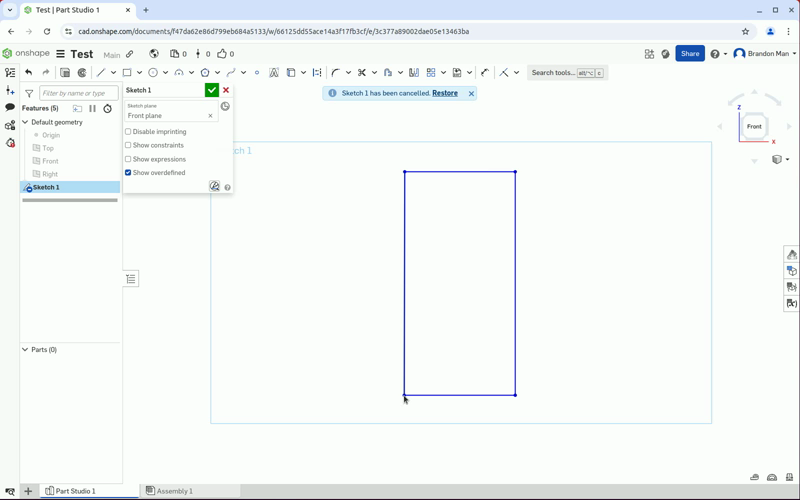
mouse_move(466, 269)
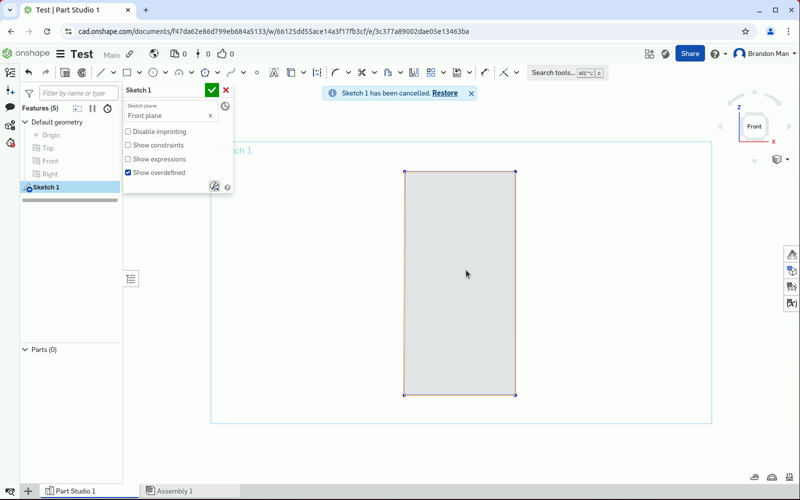
click(466, 269)
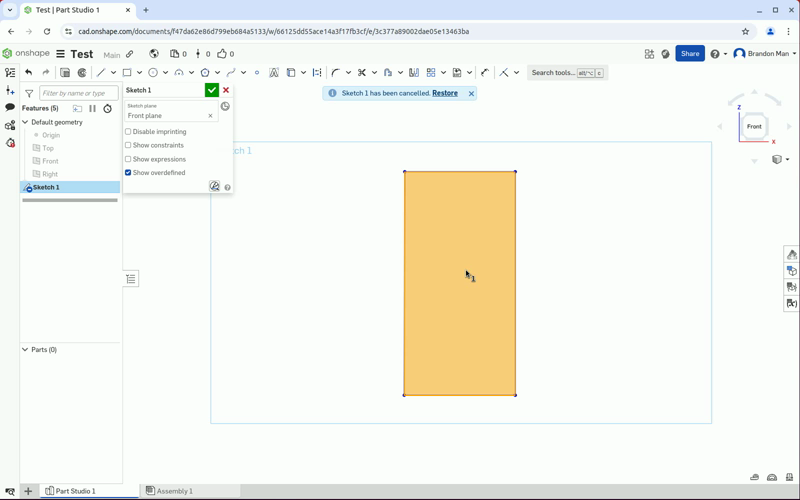
mouse_move(73, 352)
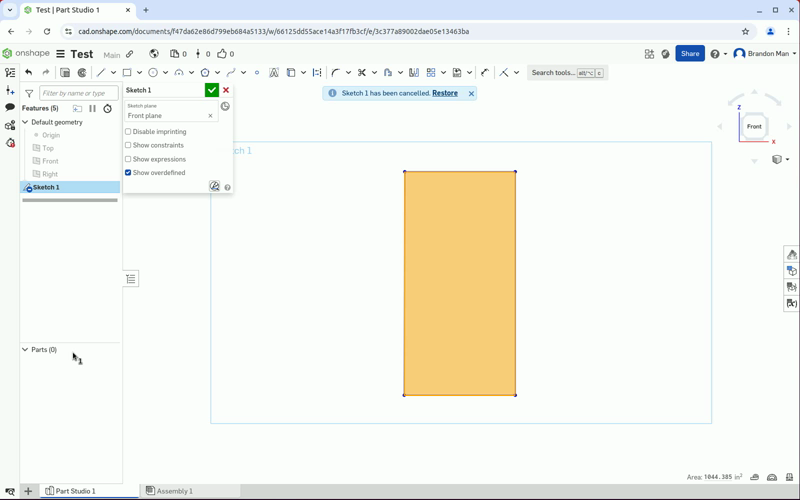
key(shift+y)
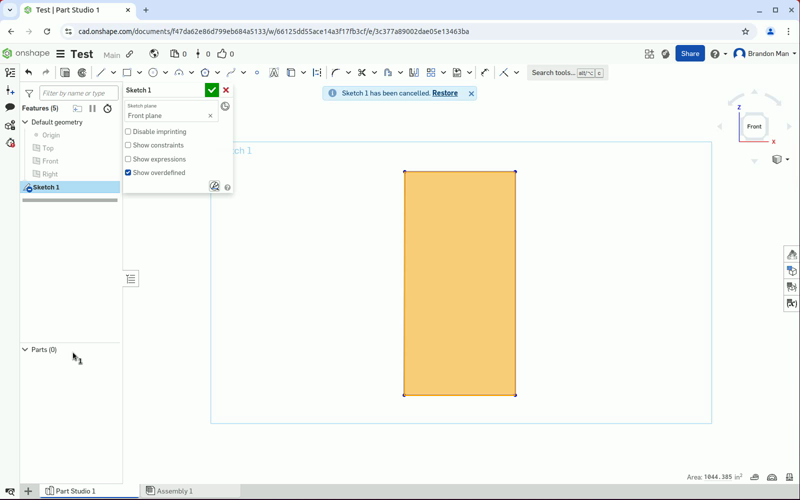
key(shift+e)
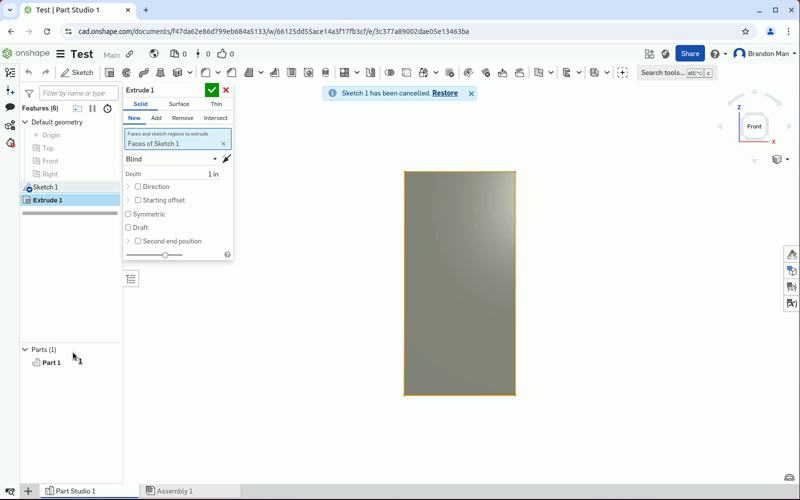
mouse_move(143, 106)
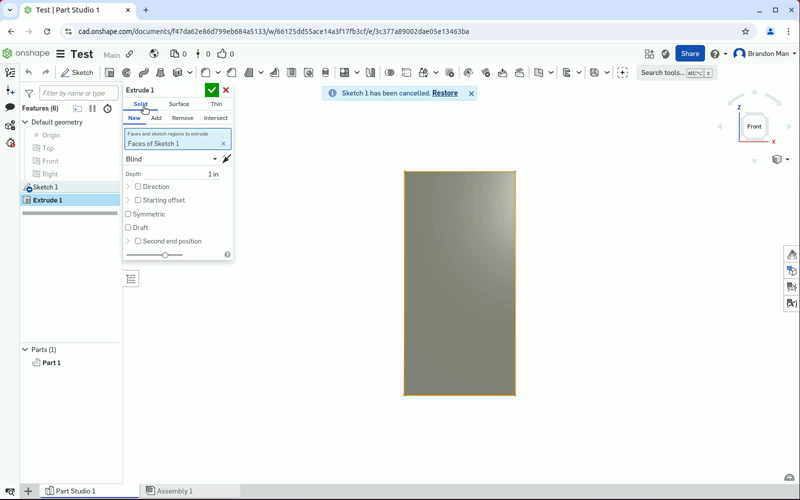
click(143, 106)
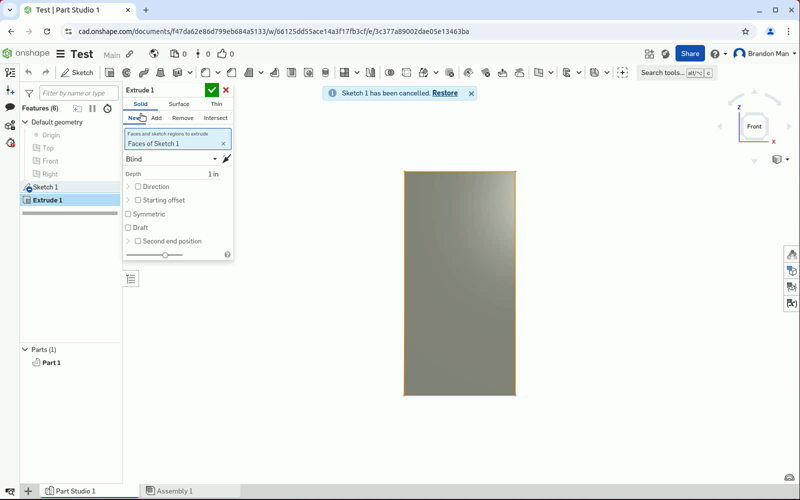
mouse_move(137, 120)
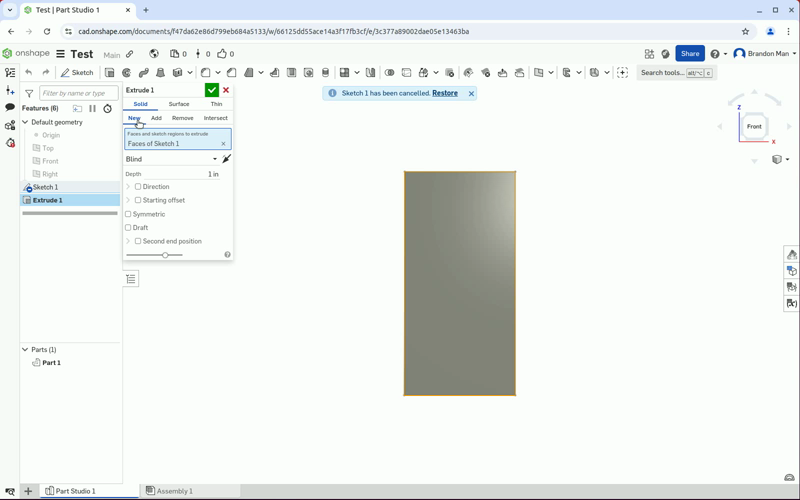
click(137, 120)
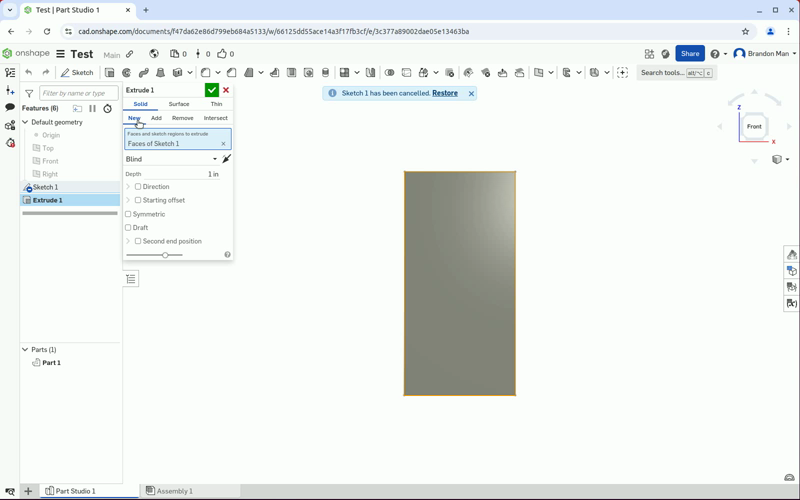
key(tab, 4)
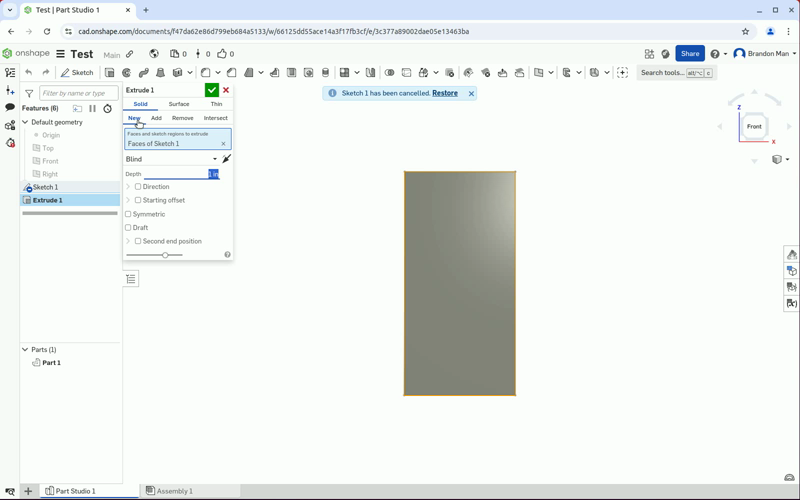
text(13.961)
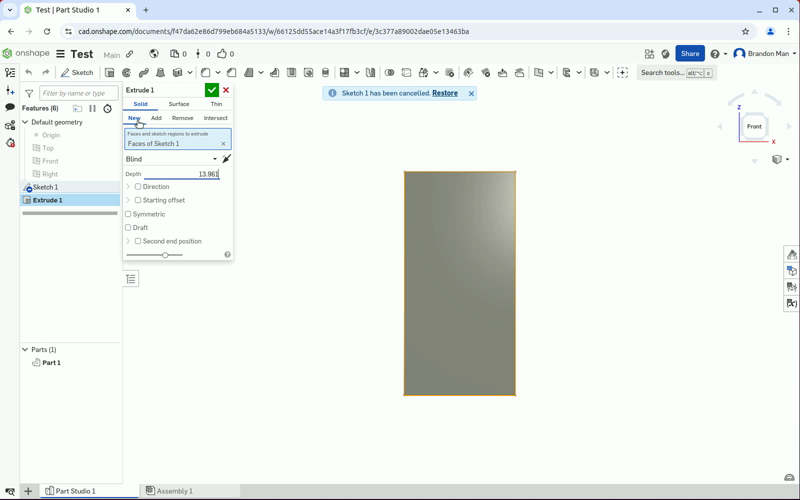
key(enter)
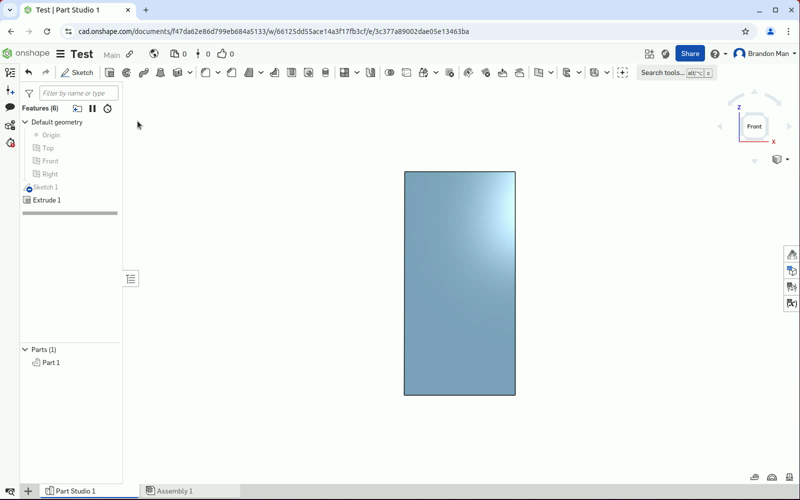
key(shift+h)
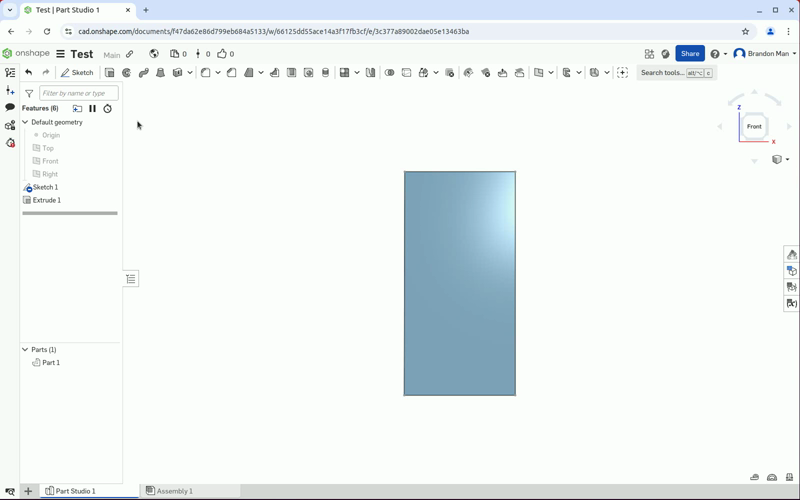
key(shift+h)
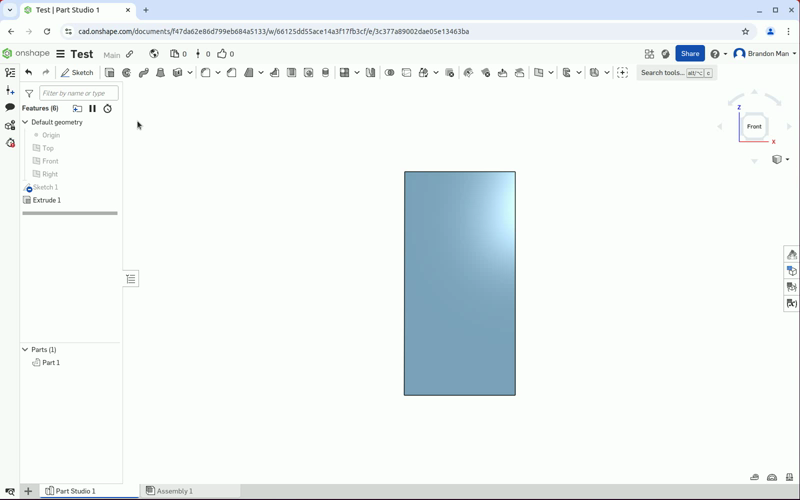
mouse_move(73, 189)
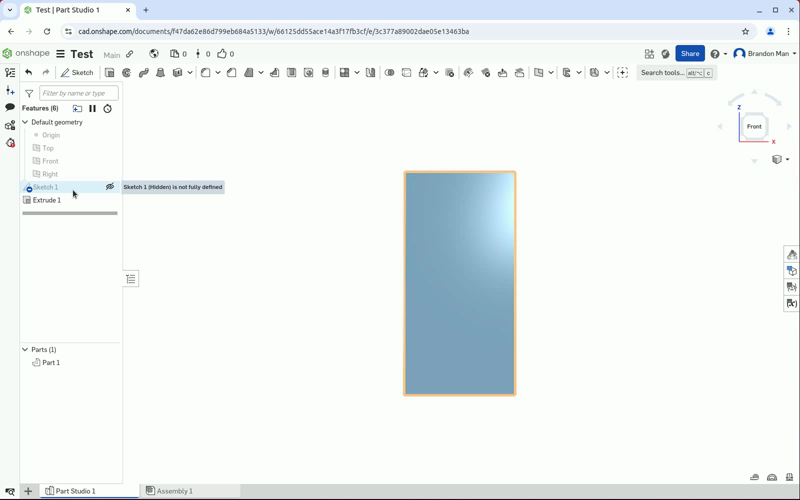
click(73, 189)
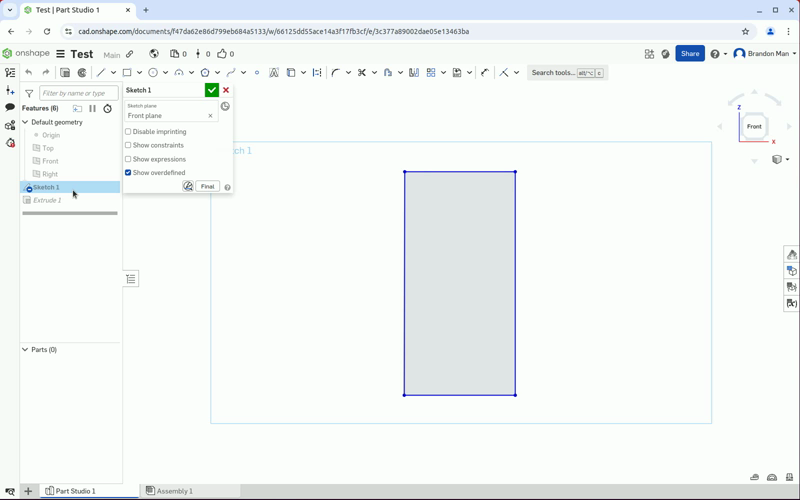
mouse_move(229, 92)
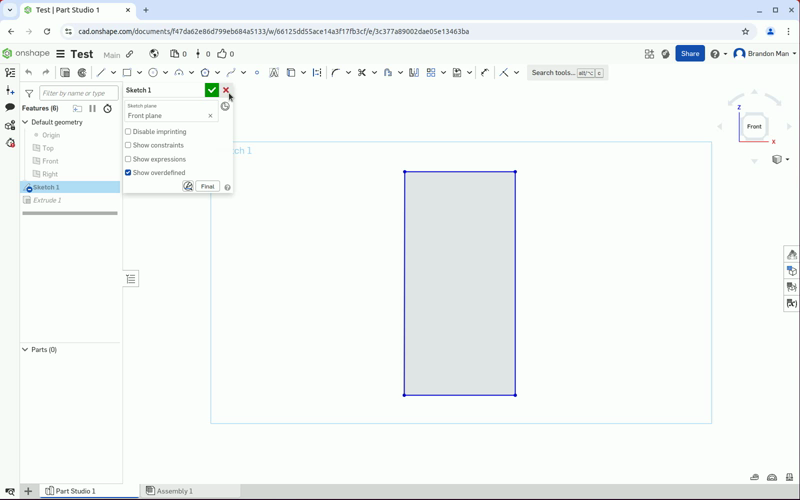
click(229, 92)
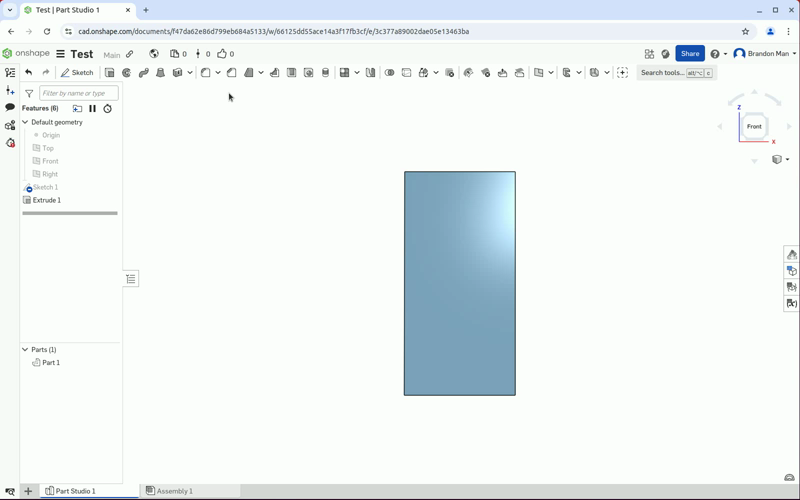
mouse_move(541, 75)
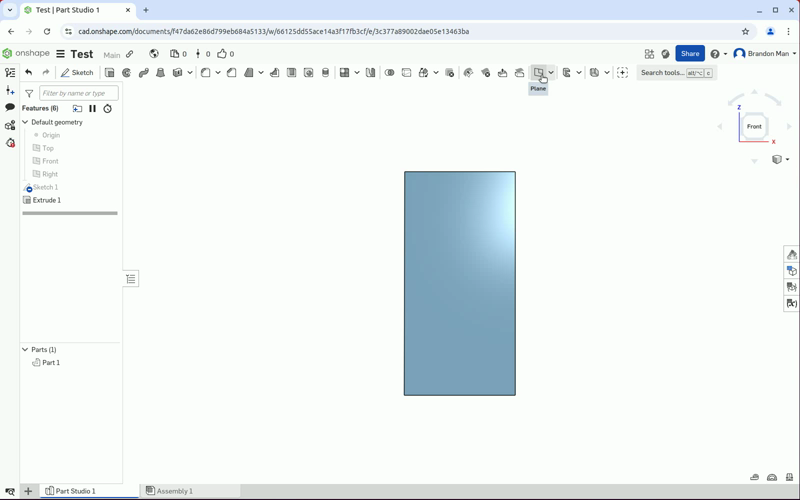
click(541, 75)
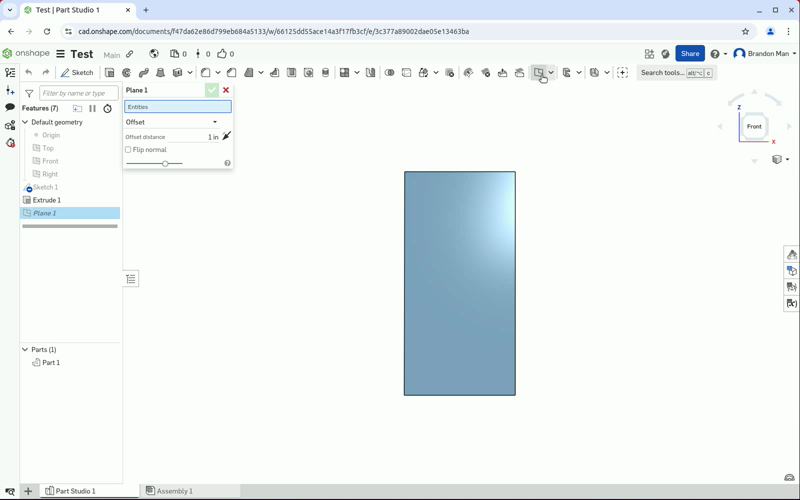
mouse_move(73, 163)
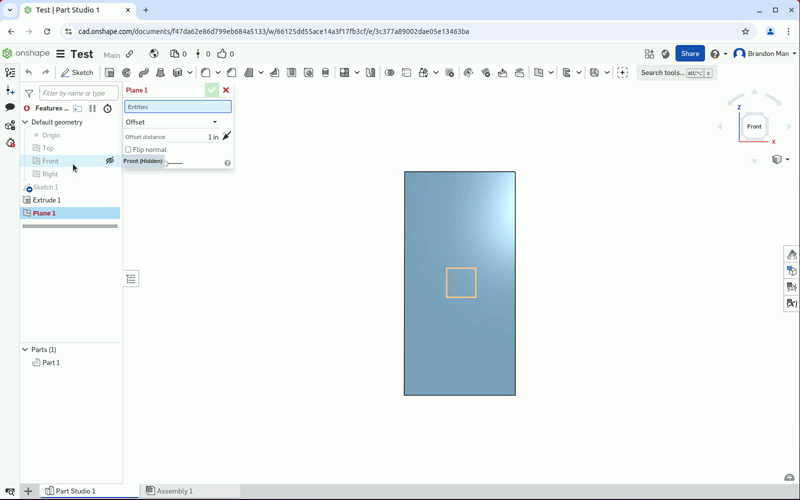
click(73, 163)
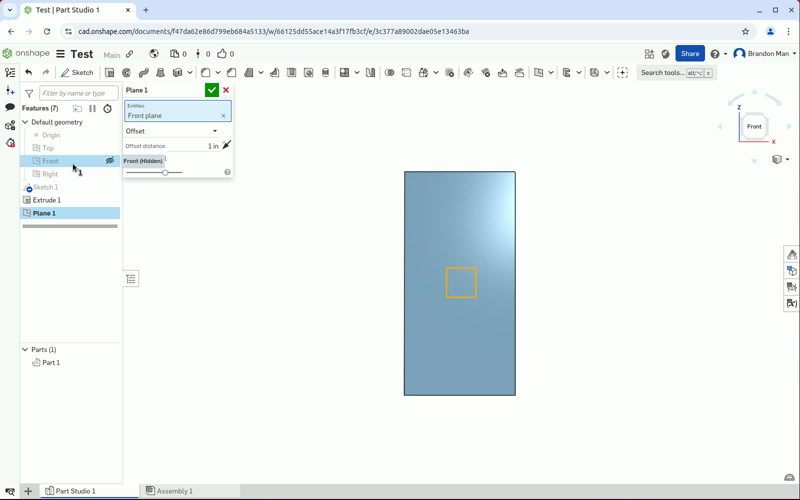
key(tab, 2)
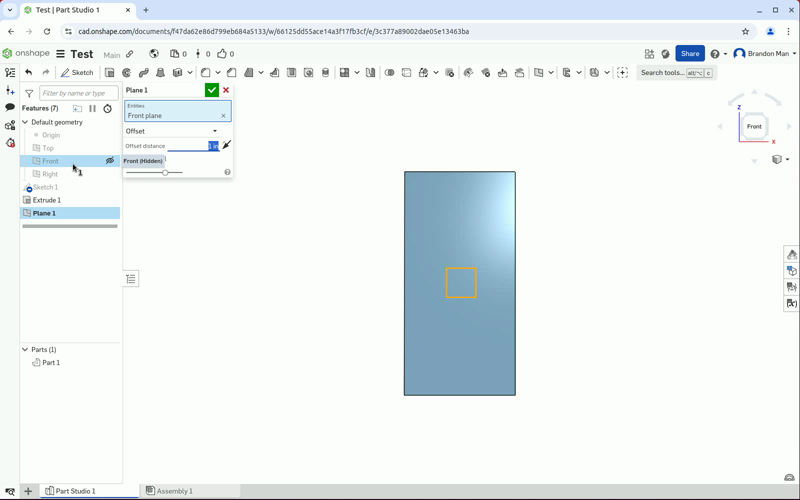
text(13.957)
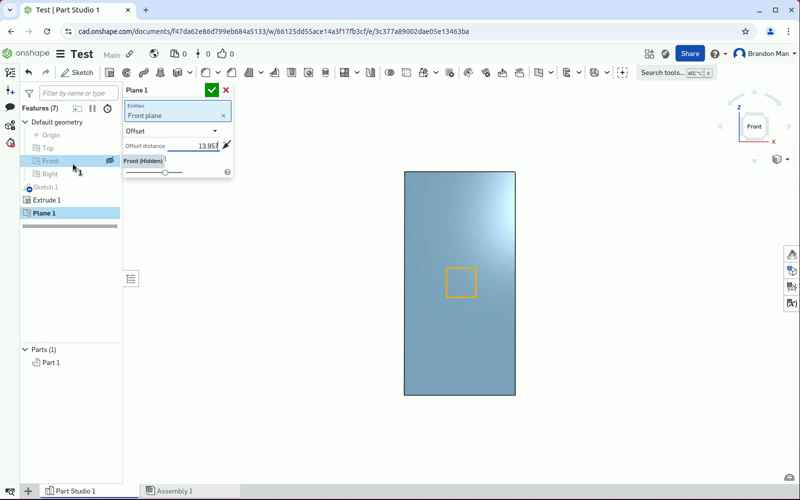
key(enter, 2)
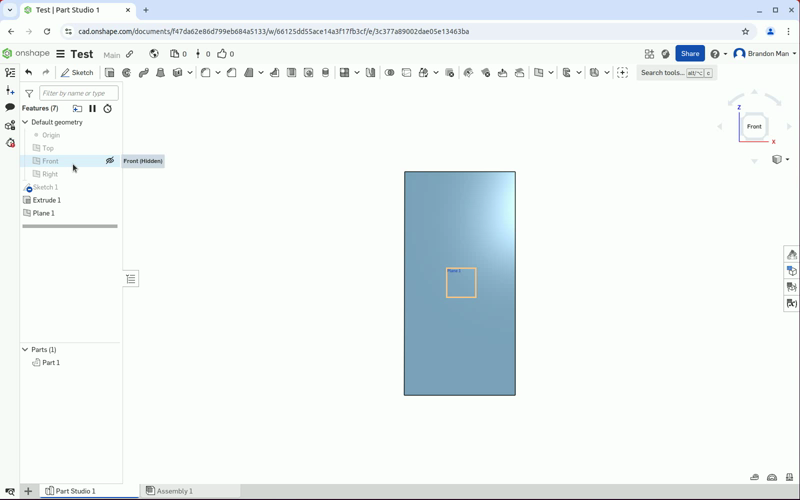
key(shift+s)
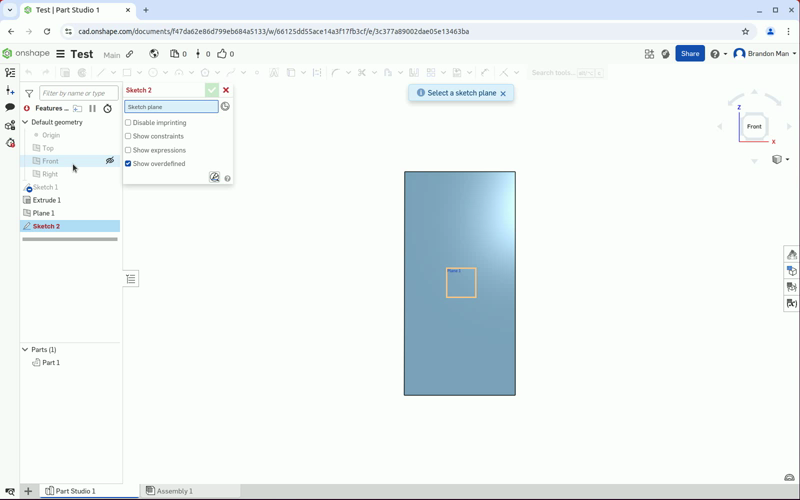
mouse_move(73, 215)
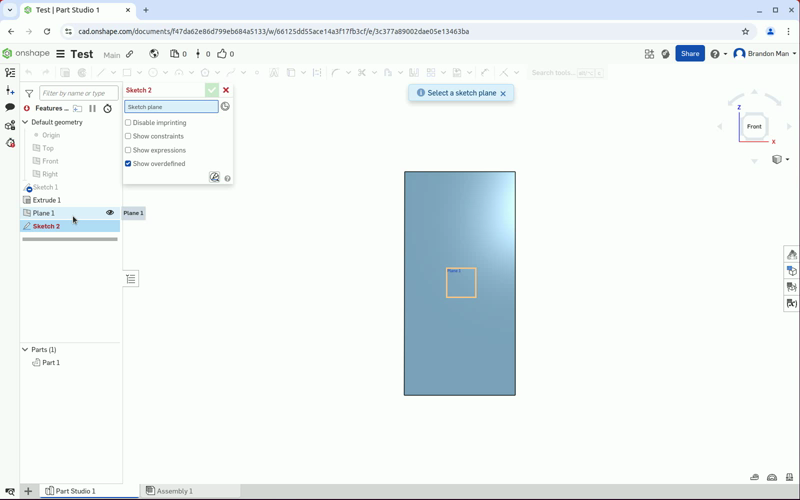
click(73, 215)
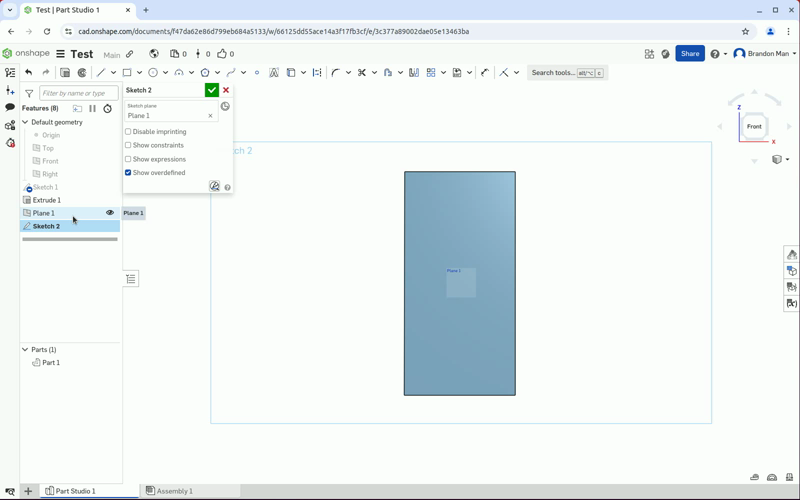
mouse_move(73, 352)
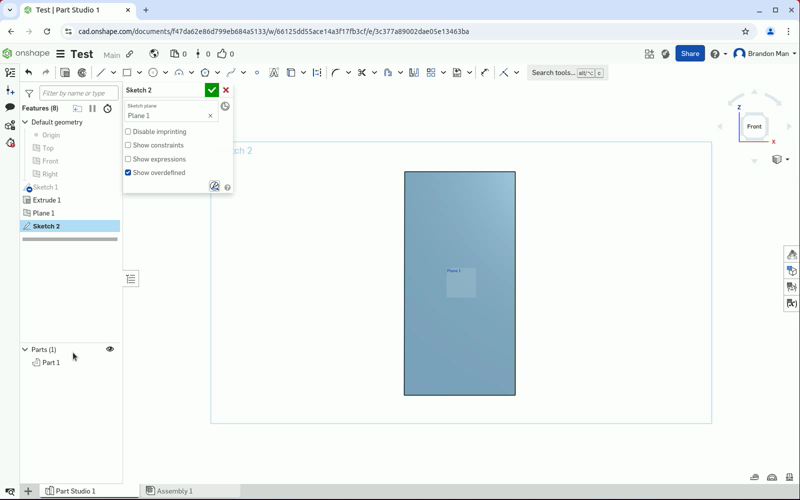
key(y)
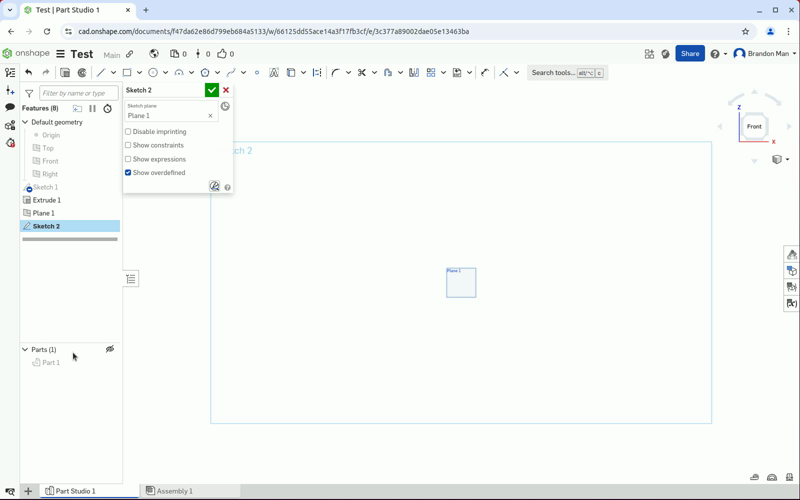
key(c)
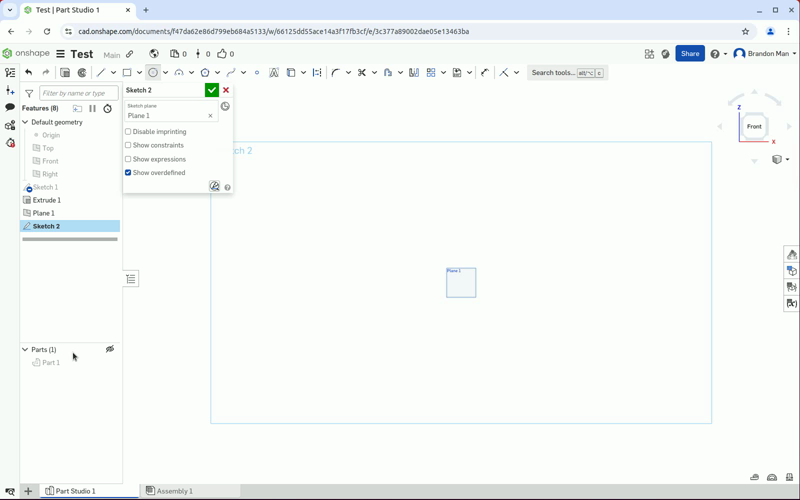
key_down(shift)
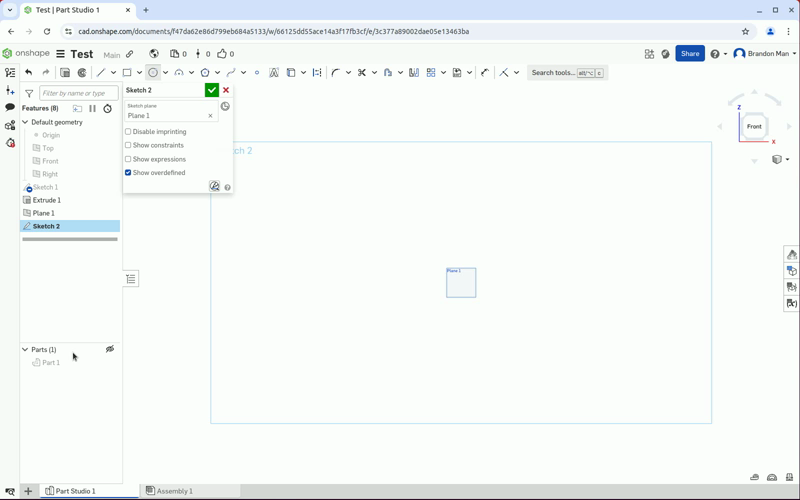
mouse_move(432, 195)
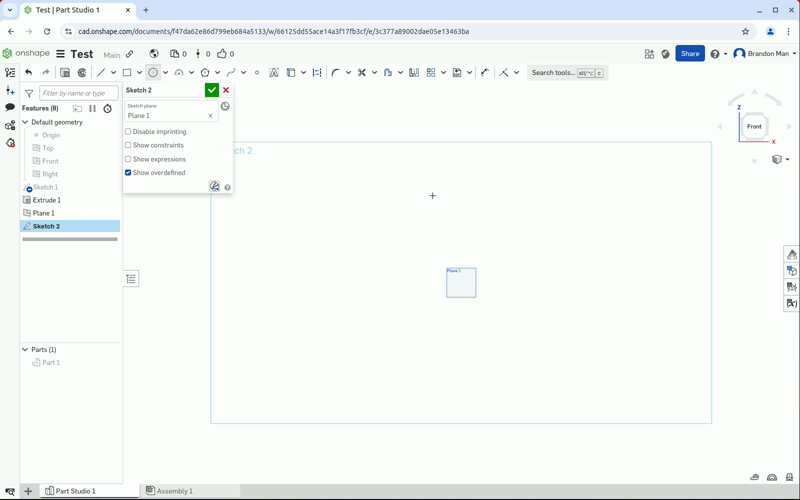
click(432, 195)
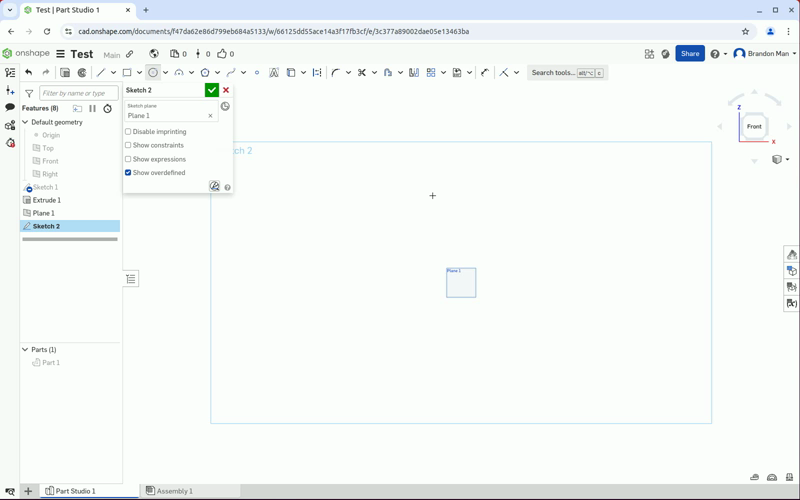
key_up(shift)
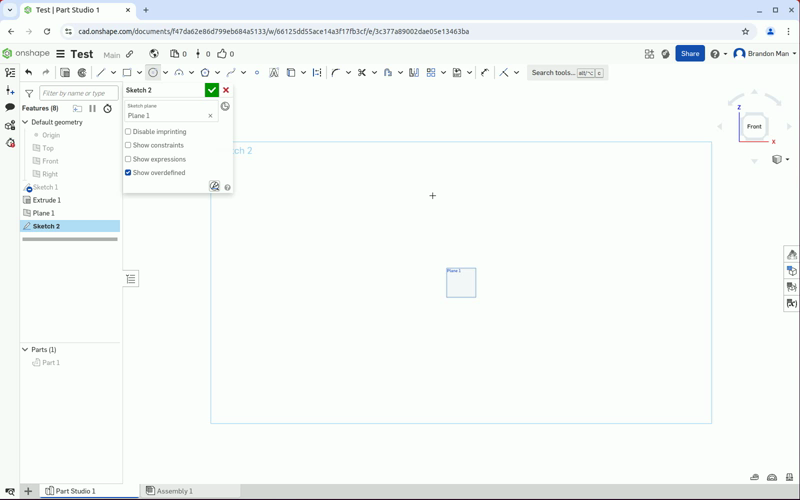
mouse_move(450, 195)
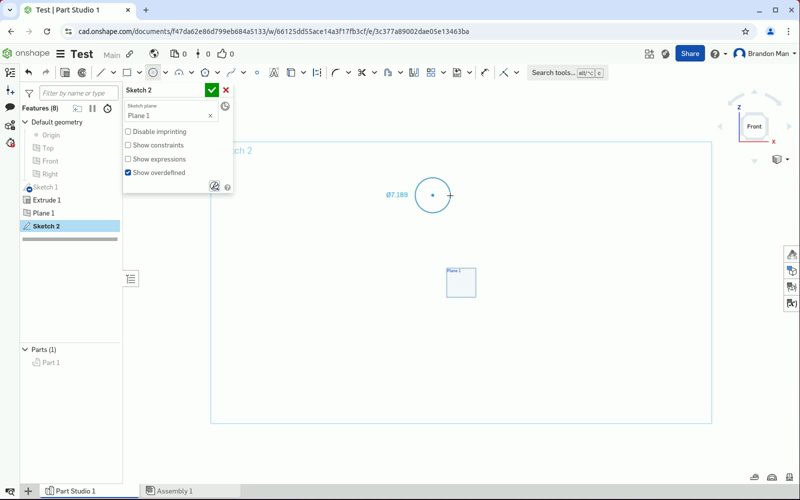
click(450, 195)
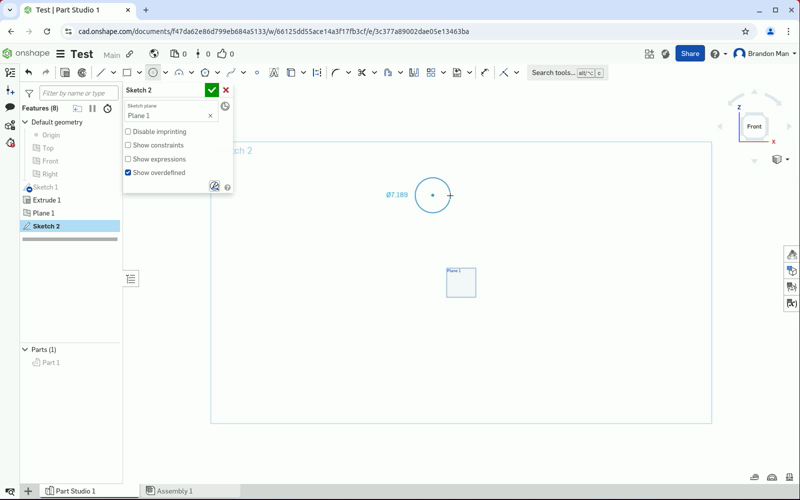
key(esc)
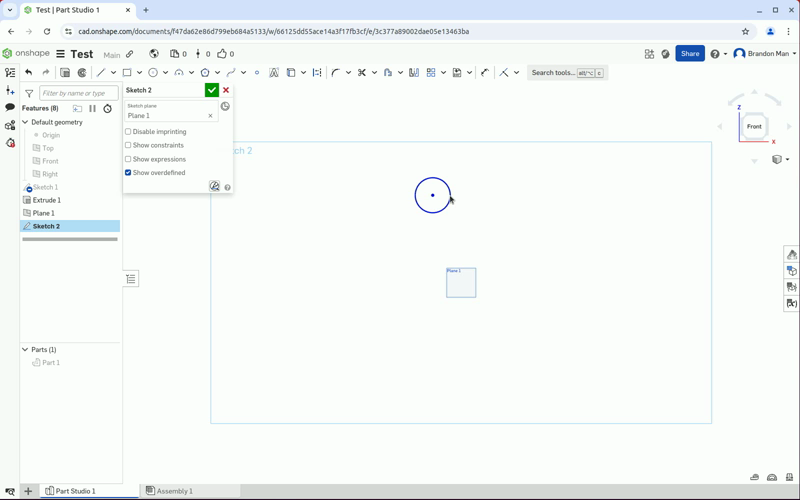
mouse_move(417, 196)
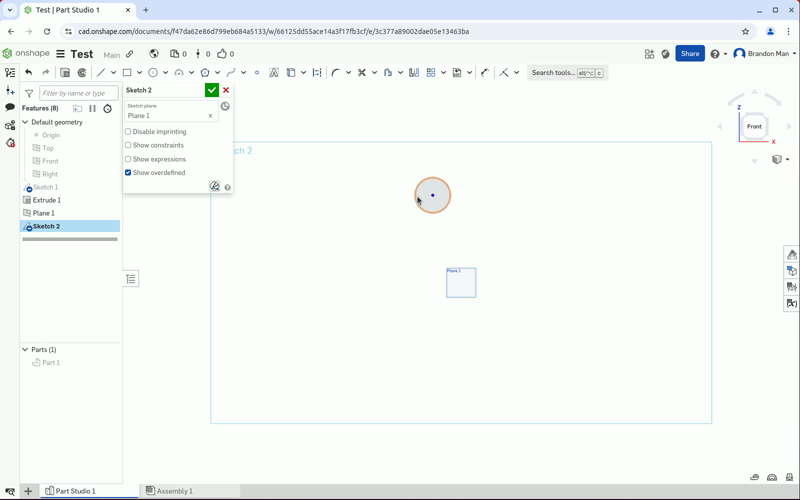
scroll(6)
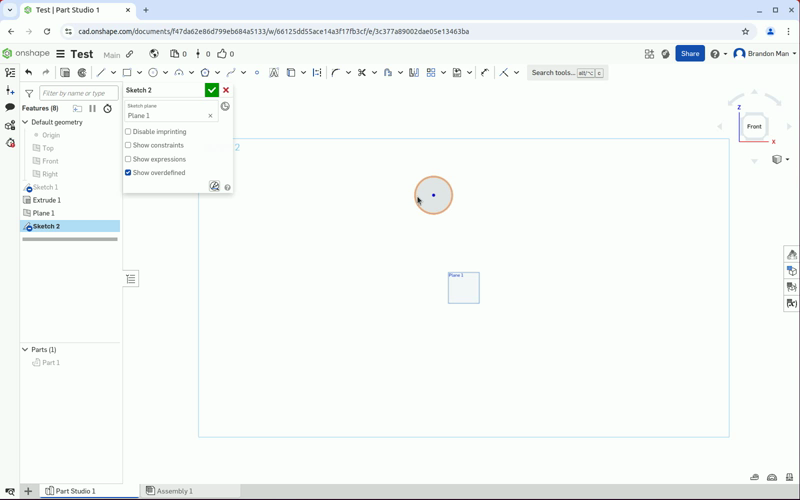
scroll(6)
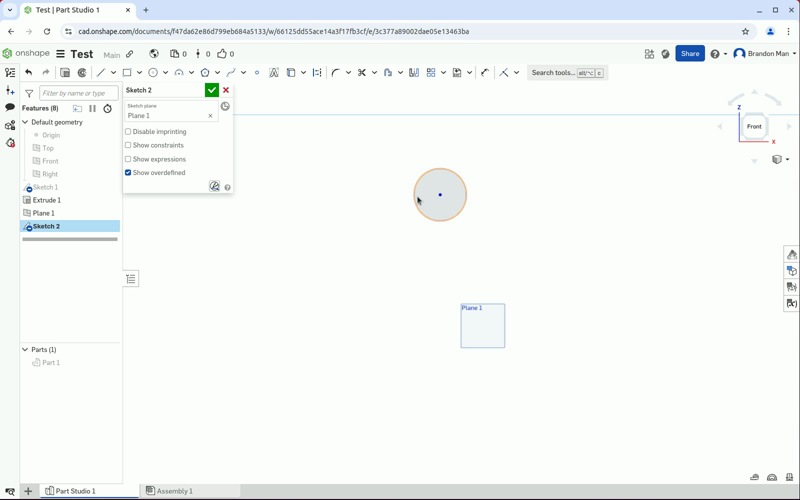
scroll(6)
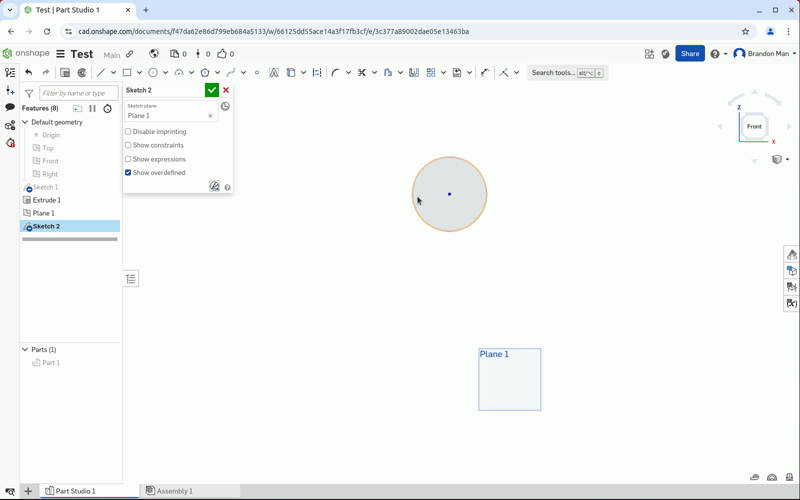
scroll(6)
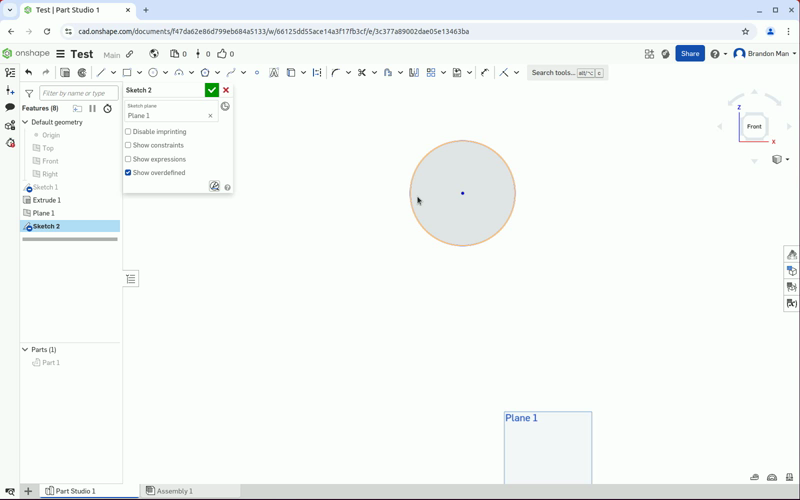
scroll(6)
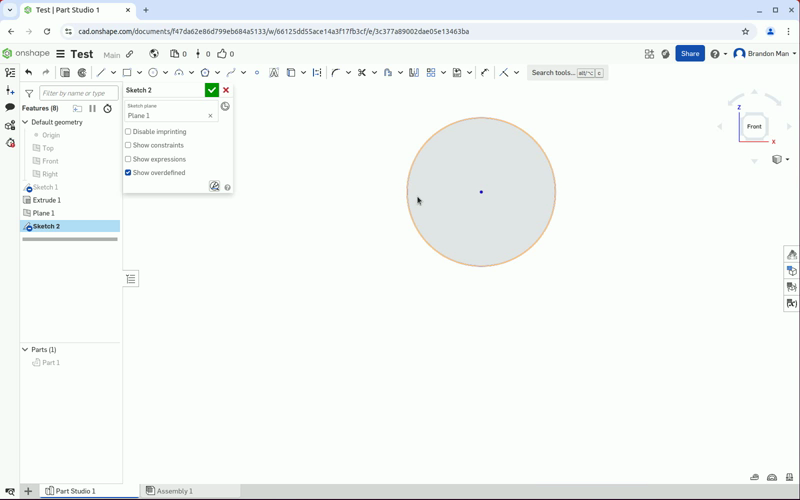
scroll(6)
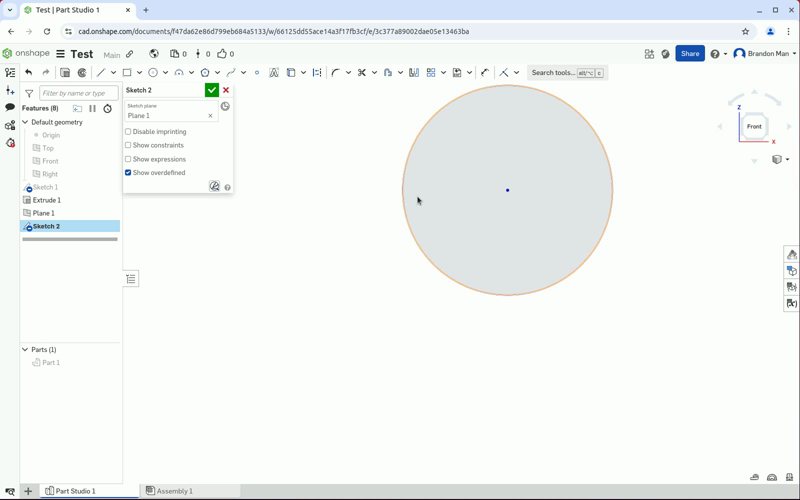
scroll(6)
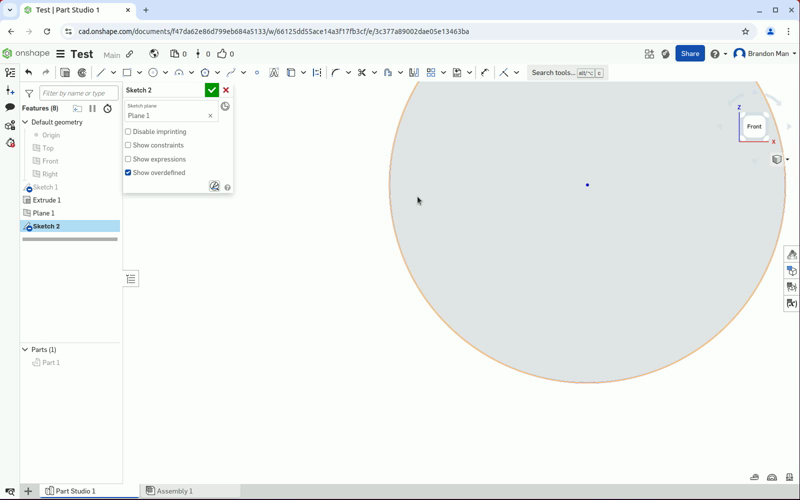
click(417, 196)
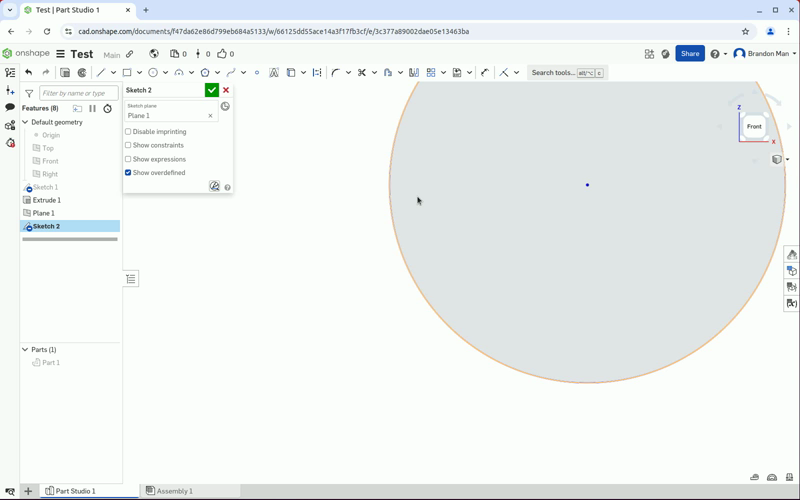
scroll(-6)
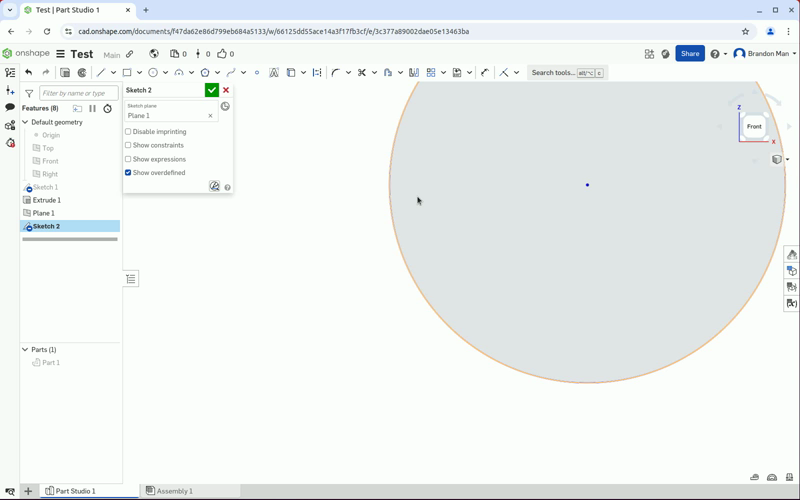
scroll(-6)
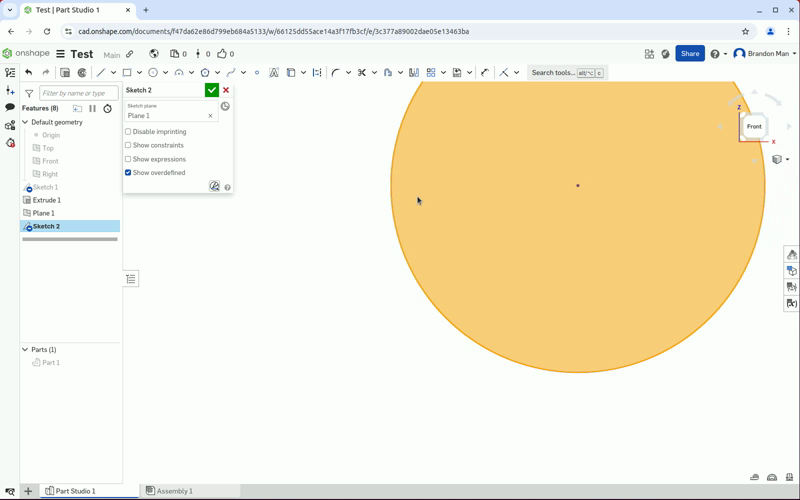
scroll(-6)
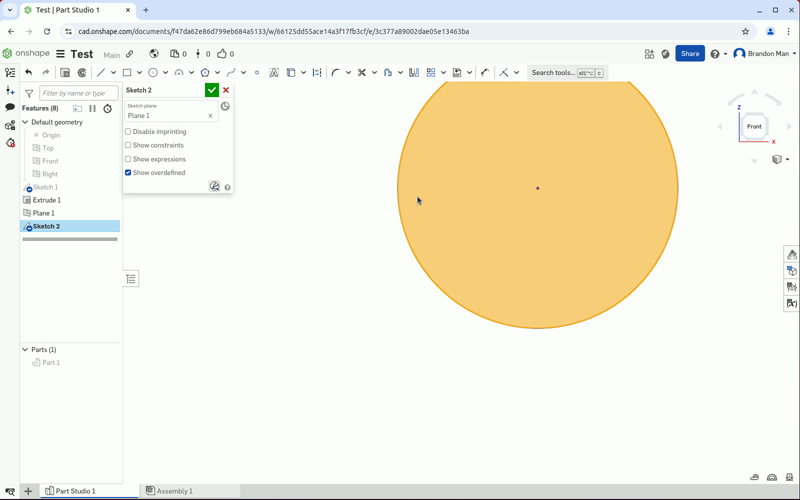
scroll(-6)
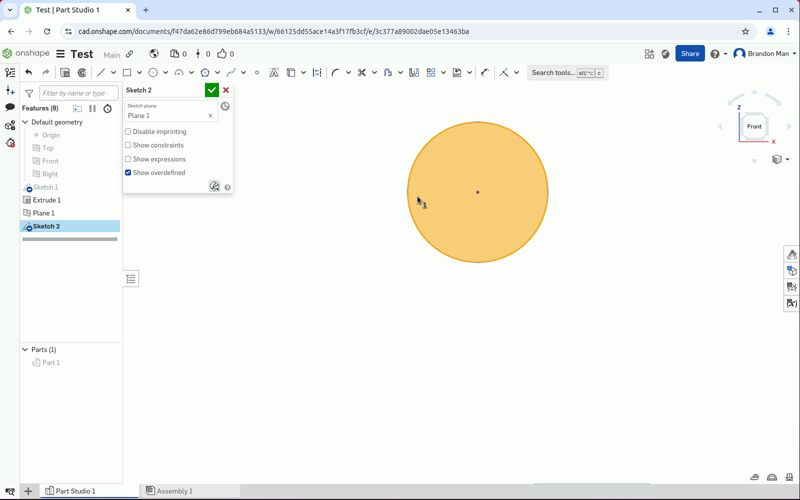
scroll(-6)
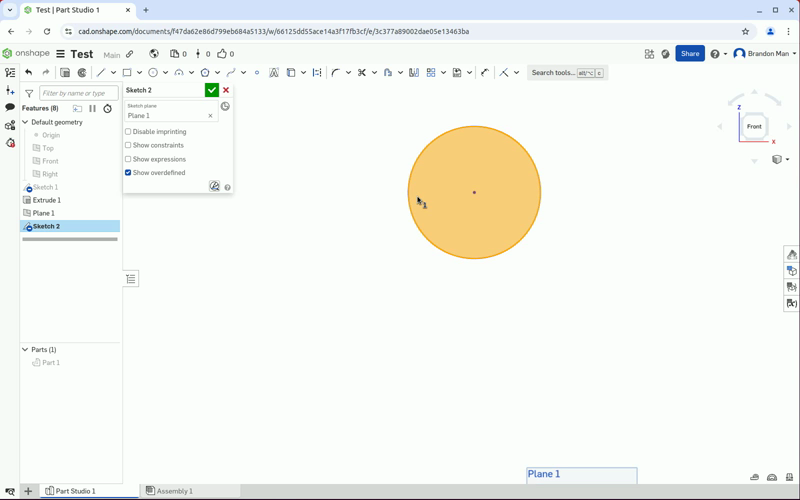
scroll(-6)
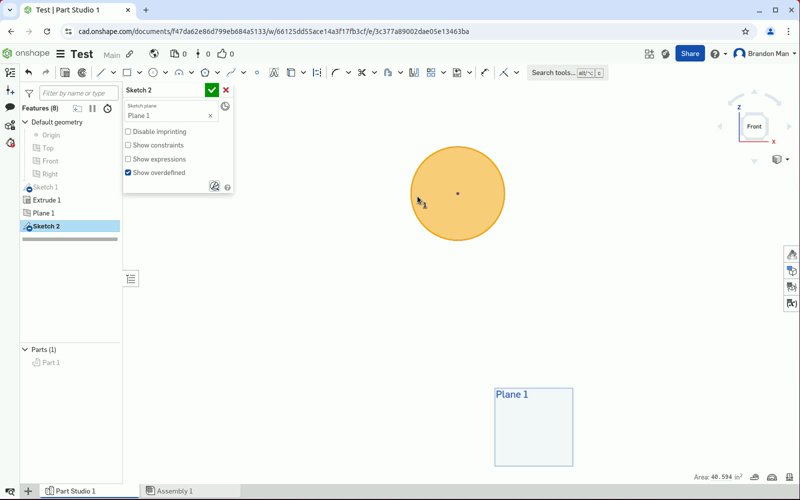
scroll(-6)
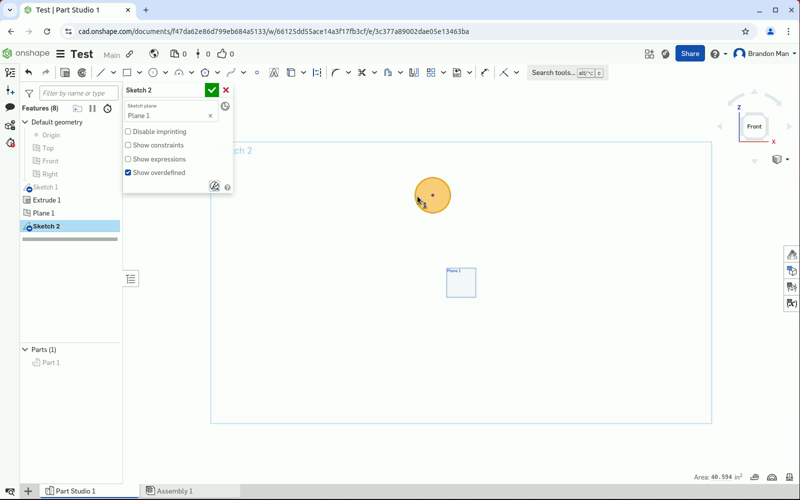
mouse_move(73, 352)
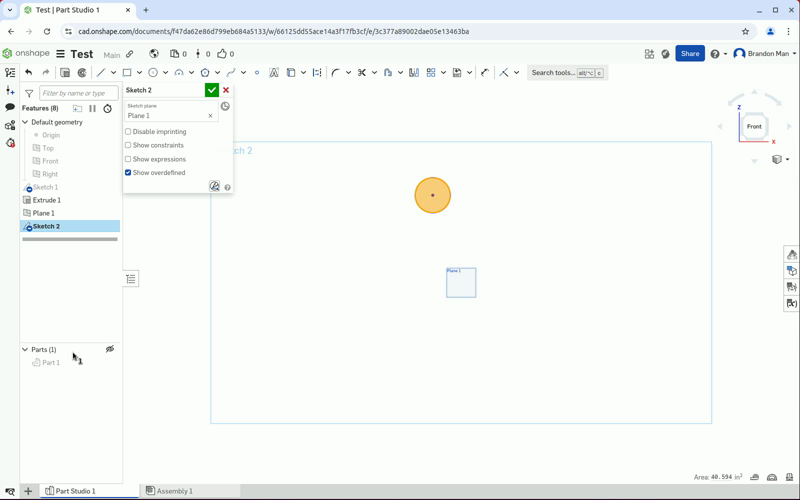
key(shift+y)
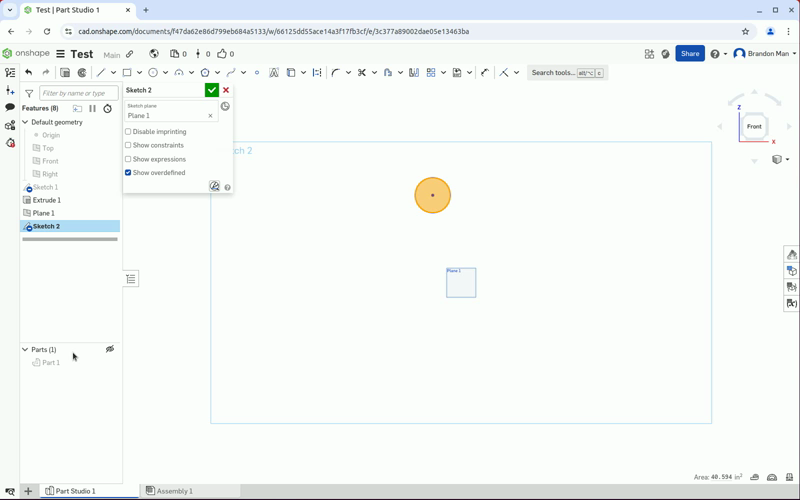
key(shift+e)
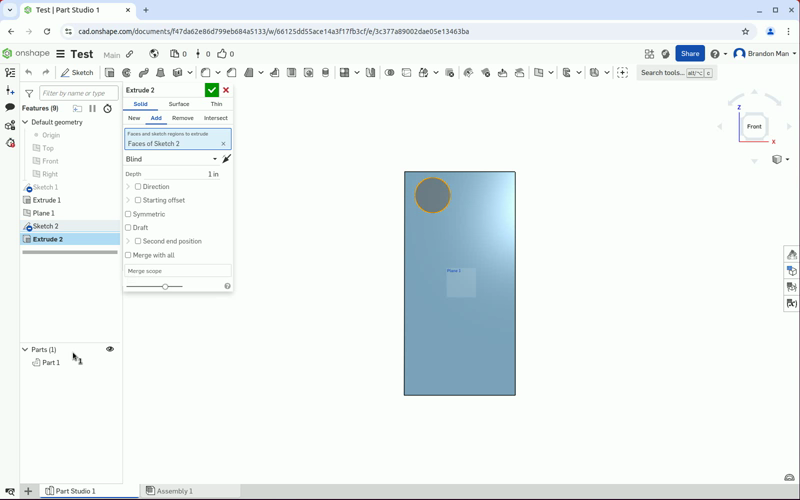
mouse_move(143, 106)
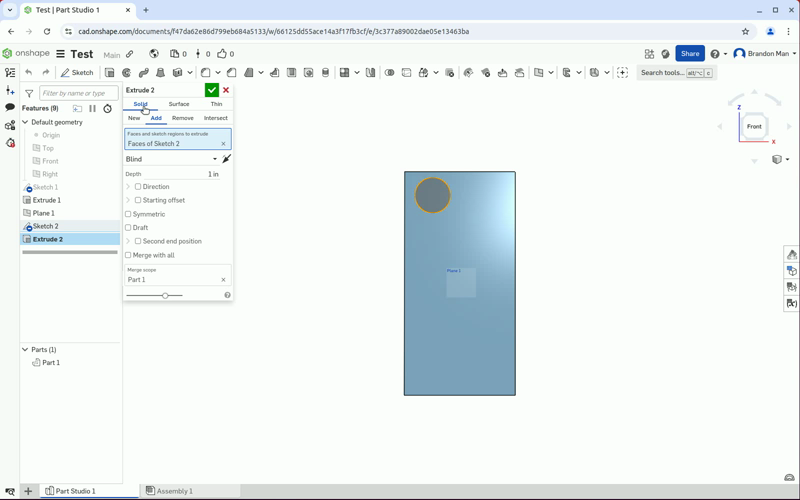
click(143, 106)
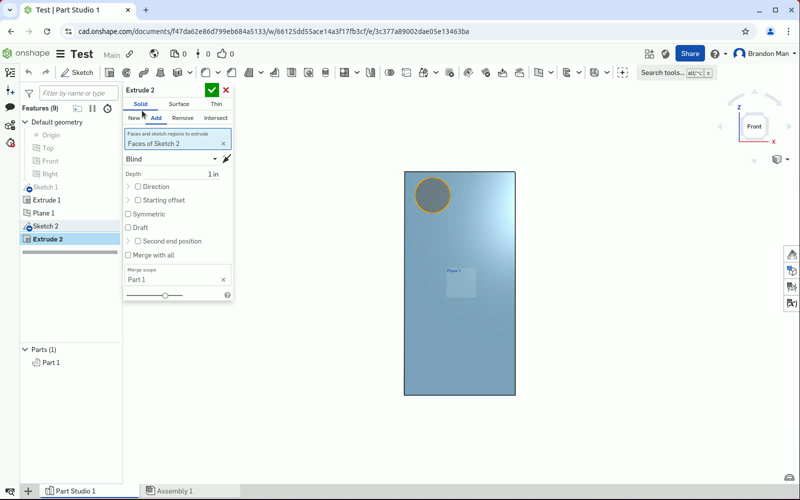
mouse_move(137, 120)
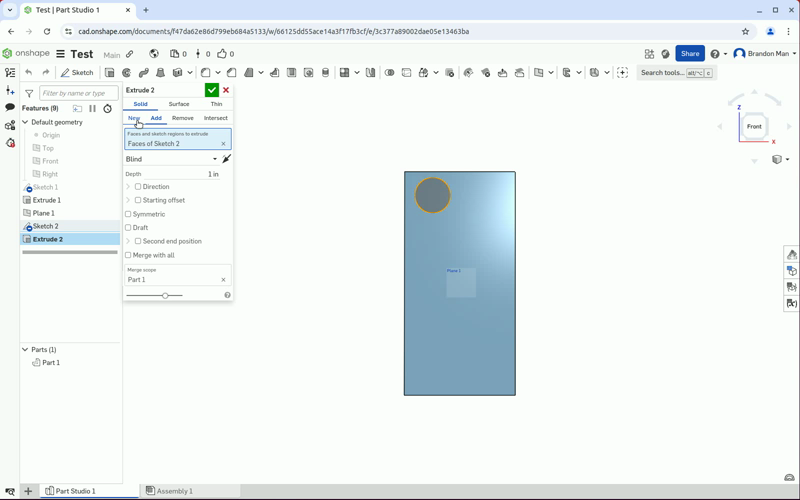
click(137, 120)
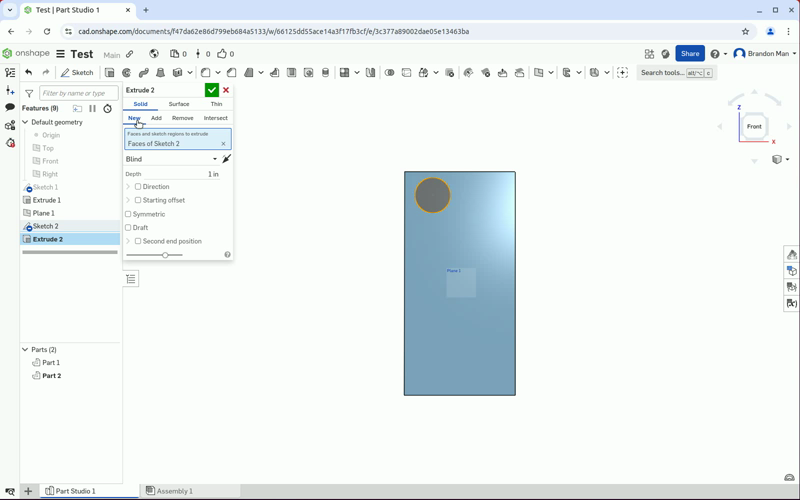
key(tab, 4)
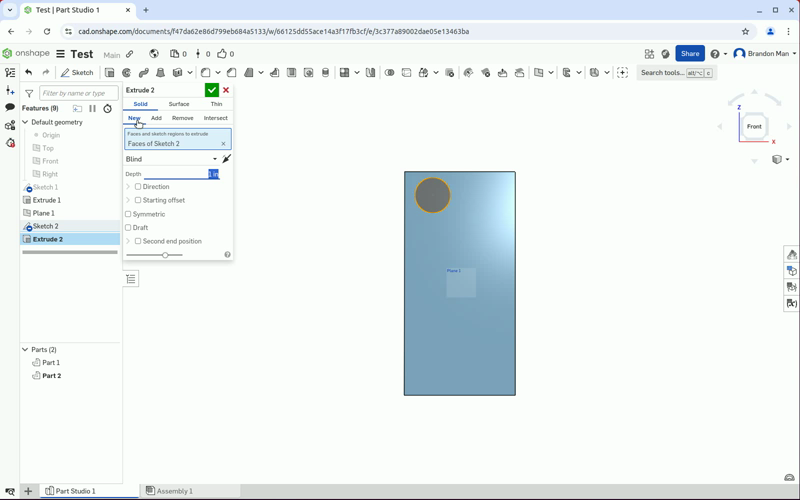
text(2.648)
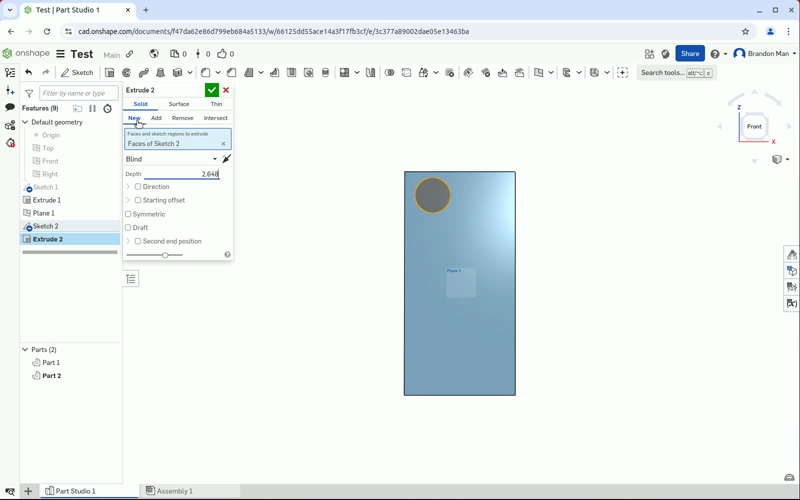
key(enter)
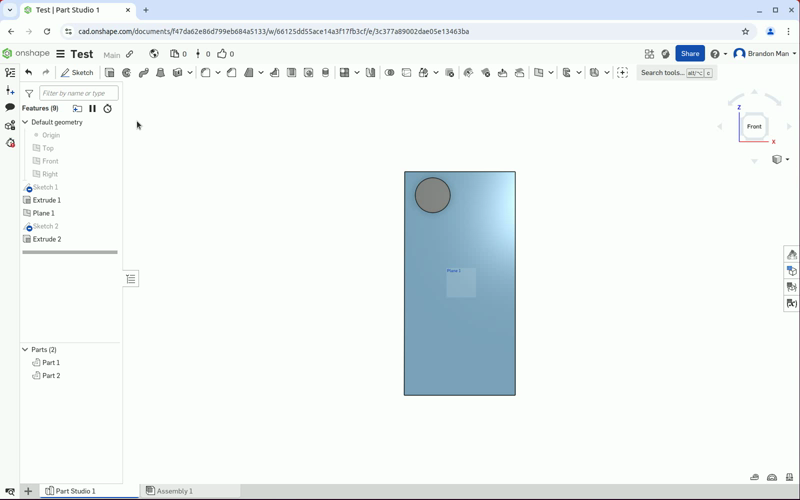
key(shift+h)
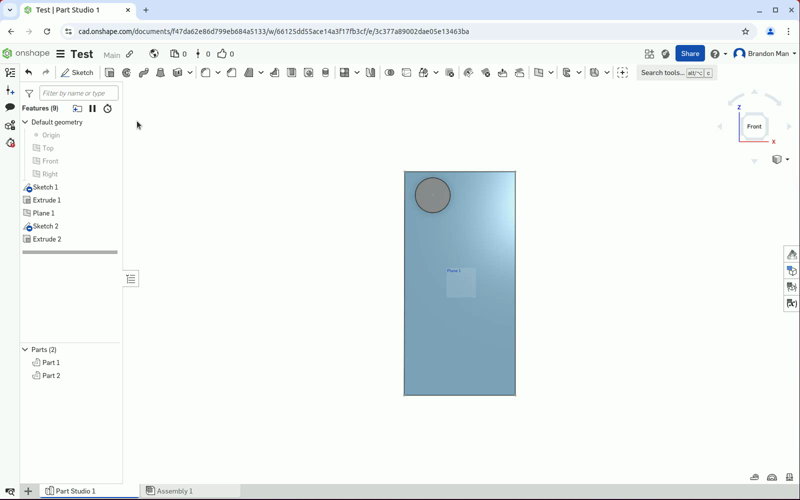
key(shift+h)
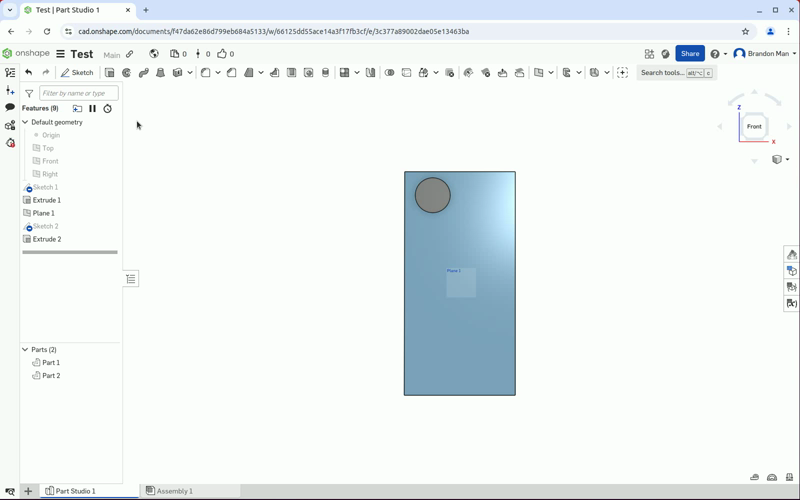
mouse_move(73, 189)
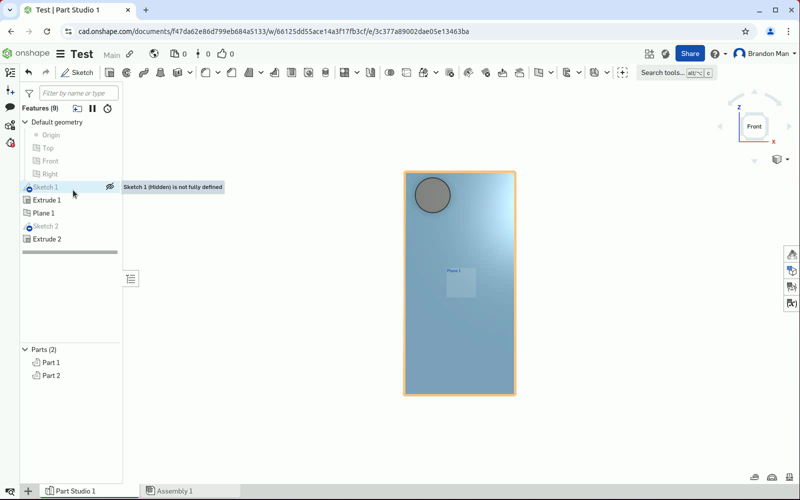
click(73, 189)
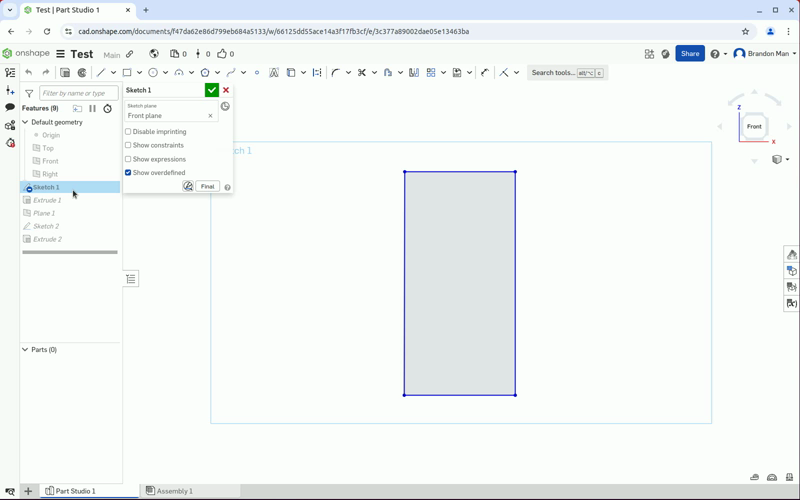
mouse_move(229, 92)
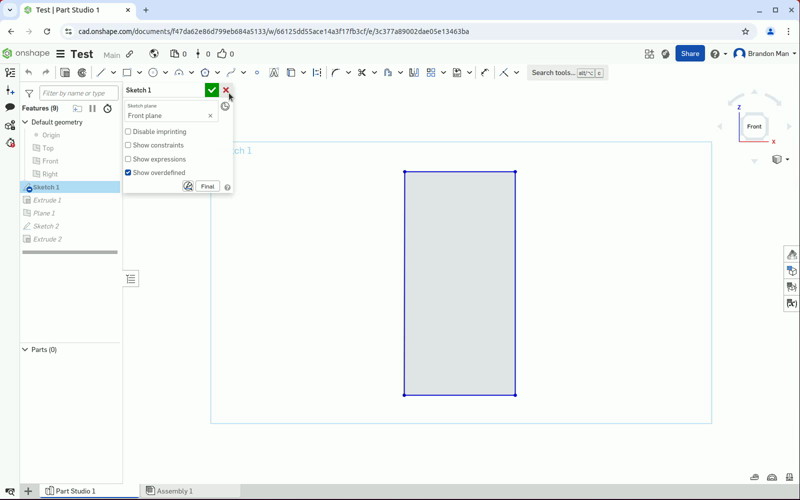
click(229, 92)
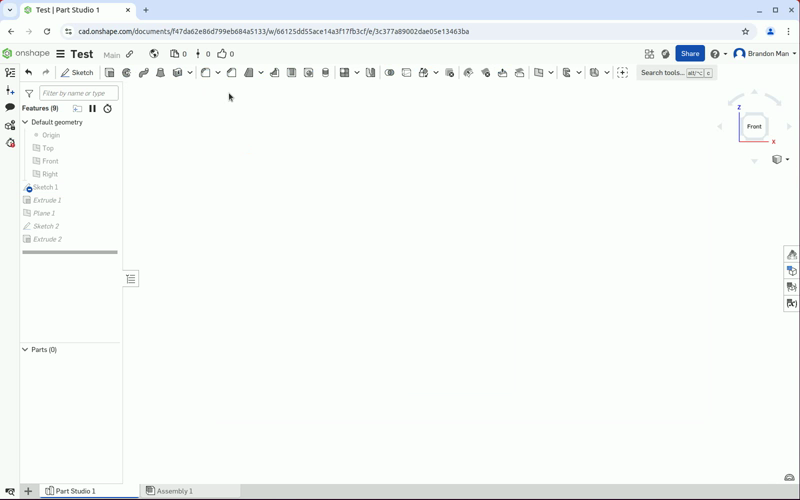
key(shift+s)
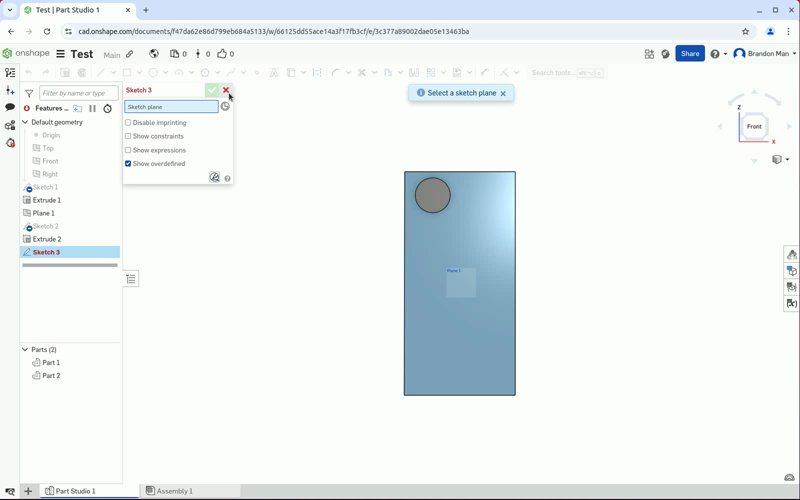
mouse_move(73, 215)
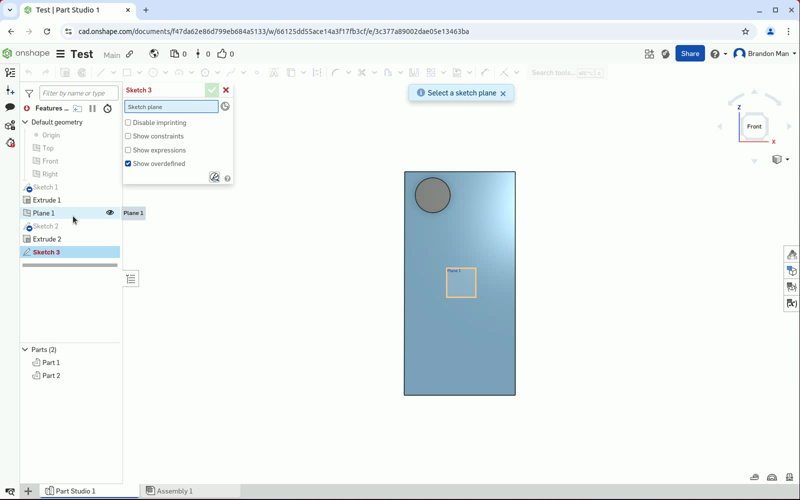
click(73, 215)
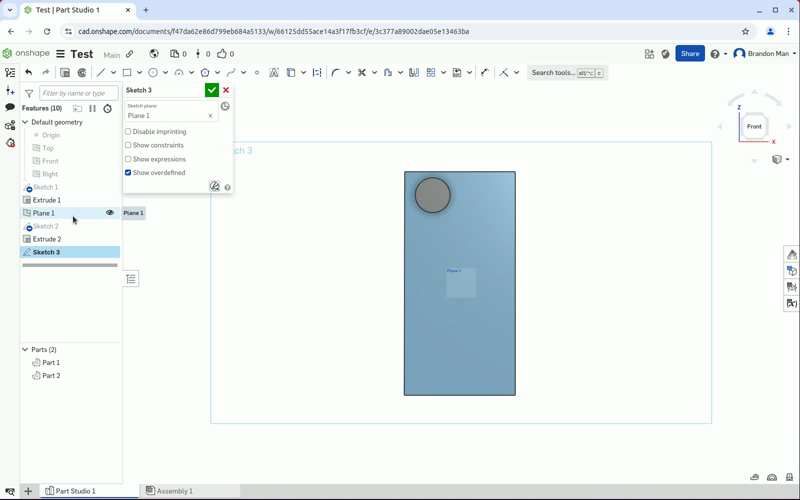
mouse_move(73, 352)
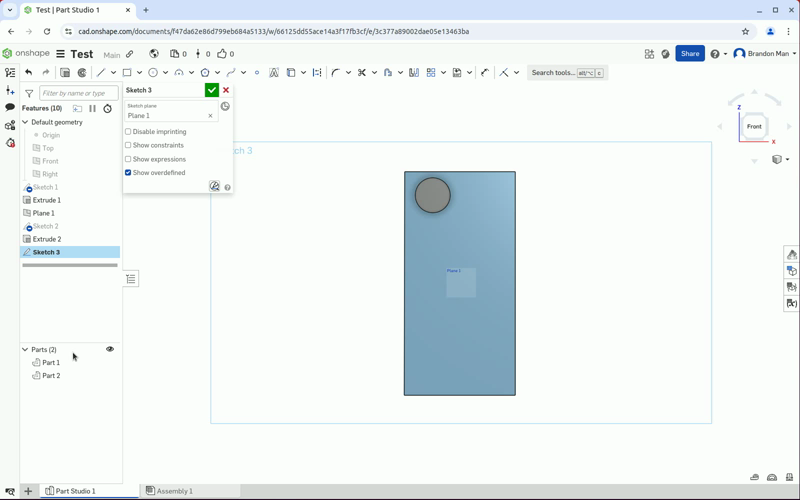
key(y)
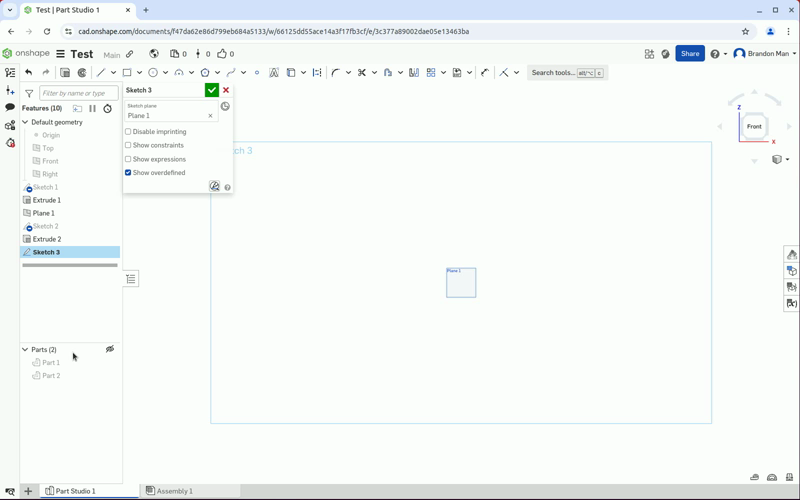
key(c)
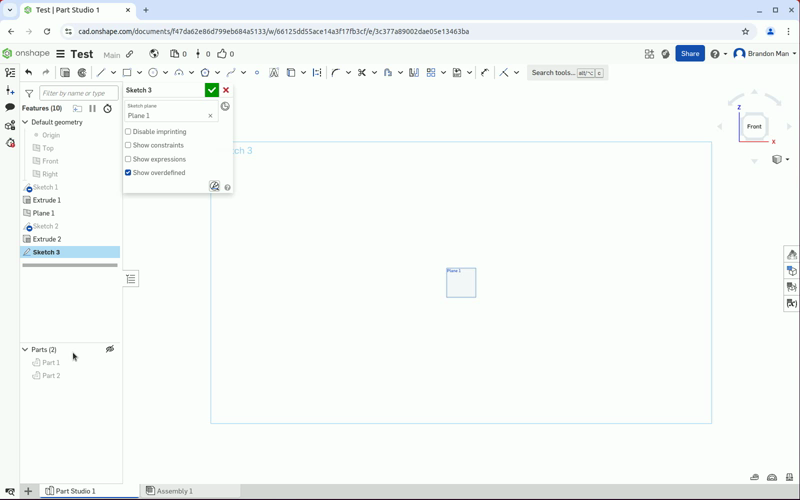
key_down(shift)
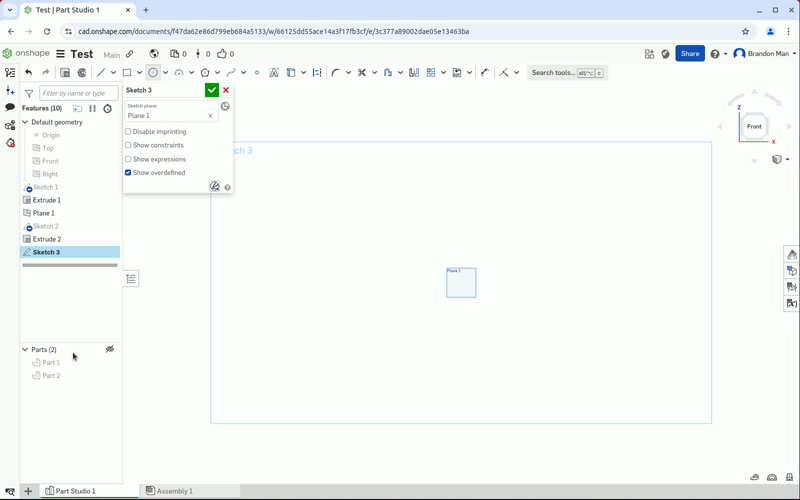
mouse_move(432, 251)
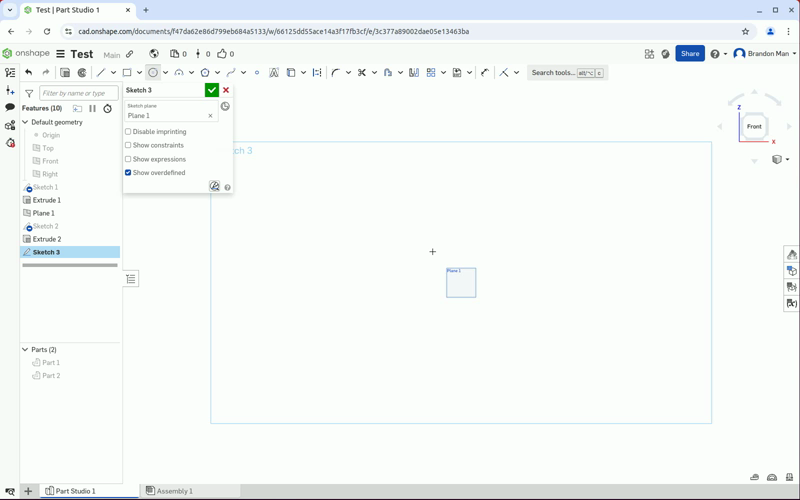
click(432, 251)
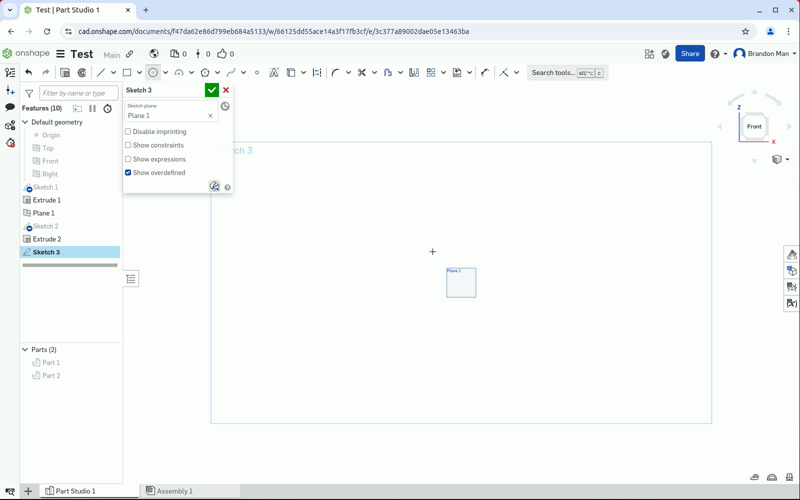
key_up(shift)
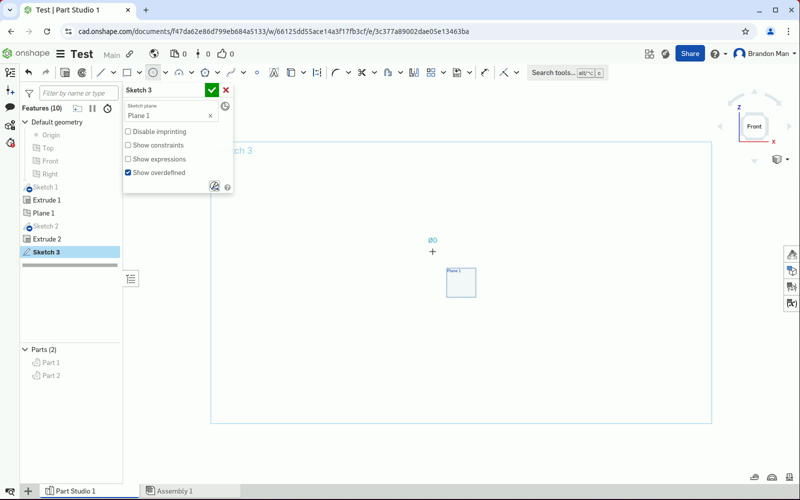
mouse_move(450, 251)
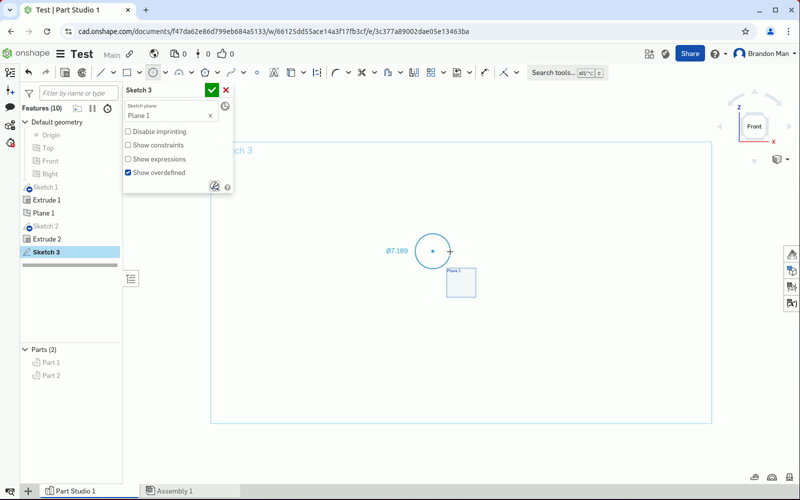
click(450, 251)
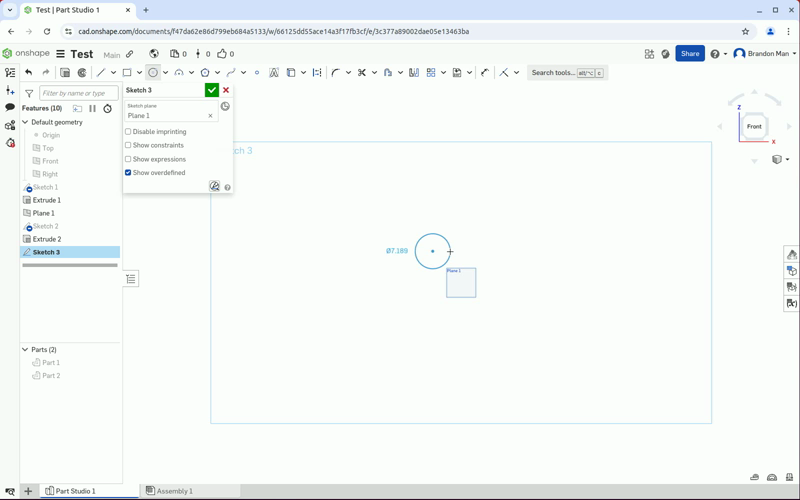
key(esc)
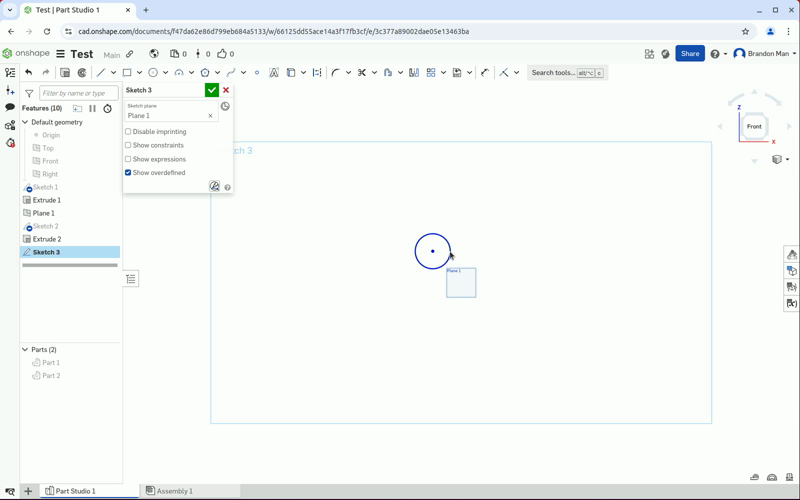
mouse_move(430, 235)
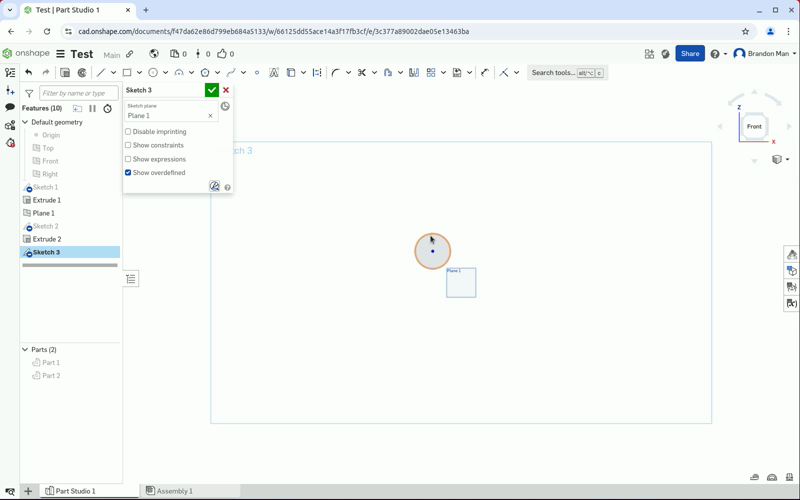
scroll(6)
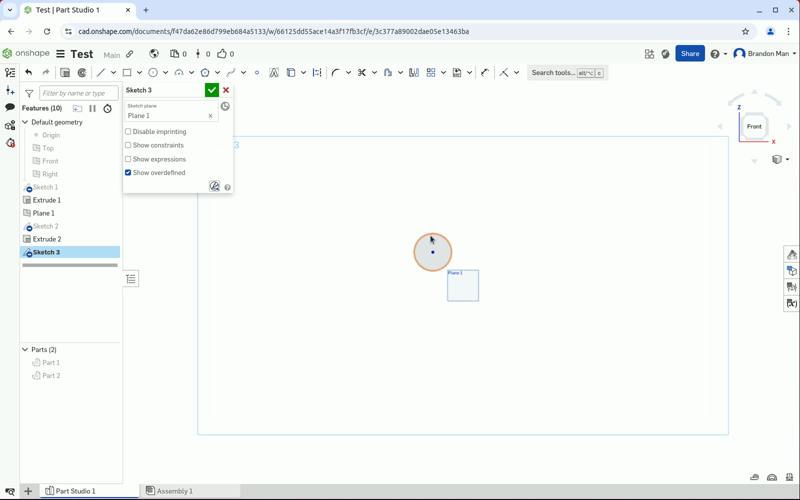
scroll(6)
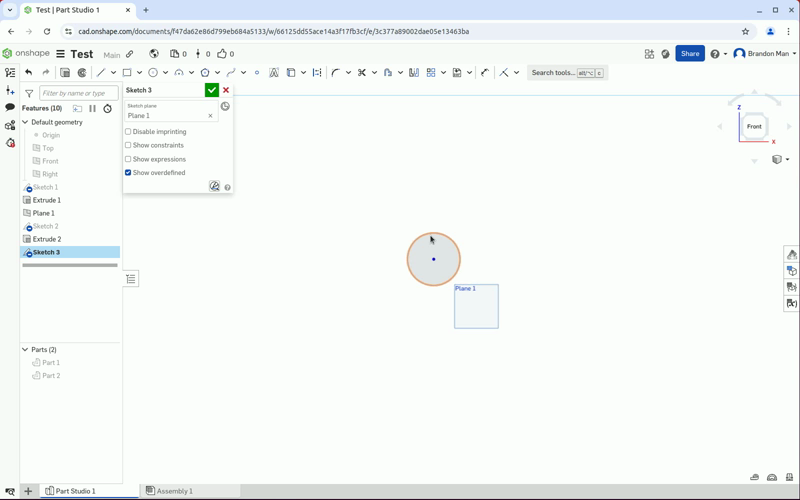
scroll(6)
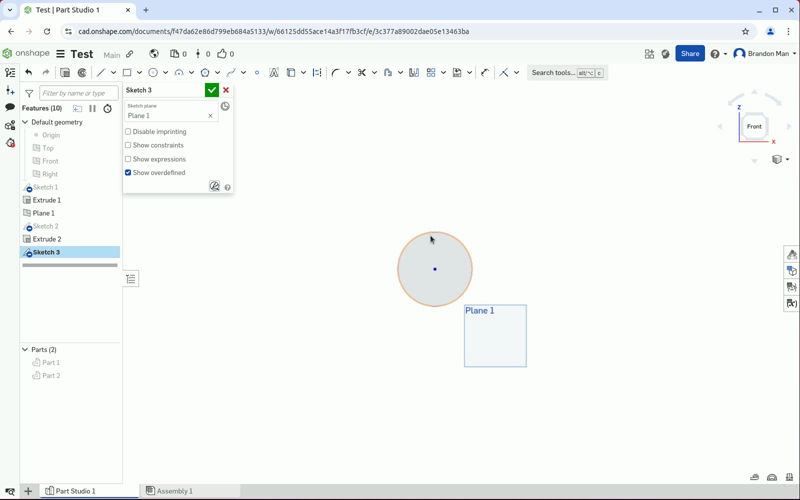
scroll(6)
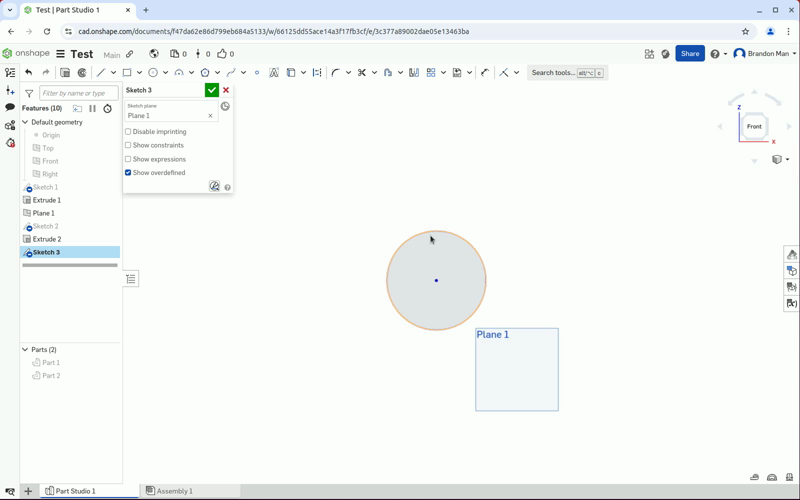
scroll(6)
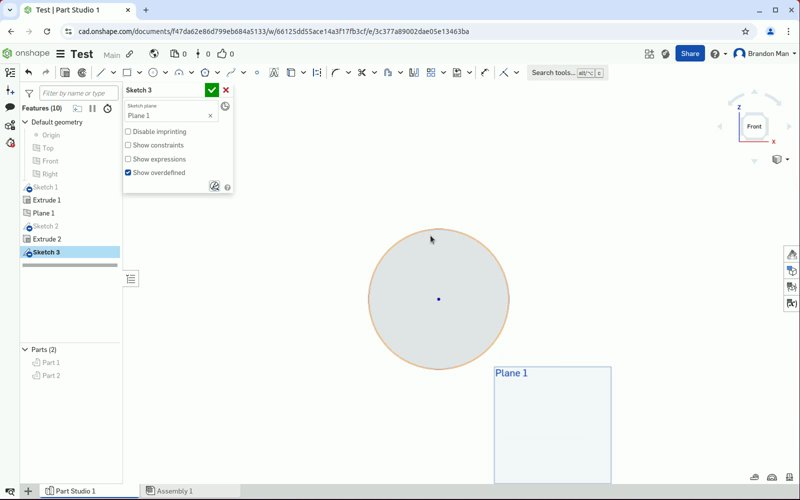
scroll(6)
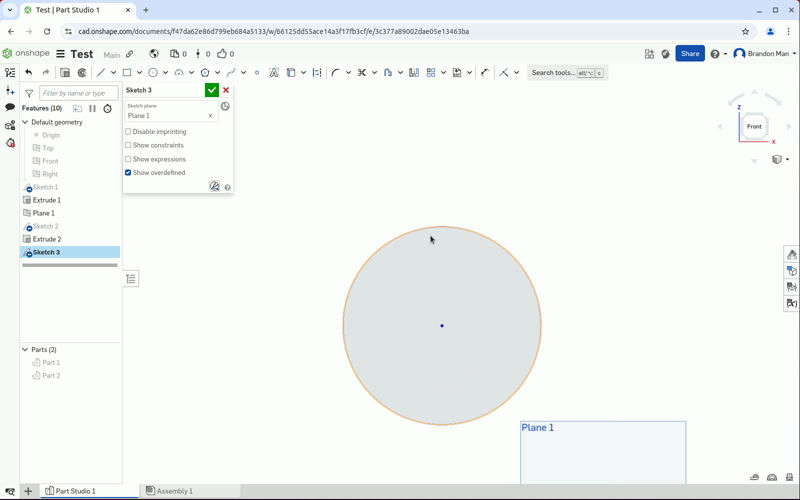
scroll(6)
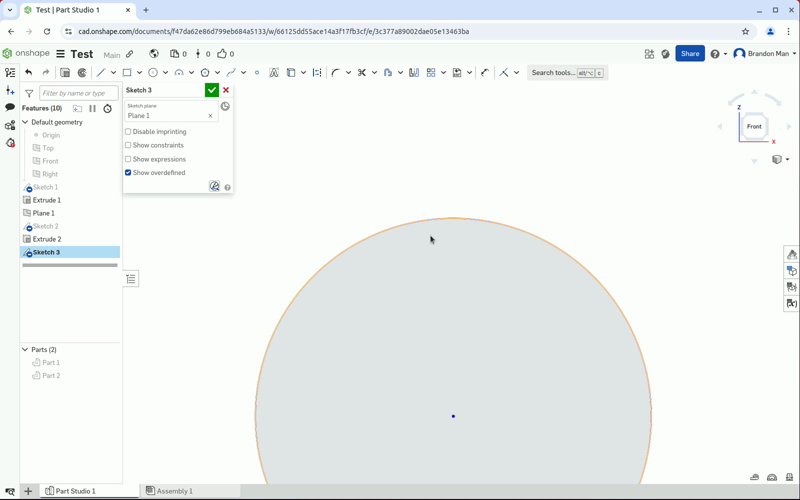
click(430, 235)
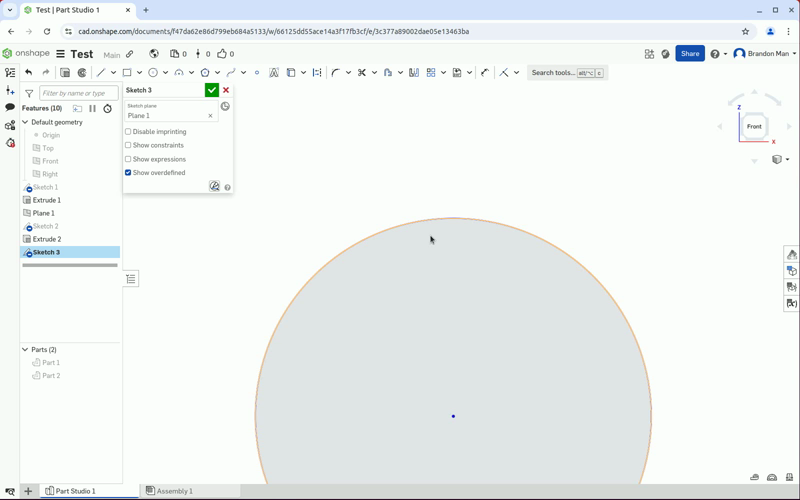
scroll(-6)
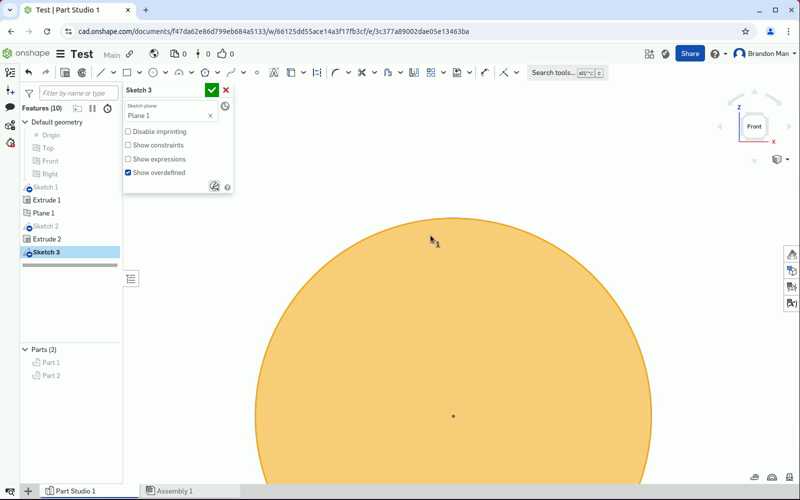
scroll(-6)
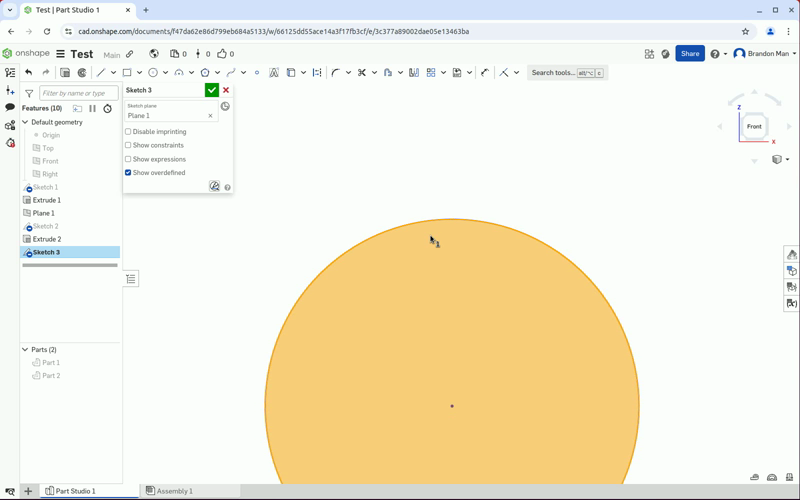
scroll(-6)
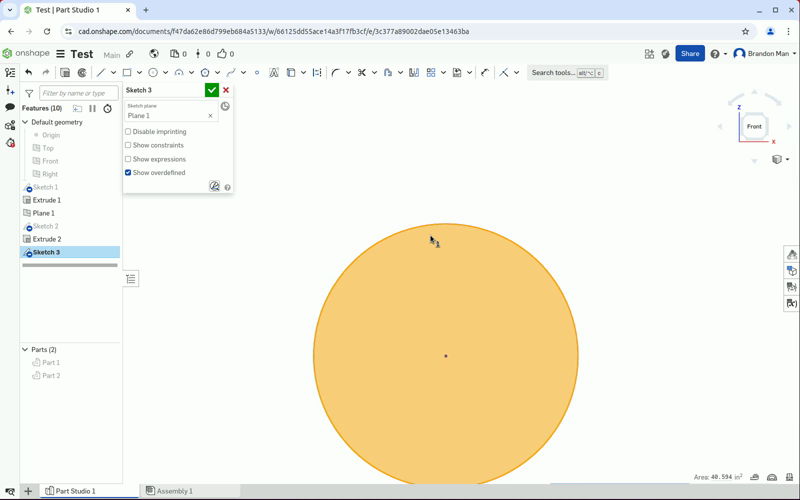
scroll(-6)
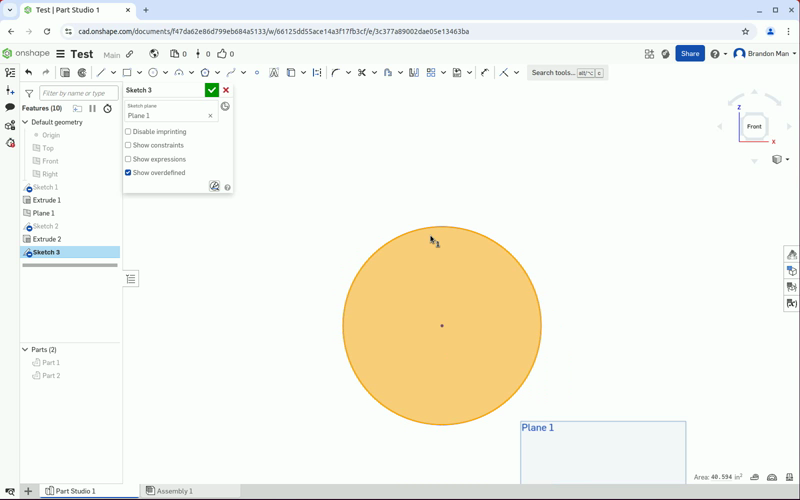
scroll(-6)
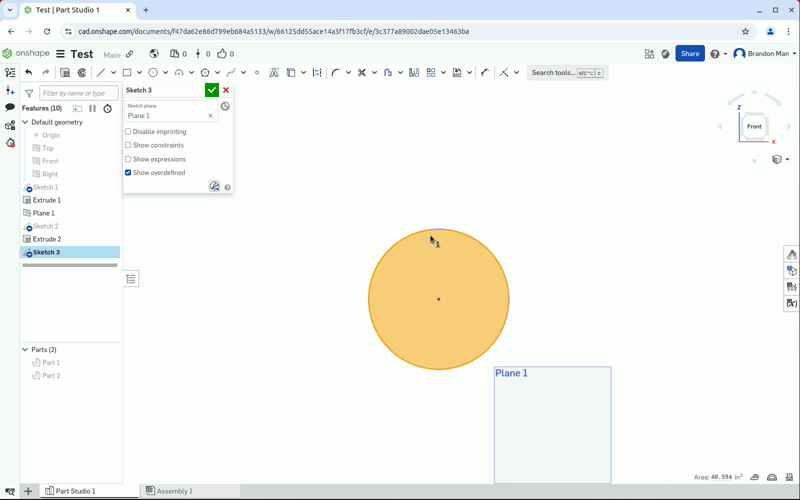
scroll(-6)
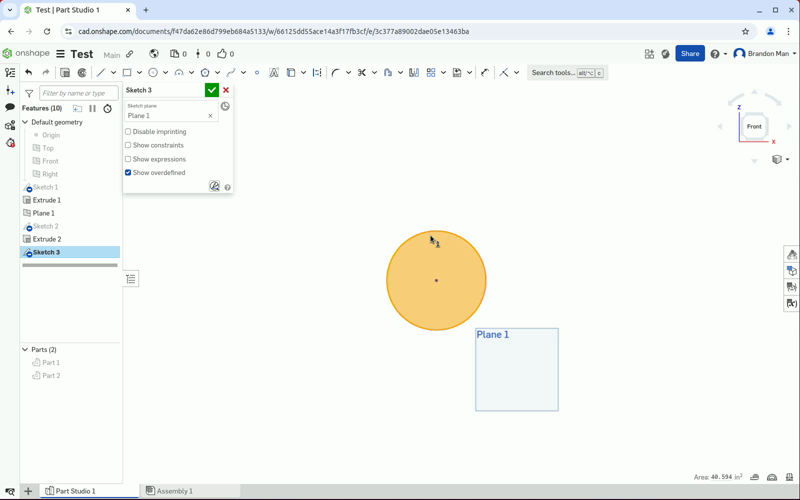
scroll(-6)
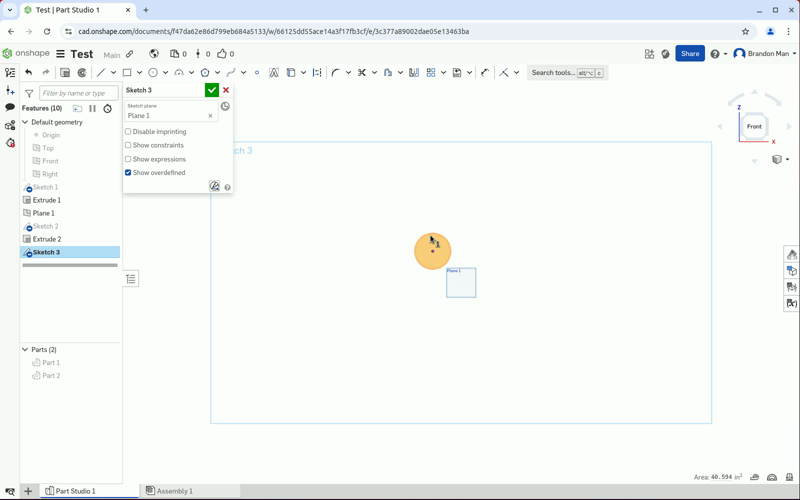
mouse_move(73, 352)
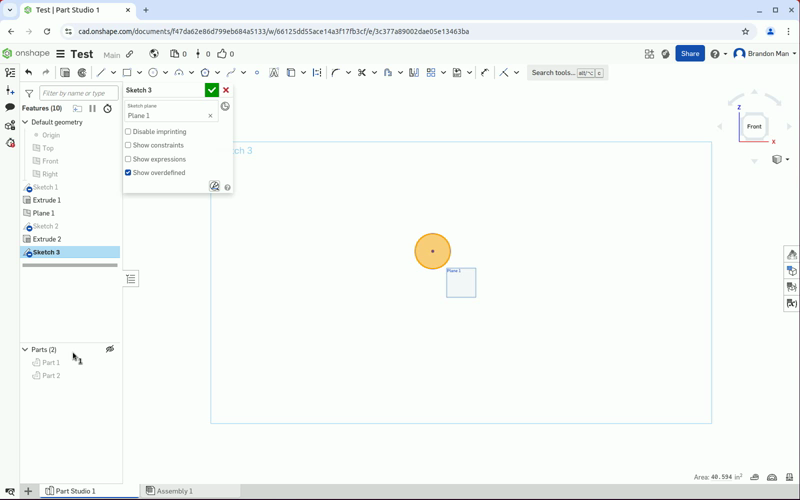
key(shift+y)
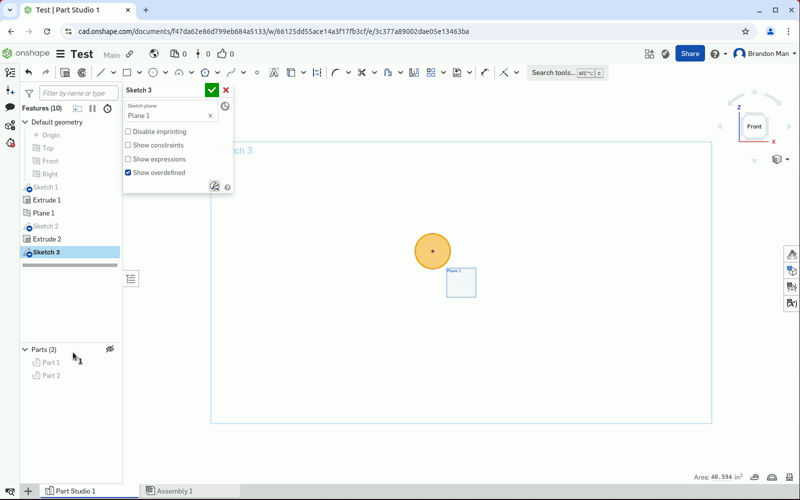
key(shift+e)
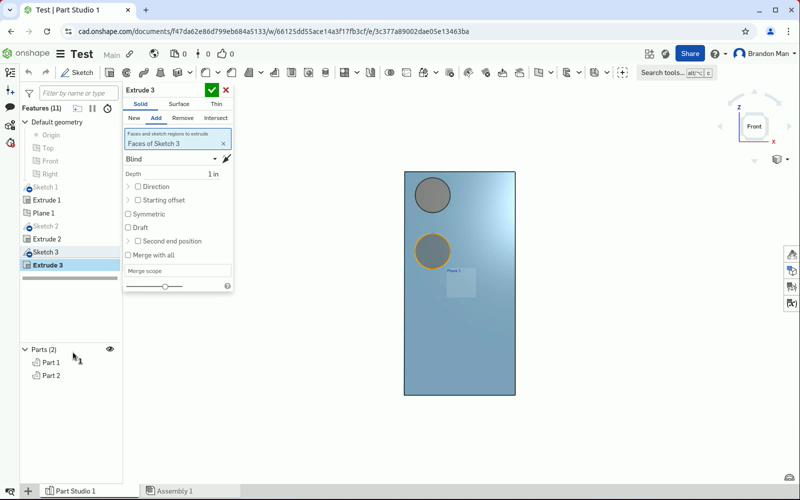
mouse_move(143, 106)
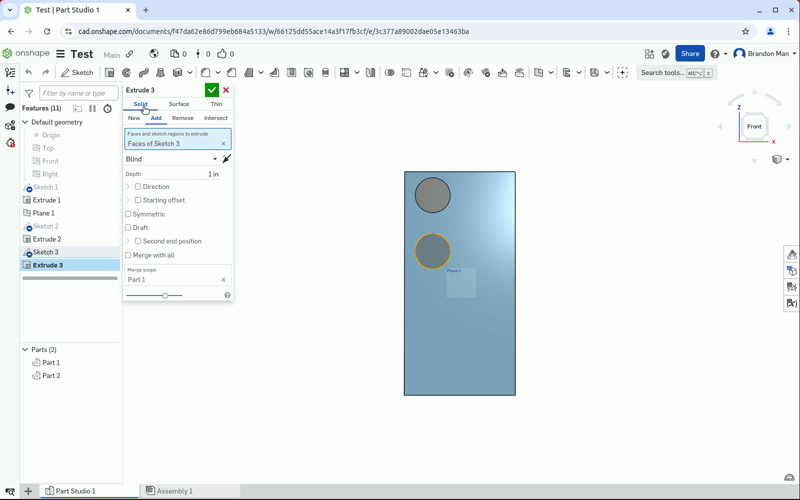
click(143, 106)
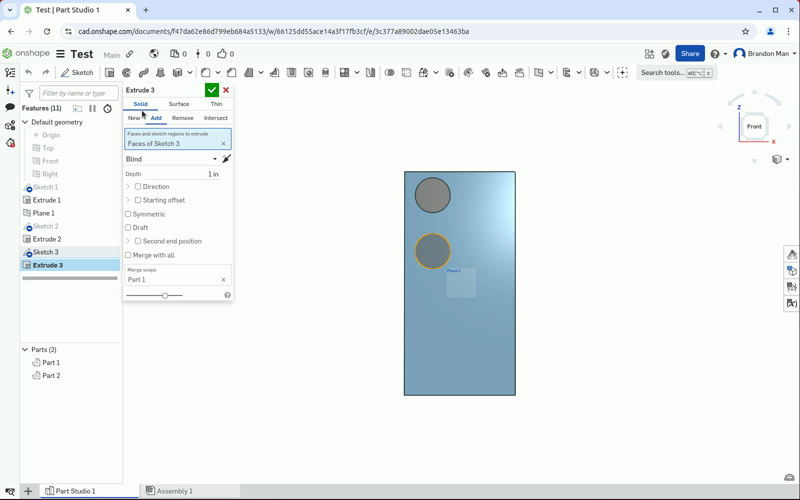
mouse_move(137, 120)
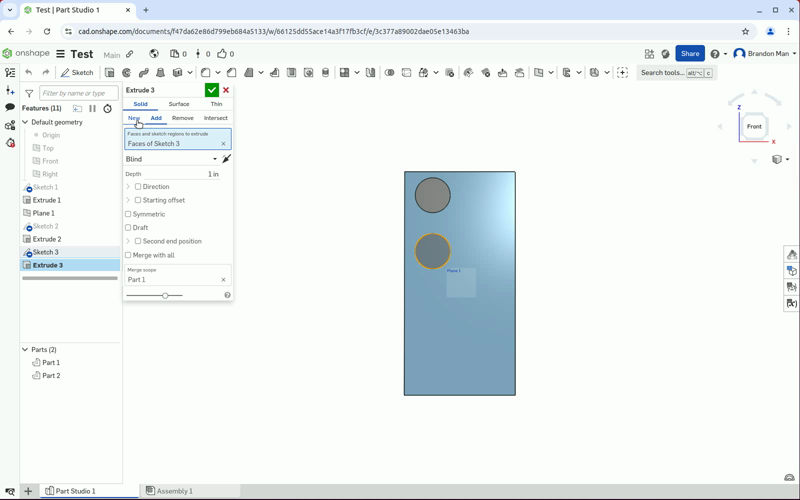
click(137, 120)
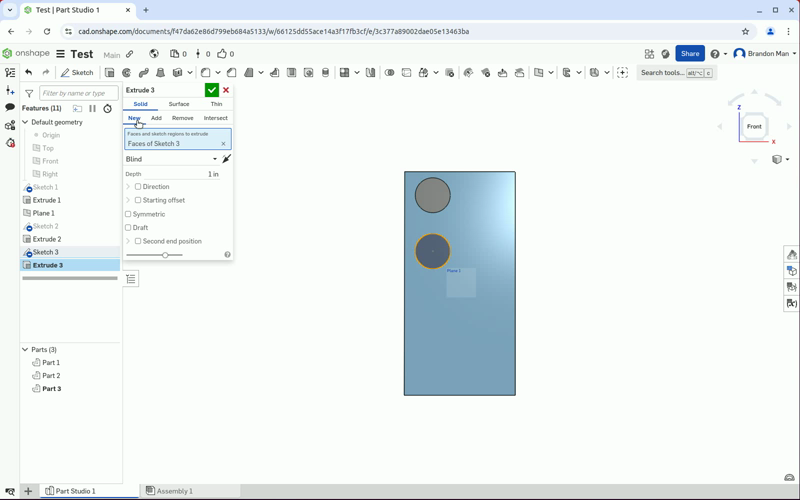
key(tab, 4)
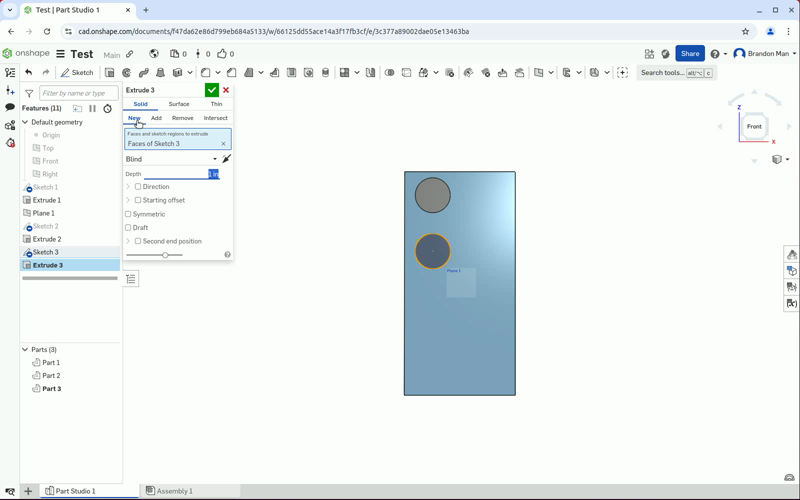
text(2.648)
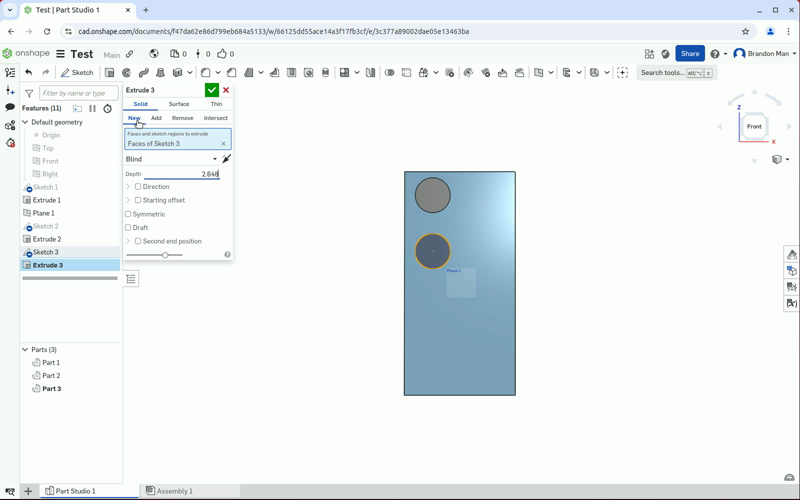
key(enter)
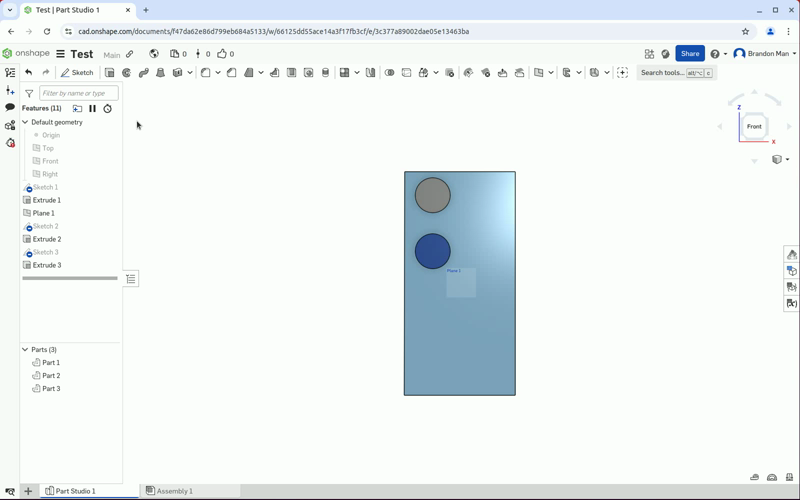
key(shift+h)
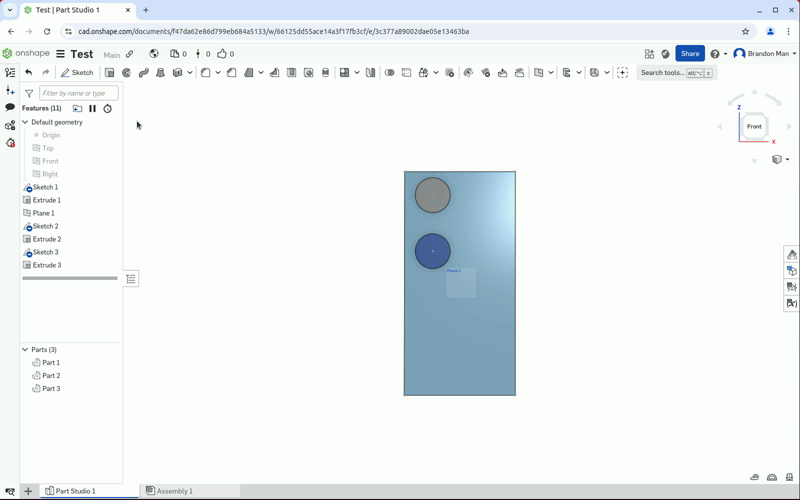
key(shift+h)
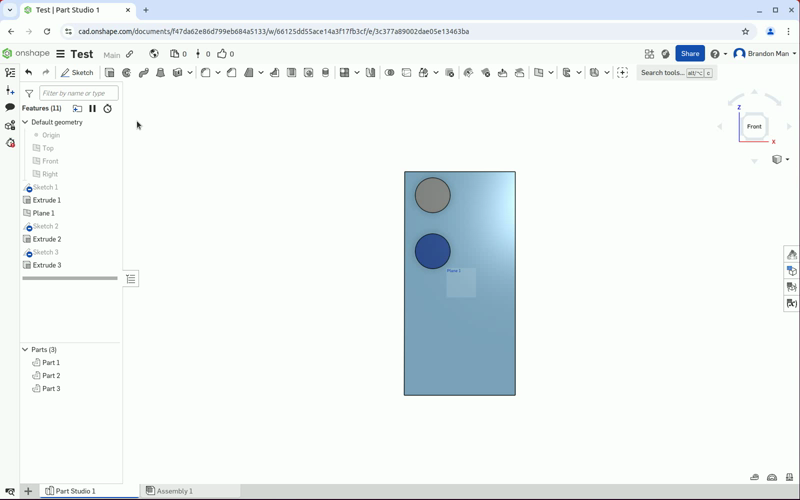
mouse_move(73, 189)
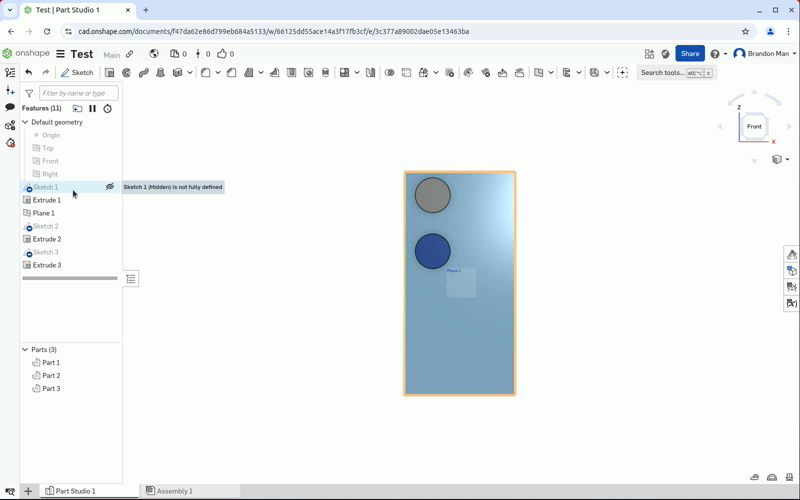
click(73, 189)
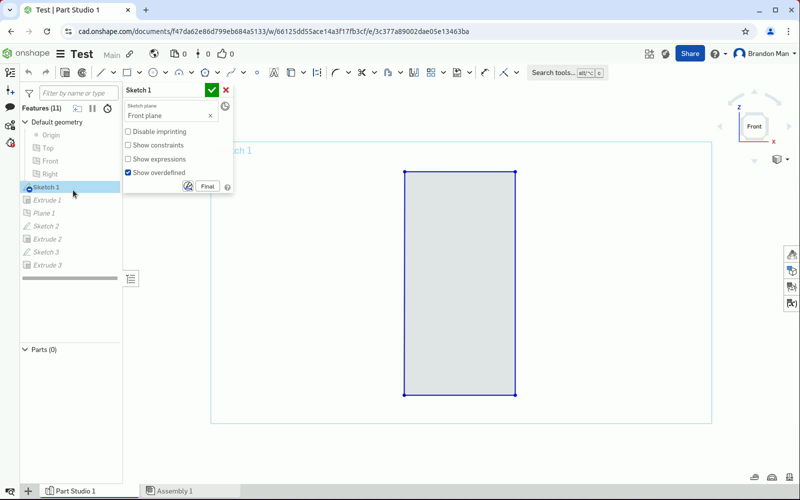
mouse_move(229, 92)
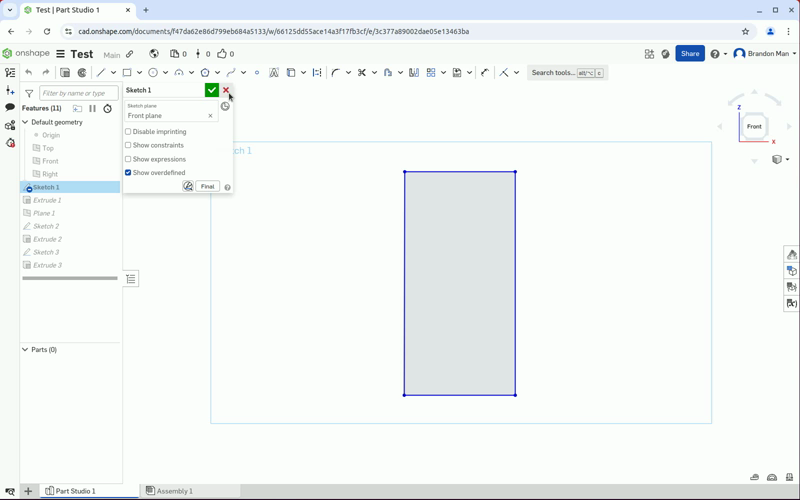
click(229, 92)
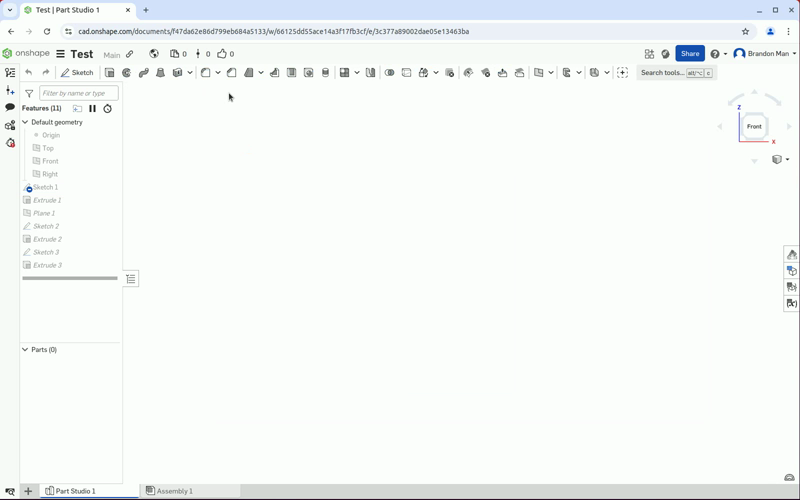
key(shift+s)
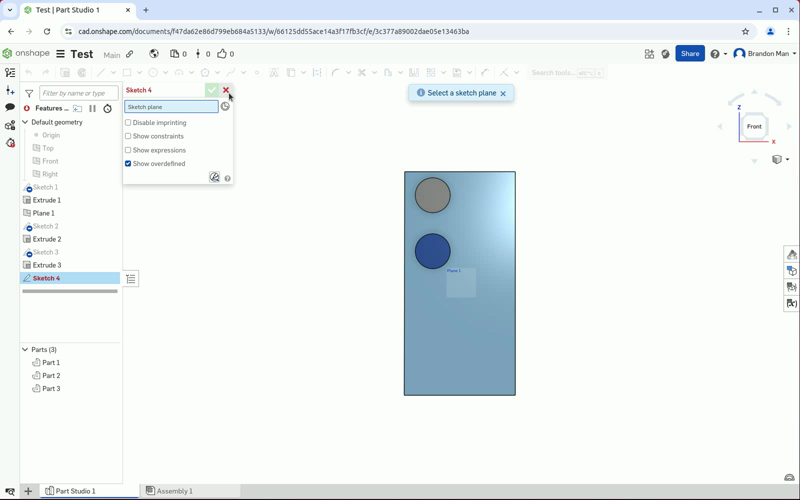
mouse_move(73, 215)
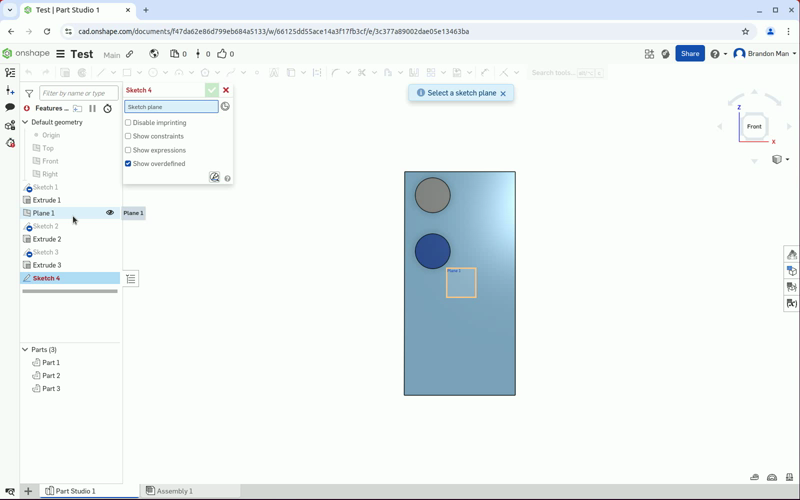
click(73, 215)
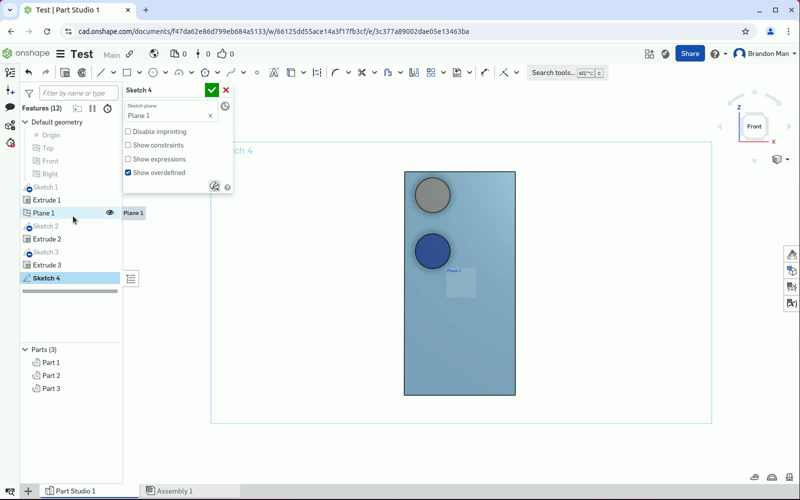
mouse_move(73, 352)
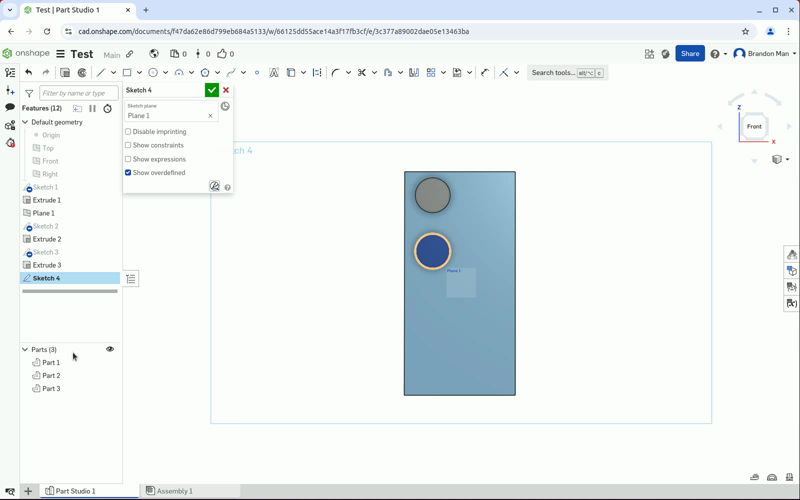
key(y)
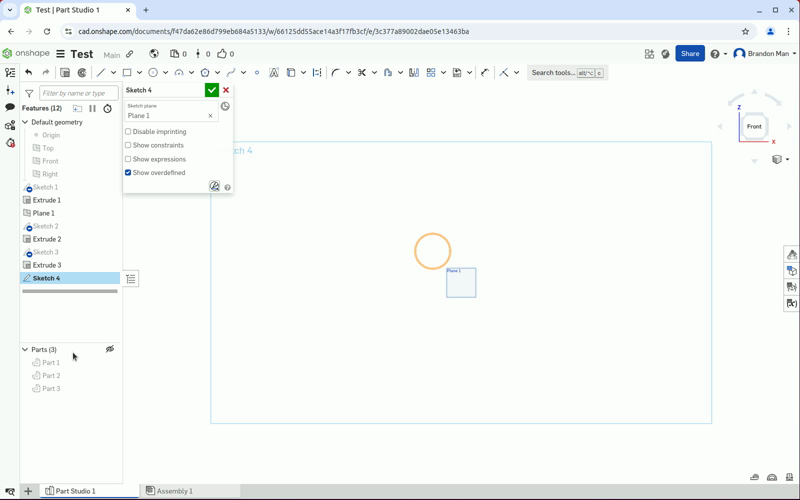
key(c)
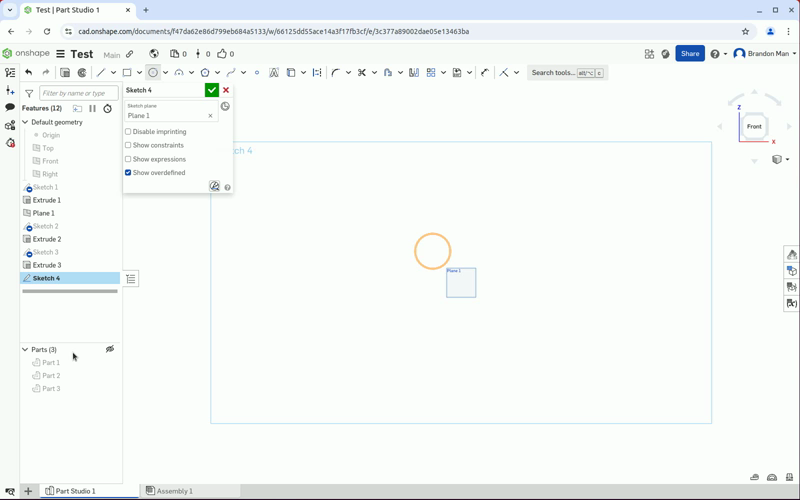
key_down(shift)
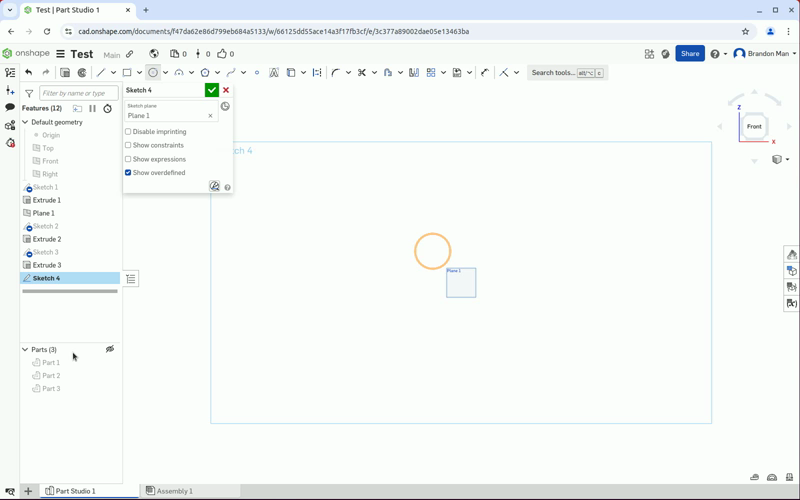
mouse_move(490, 251)
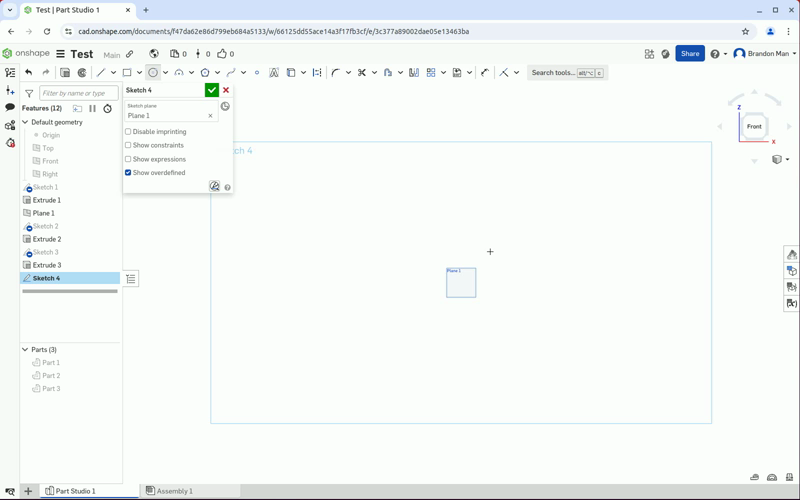
click(490, 251)
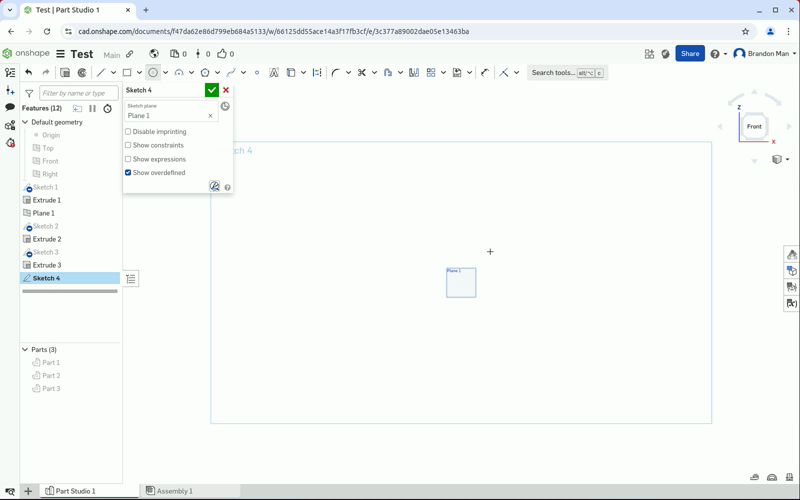
key_up(shift)
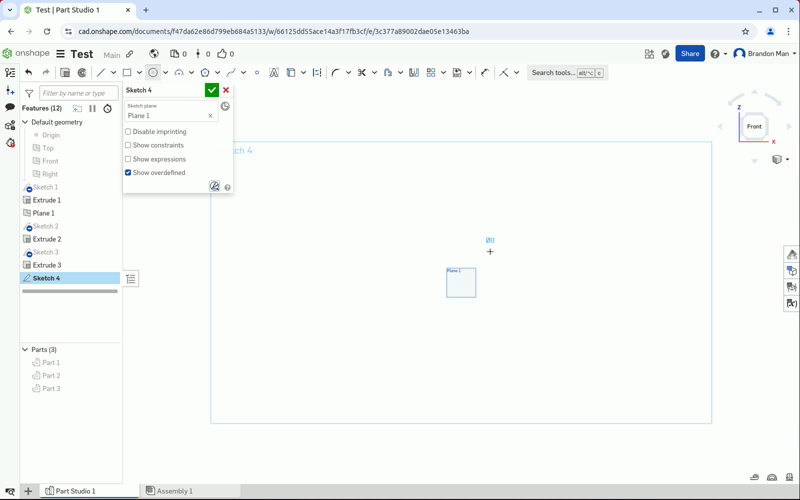
mouse_move(507, 251)
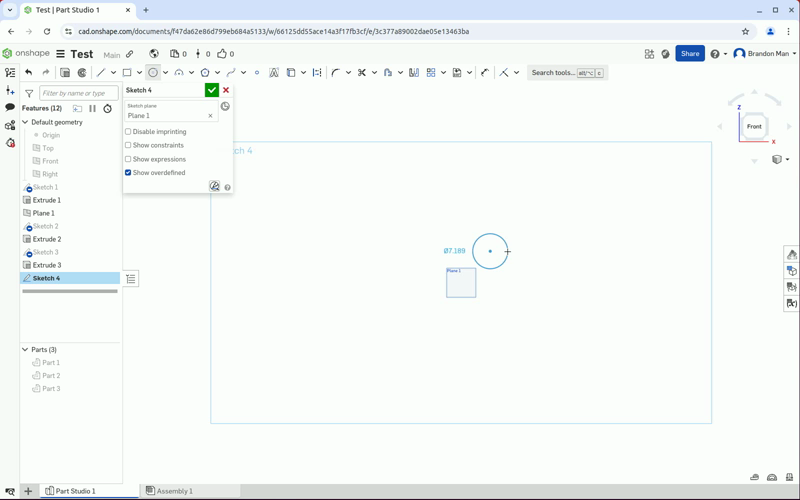
click(507, 251)
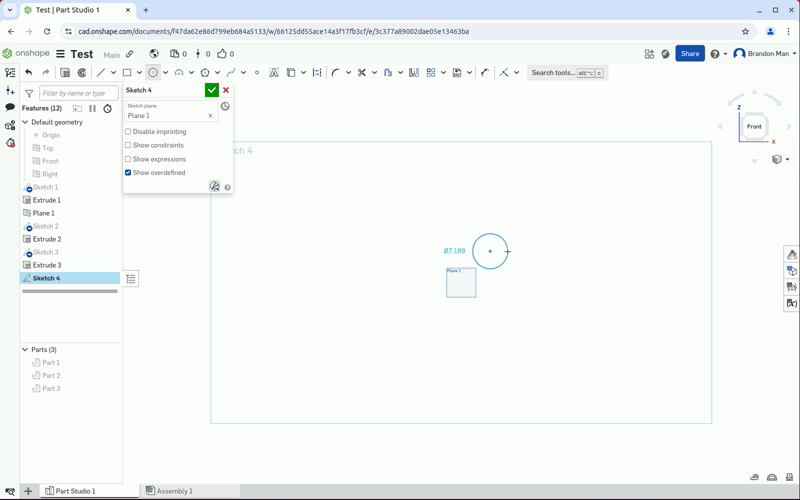
key(esc)
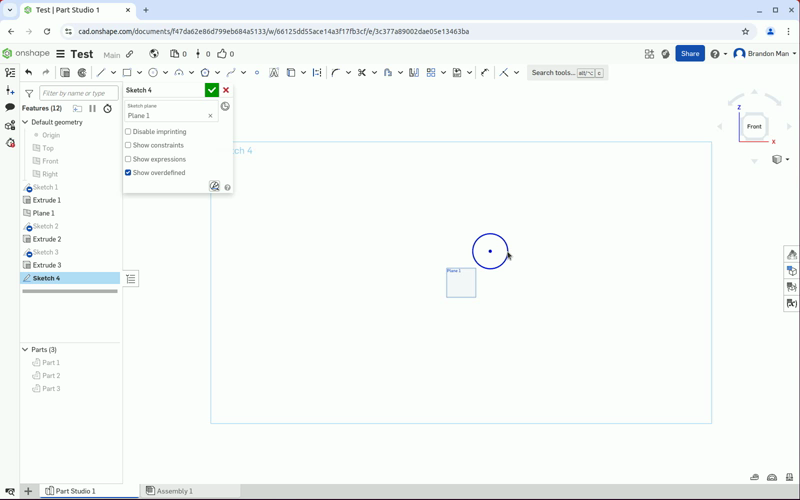
mouse_move(495, 244)
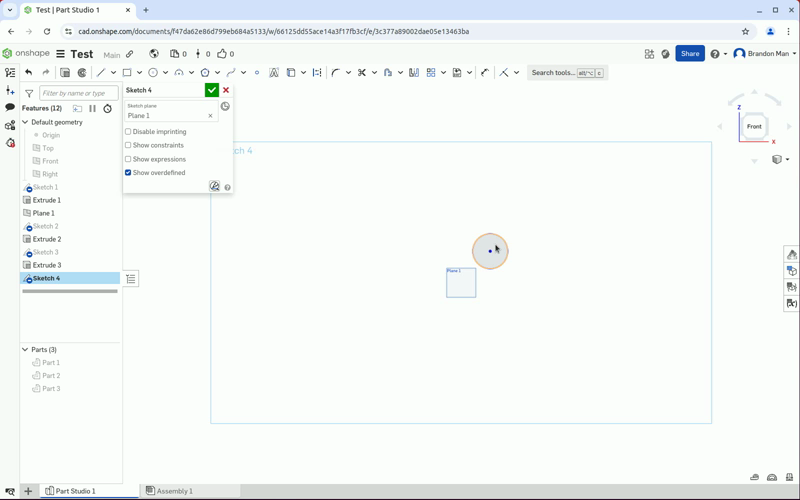
scroll(6)
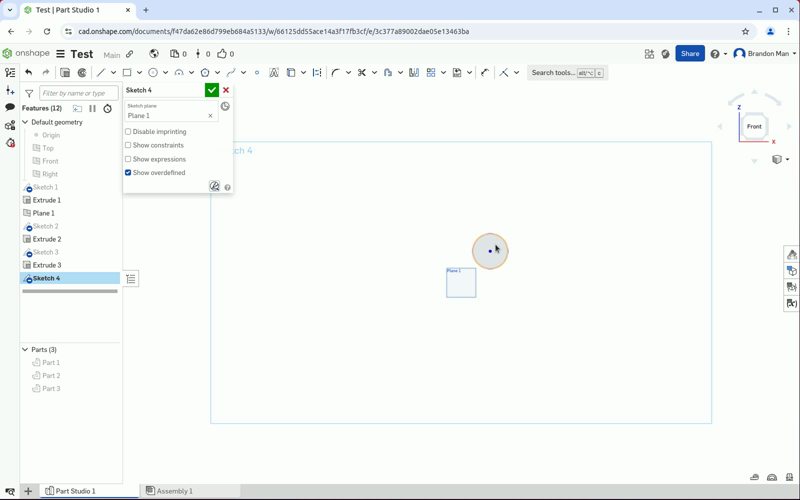
scroll(6)
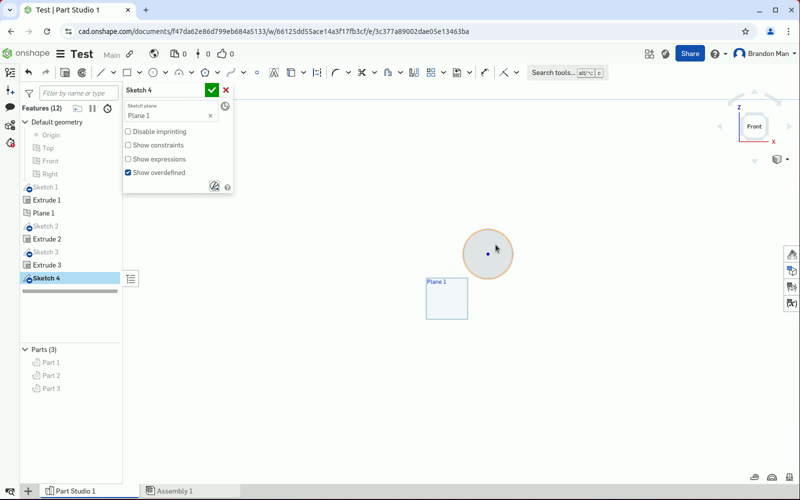
scroll(6)
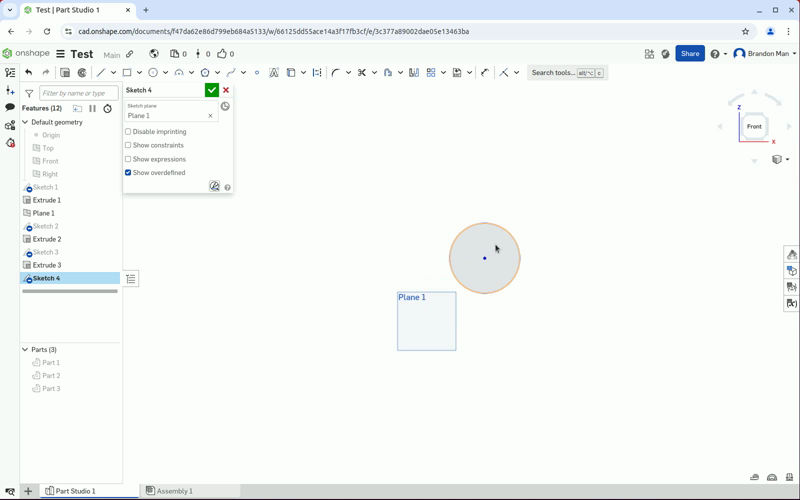
scroll(6)
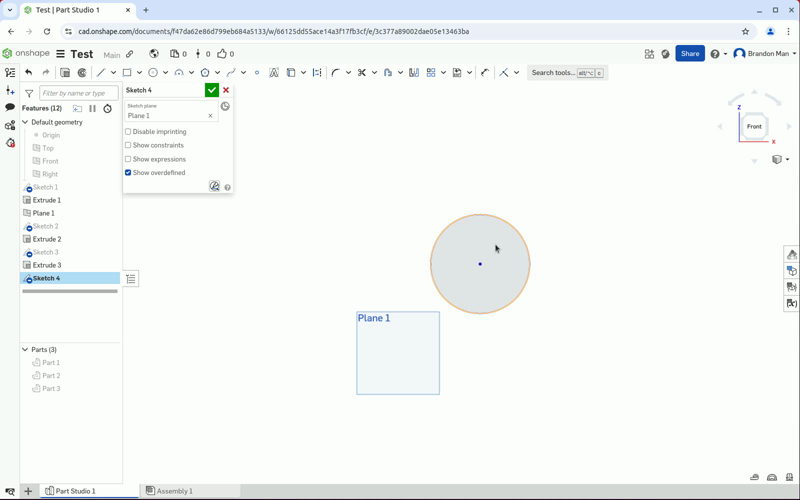
scroll(6)
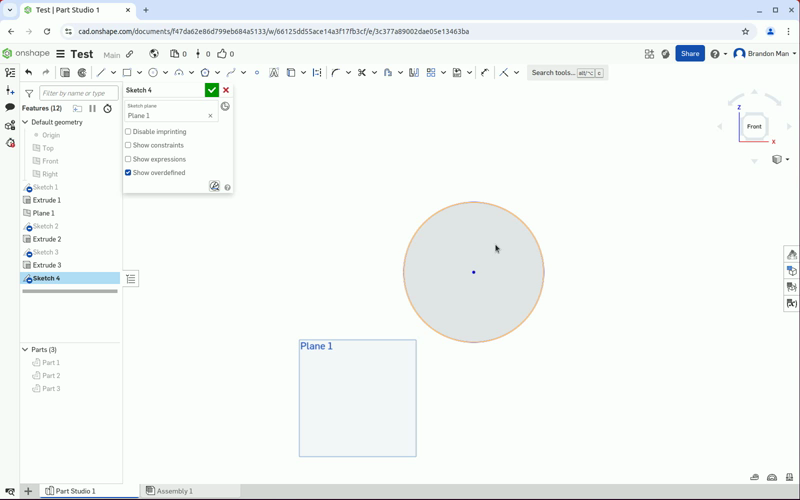
scroll(6)
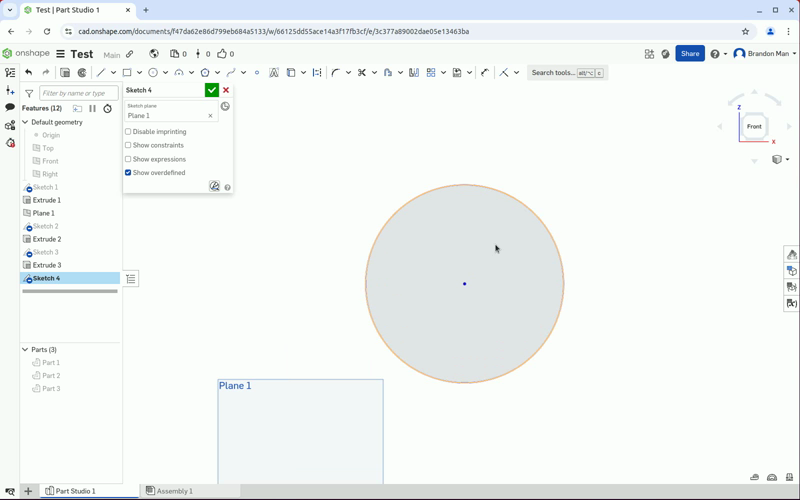
scroll(6)
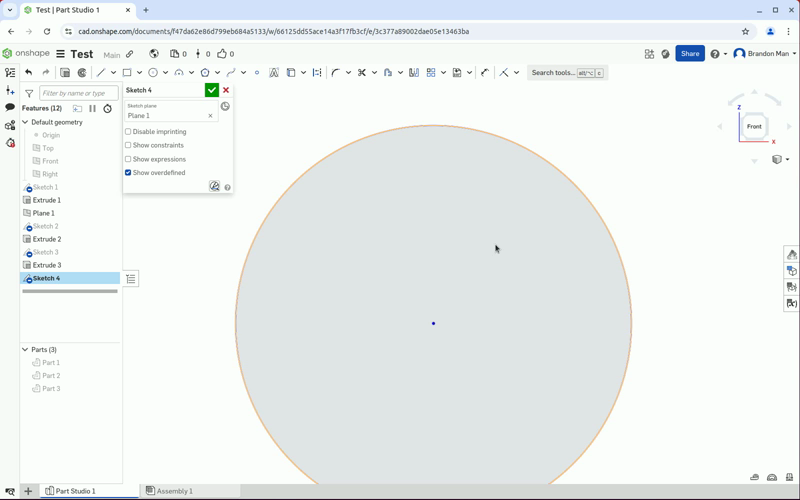
click(495, 244)
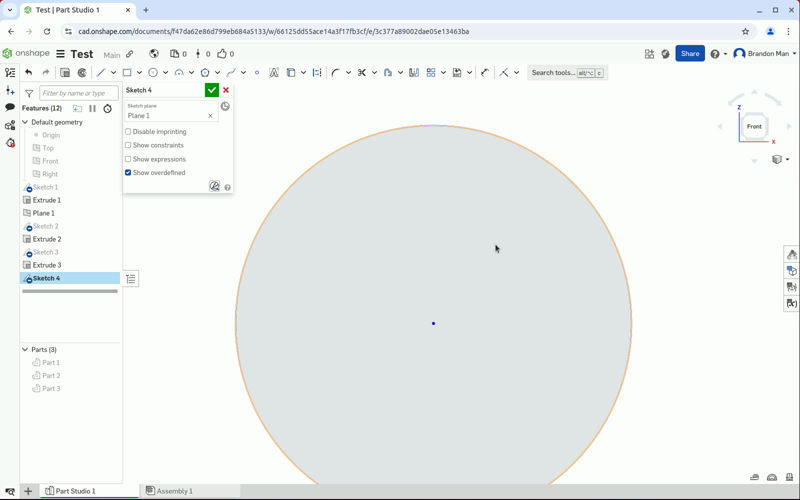
scroll(-6)
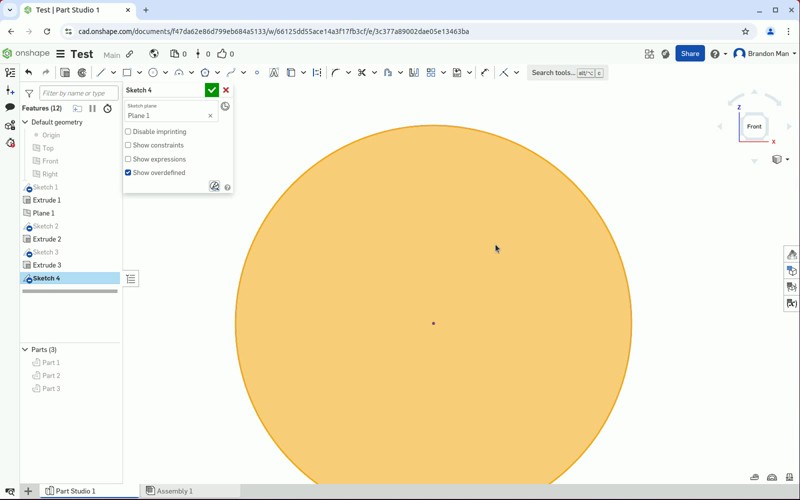
scroll(-6)
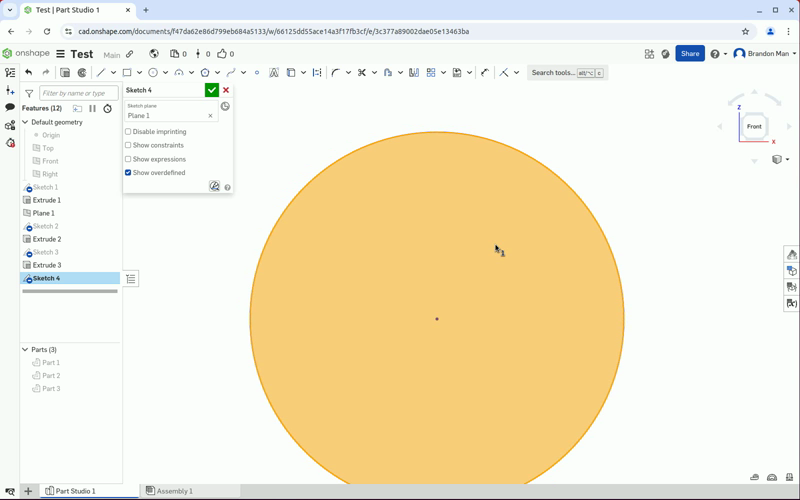
scroll(-6)
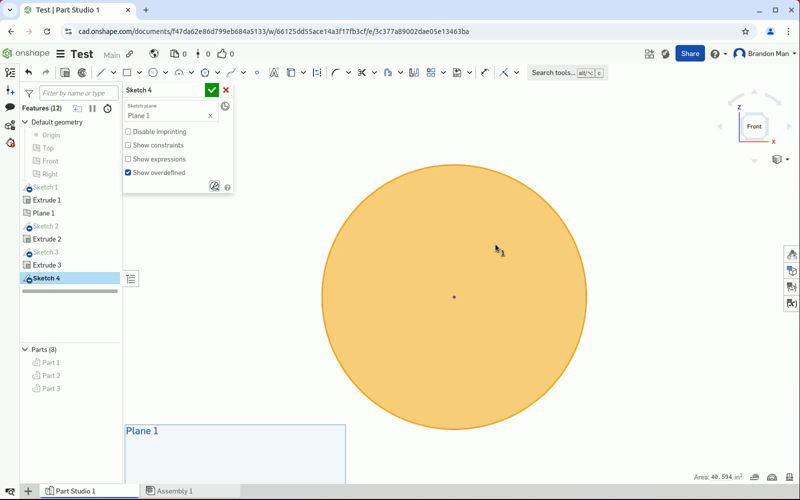
scroll(-6)
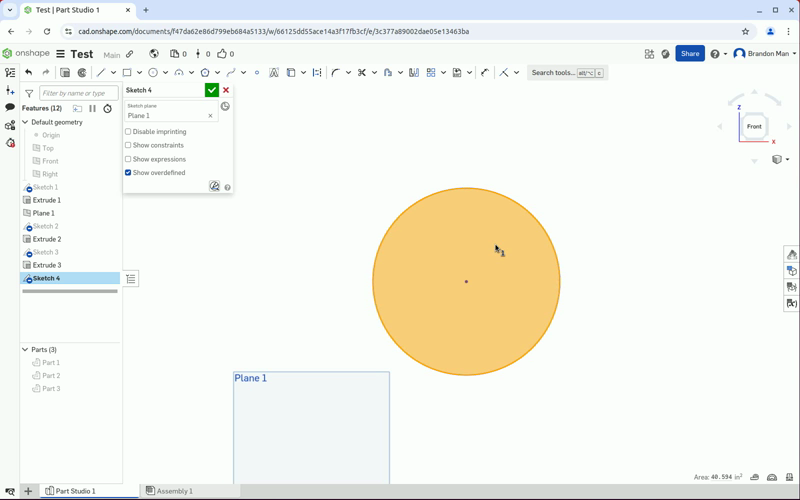
scroll(-6)
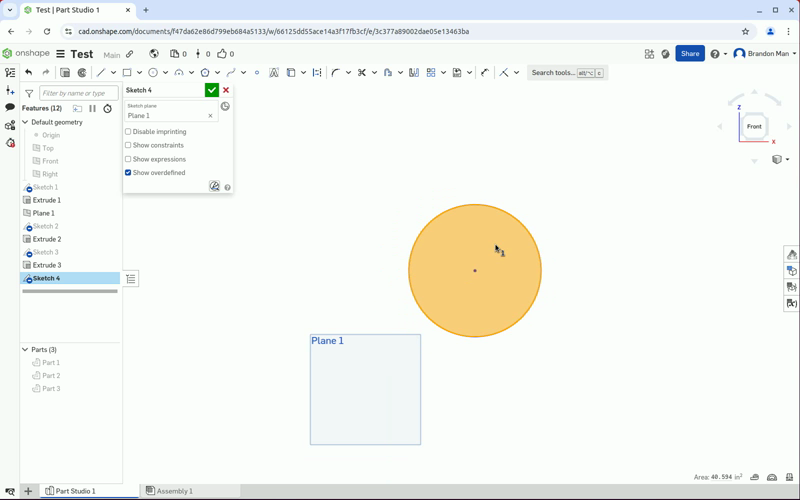
scroll(-6)
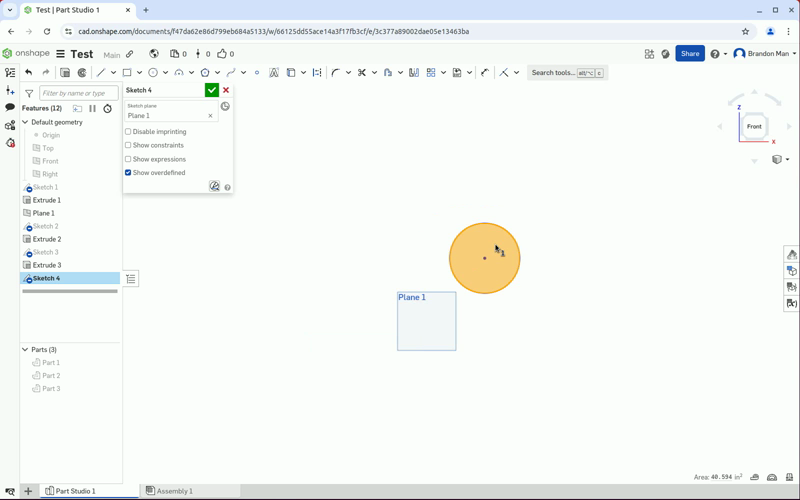
scroll(-6)
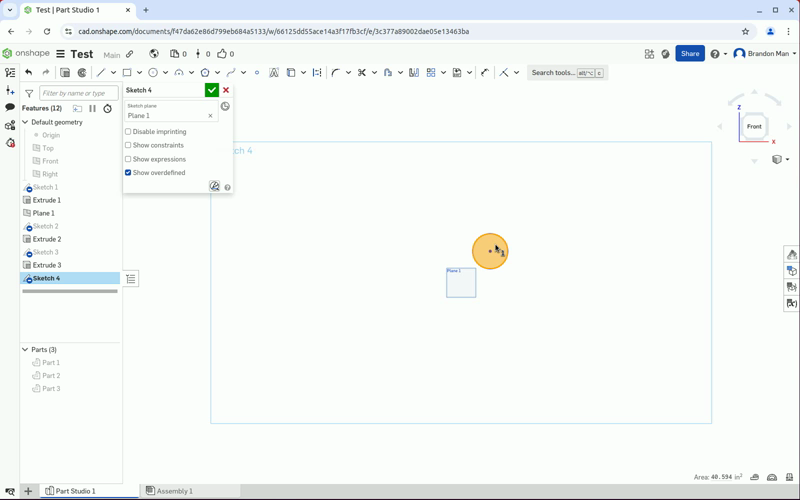
mouse_move(73, 352)
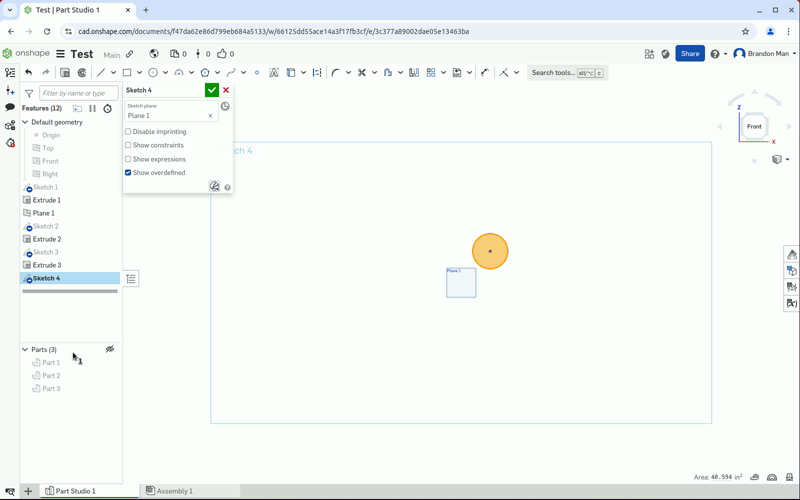
key(shift+y)
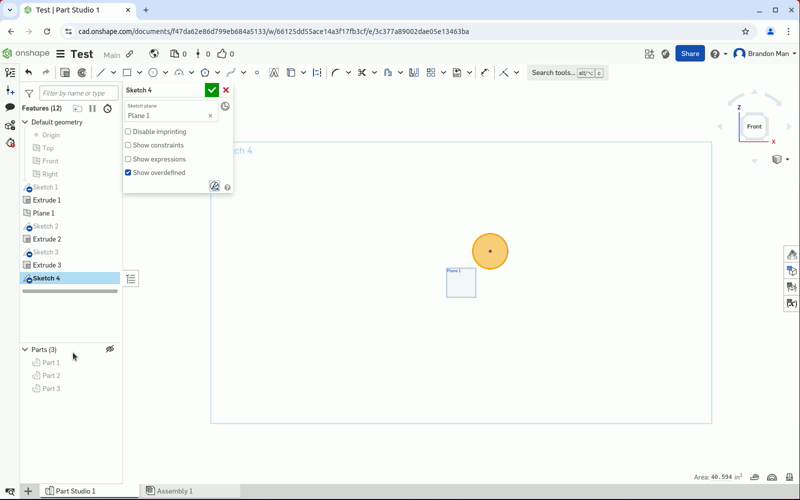
key(shift+e)
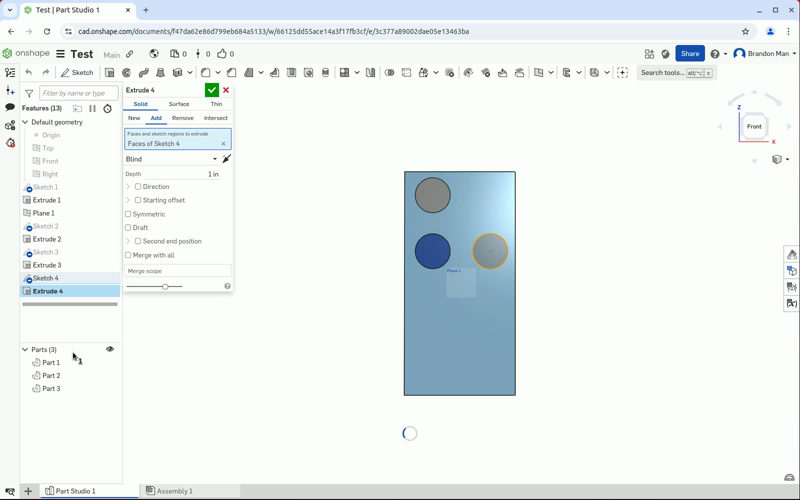
mouse_move(143, 106)
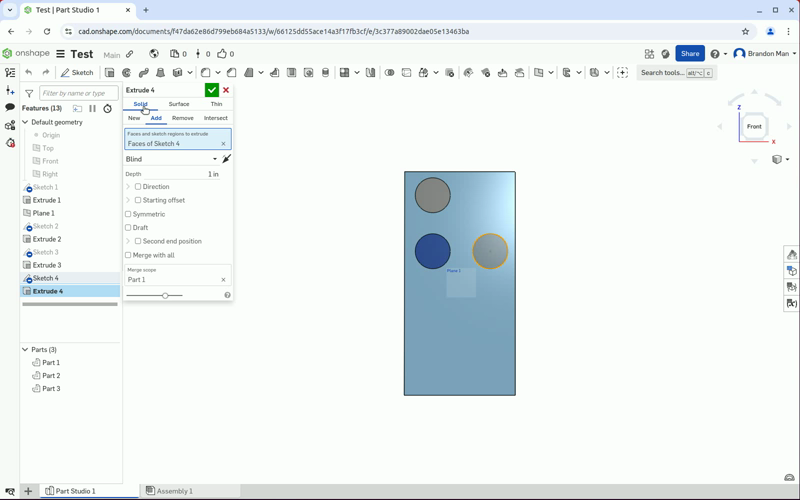
click(143, 106)
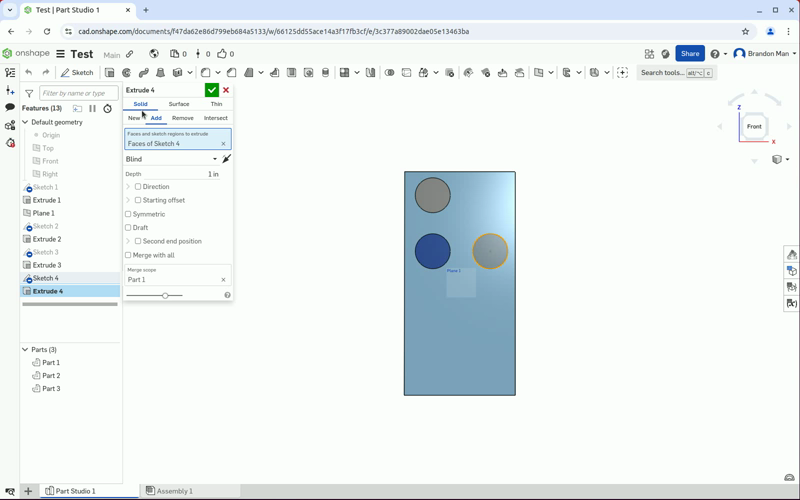
mouse_move(137, 120)
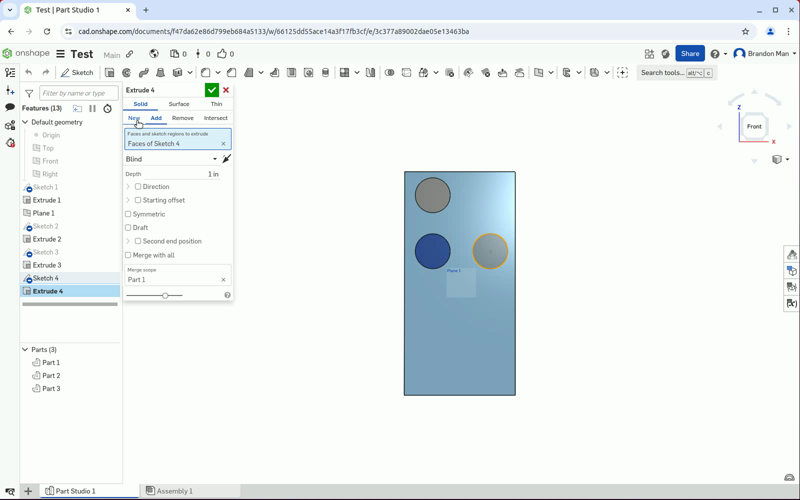
click(137, 120)
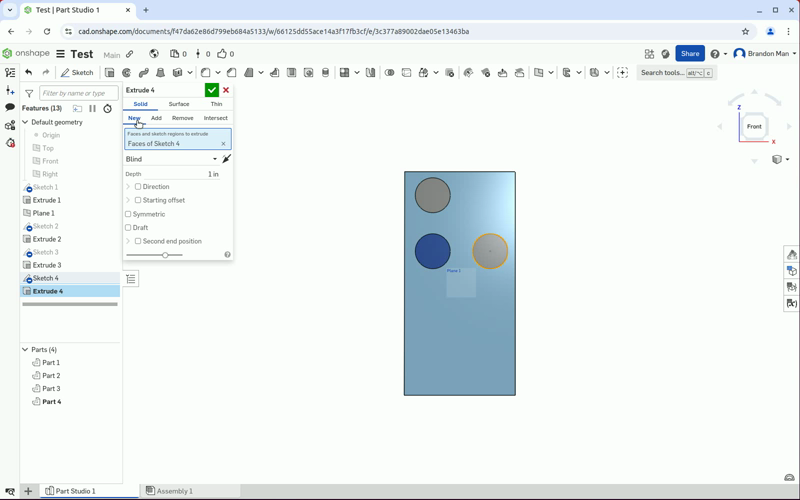
key(tab, 4)
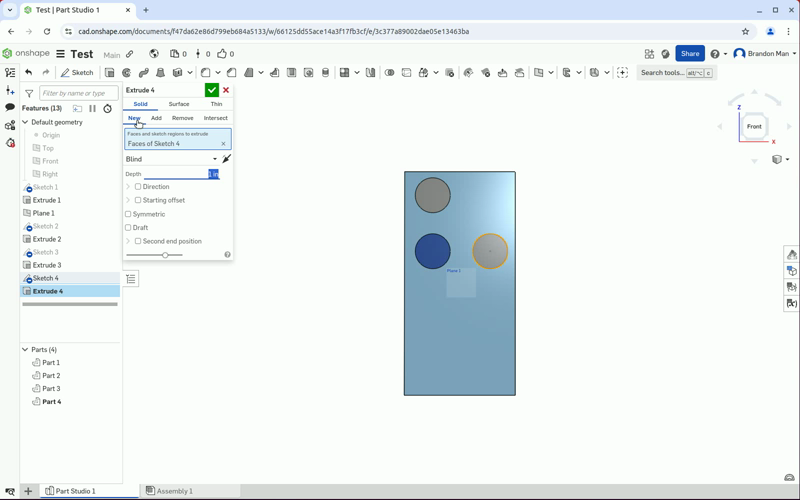
text(2.648)
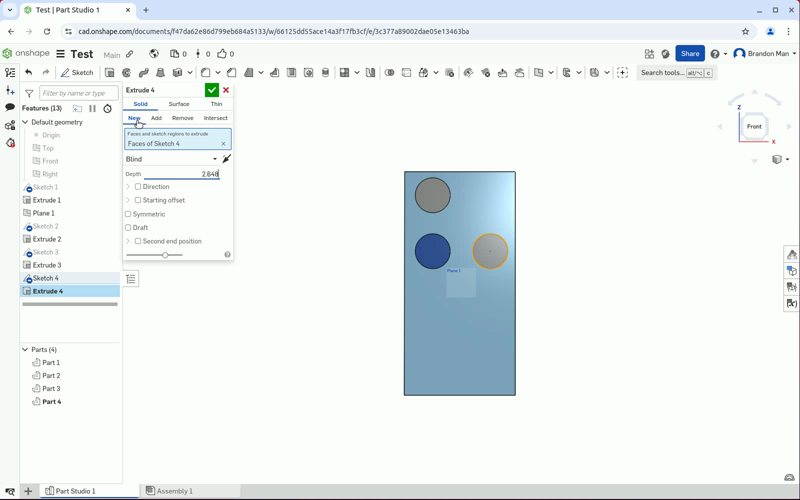
key(enter)
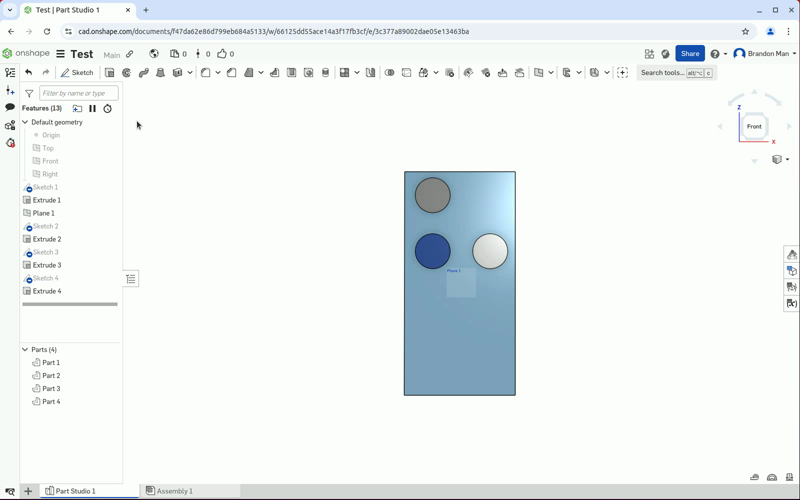
key(shift+h)
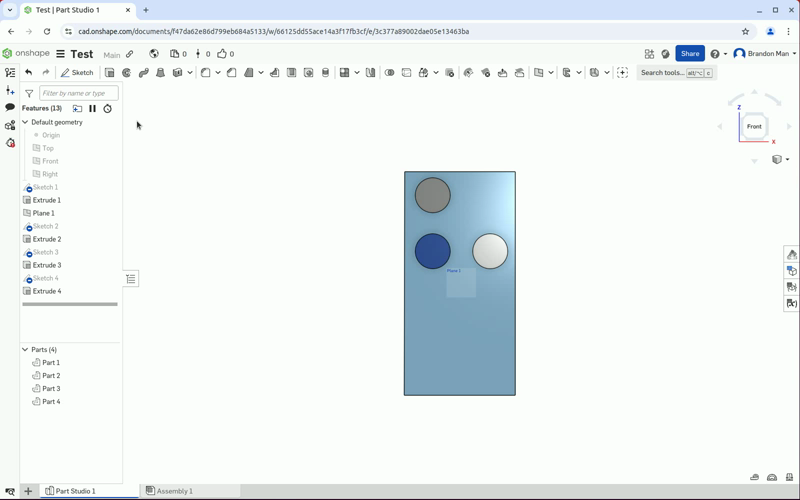
key(shift+h)
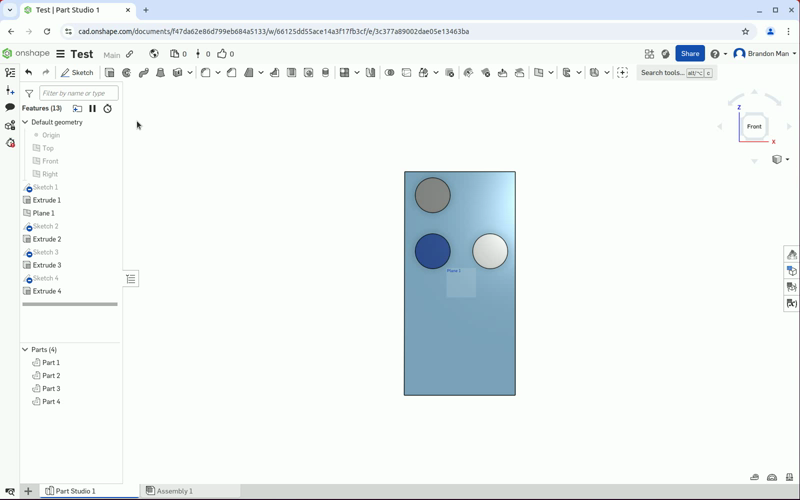
mouse_move(73, 189)
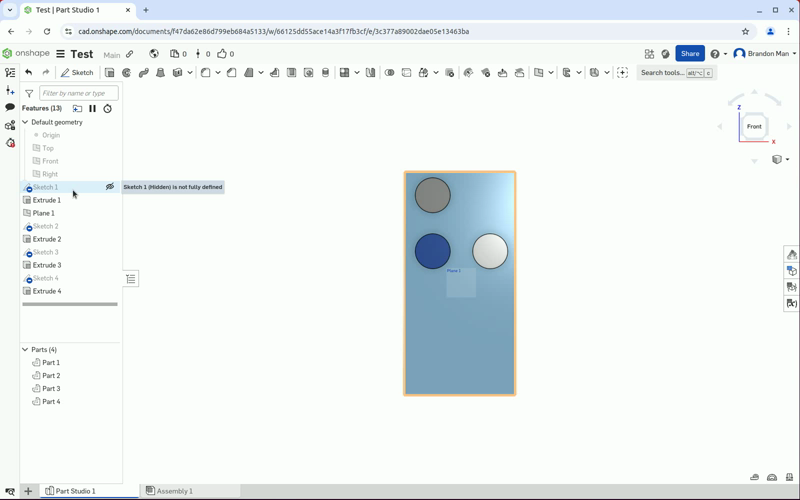
click(73, 189)
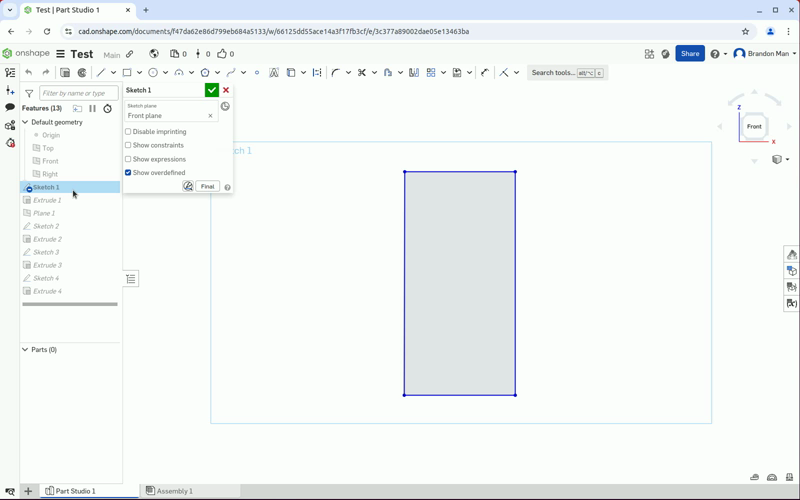
mouse_move(229, 92)
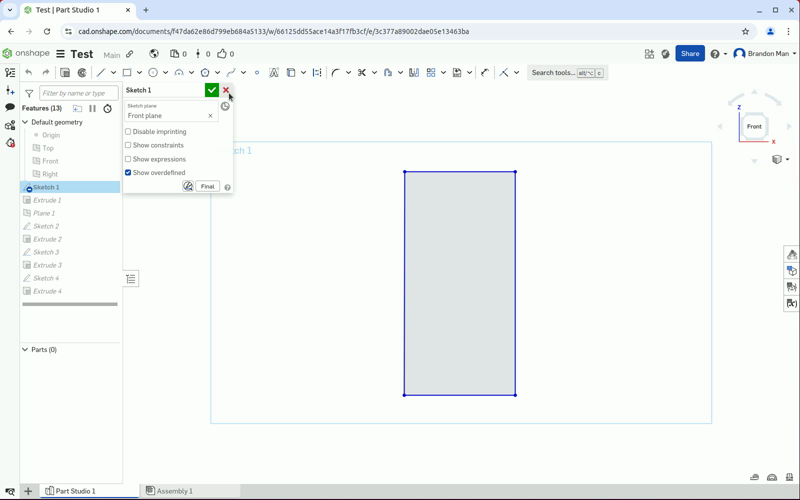
click(229, 92)
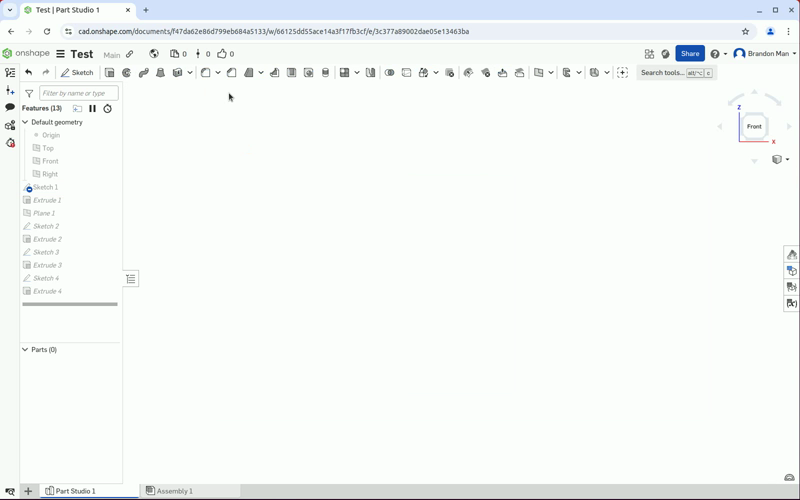
key(shift+s)
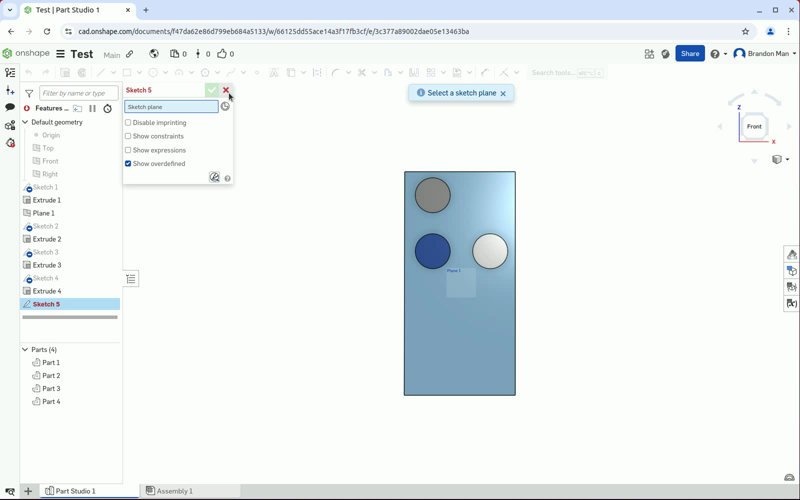
mouse_move(73, 215)
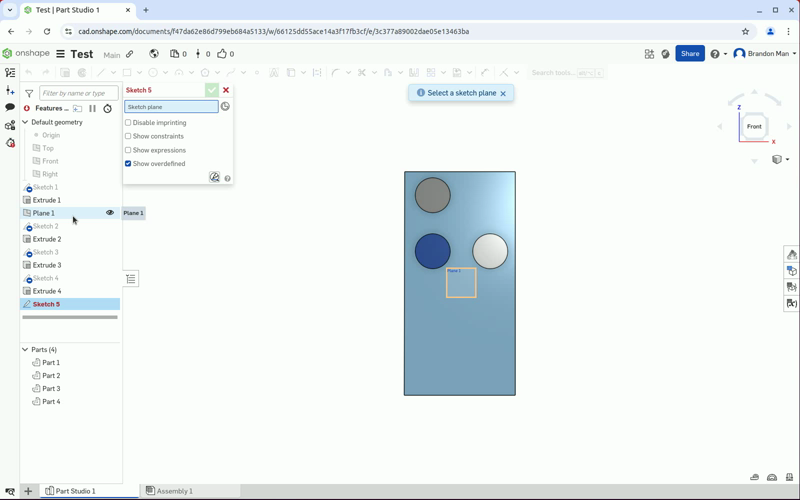
click(73, 215)
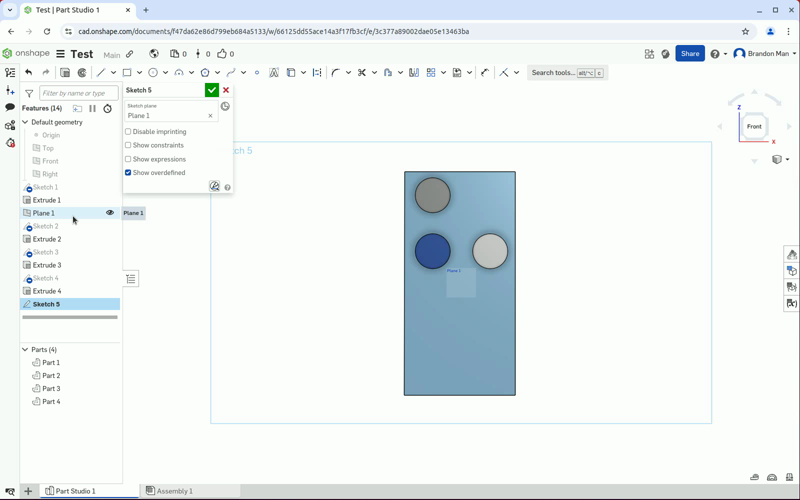
mouse_move(73, 352)
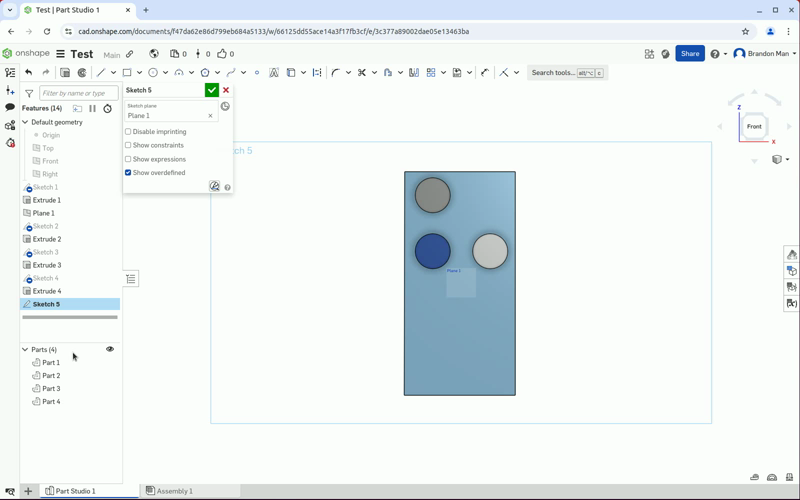
key(y)
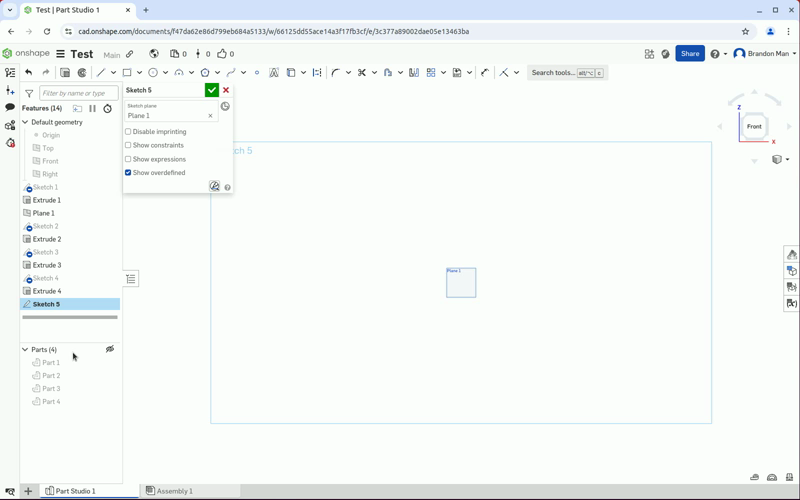
key(c)
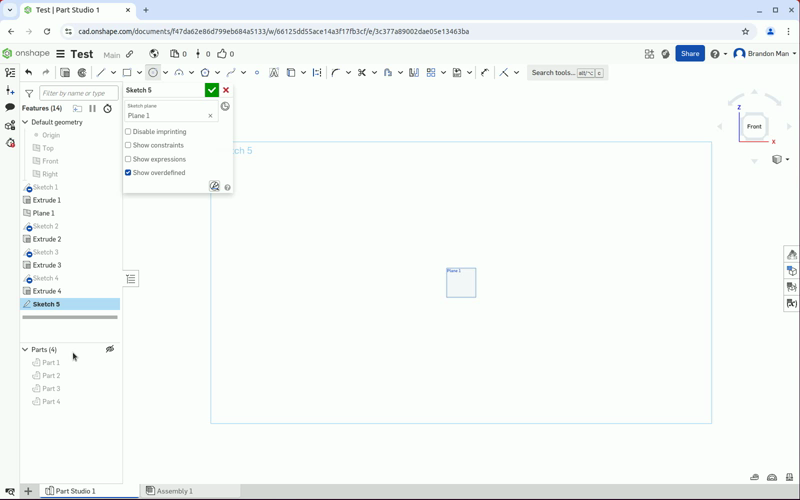
key_down(shift)
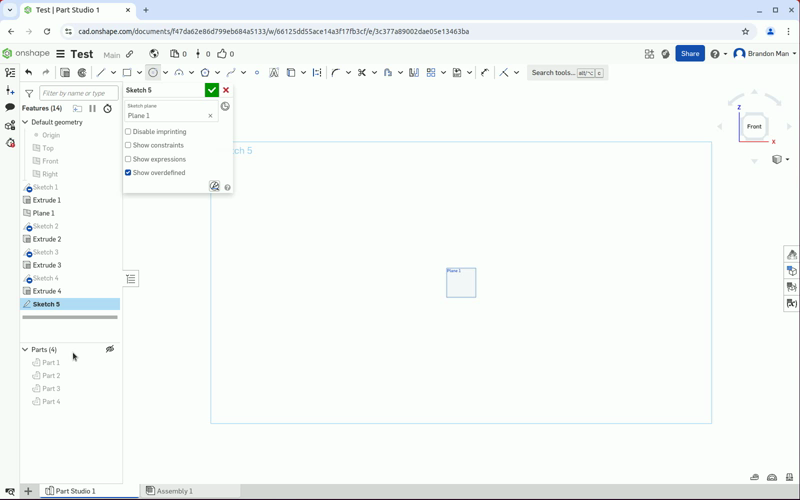
mouse_move(432, 307)
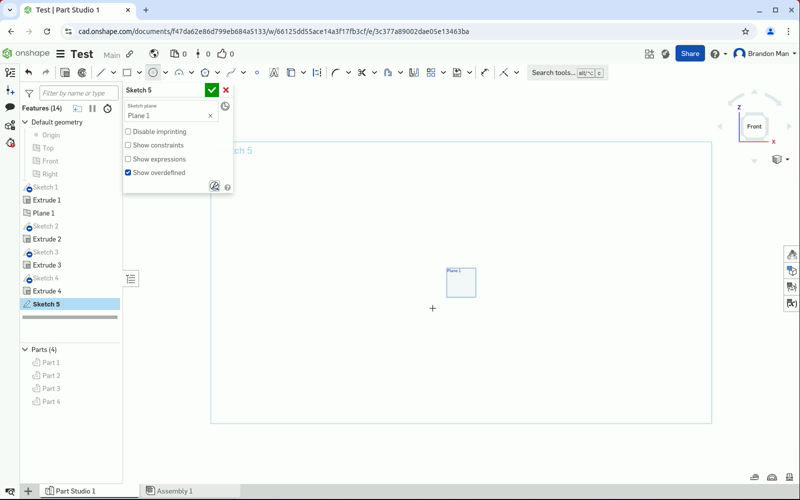
click(432, 307)
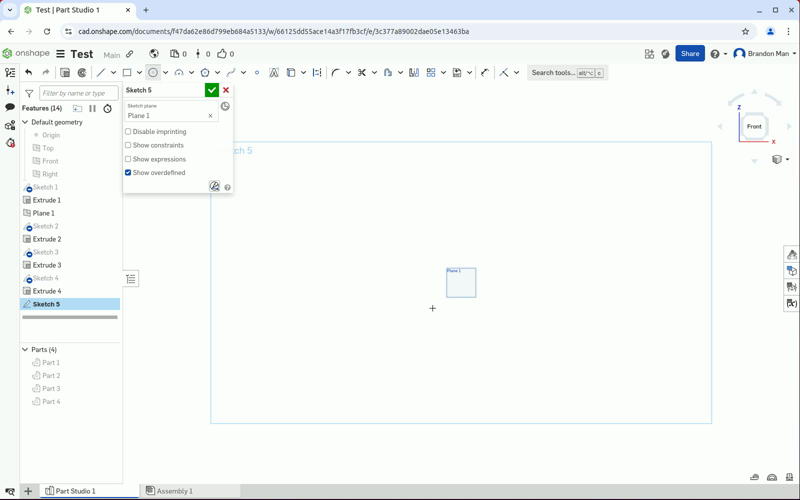
key_up(shift)
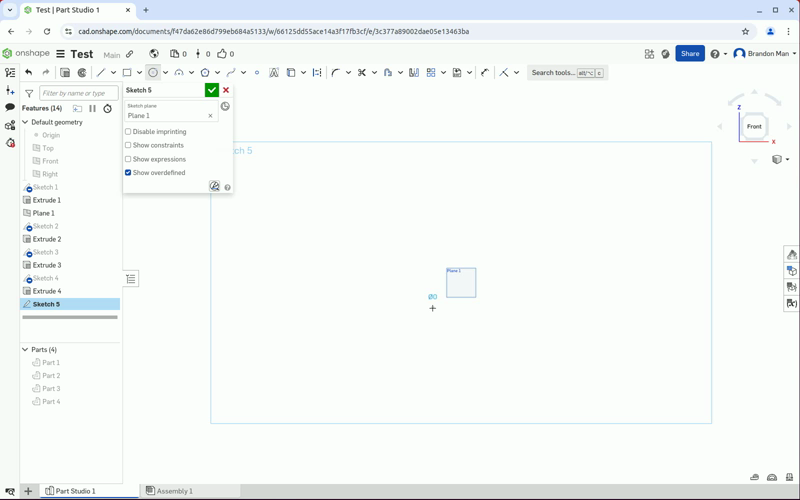
mouse_move(450, 307)
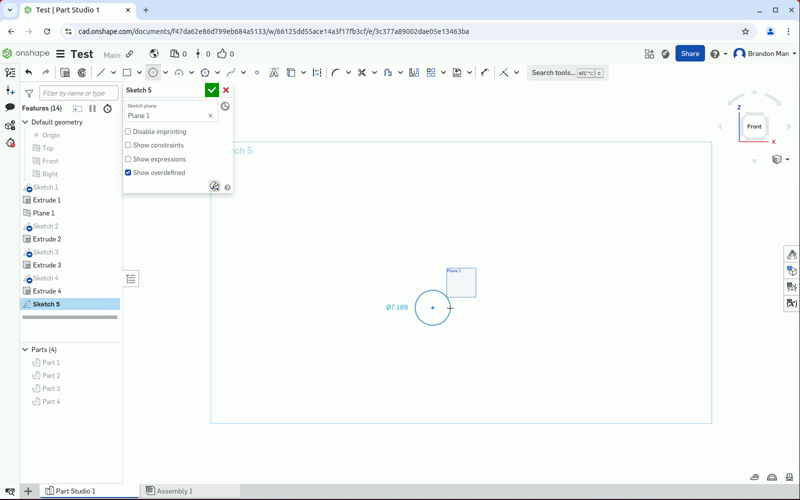
click(450, 307)
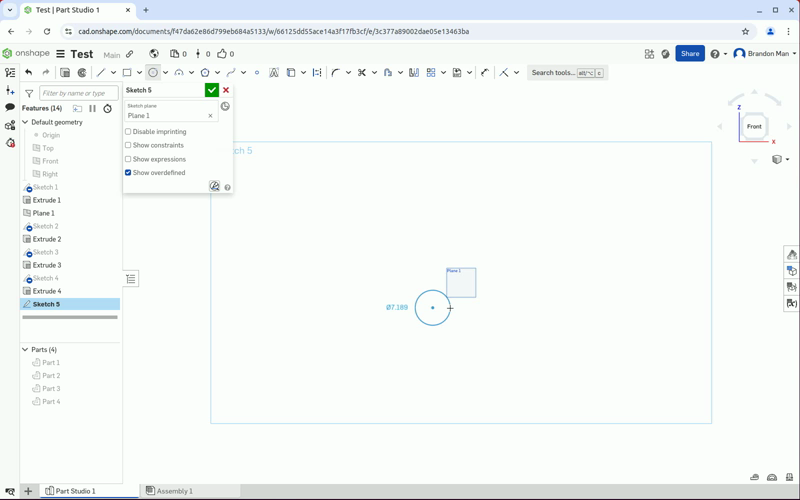
key(esc)
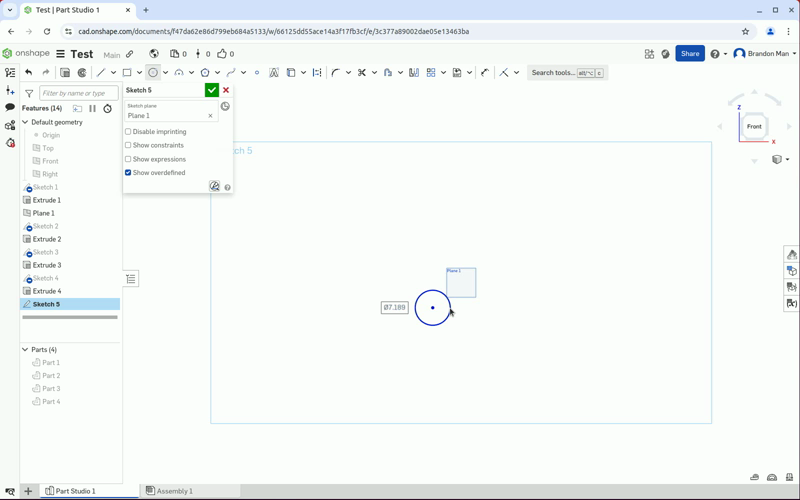
mouse_move(440, 300)
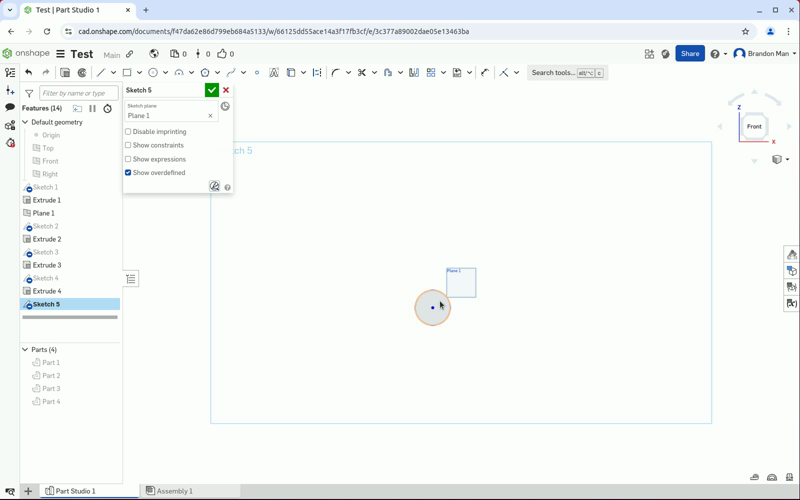
scroll(6)
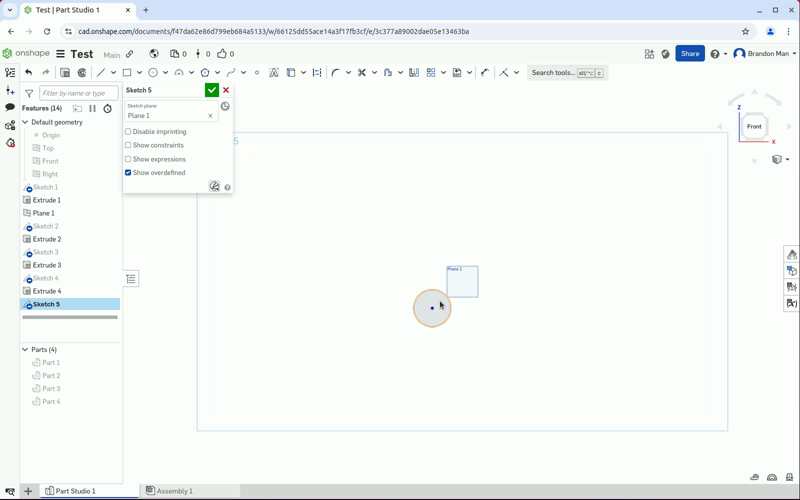
scroll(6)
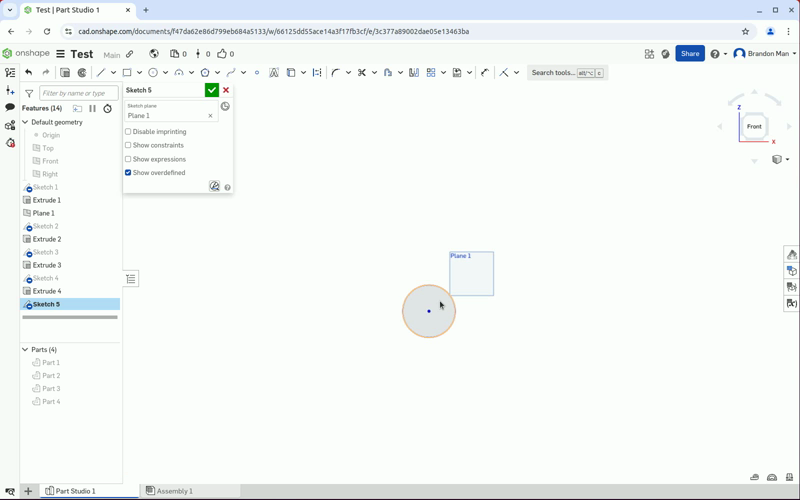
scroll(6)
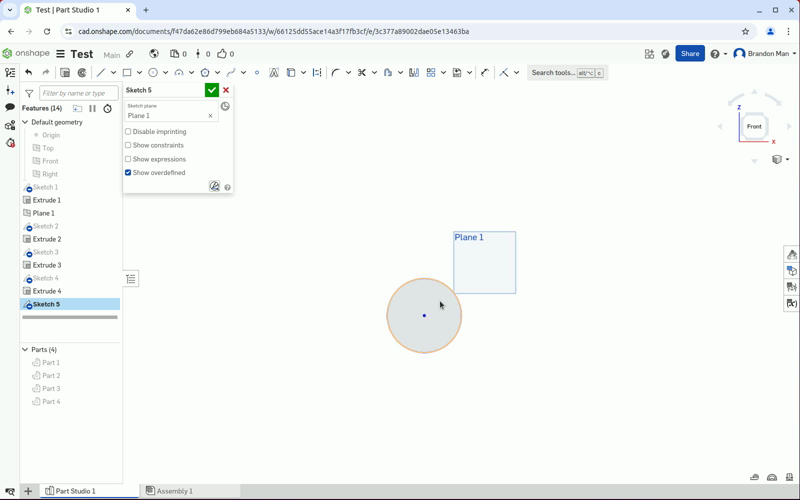
scroll(6)
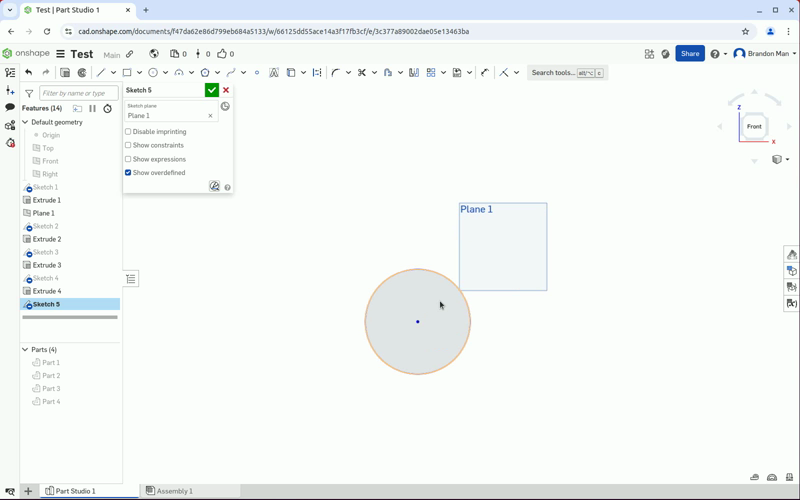
scroll(6)
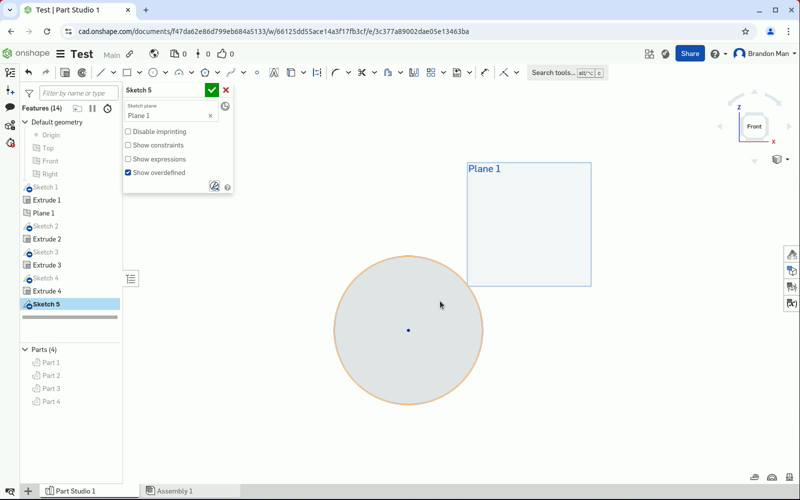
scroll(6)
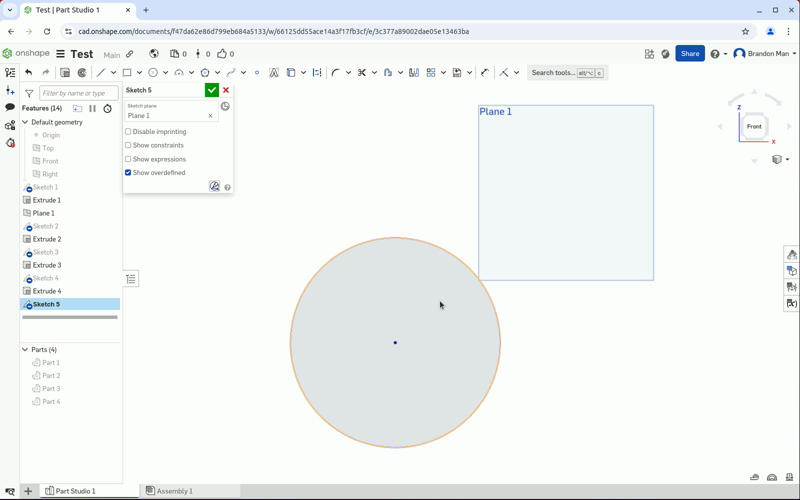
scroll(6)
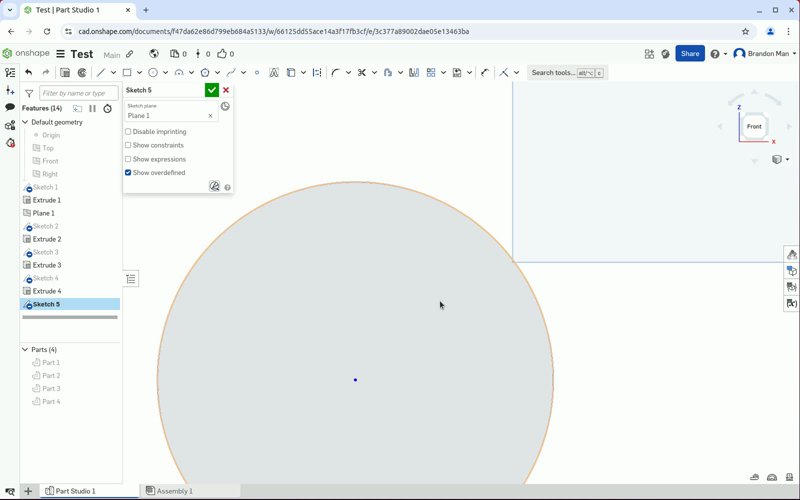
click(440, 300)
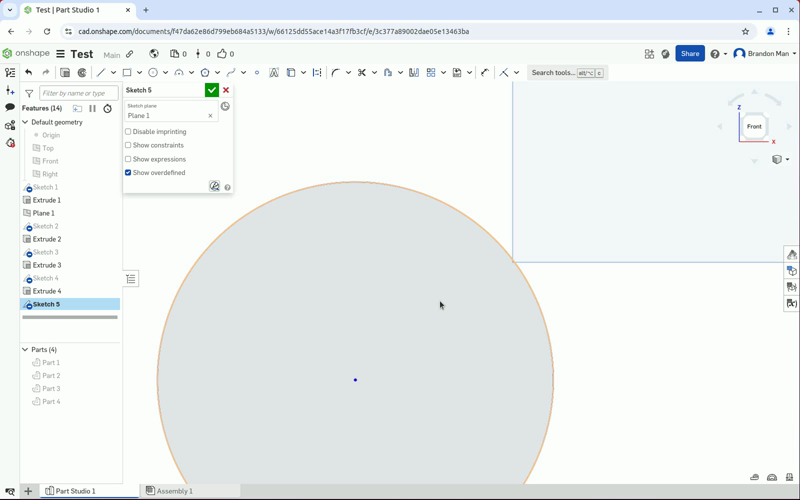
scroll(-6)
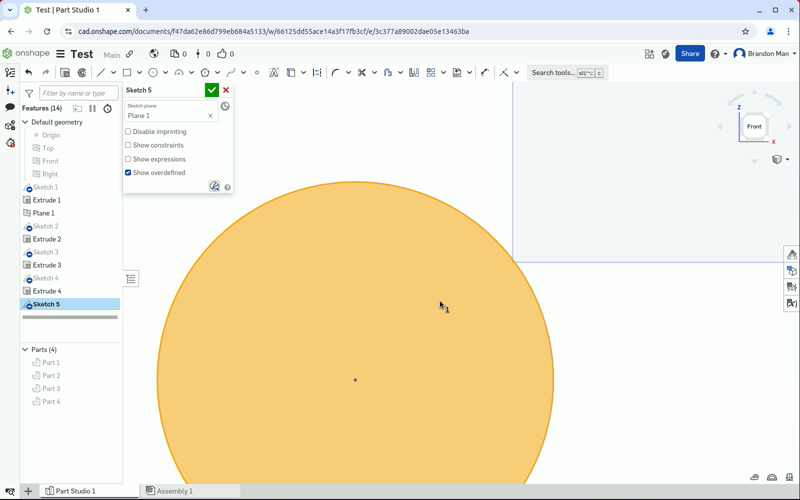
scroll(-6)
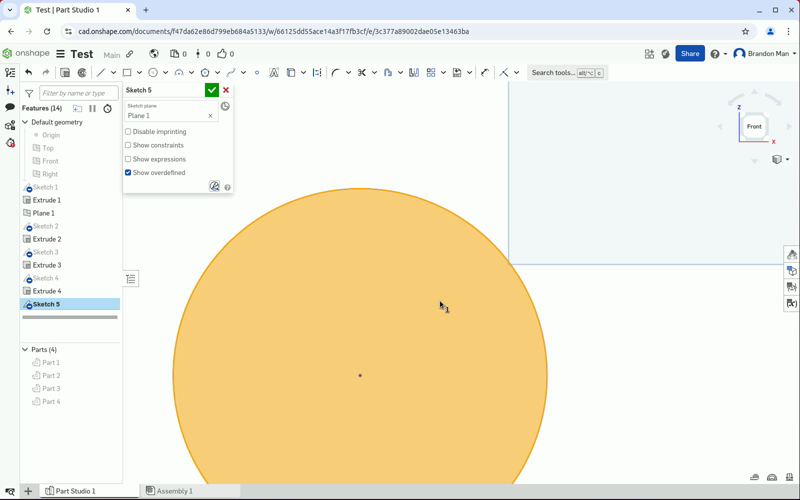
scroll(-6)
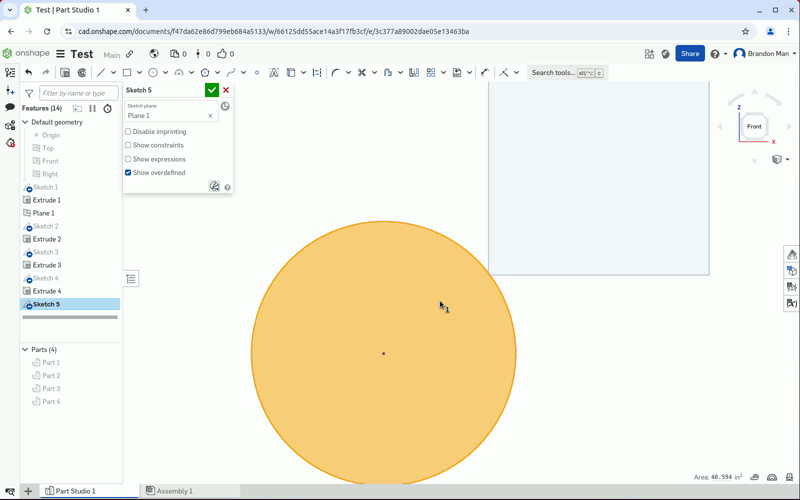
scroll(-6)
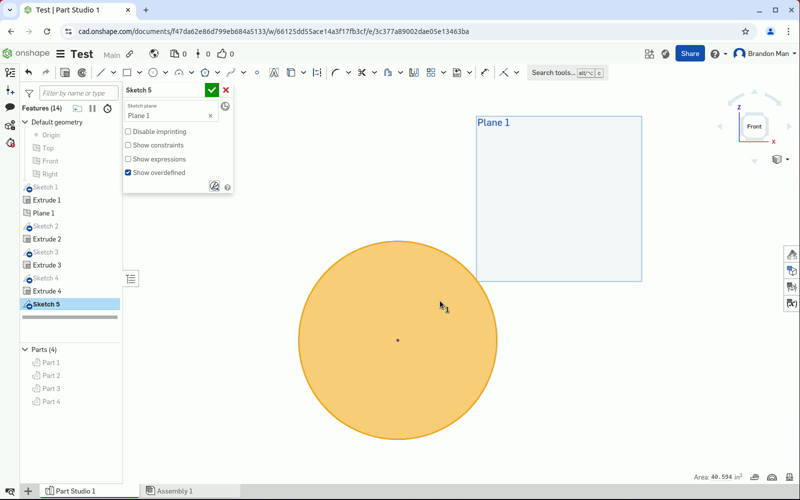
scroll(-6)
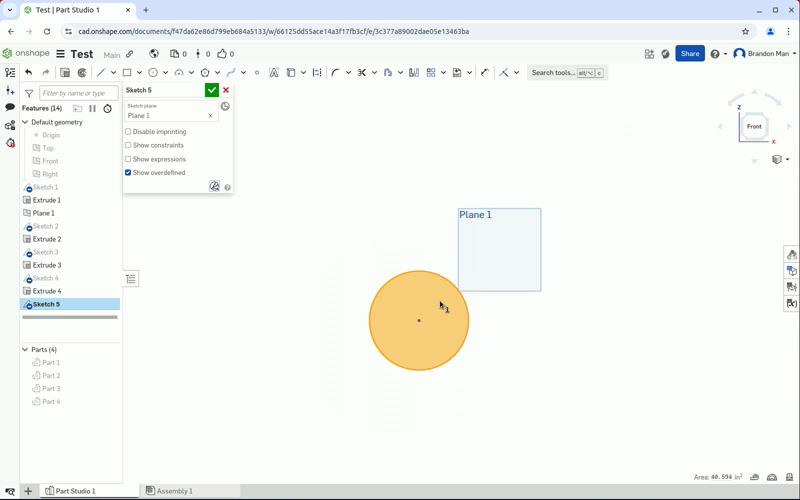
scroll(-6)
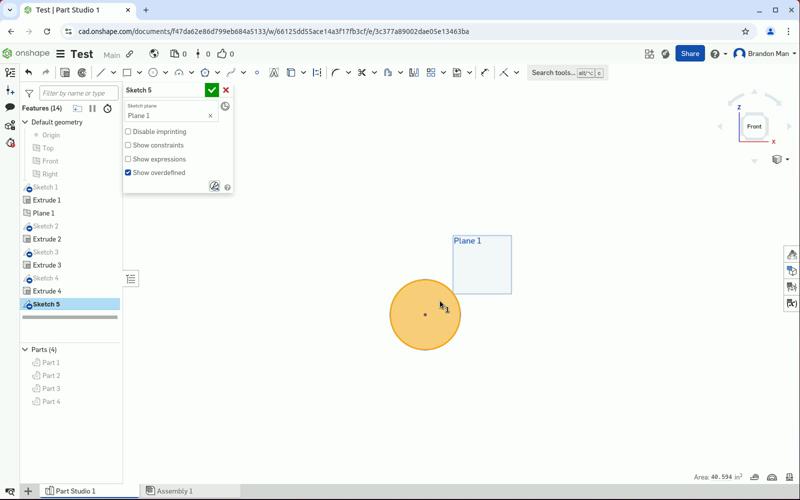
scroll(-6)
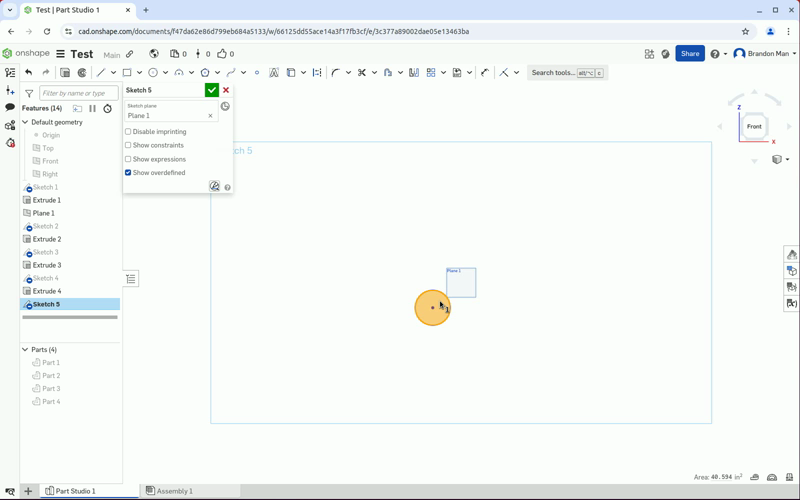
mouse_move(73, 352)
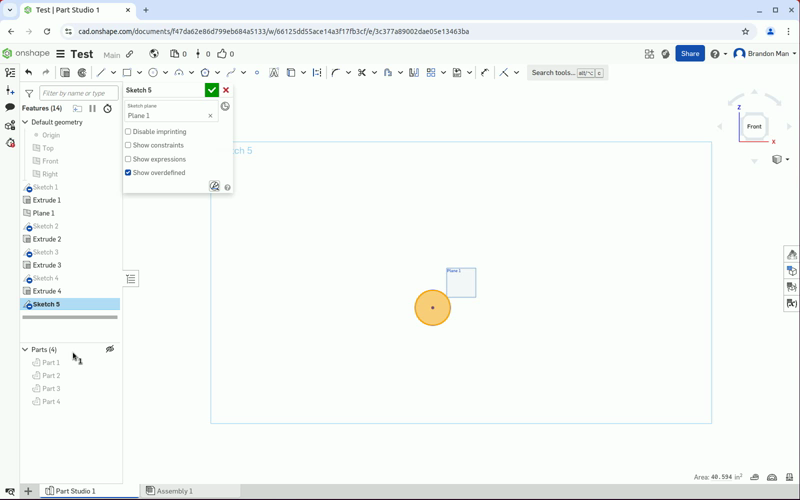
key(shift+y)
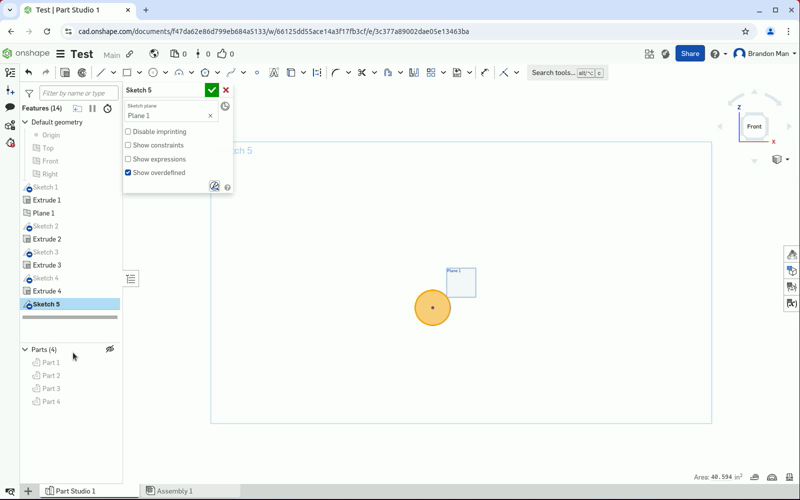
key(shift+e)
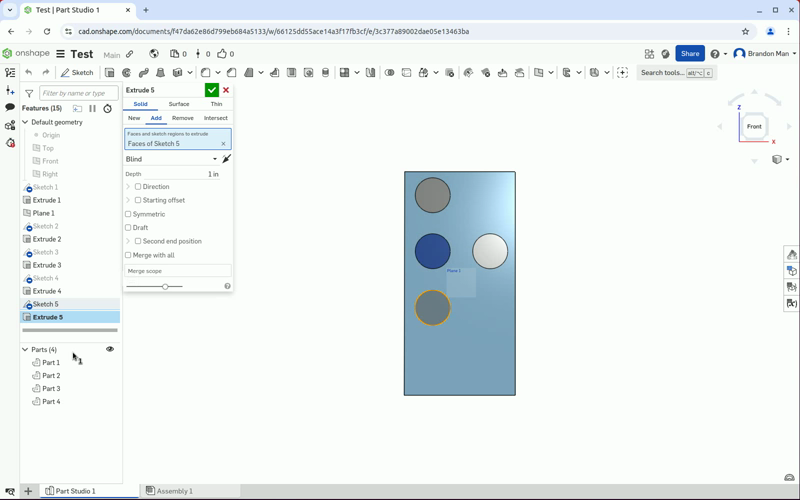
mouse_move(143, 106)
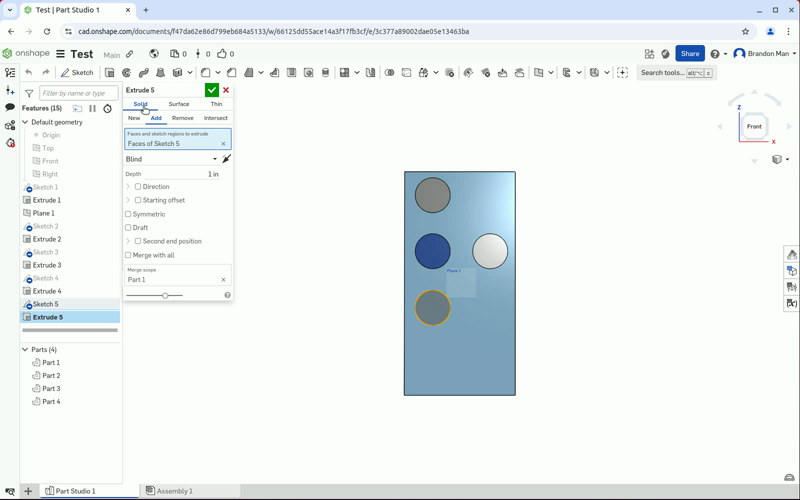
click(143, 106)
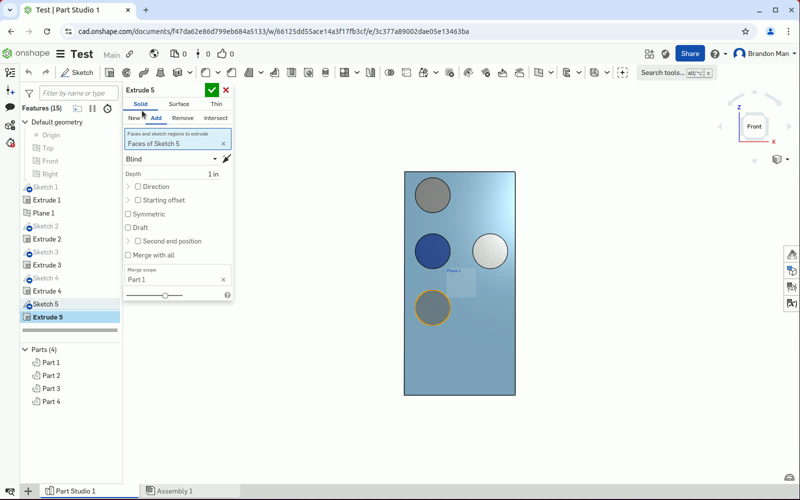
mouse_move(137, 120)
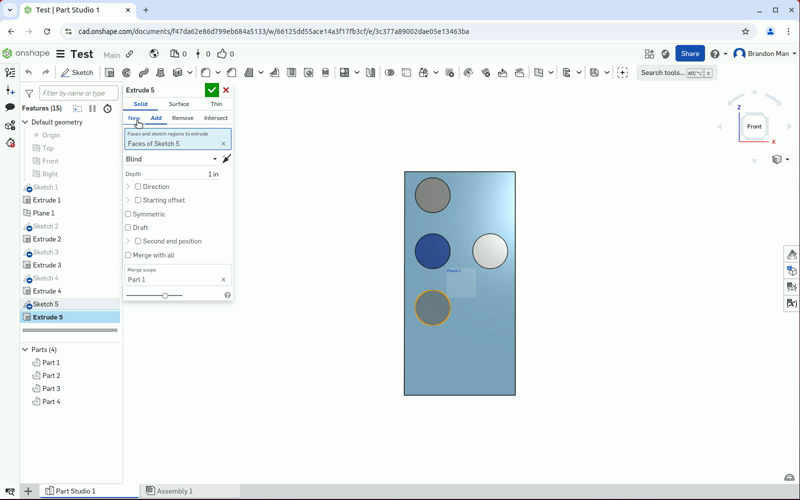
click(137, 120)
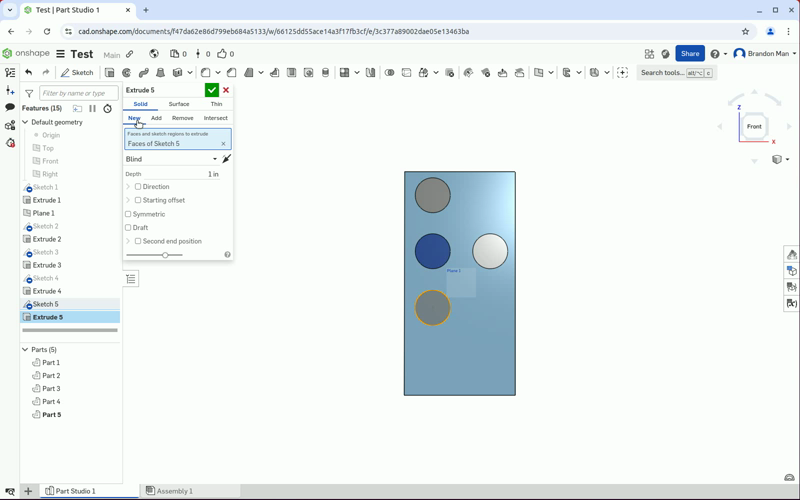
key(tab, 4)
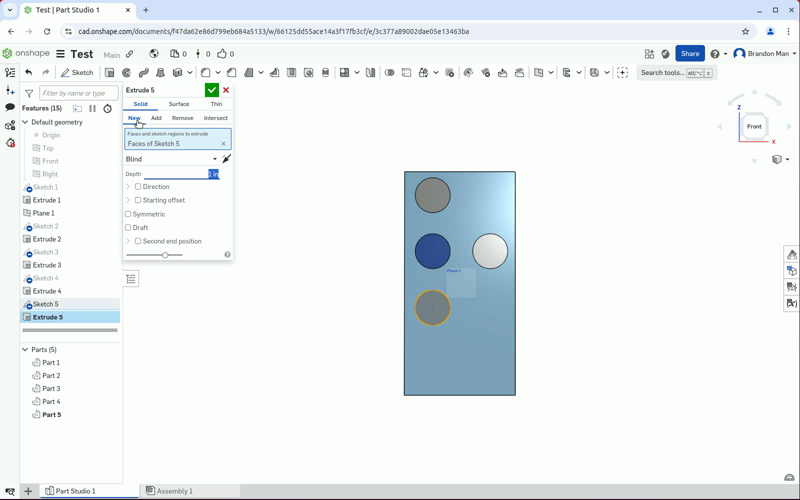
text(2.648)
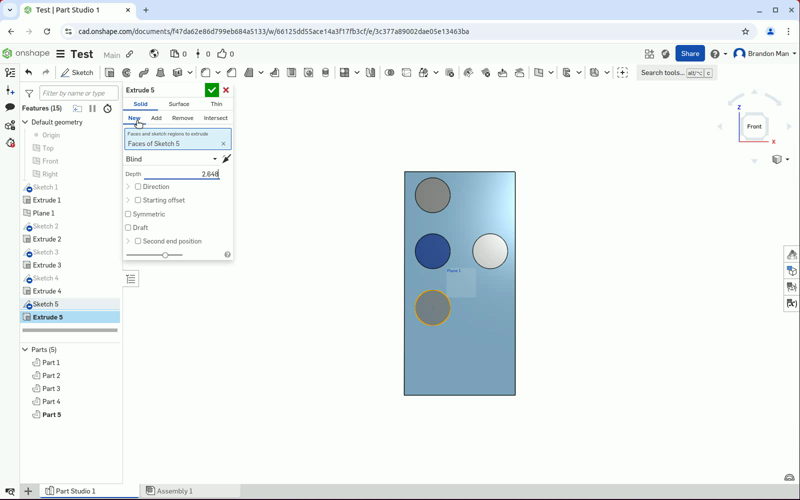
key(enter)
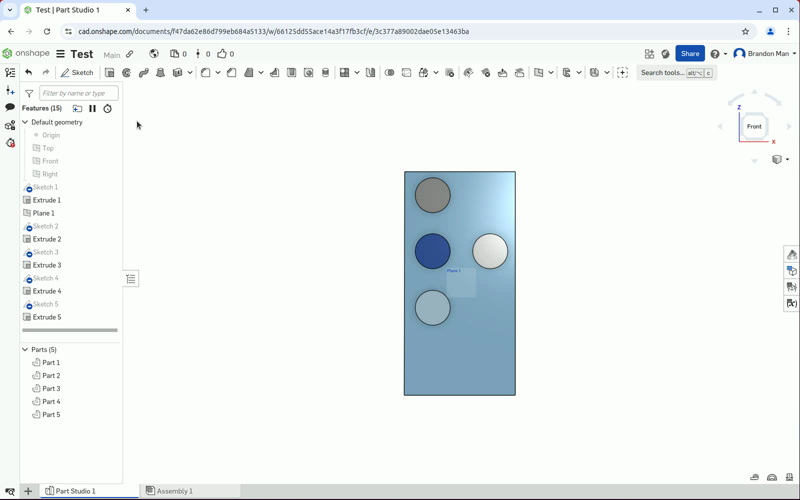
key(shift+h)
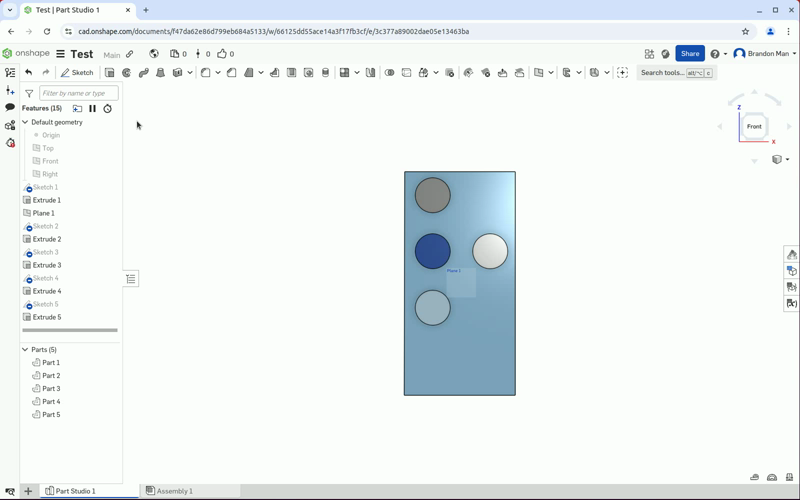
key(shift+h)
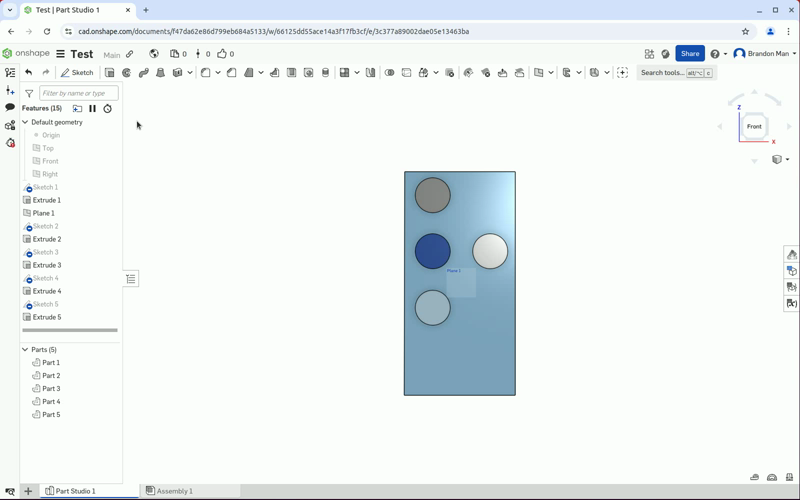
mouse_move(73, 189)
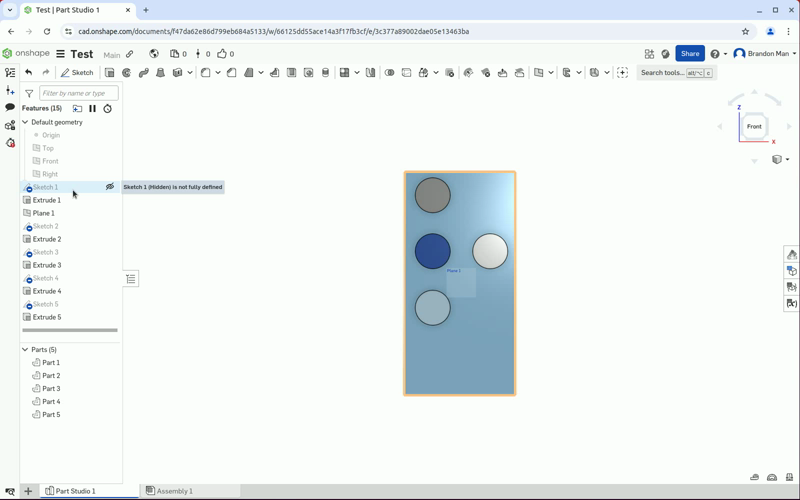
click(73, 189)
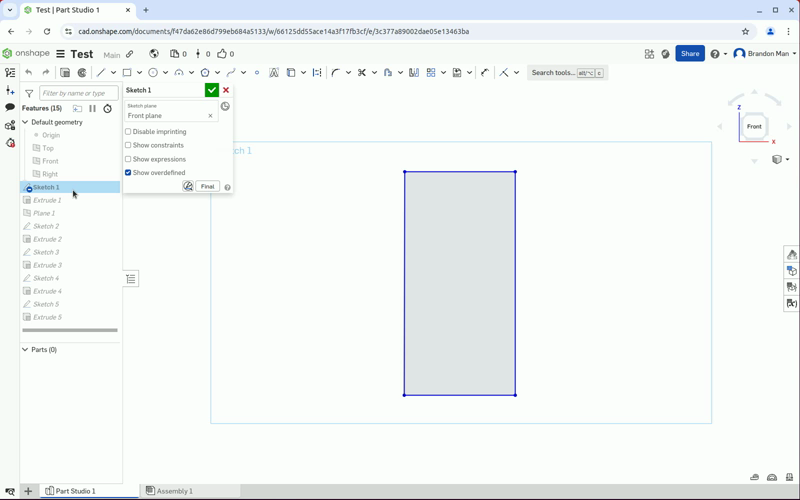
mouse_move(229, 92)
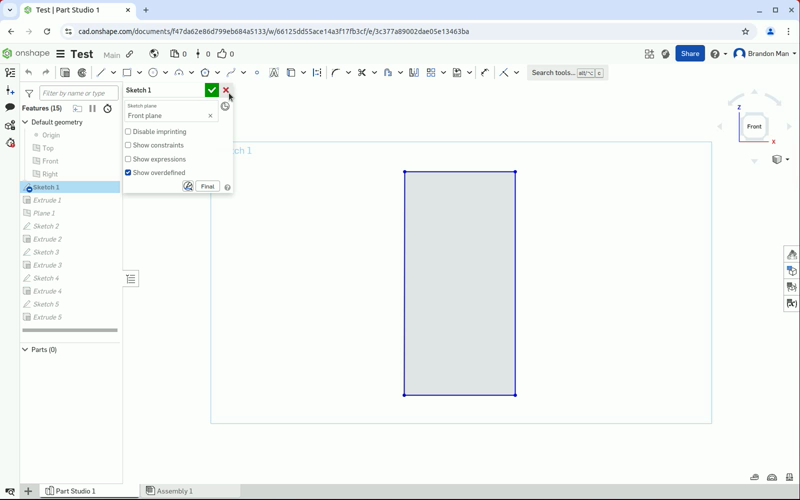
click(229, 92)
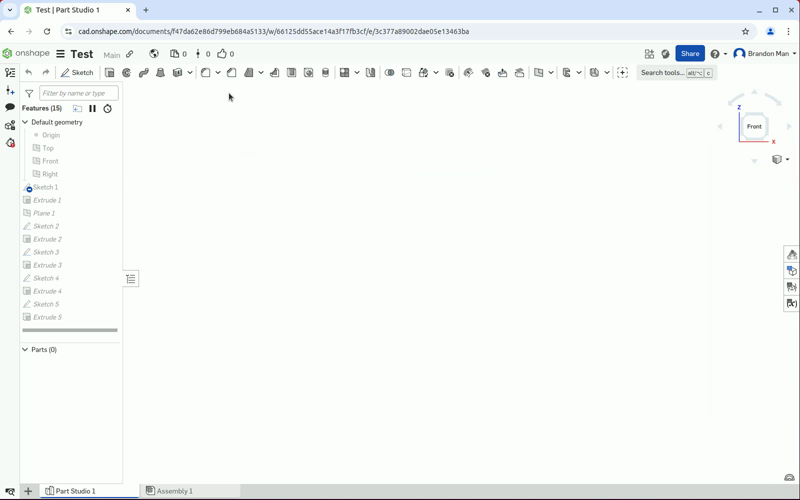
key(shift+s)
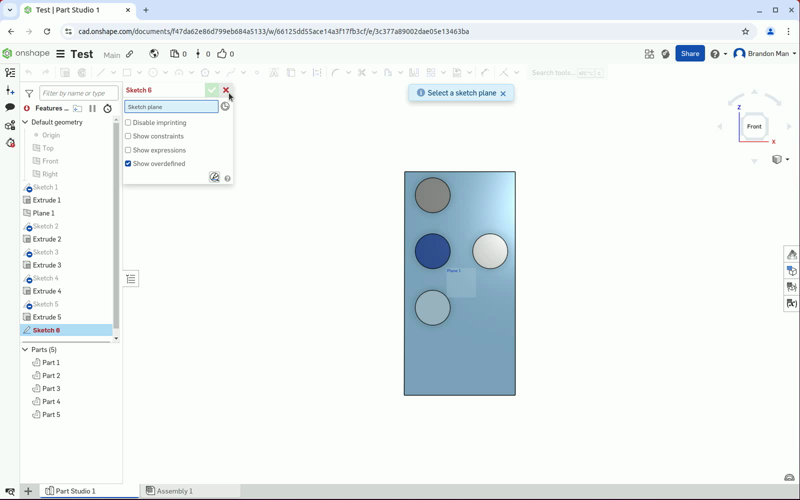
mouse_move(69, 215)
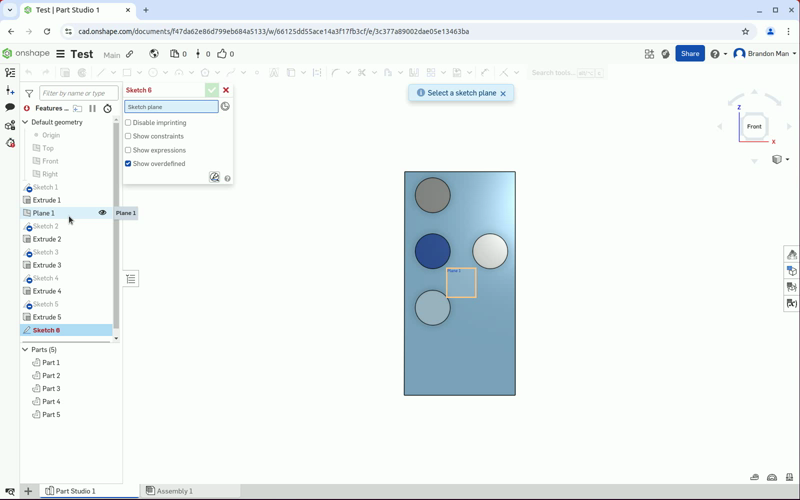
click(69, 215)
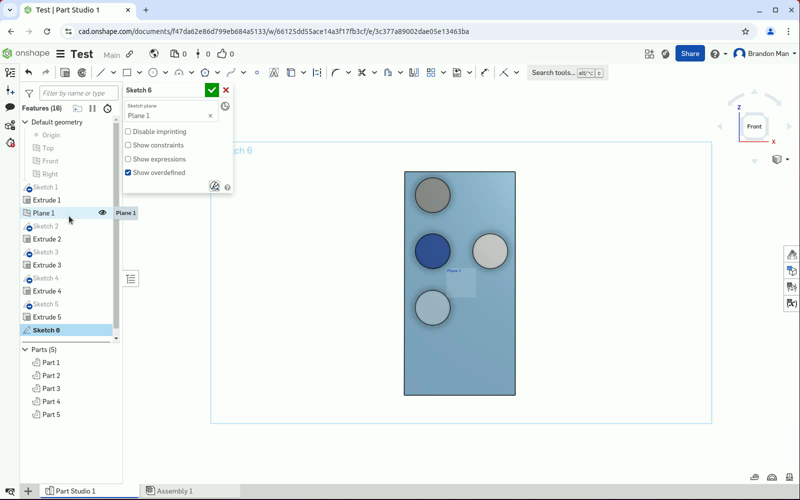
mouse_move(73, 352)
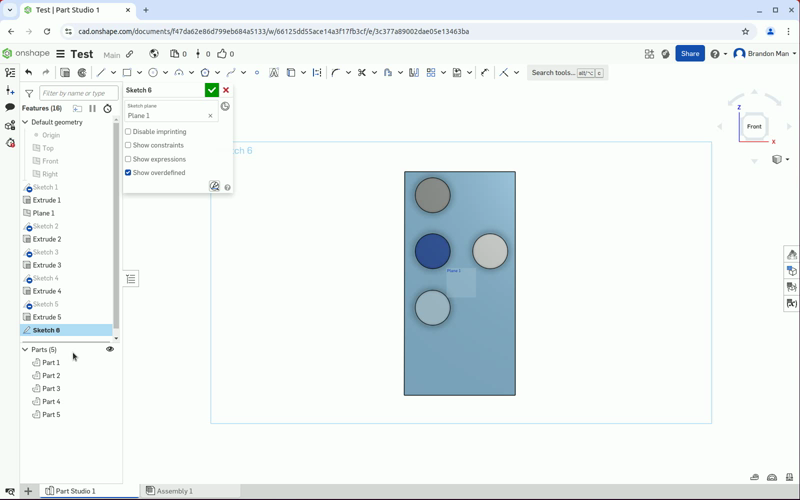
key(y)
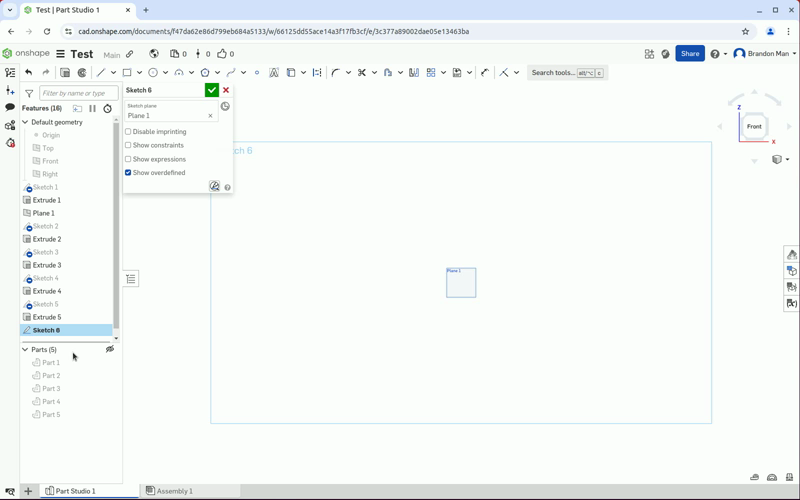
key(c)
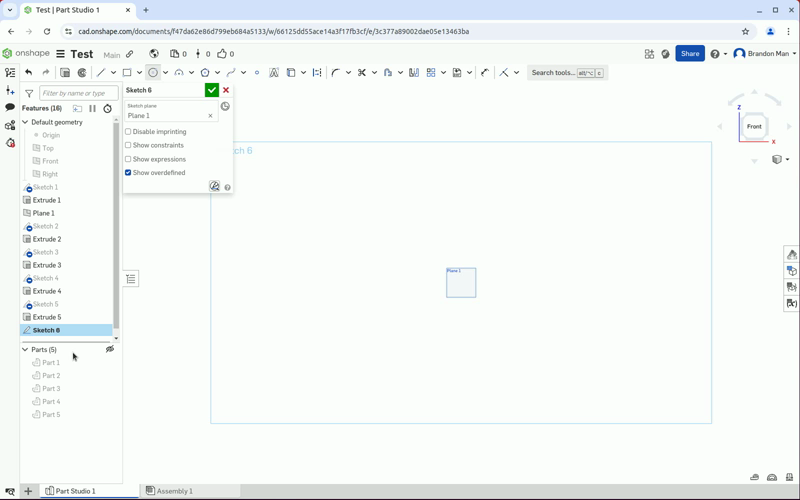
key_down(shift)
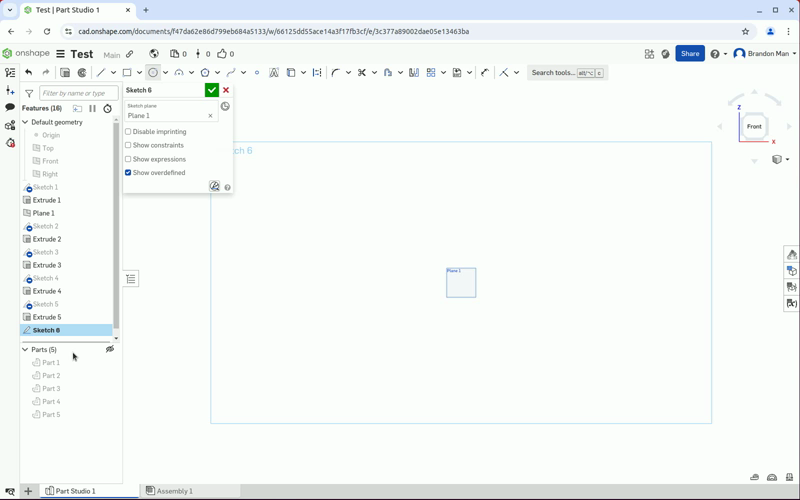
mouse_move(432, 363)
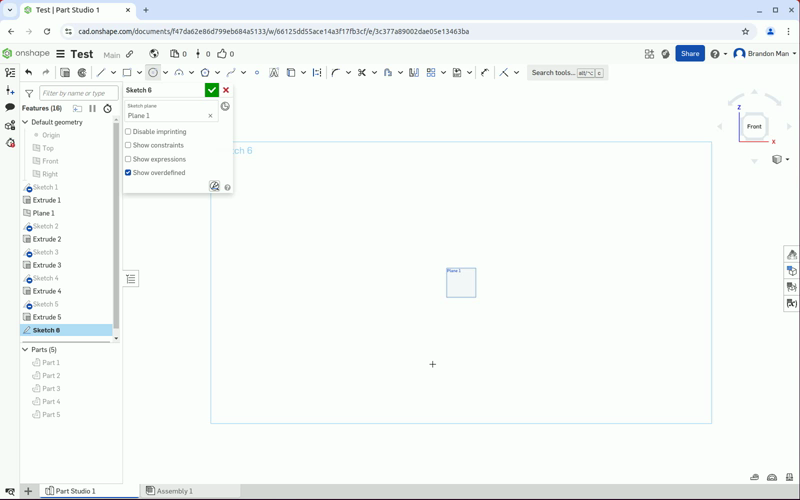
click(432, 363)
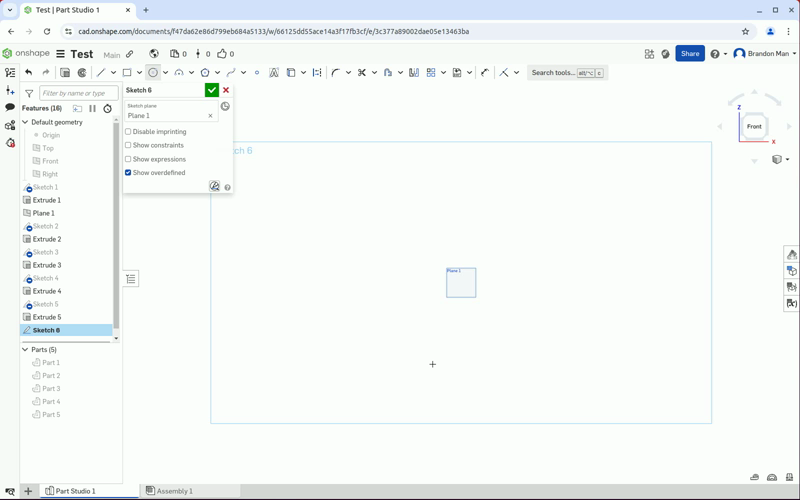
key_up(shift)
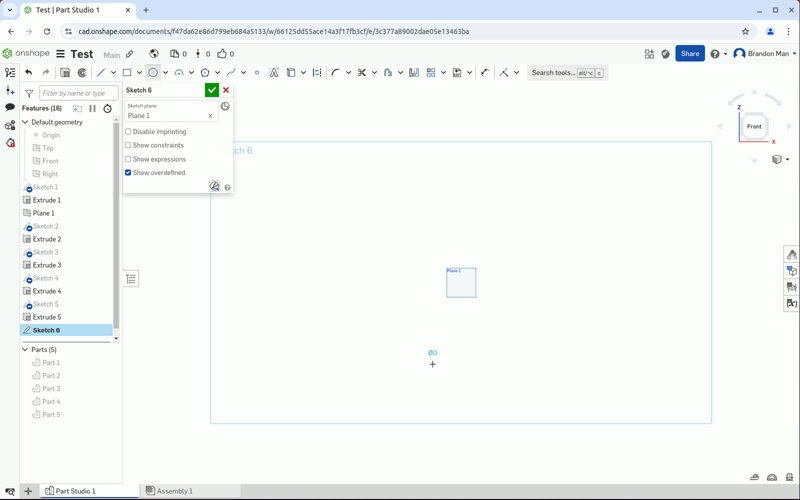
mouse_move(450, 363)
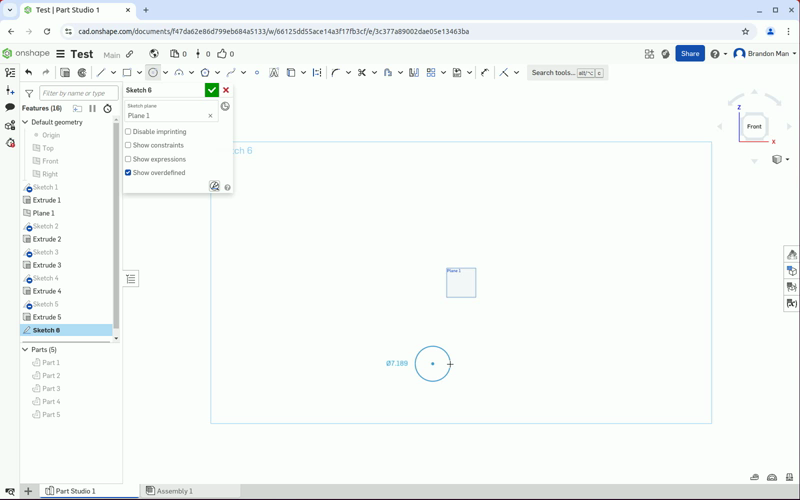
click(450, 363)
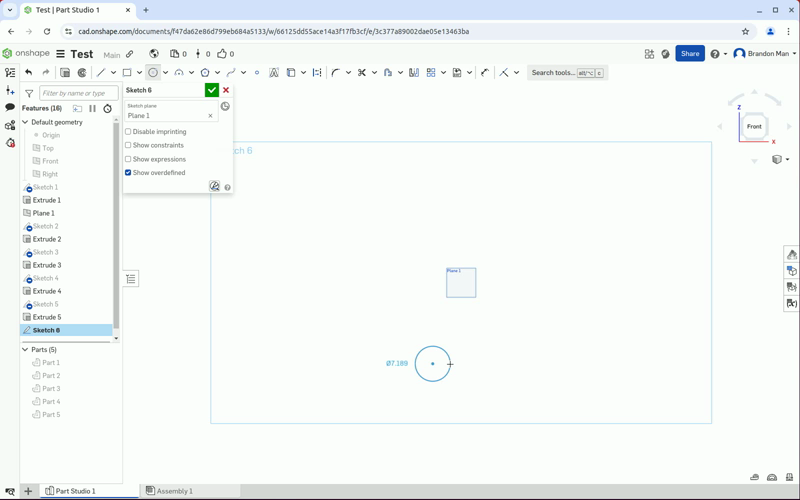
key(esc)
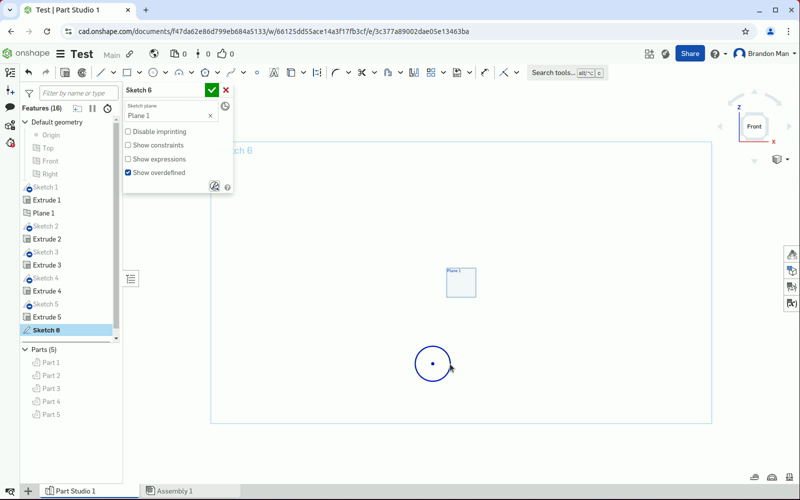
mouse_move(421, 360)
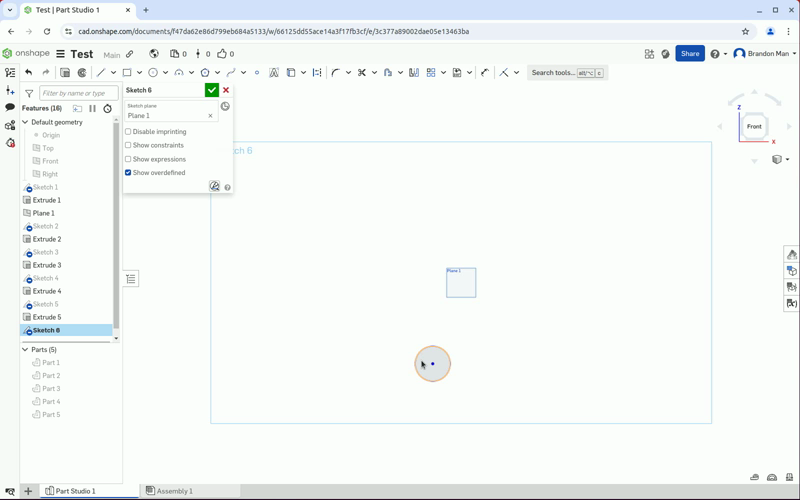
scroll(6)
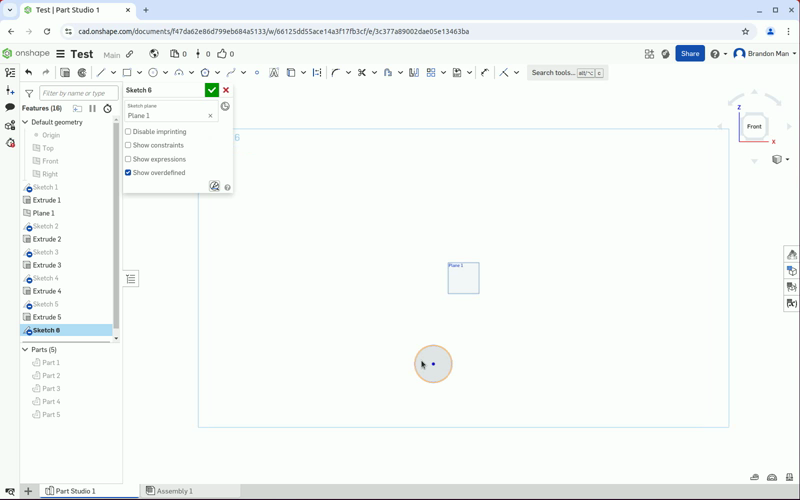
scroll(6)
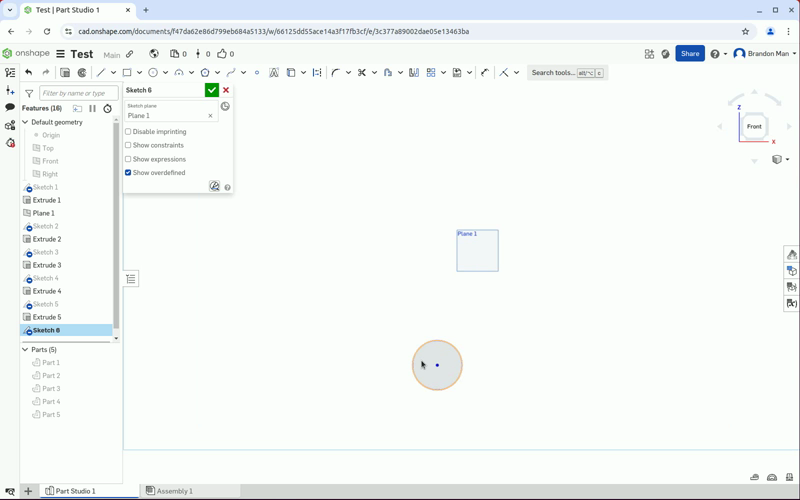
scroll(6)
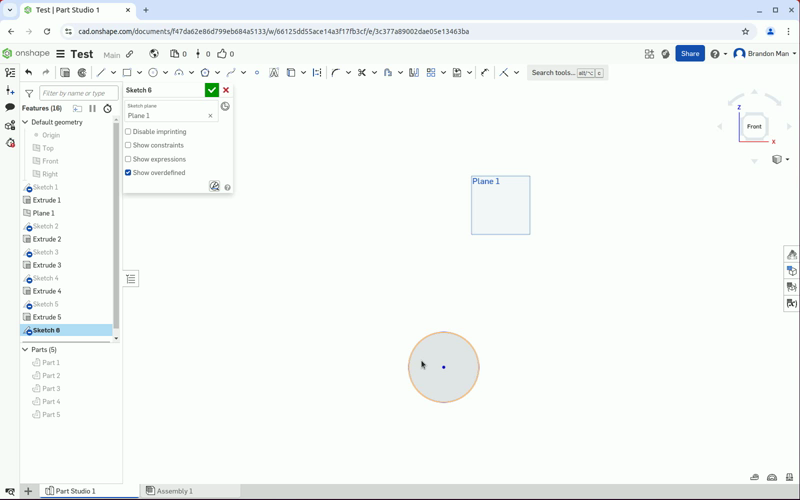
scroll(6)
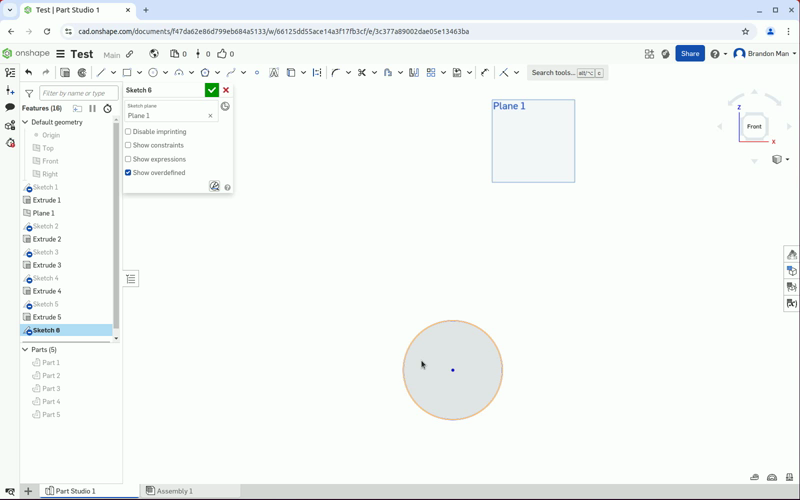
scroll(6)
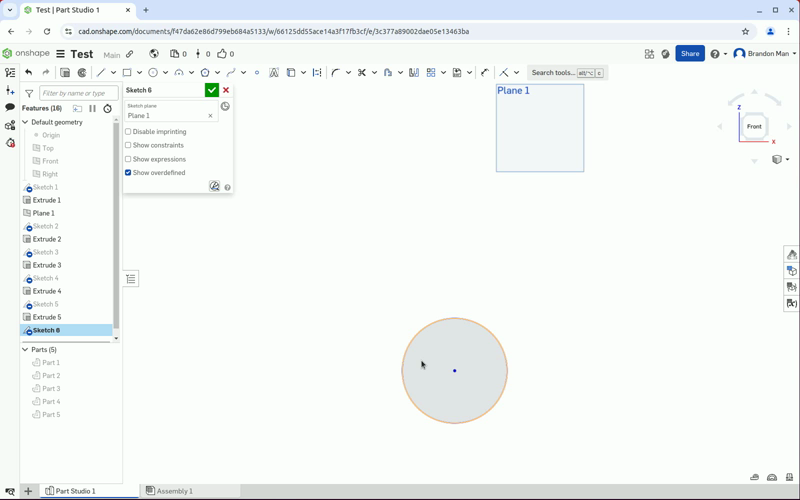
scroll(6)
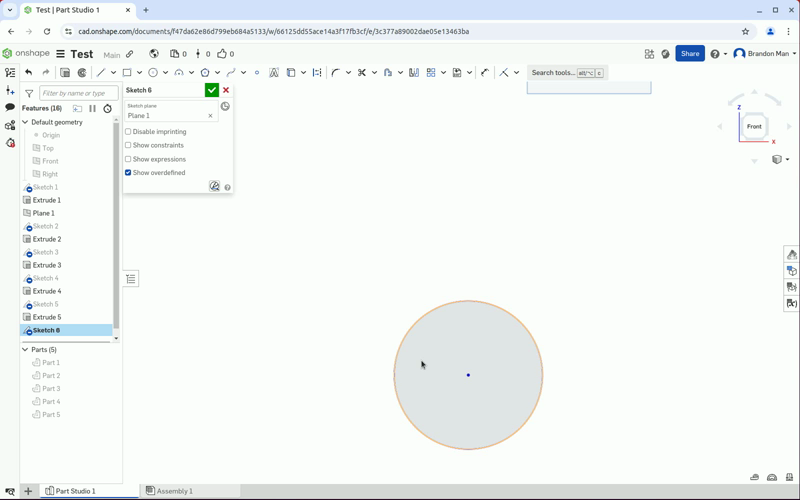
scroll(6)
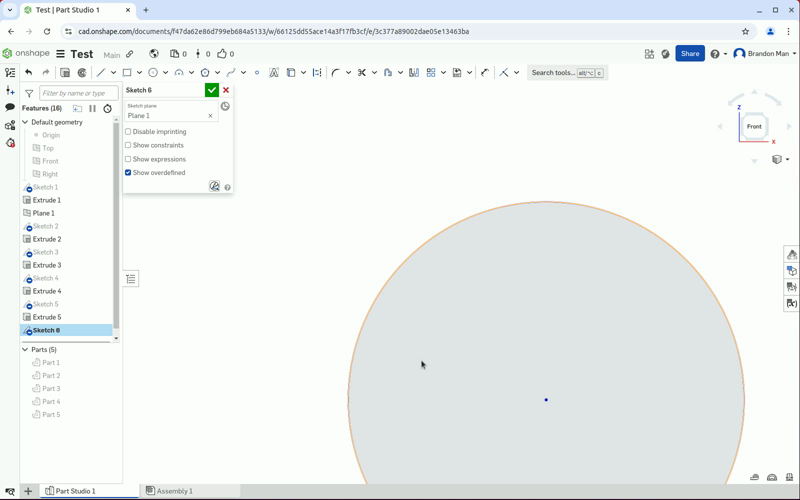
click(421, 360)
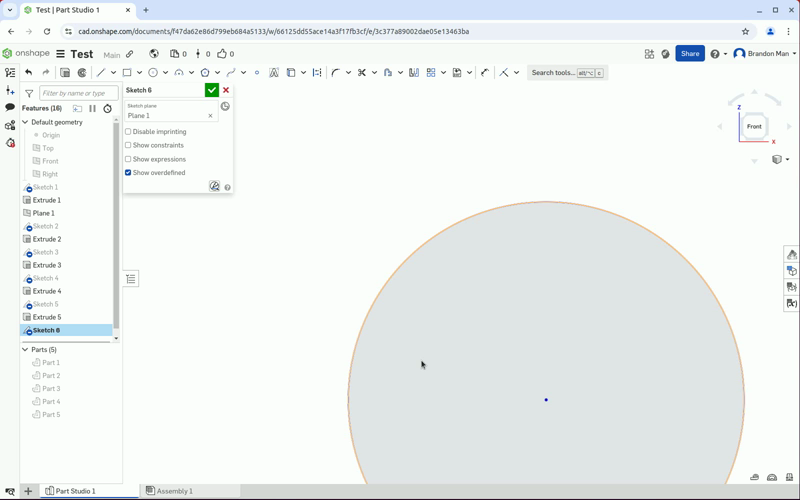
scroll(-6)
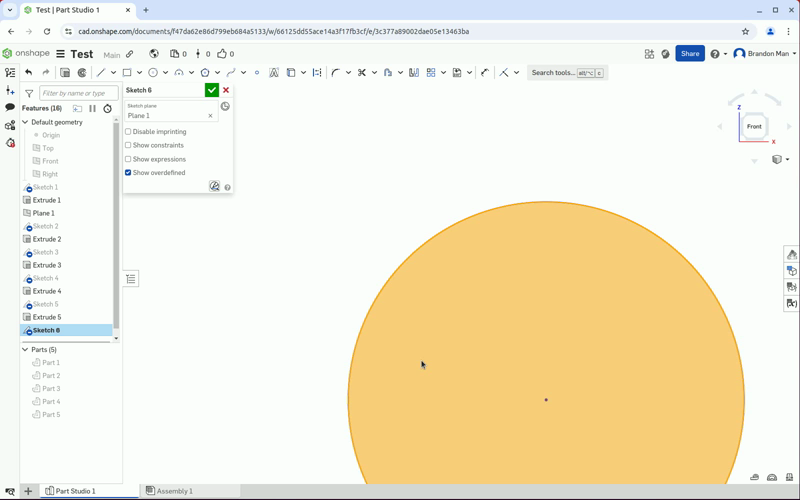
scroll(-6)
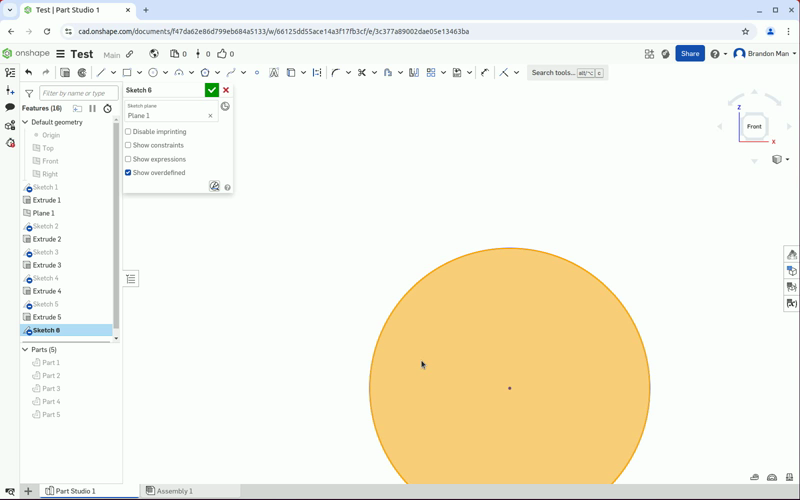
scroll(-6)
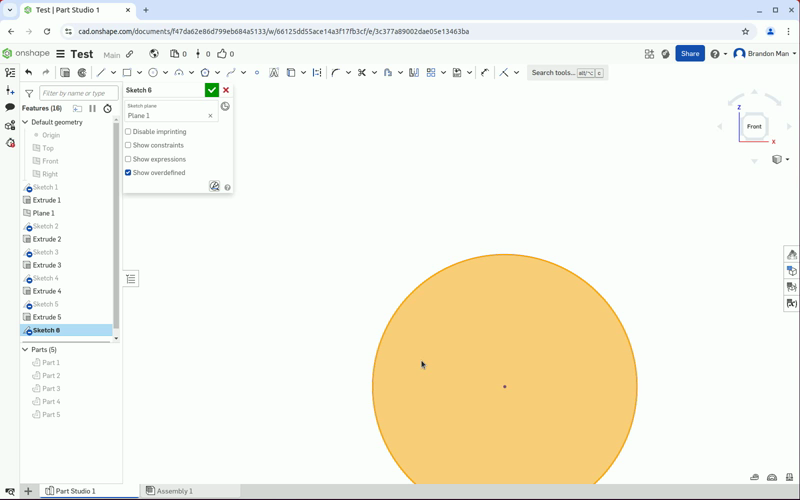
scroll(-6)
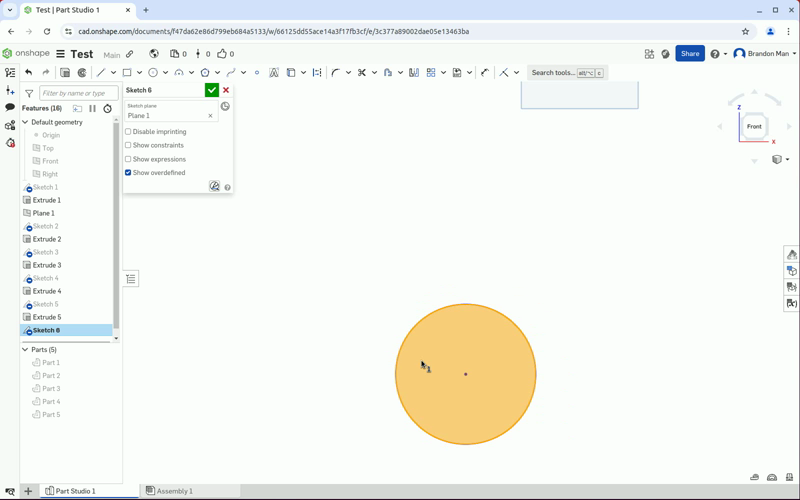
scroll(-6)
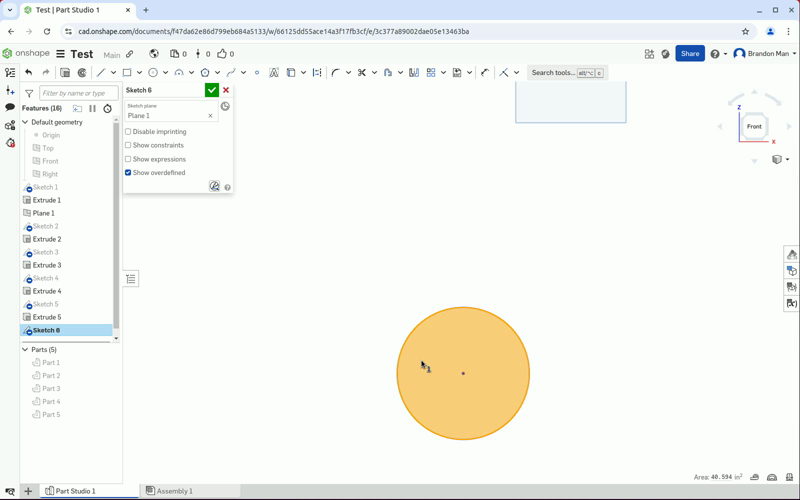
scroll(-6)
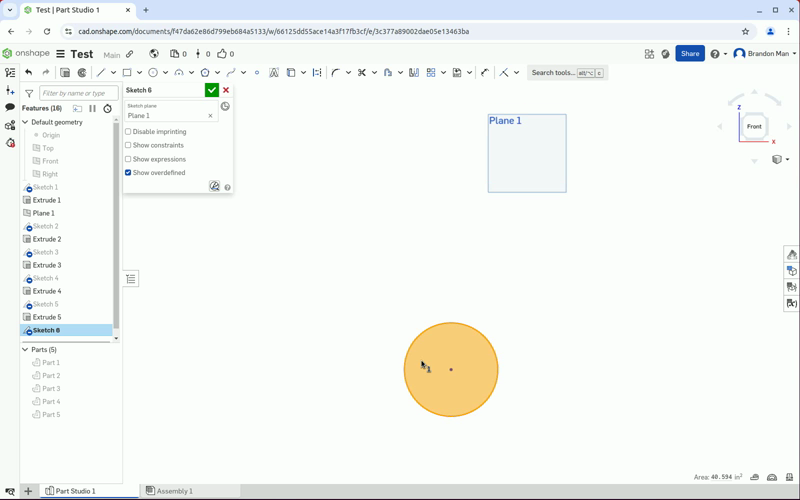
scroll(-6)
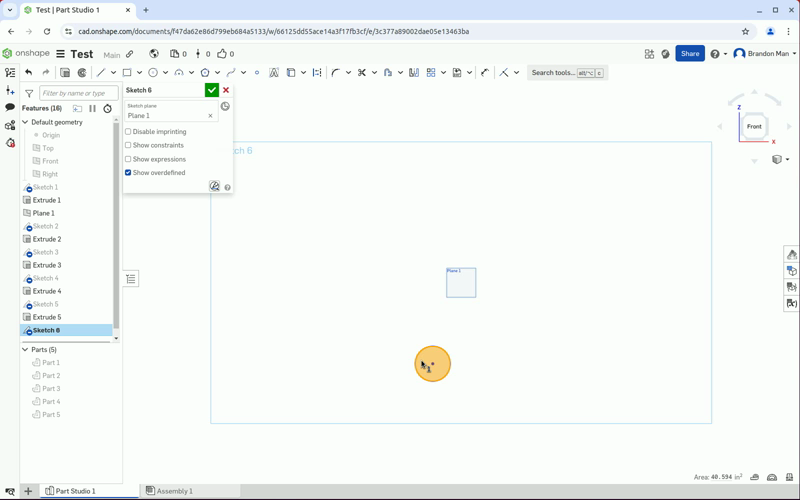
mouse_move(73, 352)
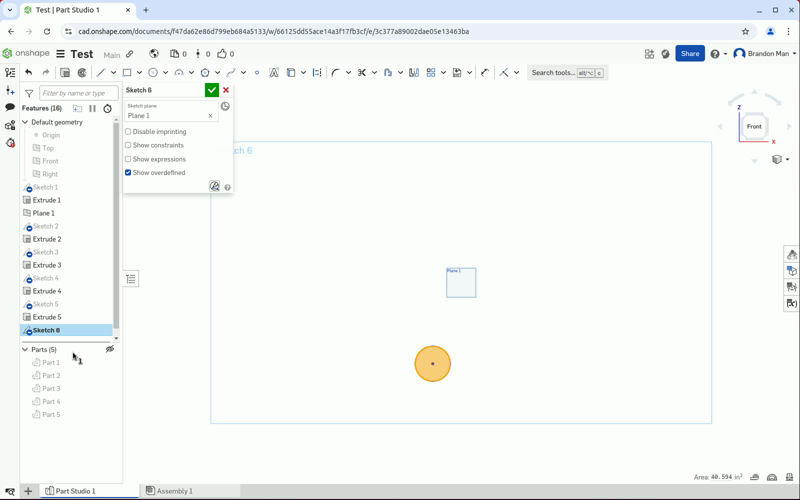
key(shift+y)
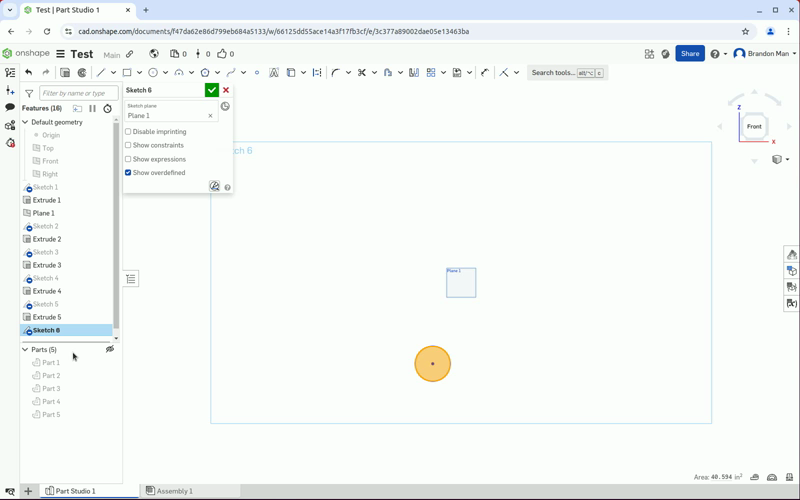
key(shift+e)
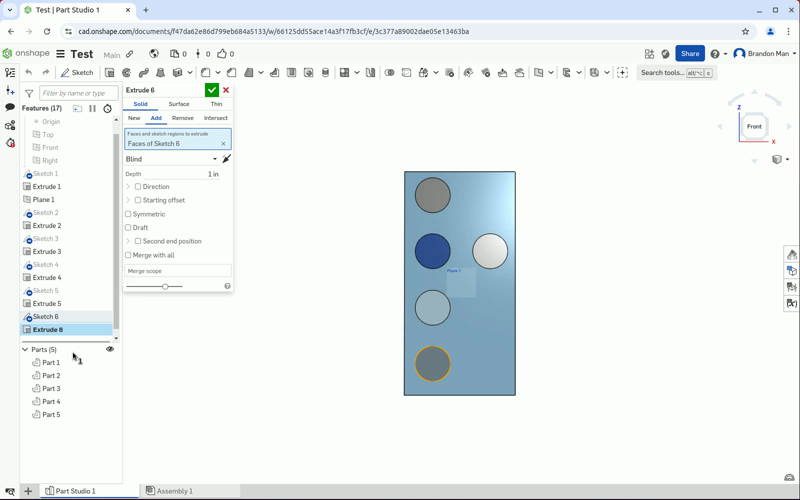
mouse_move(143, 106)
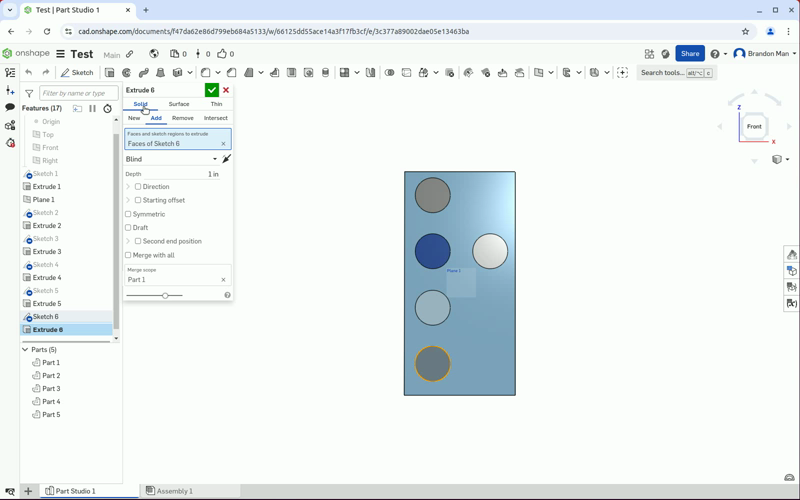
click(143, 106)
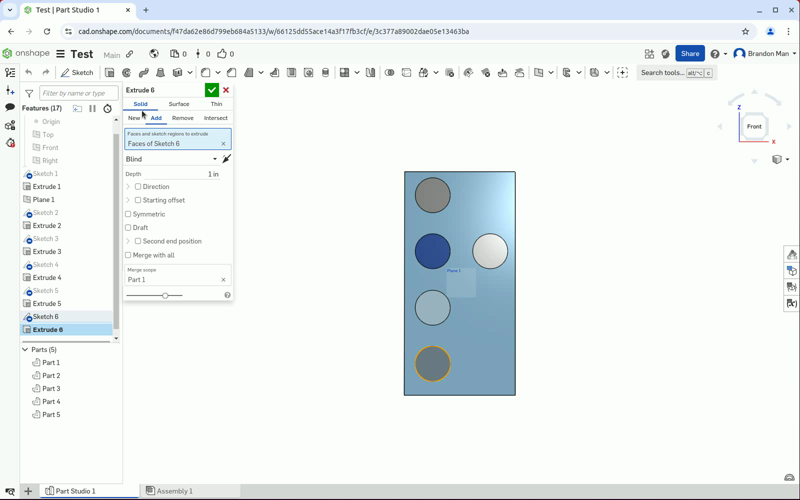
mouse_move(137, 120)
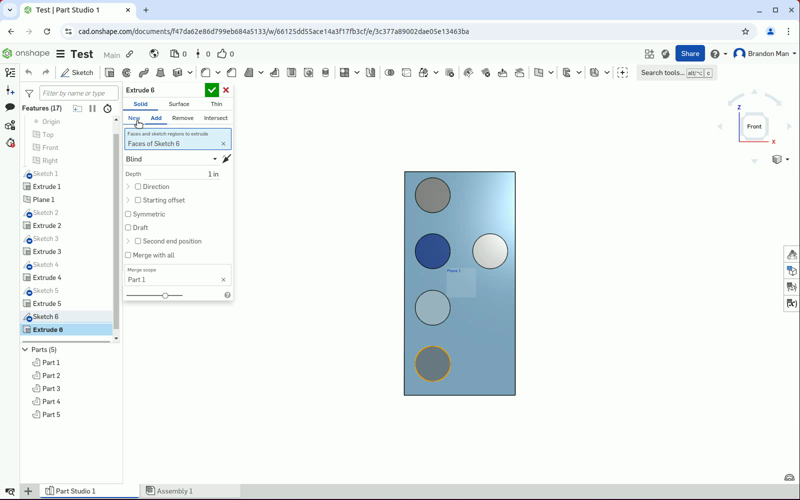
click(137, 120)
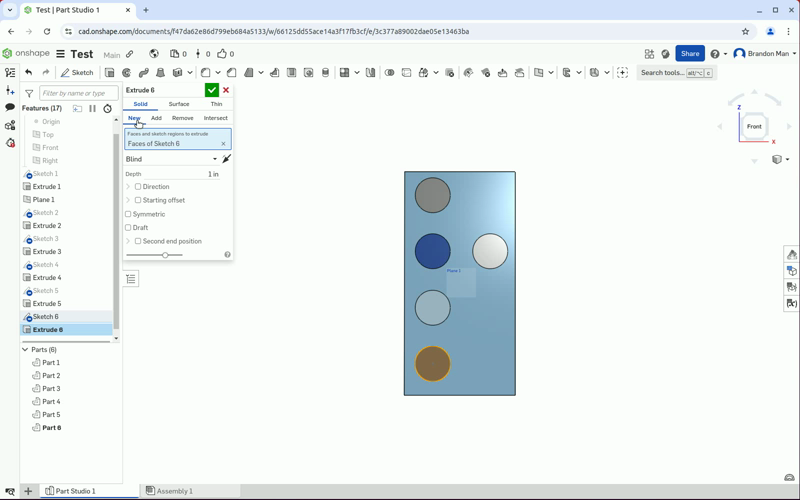
key(tab, 4)
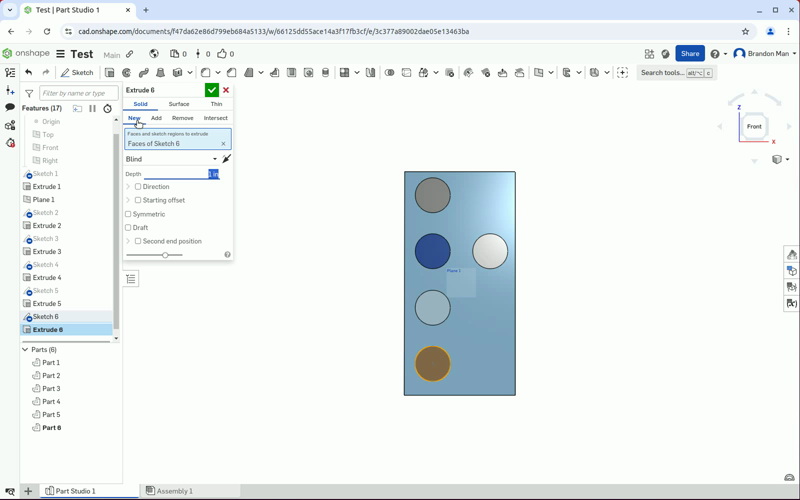
text(2.648)
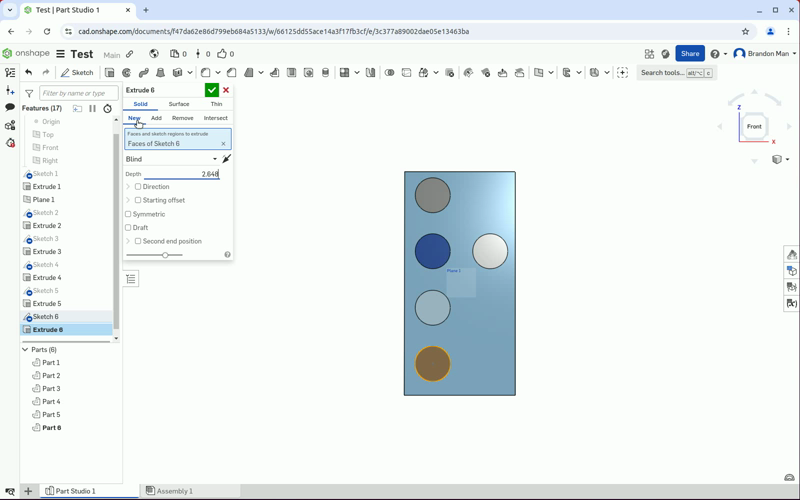
key(enter)
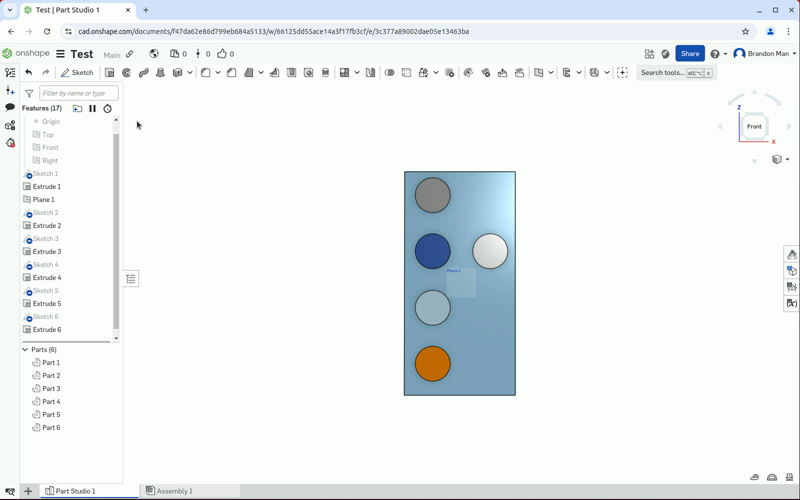
key(shift+h)
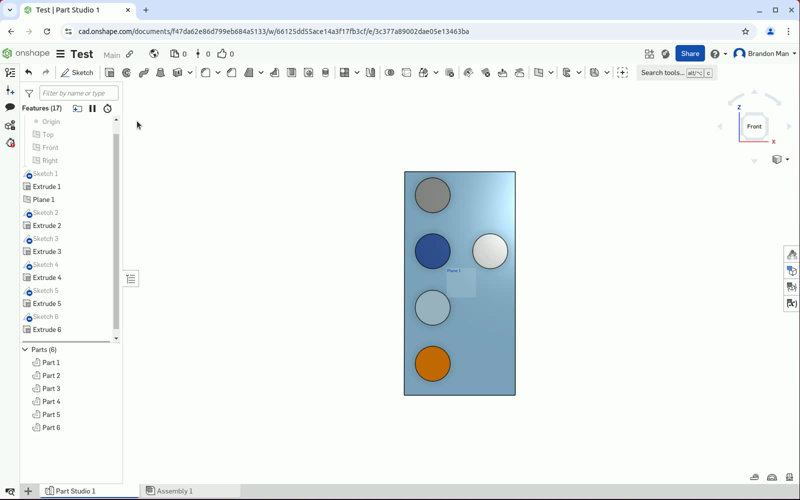
key(shift+h)
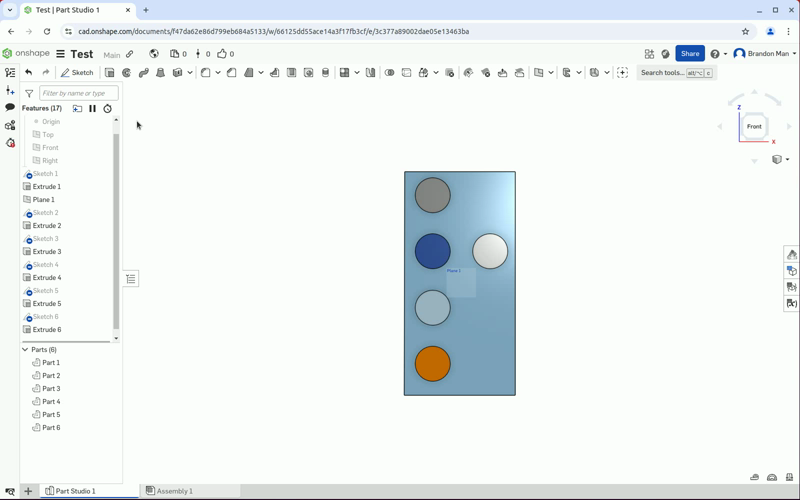
mouse_move(69, 176)
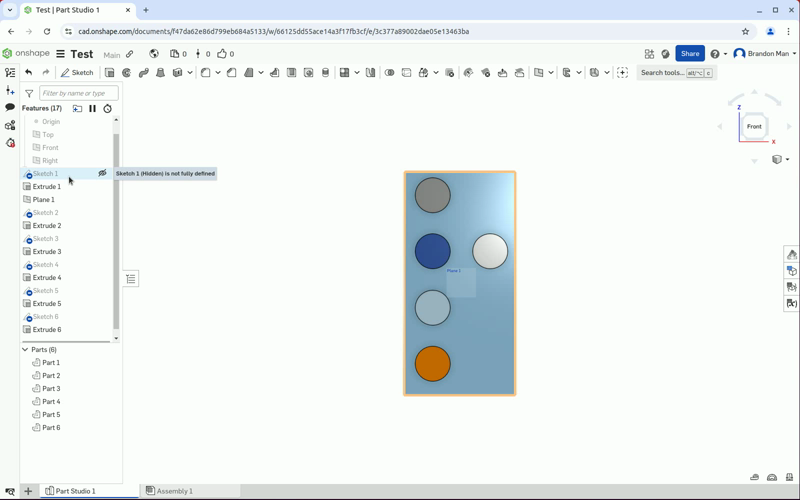
click(69, 176)
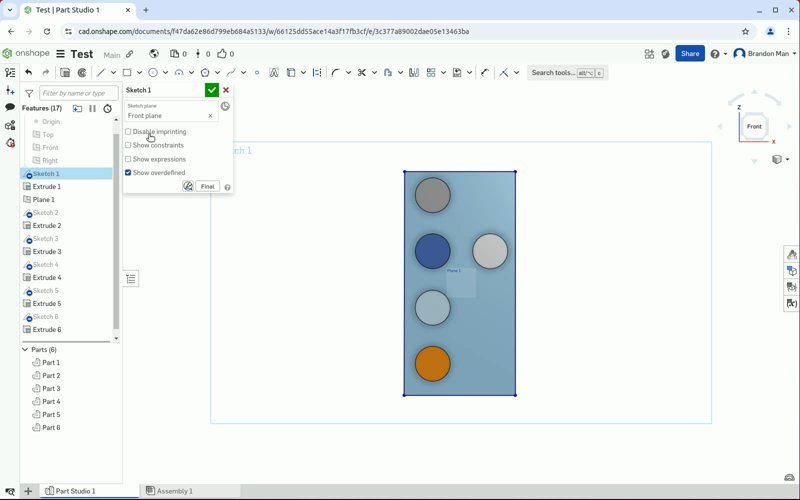
mouse_move(229, 92)
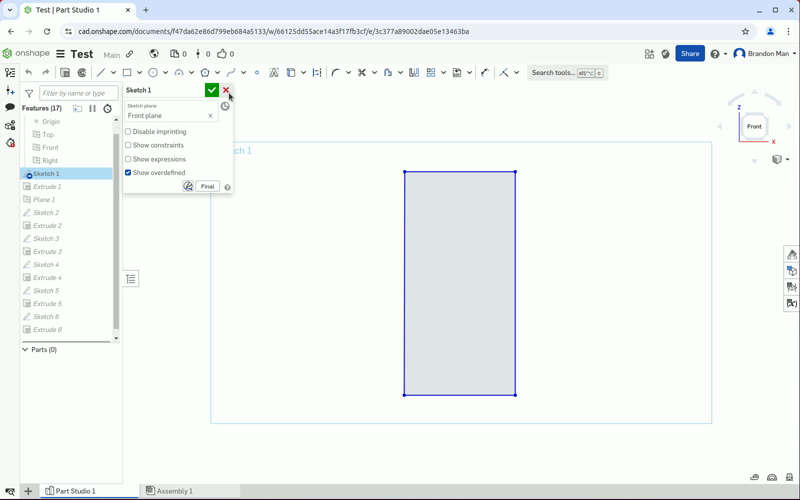
click(229, 92)
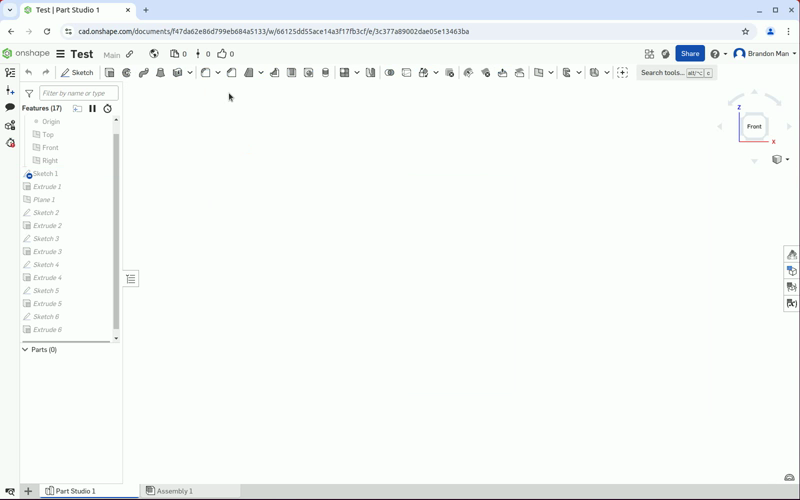
key(shift+s)
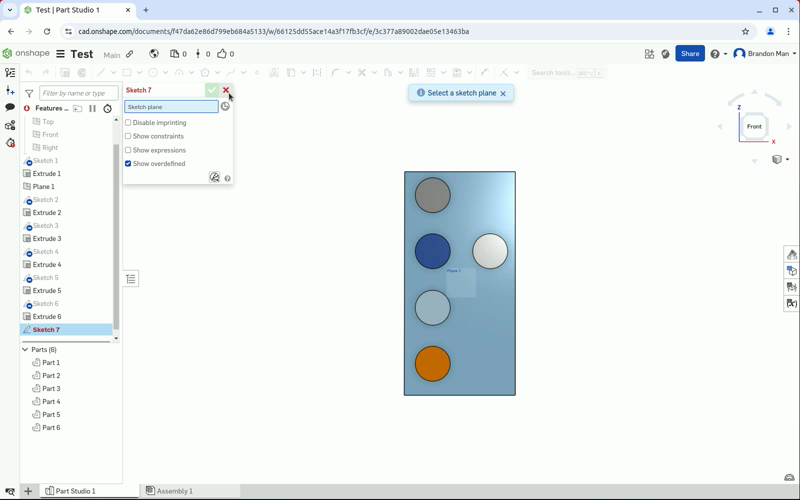
mouse_move(69, 189)
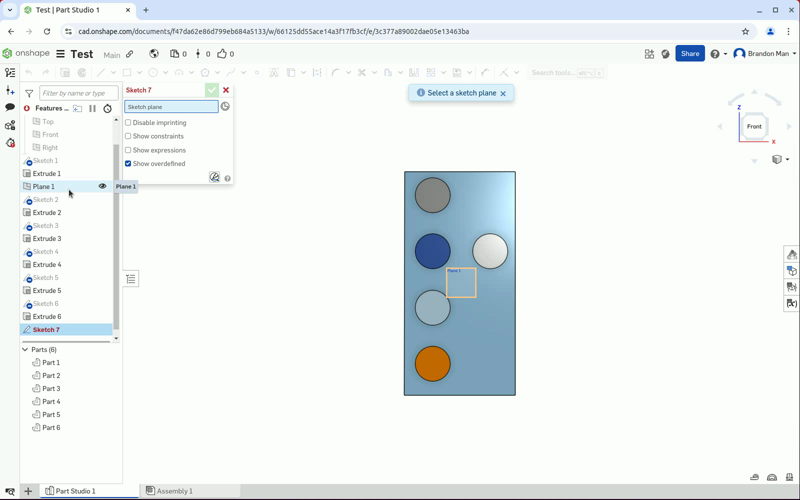
click(69, 189)
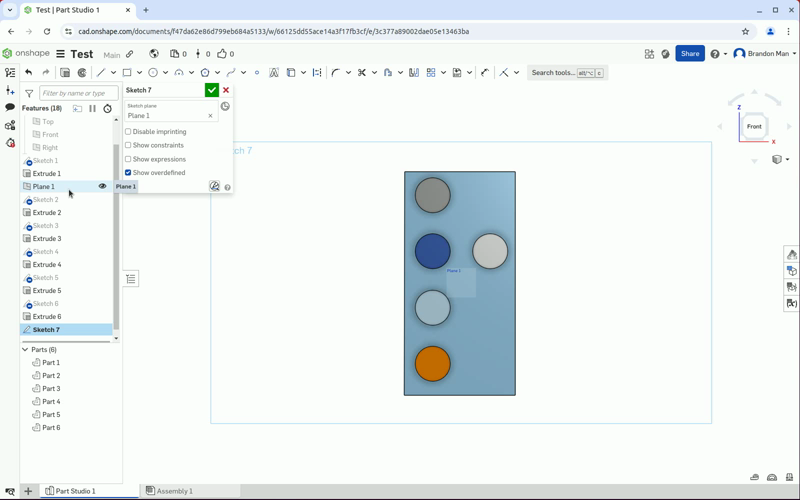
mouse_move(73, 352)
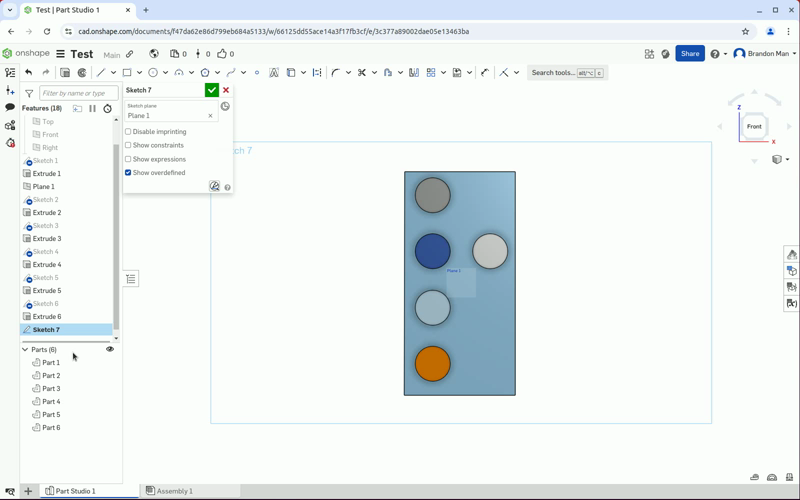
key(y)
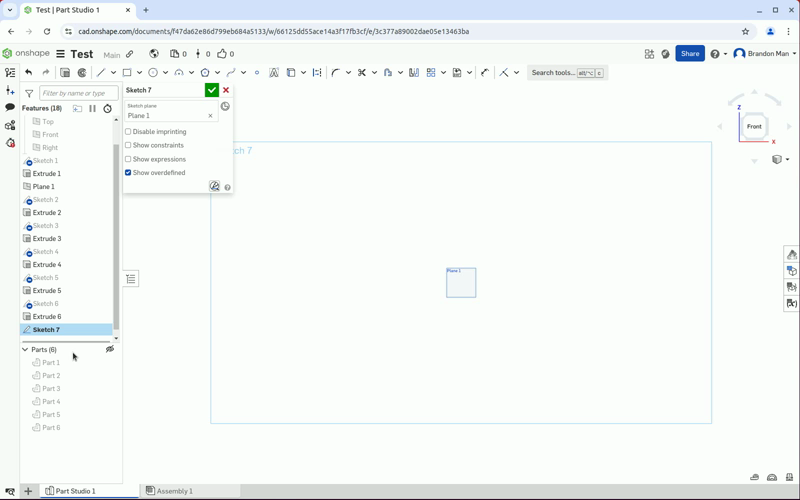
key(c)
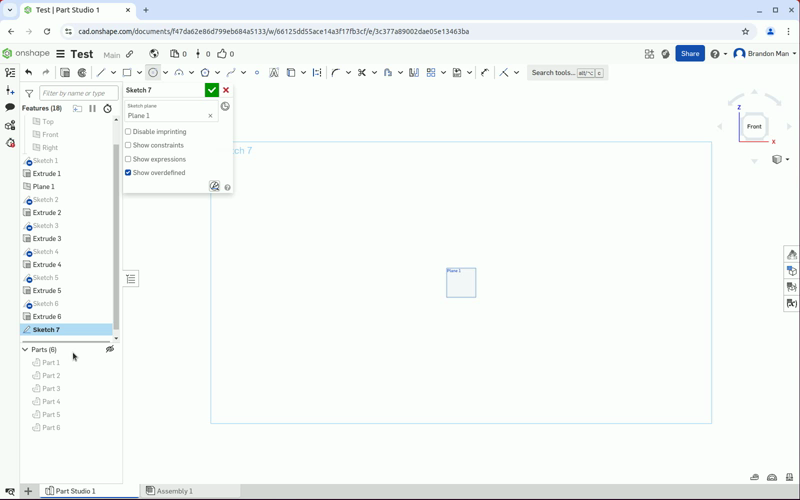
key_down(shift)
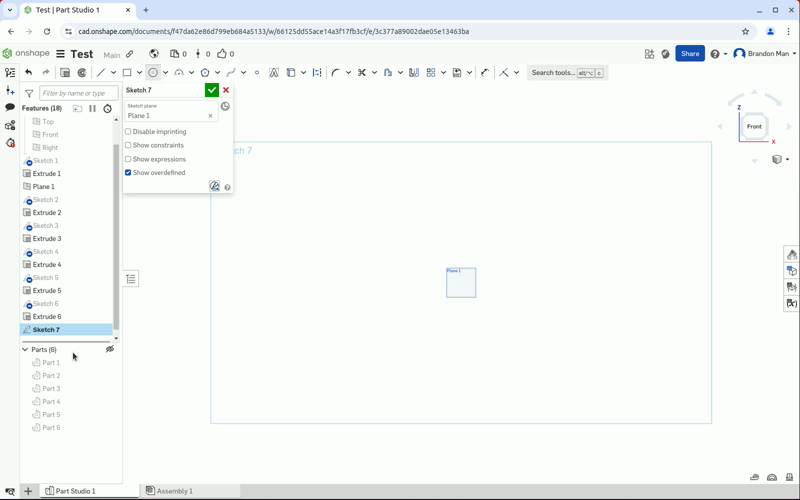
mouse_move(490, 363)
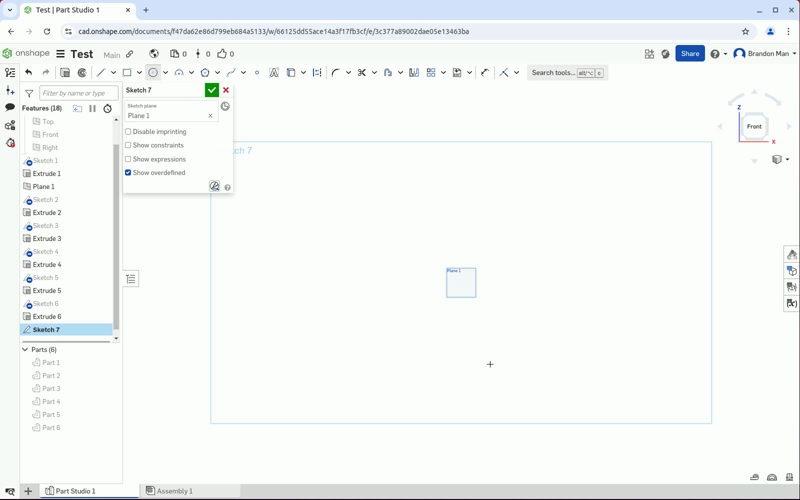
click(490, 363)
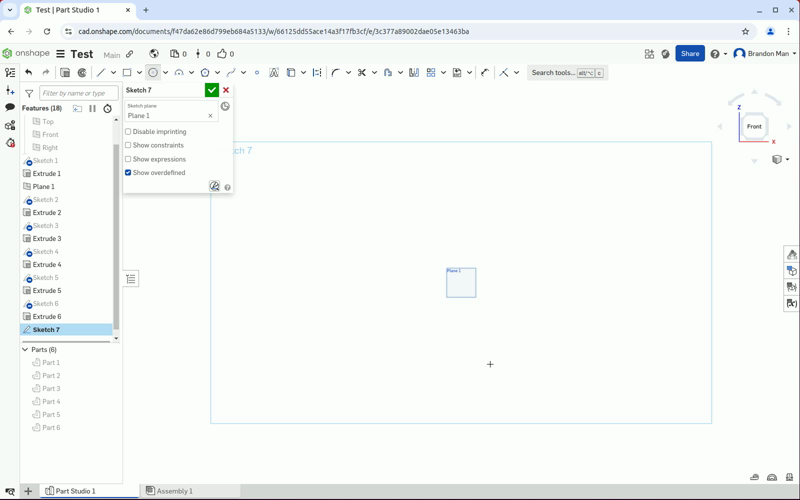
key_up(shift)
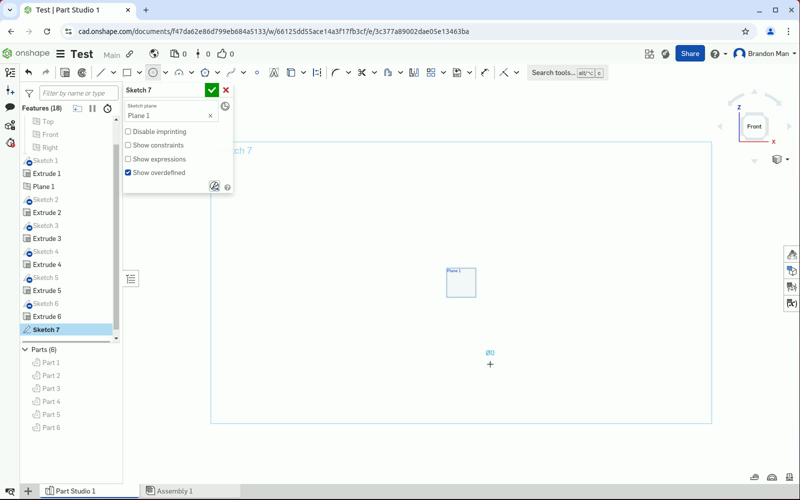
mouse_move(507, 363)
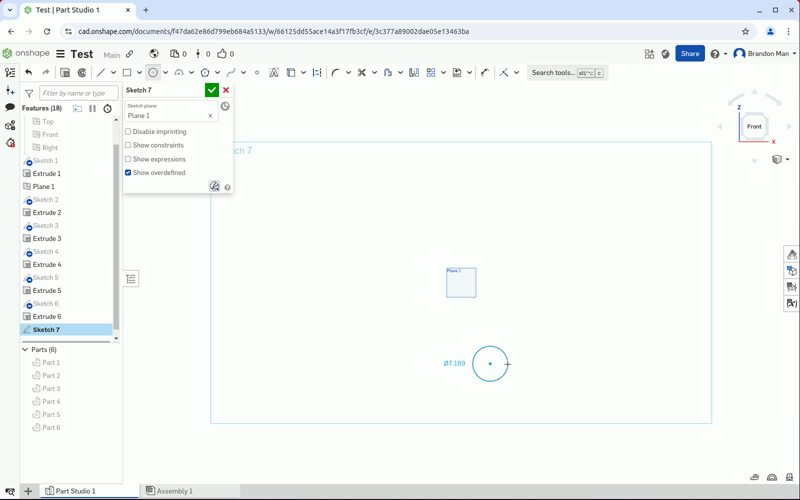
click(507, 363)
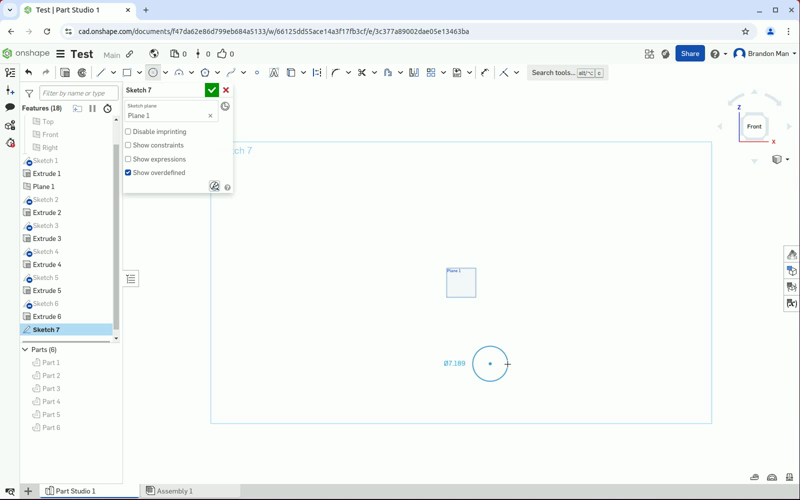
key(esc)
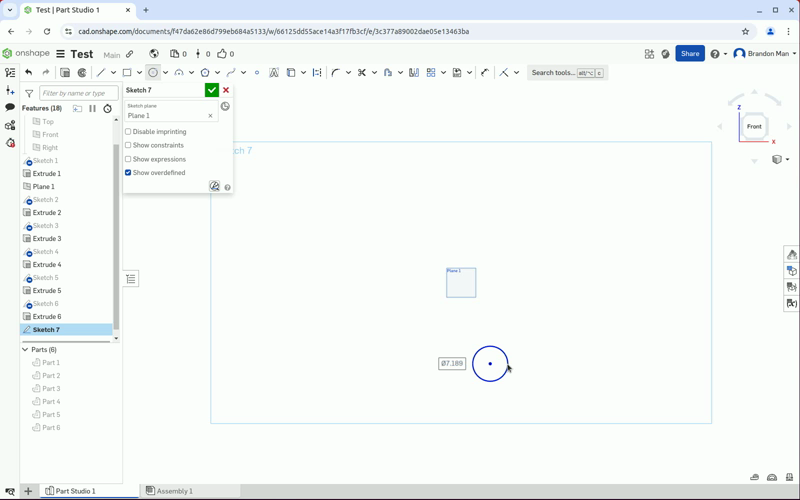
mouse_move(499, 367)
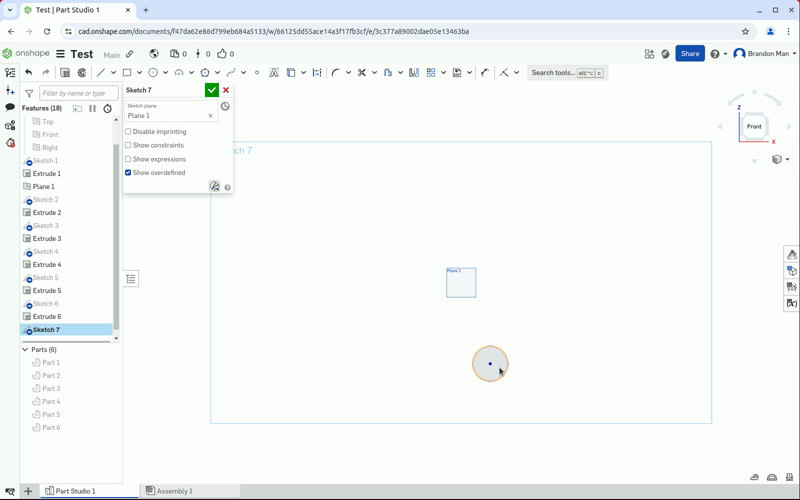
scroll(6)
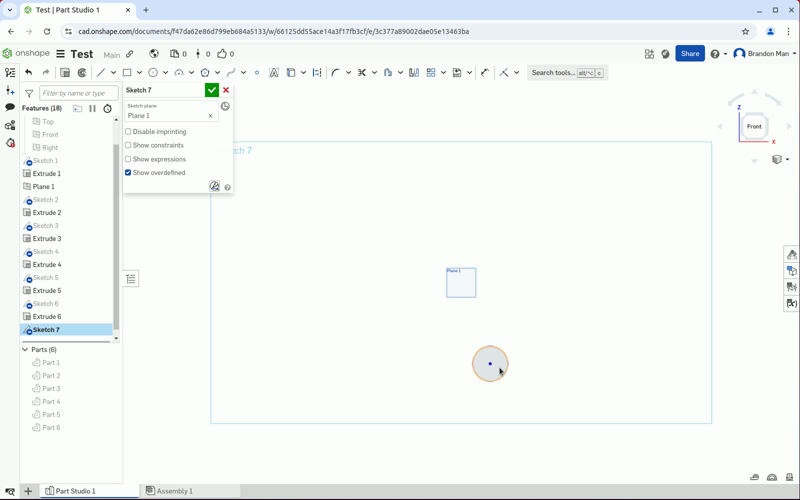
scroll(6)
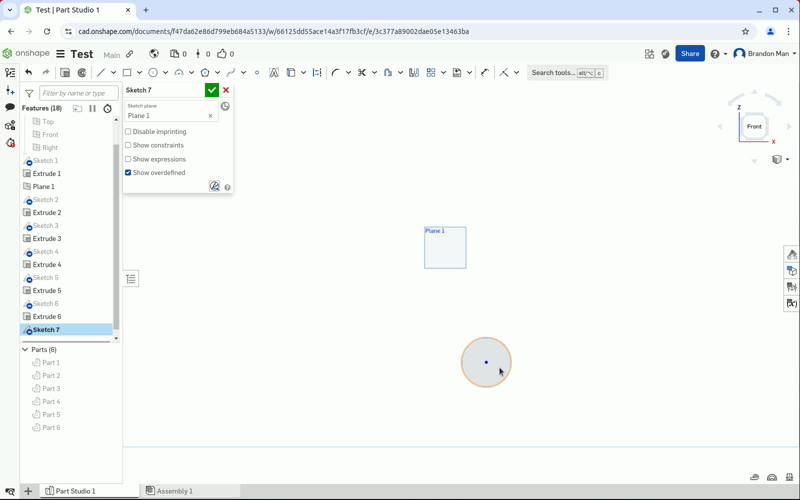
scroll(6)
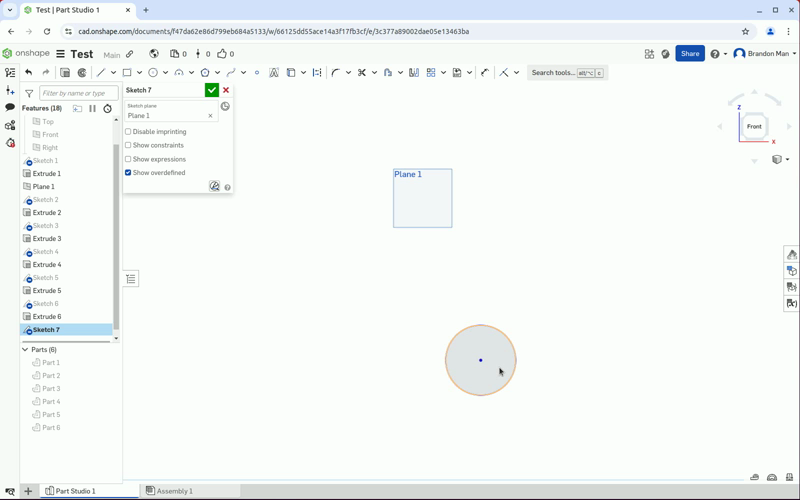
scroll(6)
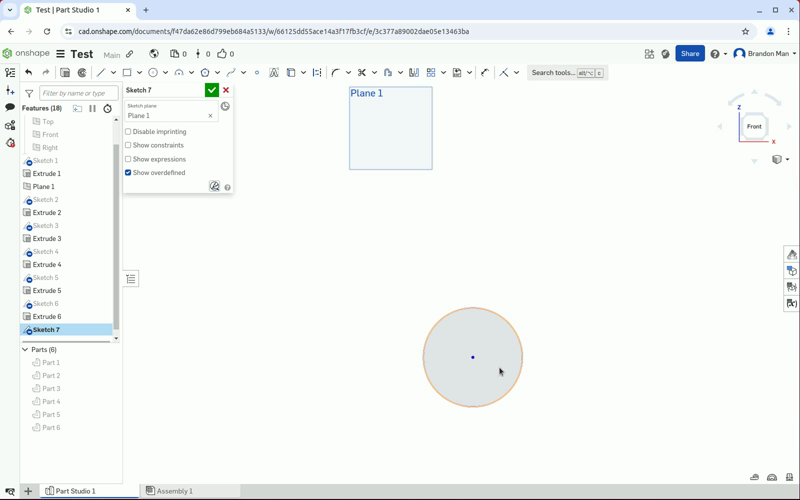
scroll(6)
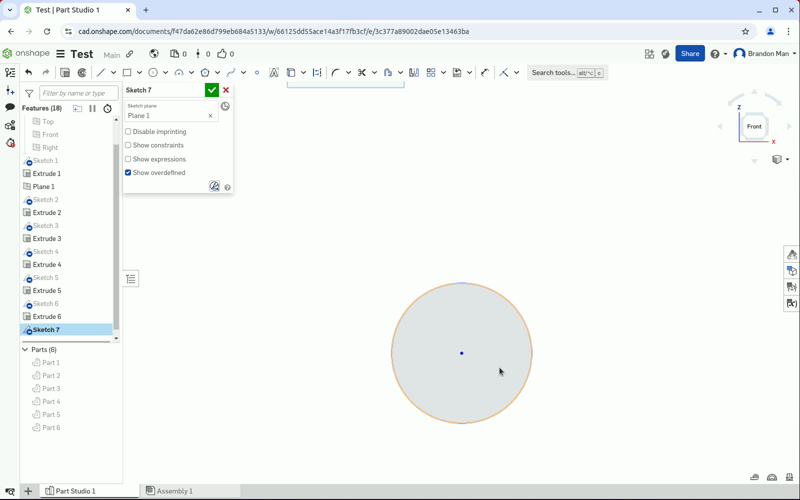
scroll(6)
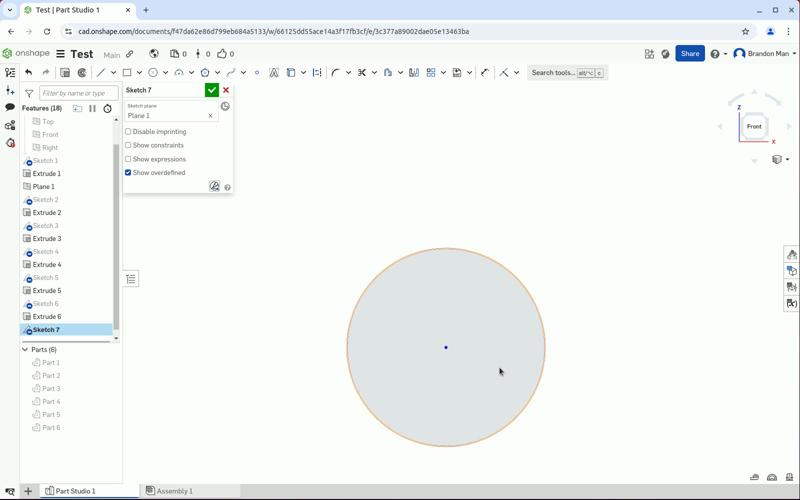
scroll(6)
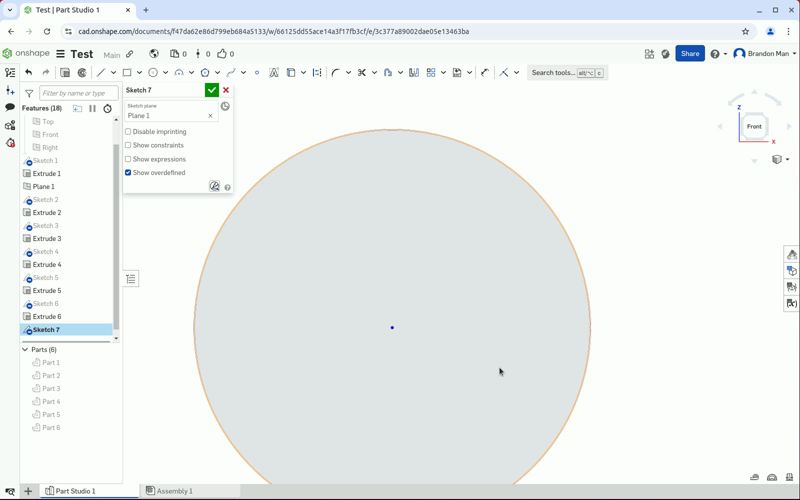
click(499, 367)
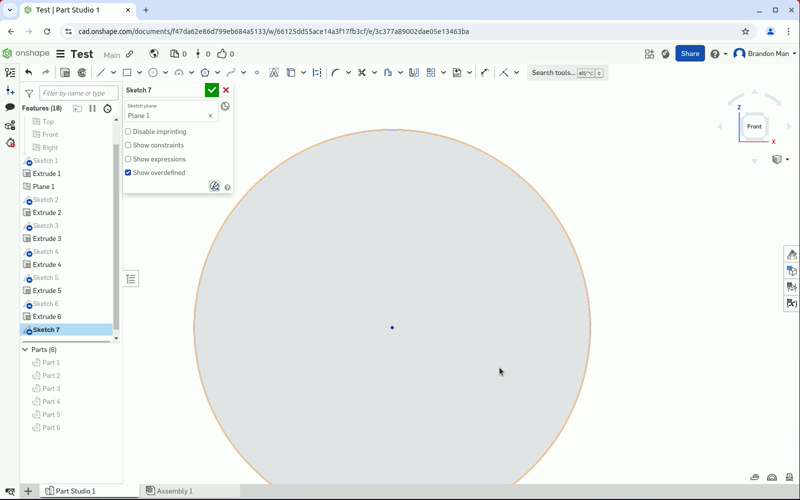
scroll(-6)
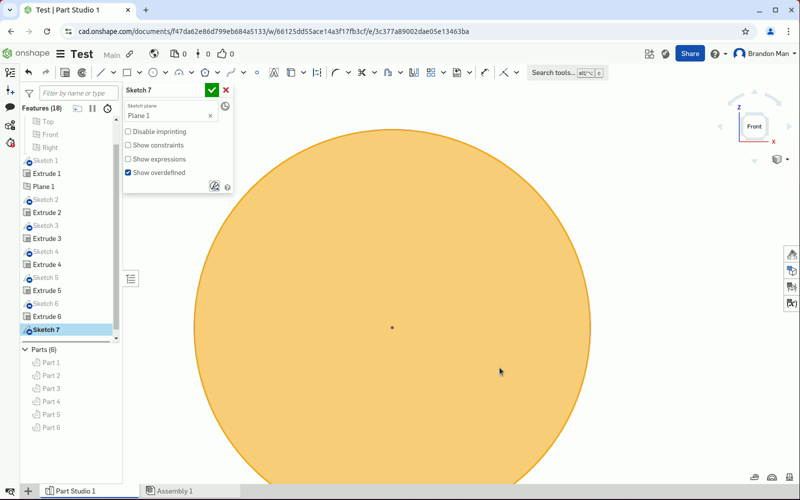
scroll(-6)
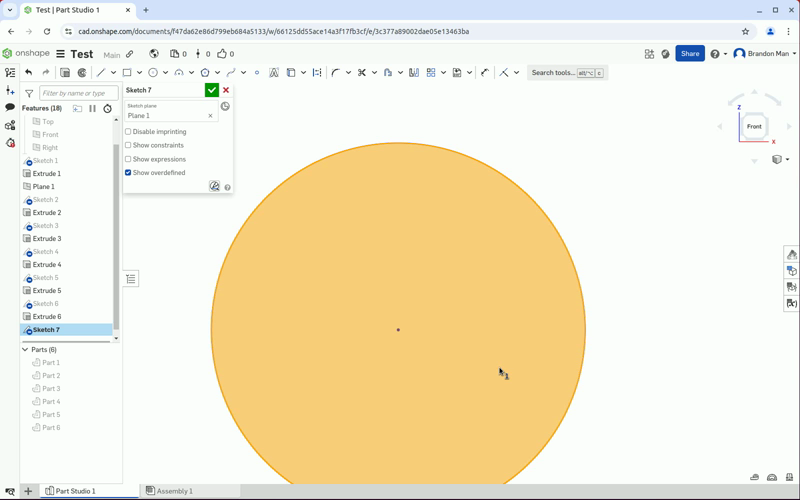
scroll(-6)
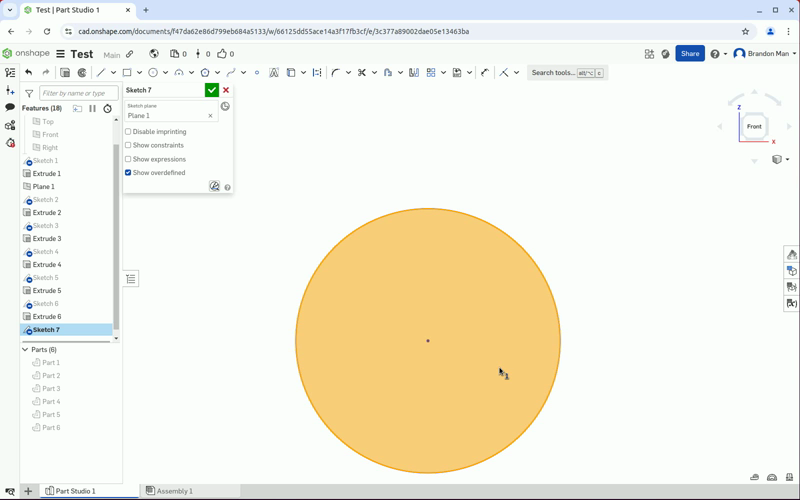
scroll(-6)
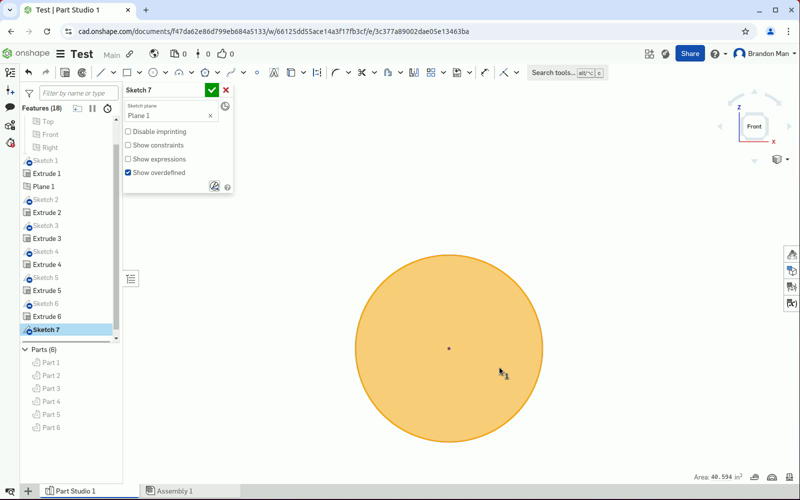
scroll(-6)
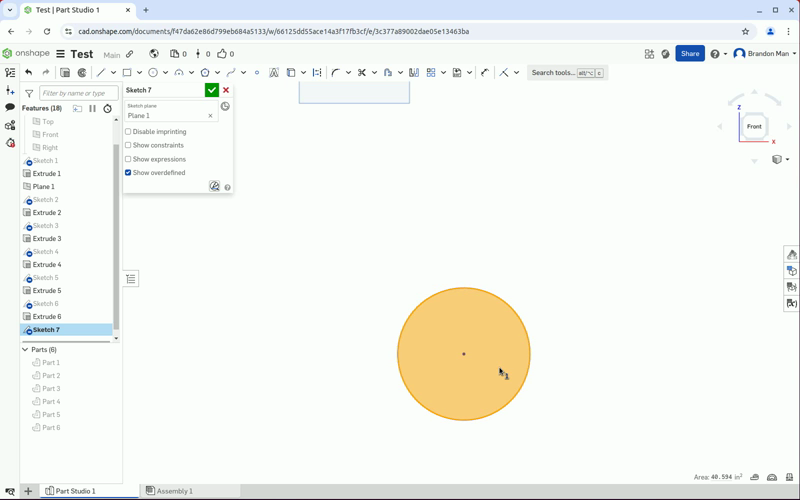
scroll(-6)
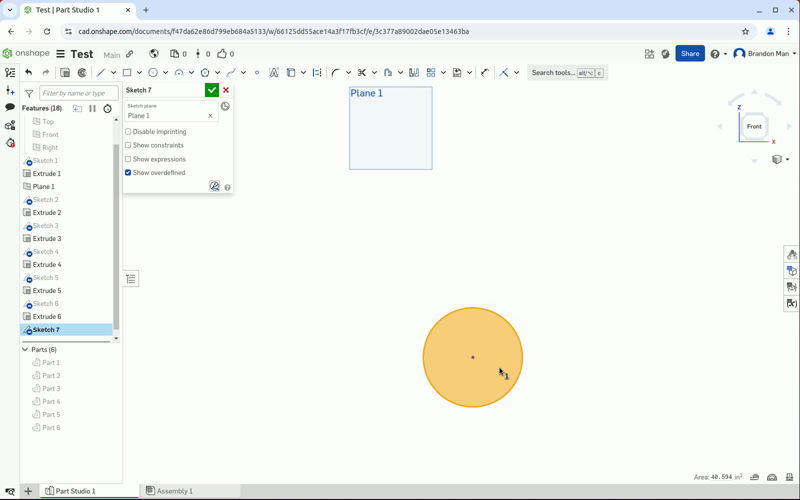
scroll(-6)
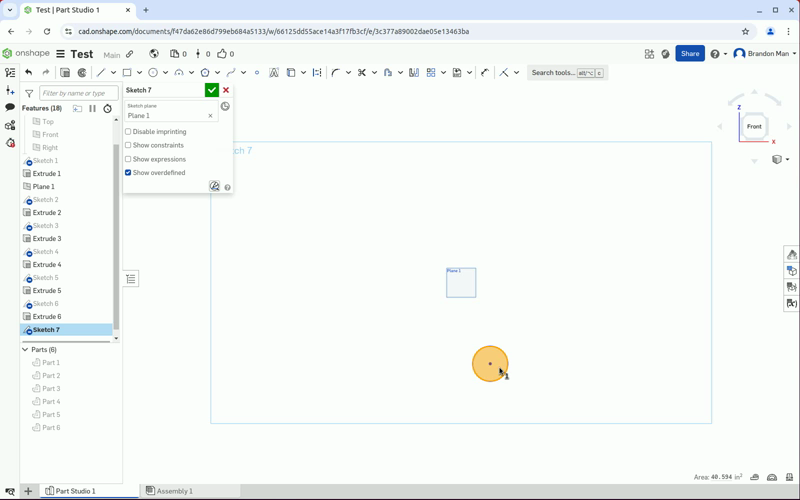
mouse_move(73, 352)
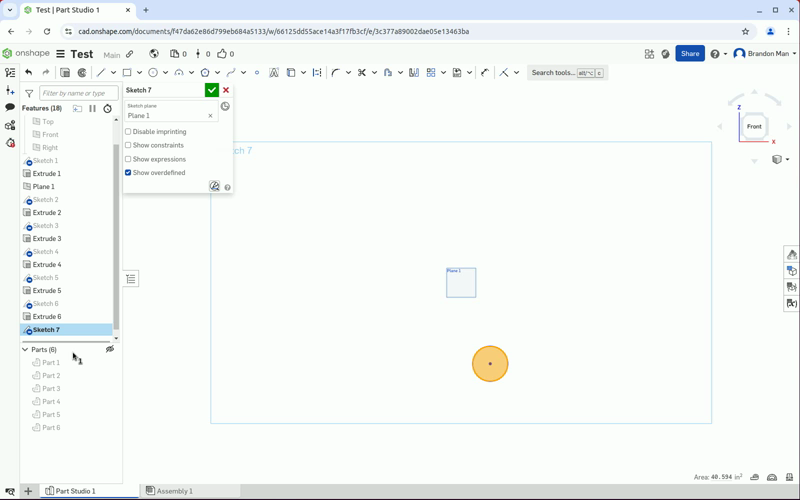
key(shift+y)
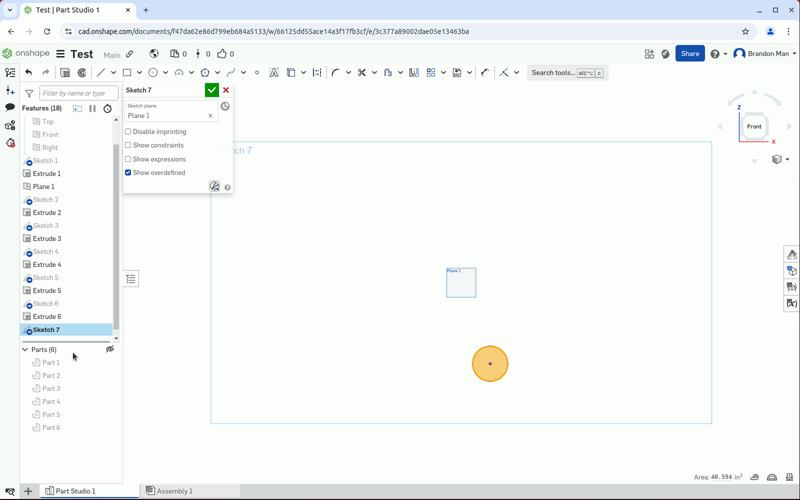
key(shift+e)
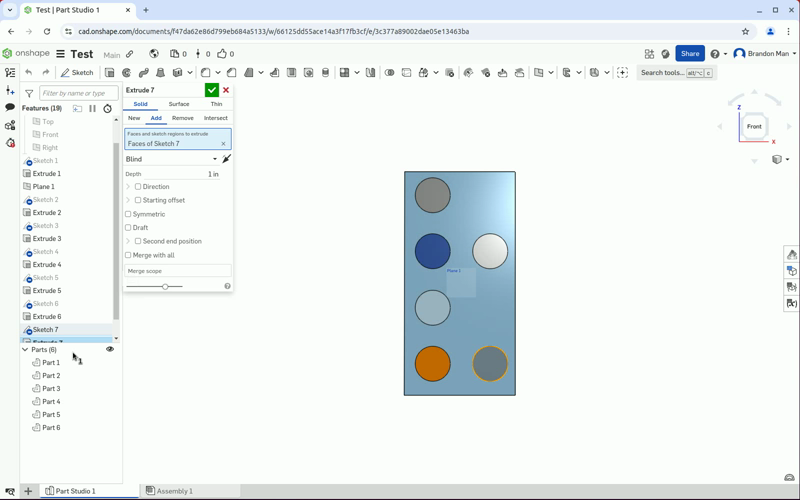
mouse_move(143, 106)
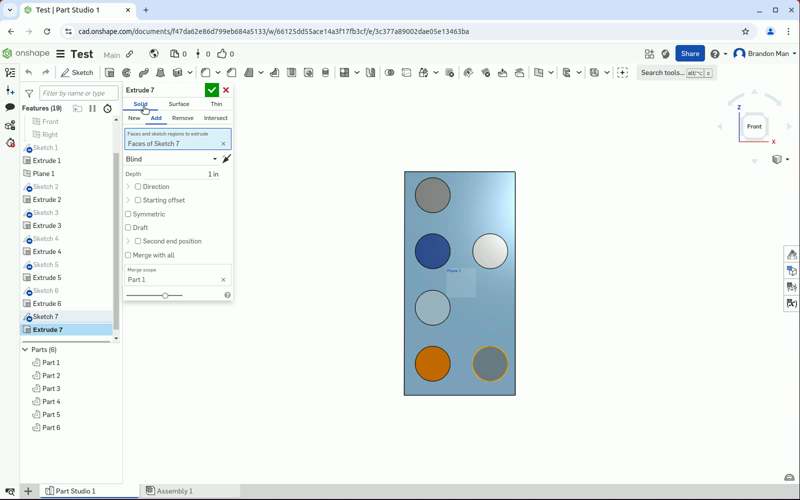
click(143, 106)
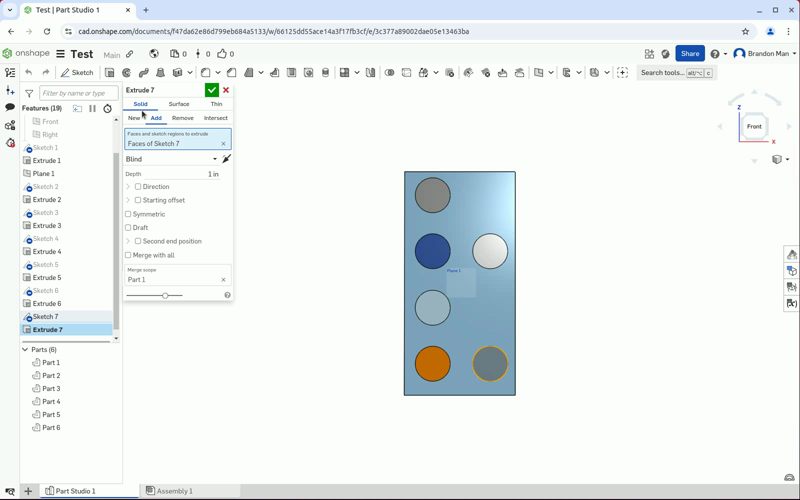
mouse_move(137, 120)
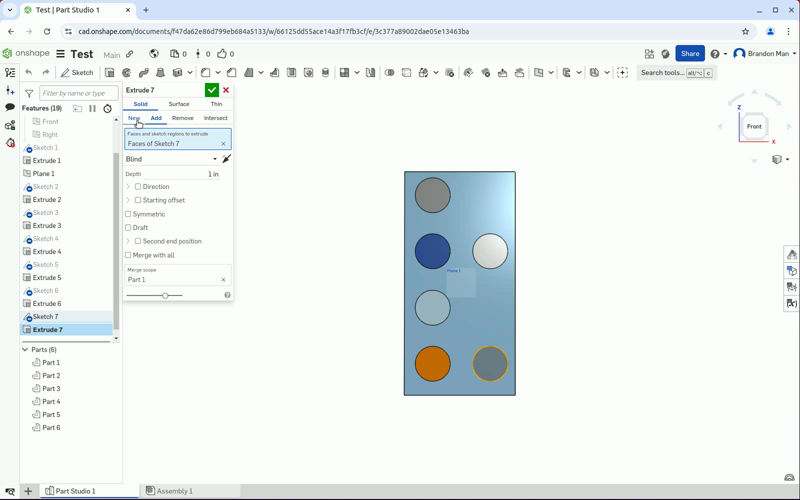
click(137, 120)
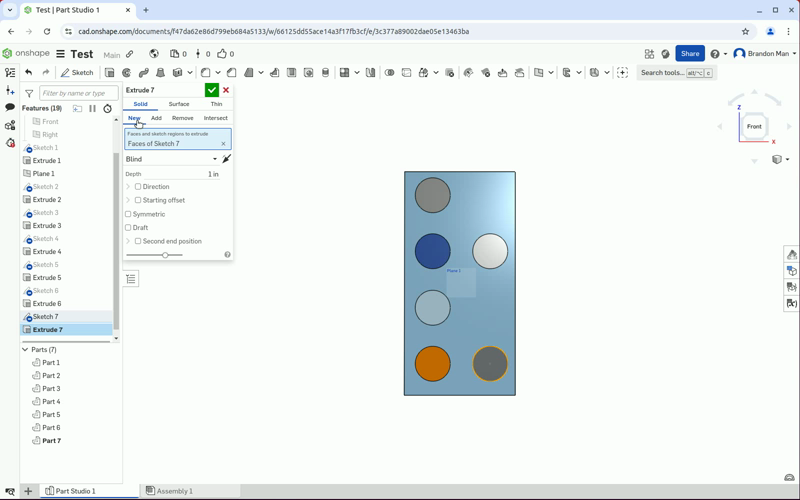
key(tab, 4)
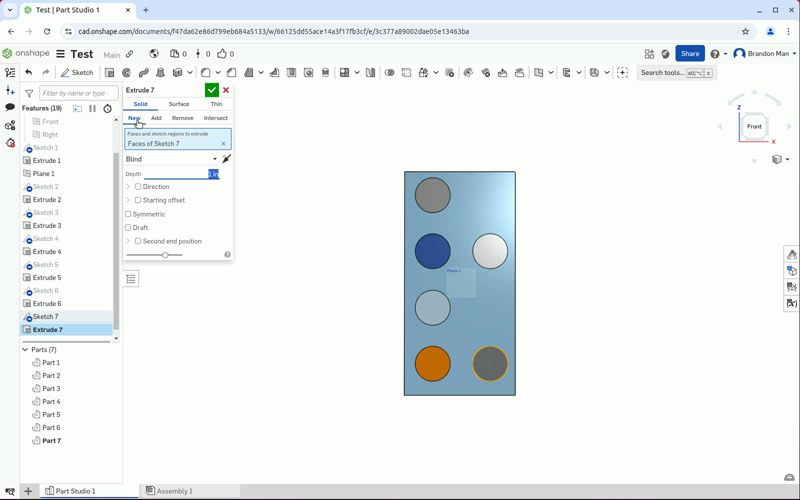
text(2.648)
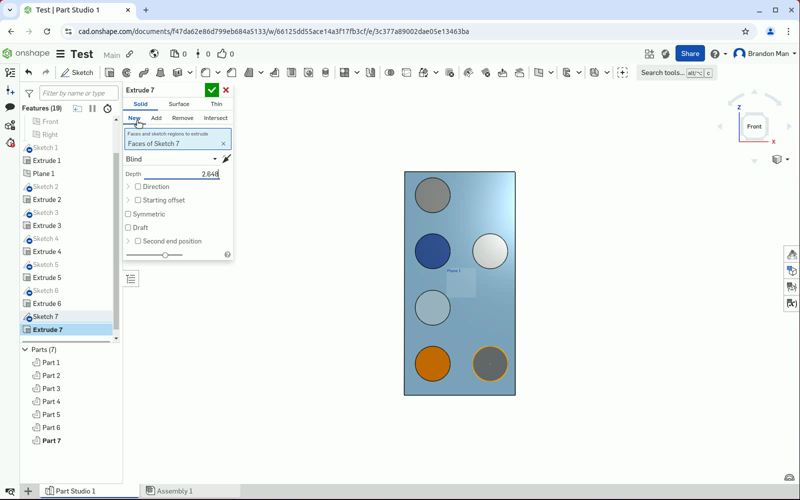
key(enter)
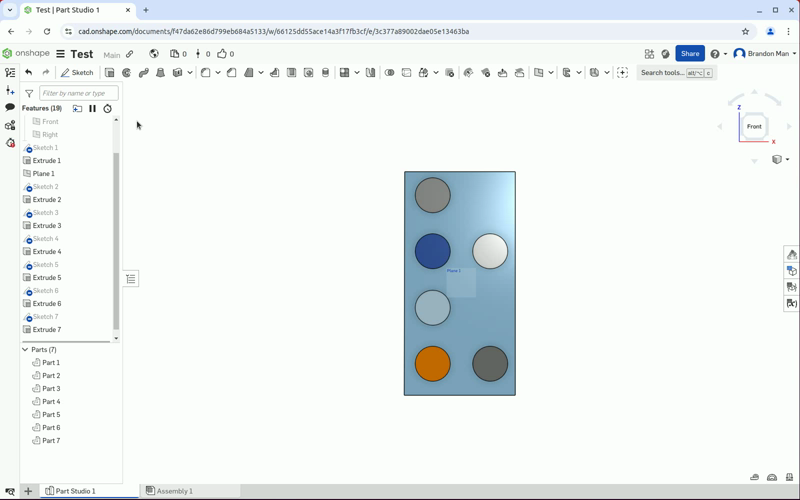
key(shift+h)
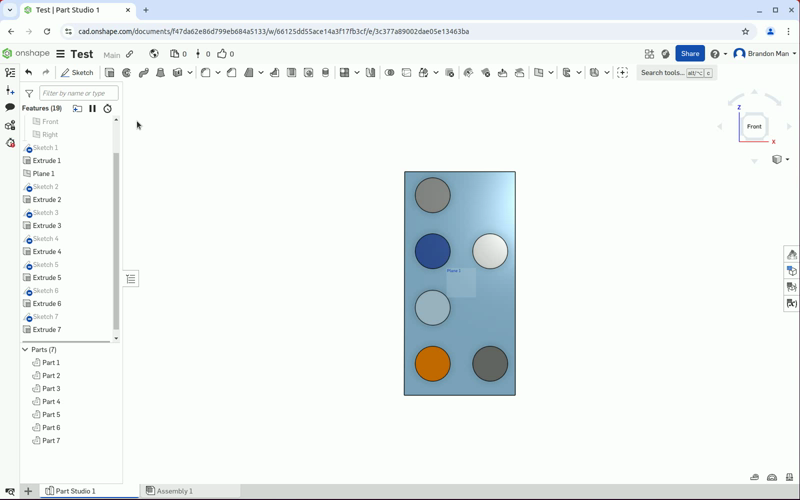
key(shift+h)
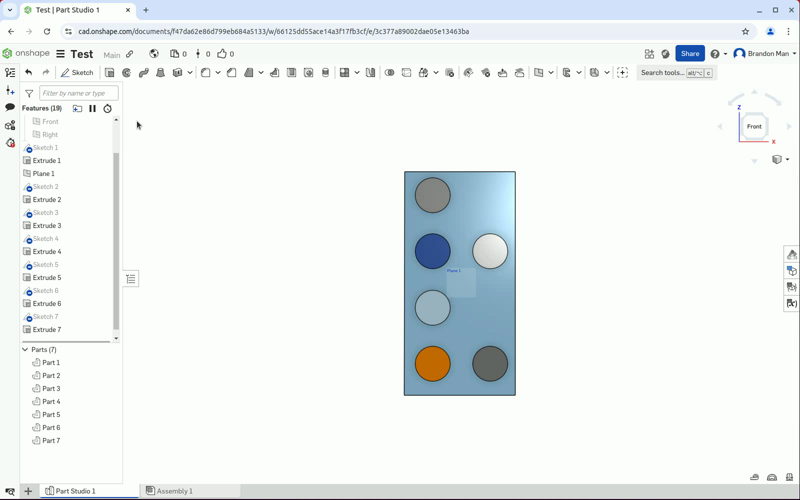
mouse_move(69, 150)
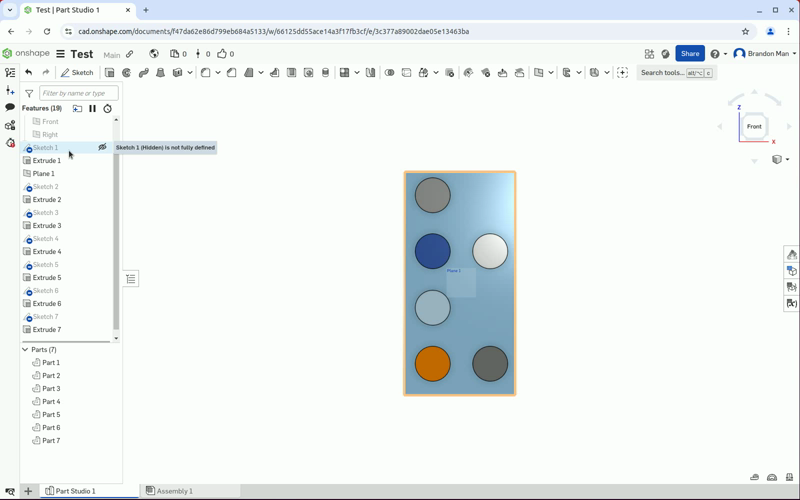
click(69, 150)
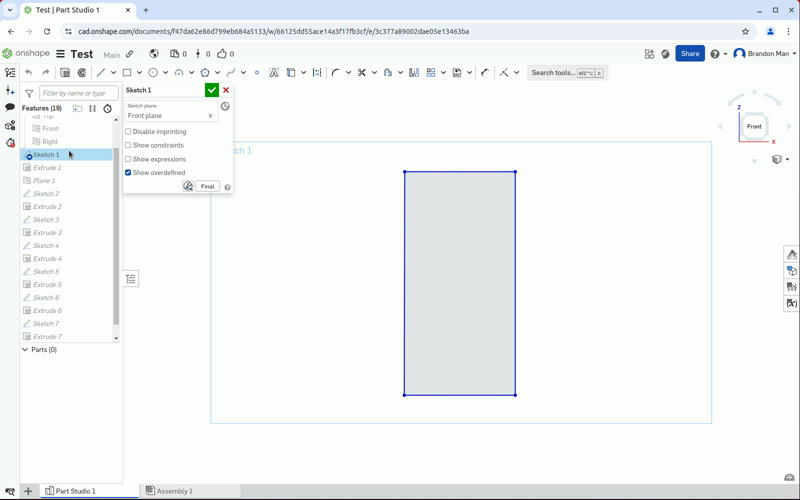
mouse_move(229, 92)
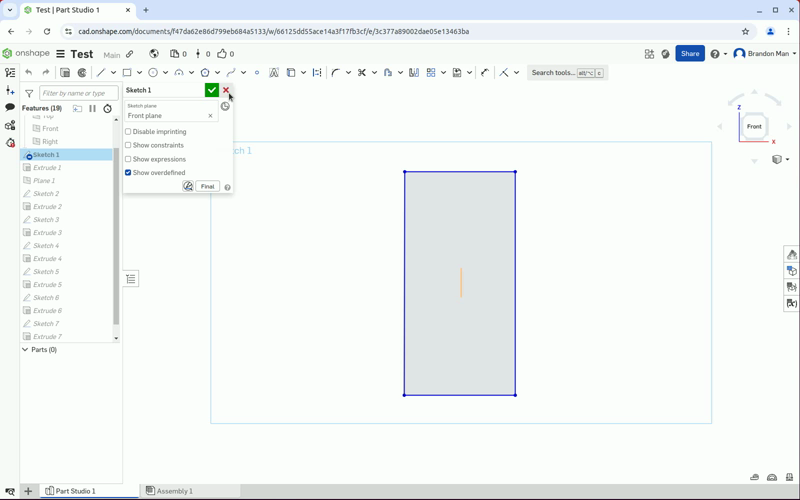
click(229, 92)
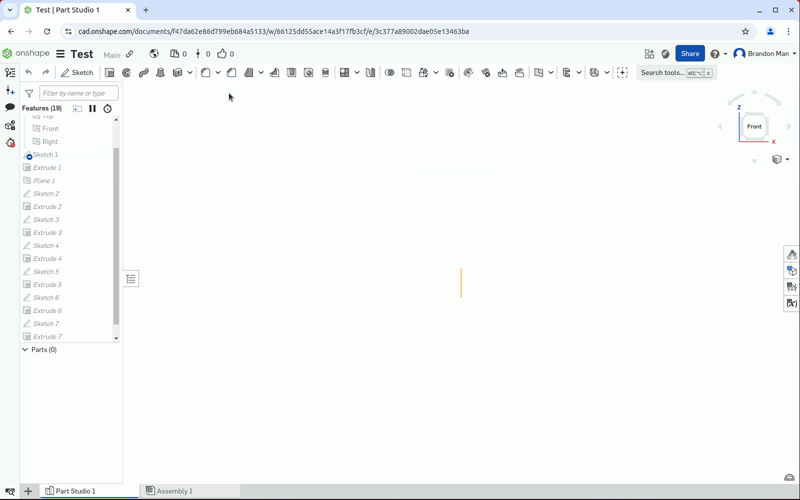
key(shift+s)
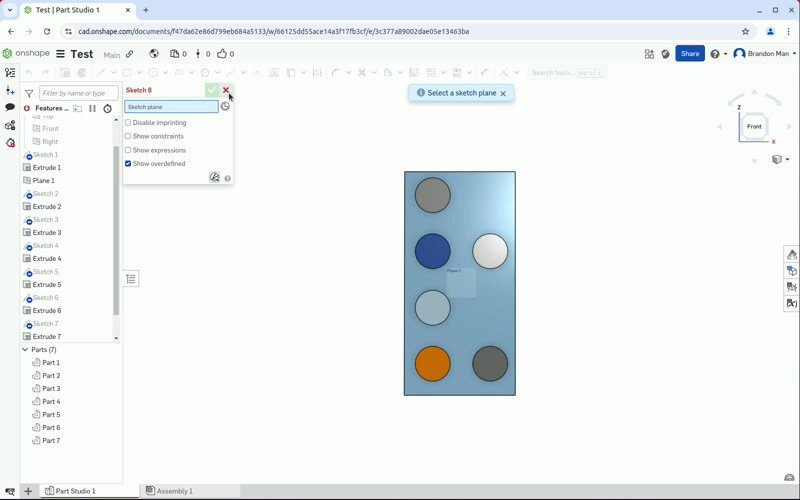
mouse_move(69, 163)
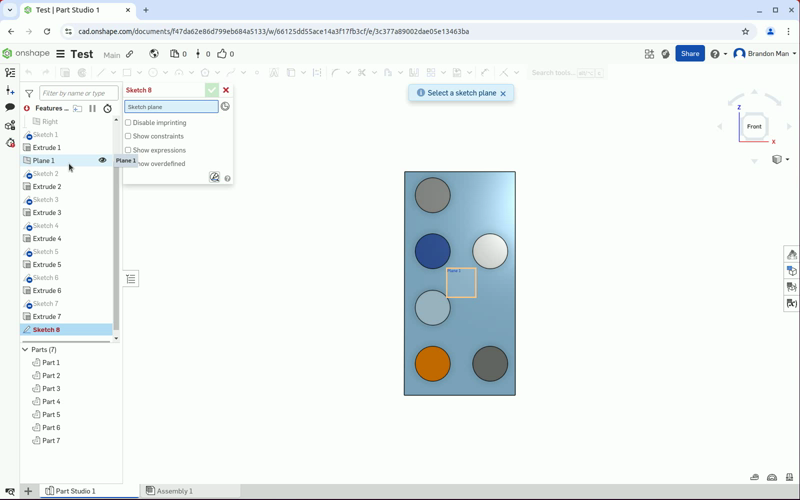
click(69, 163)
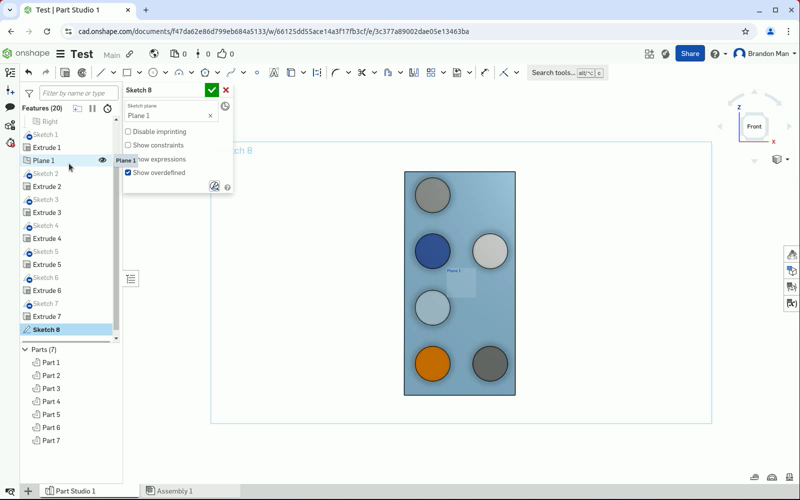
mouse_move(73, 352)
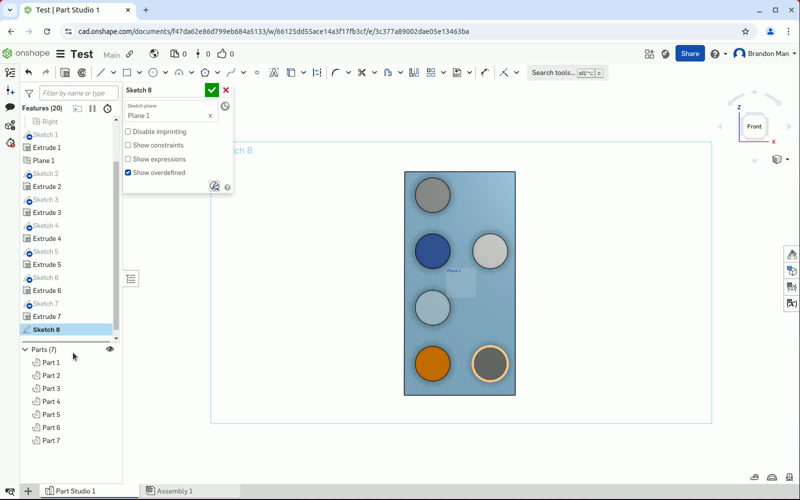
key(y)
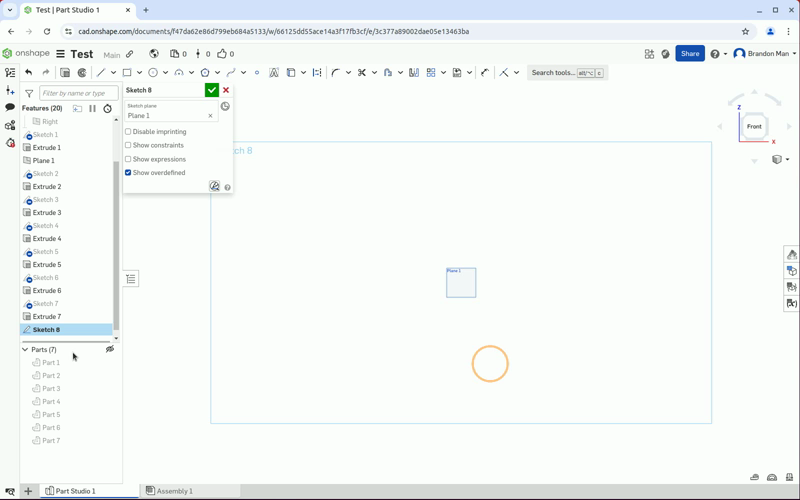
key(c)
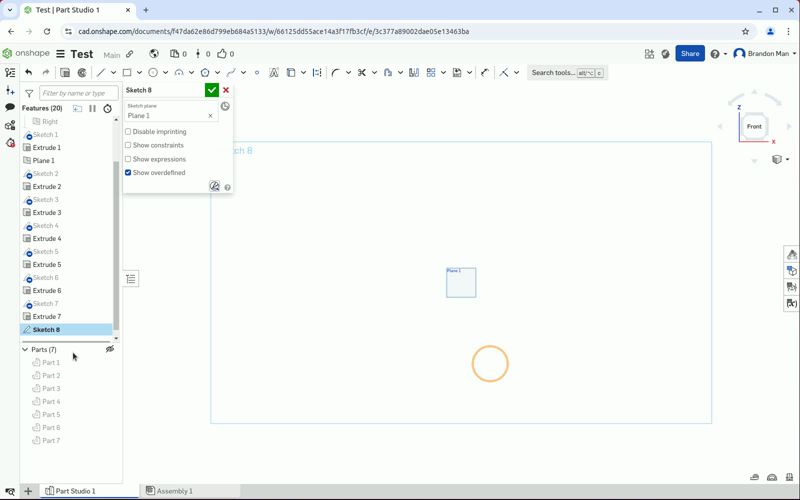
key_down(shift)
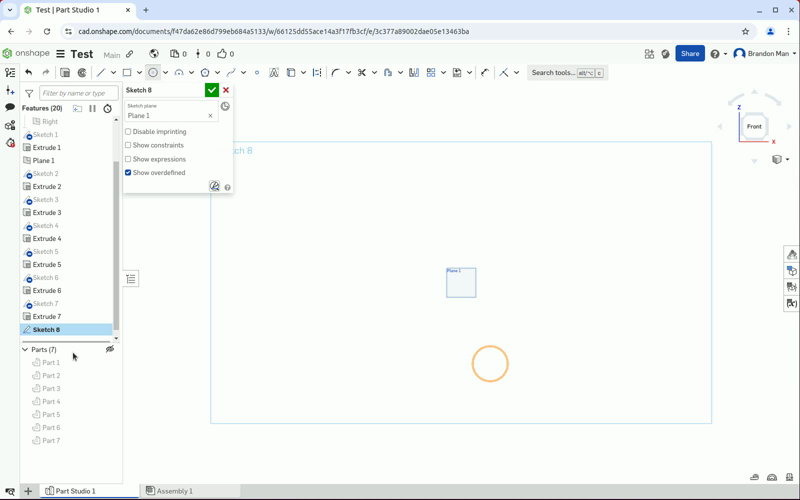
mouse_move(490, 195)
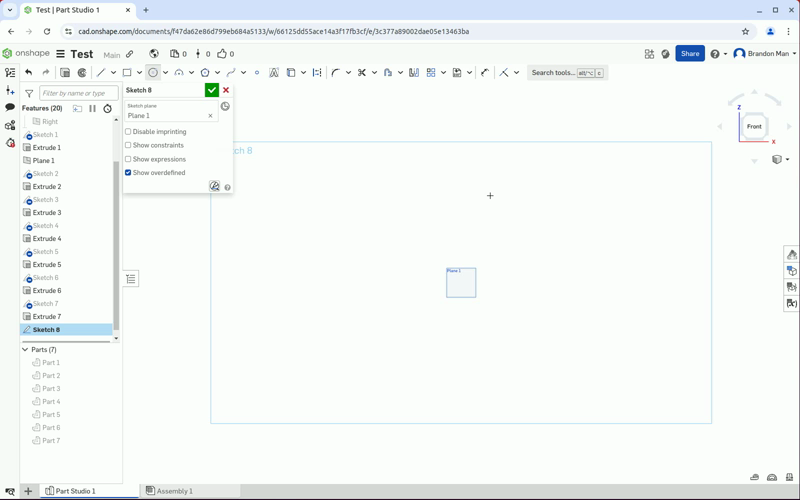
click(490, 195)
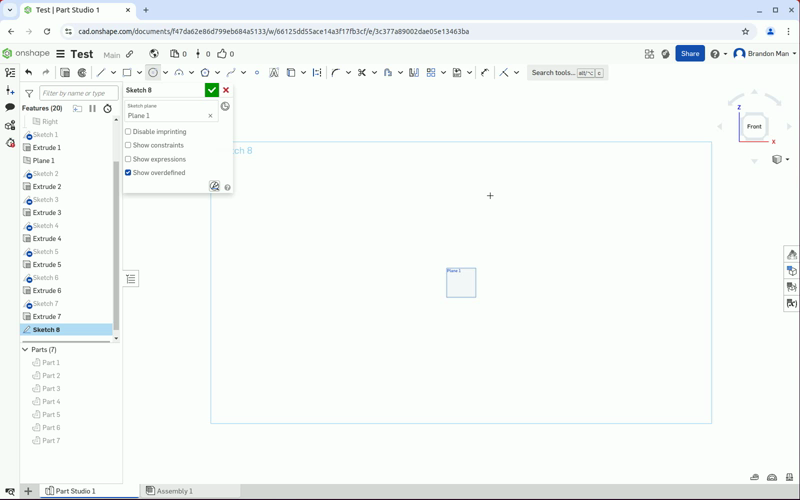
key_up(shift)
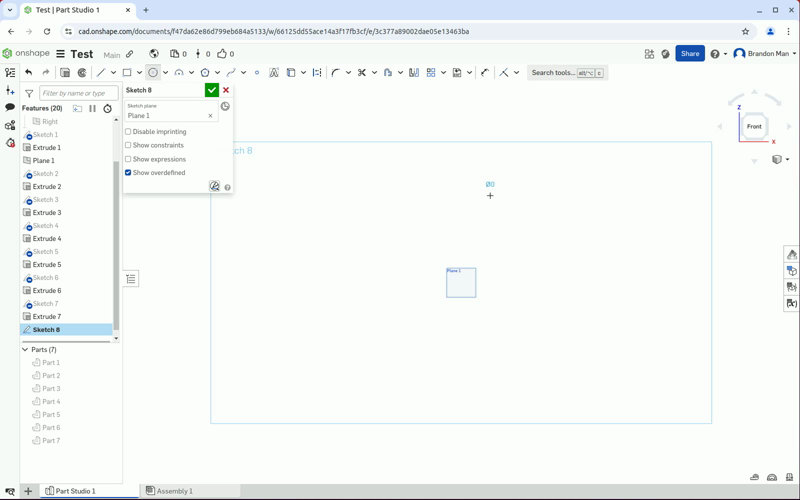
mouse_move(507, 195)
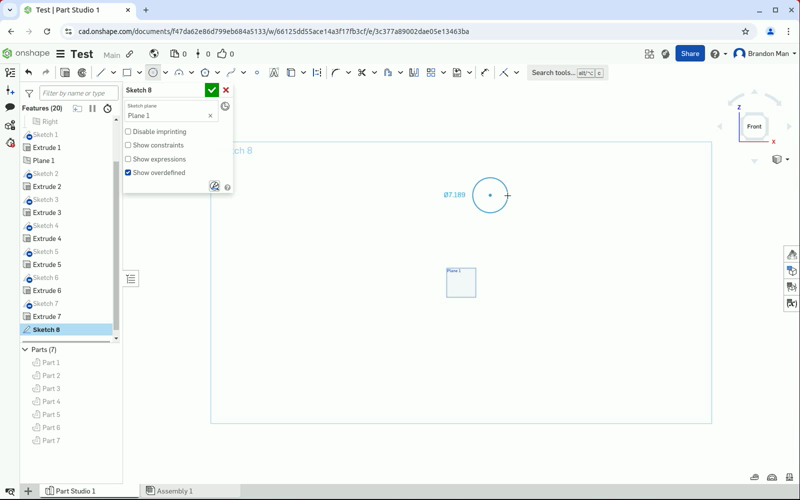
click(507, 195)
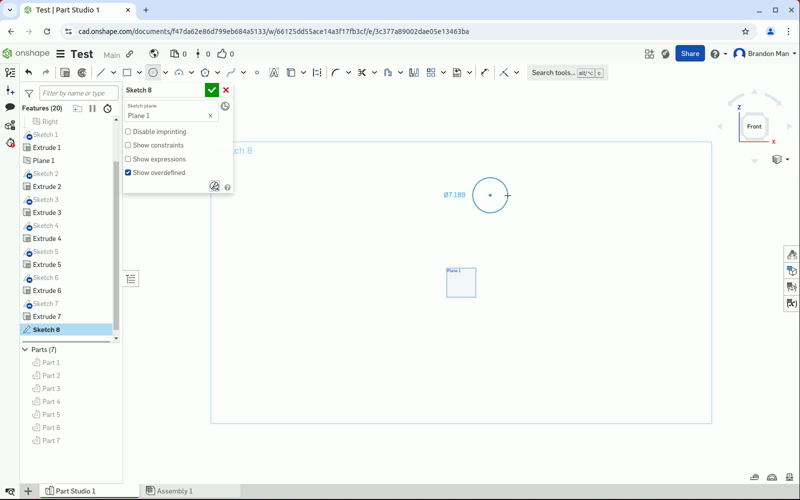
key(esc)
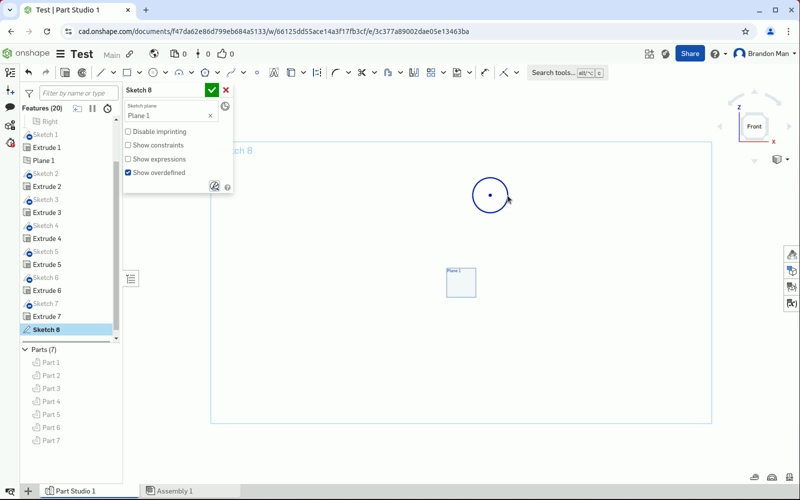
mouse_move(480, 187)
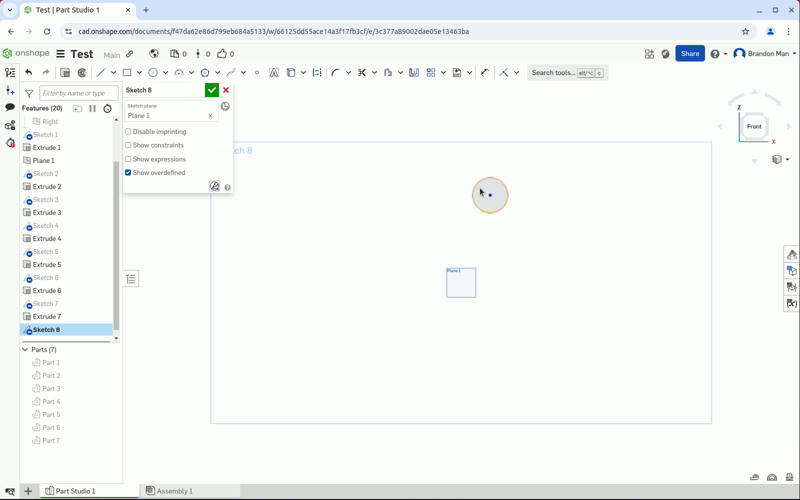
scroll(6)
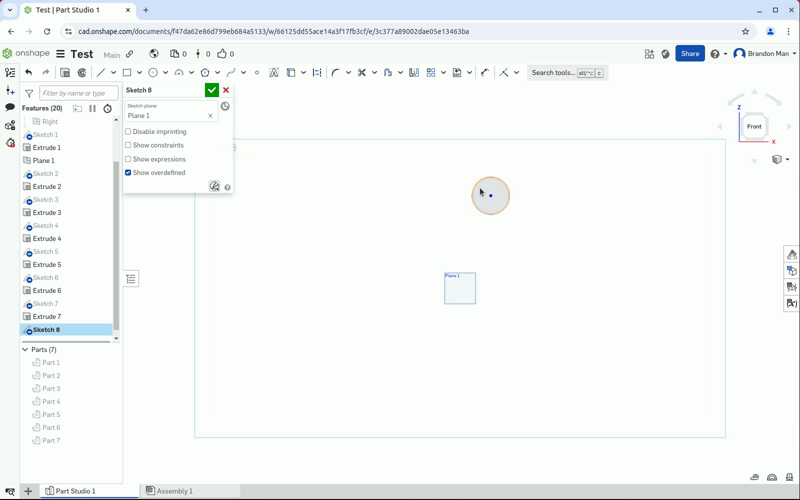
scroll(6)
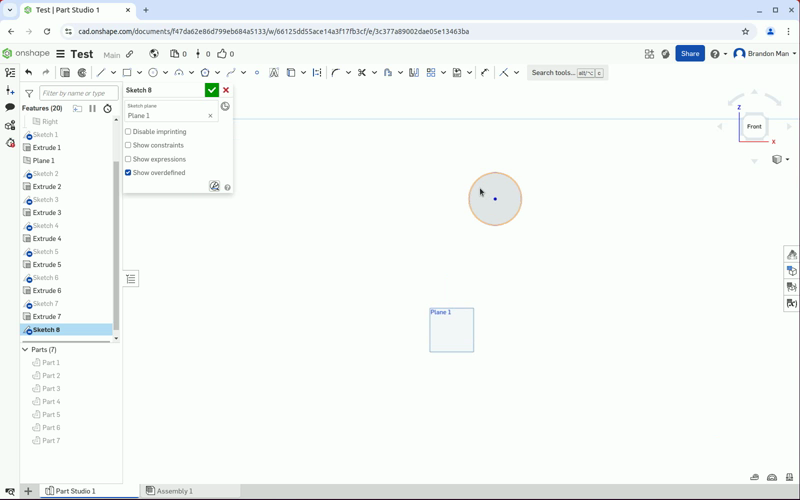
scroll(6)
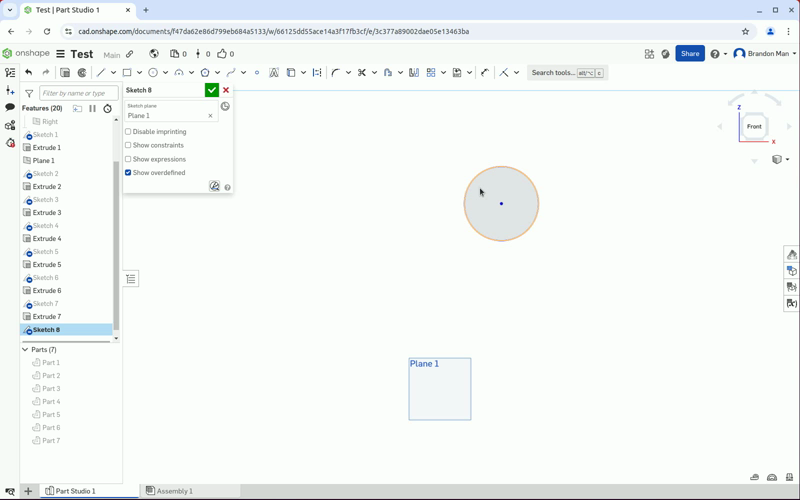
scroll(6)
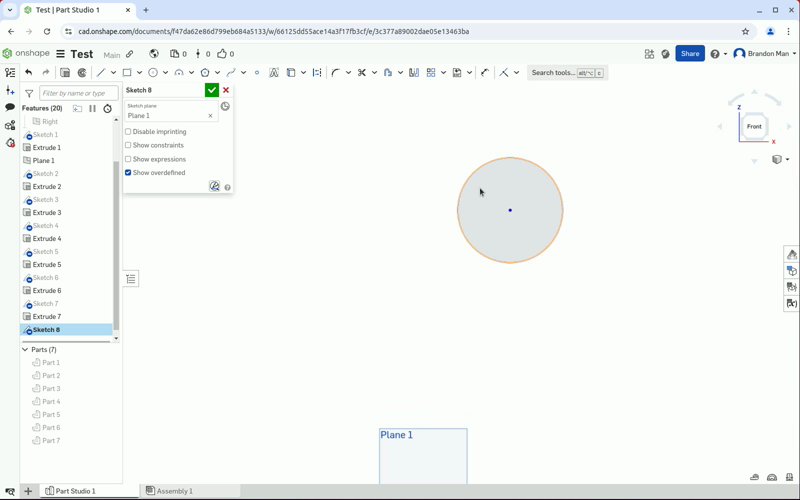
scroll(6)
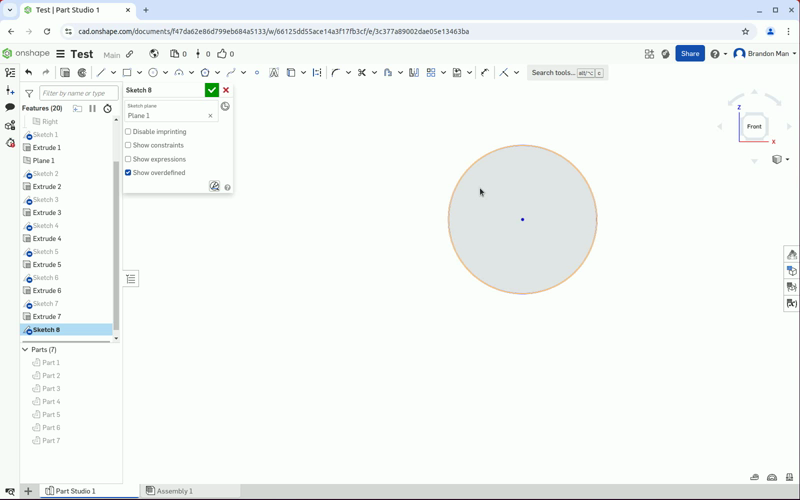
scroll(6)
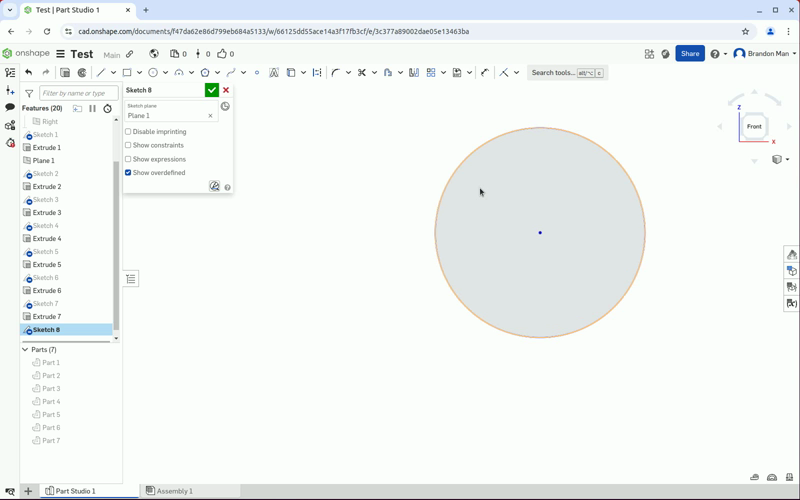
scroll(6)
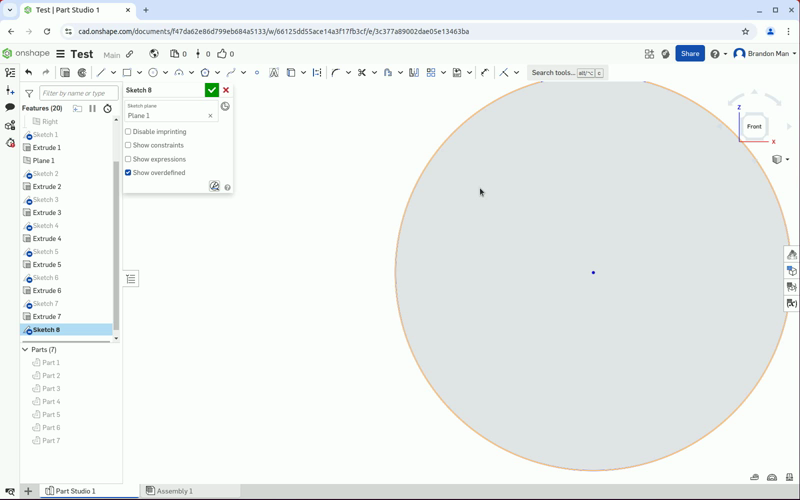
click(480, 187)
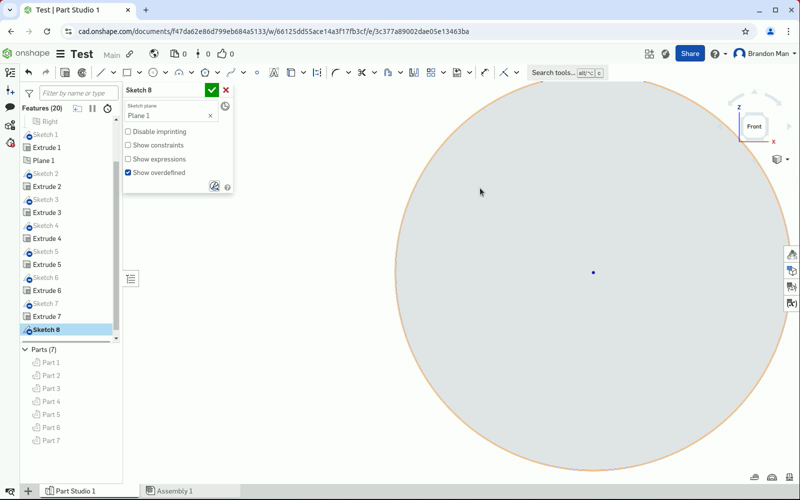
scroll(-6)
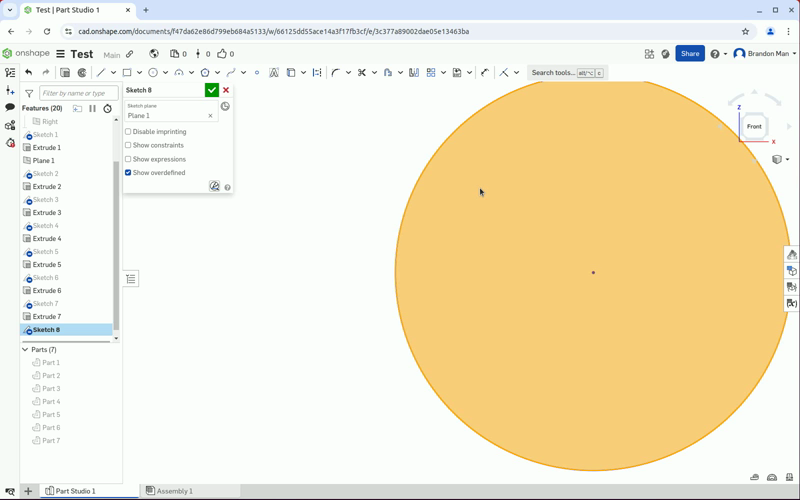
scroll(-6)
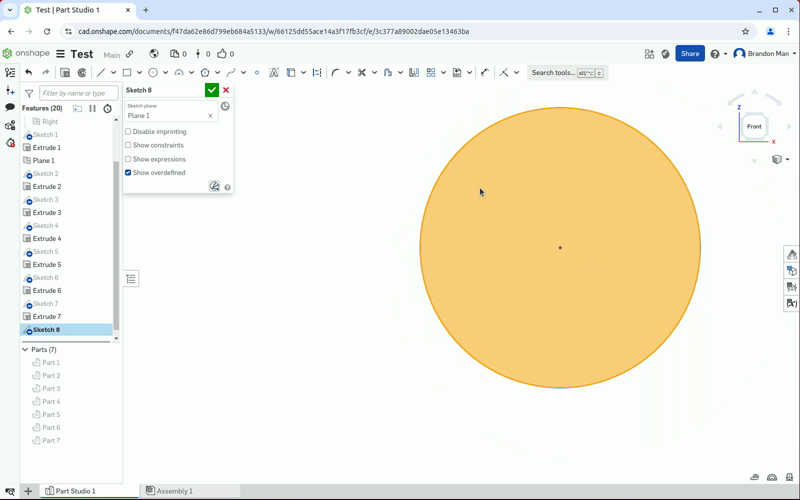
scroll(-6)
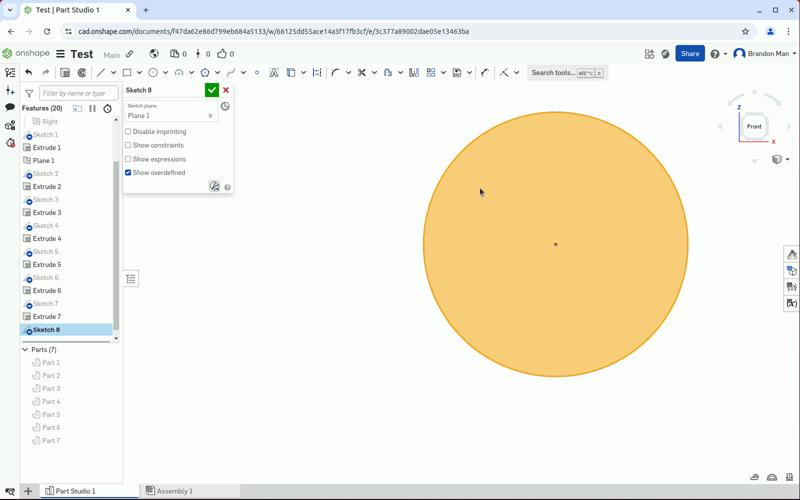
scroll(-6)
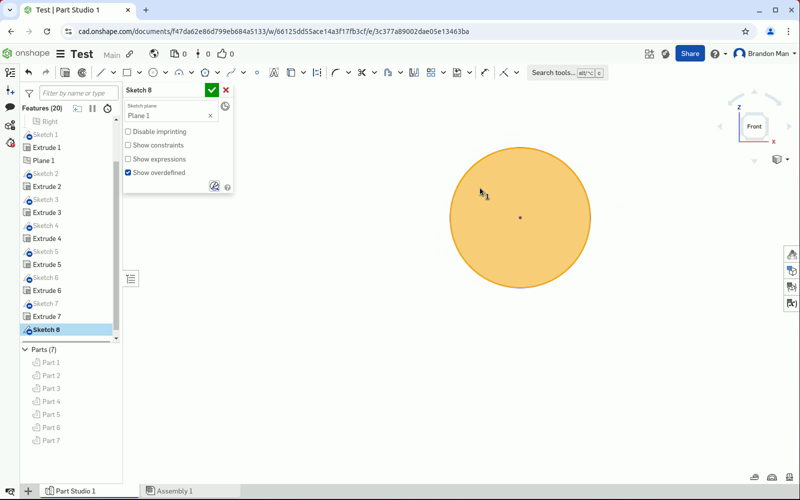
scroll(-6)
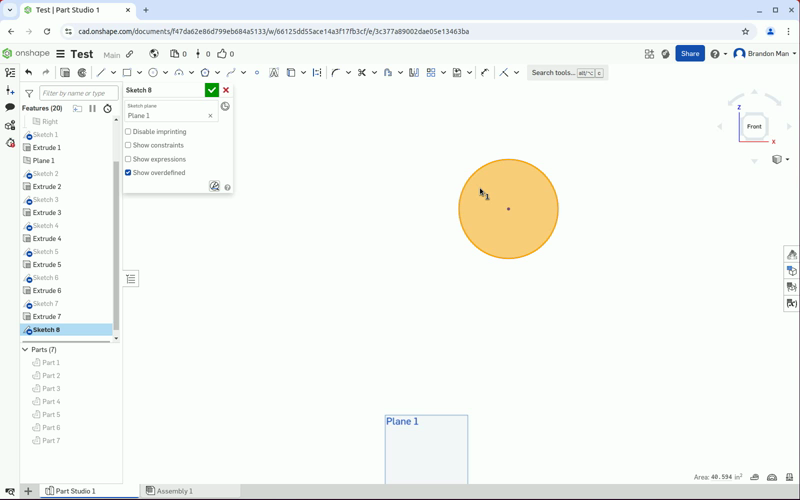
scroll(-6)
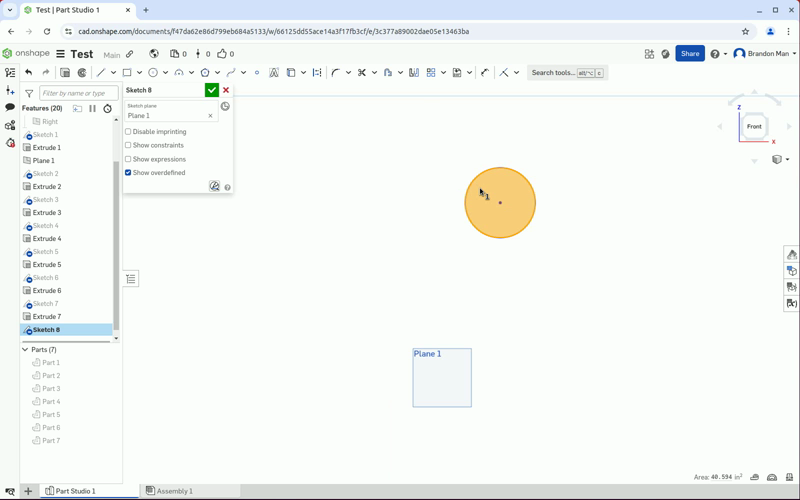
scroll(-6)
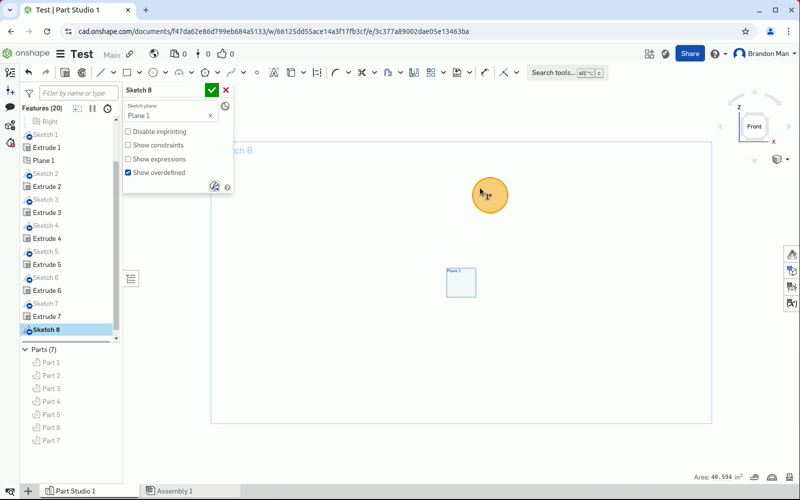
mouse_move(73, 352)
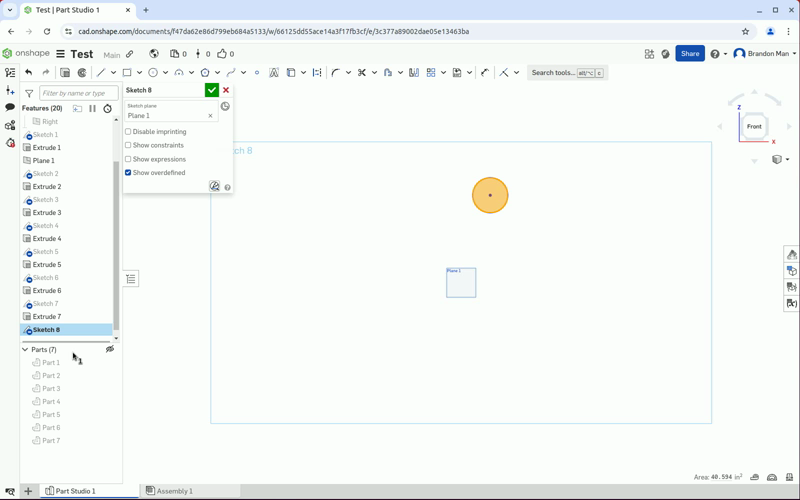
key(shift+y)
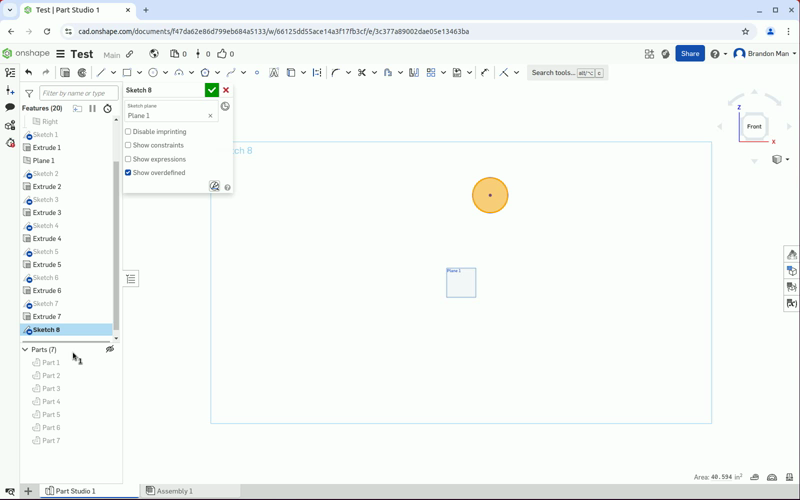
key(shift+e)
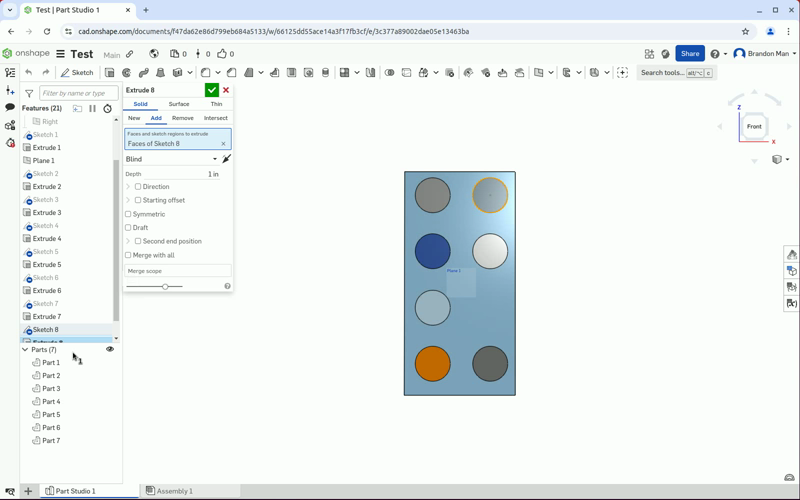
mouse_move(143, 106)
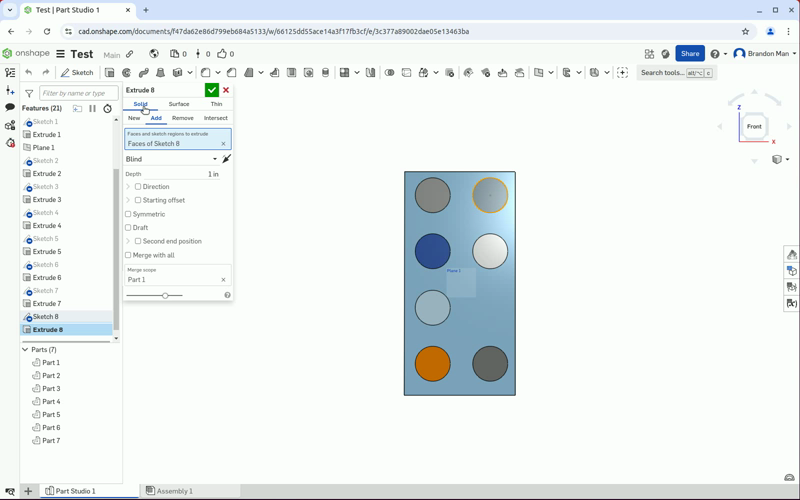
click(143, 106)
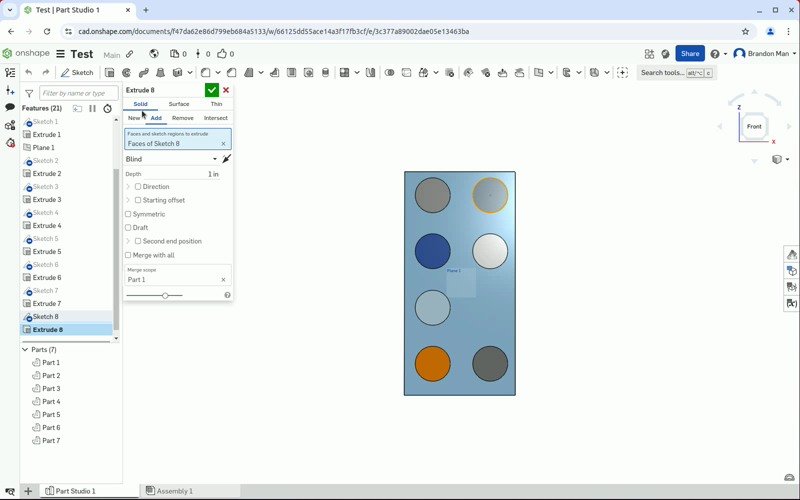
mouse_move(137, 120)
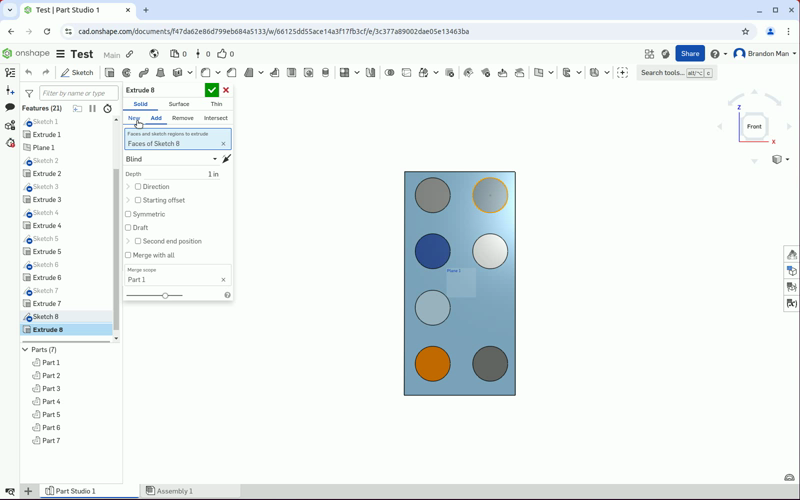
click(137, 120)
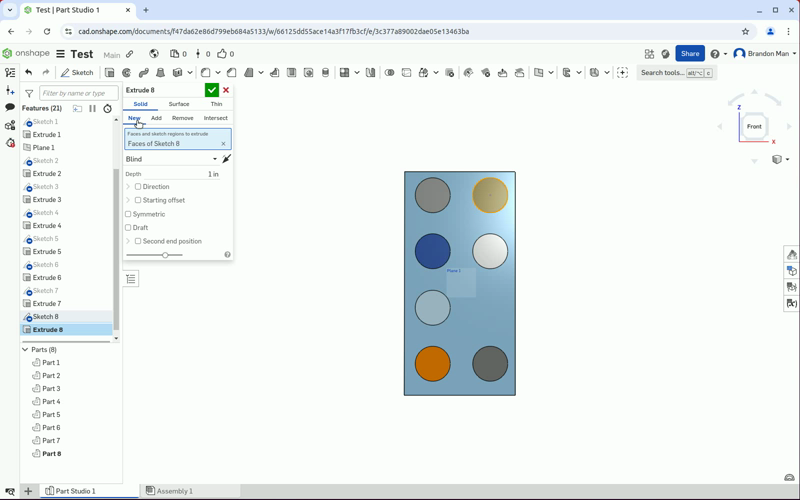
key(tab, 4)
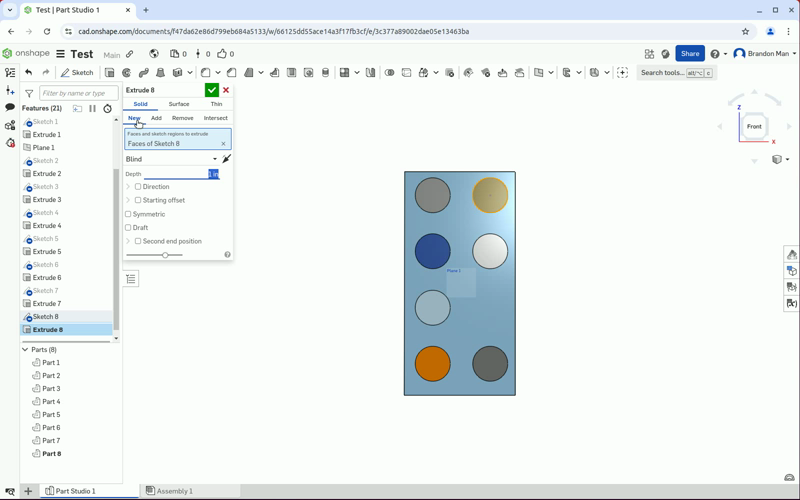
text(2.648)
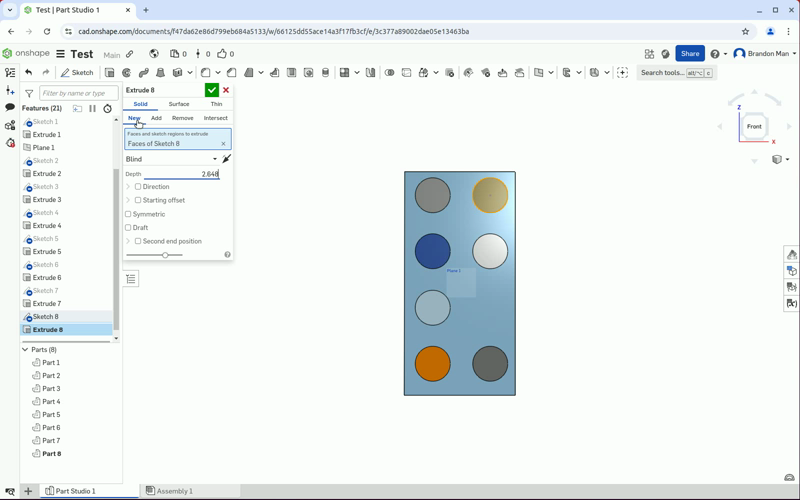
key(enter)
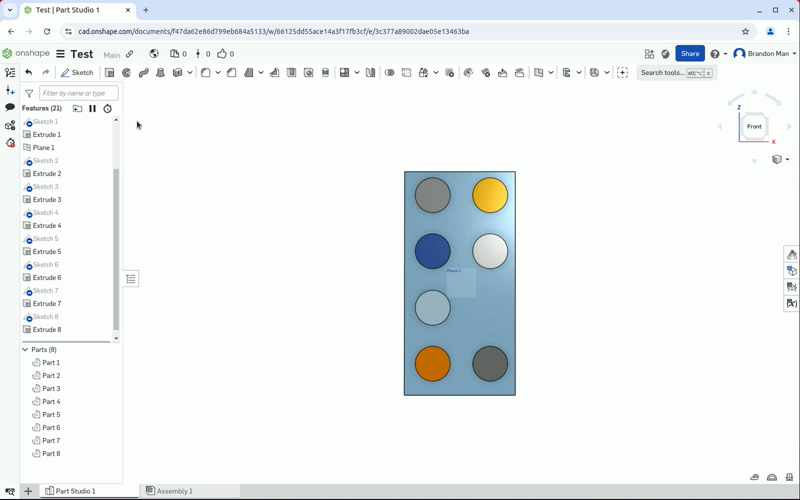
key(shift+h)
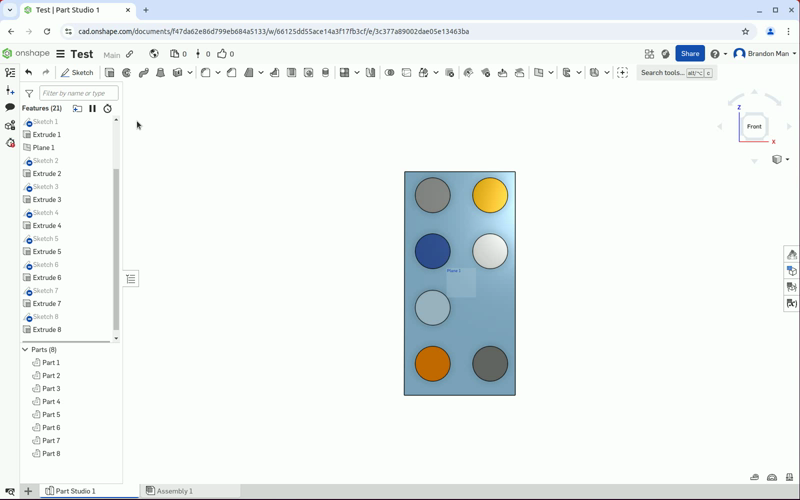
key(shift+h)
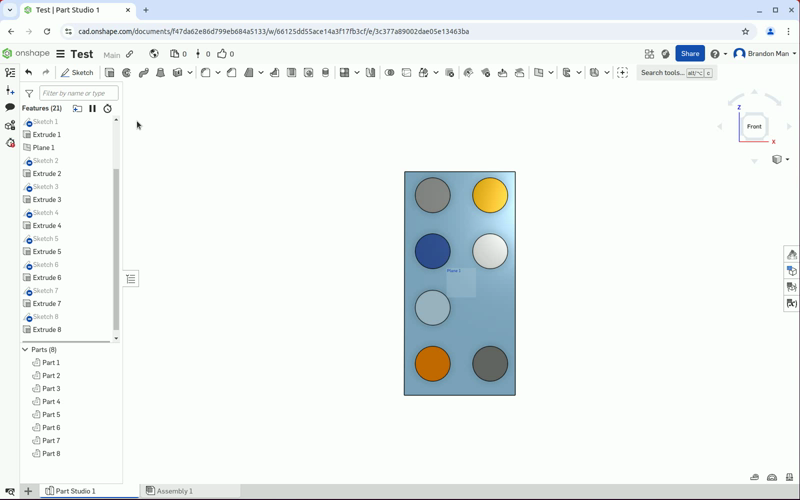
mouse_move(69, 124)
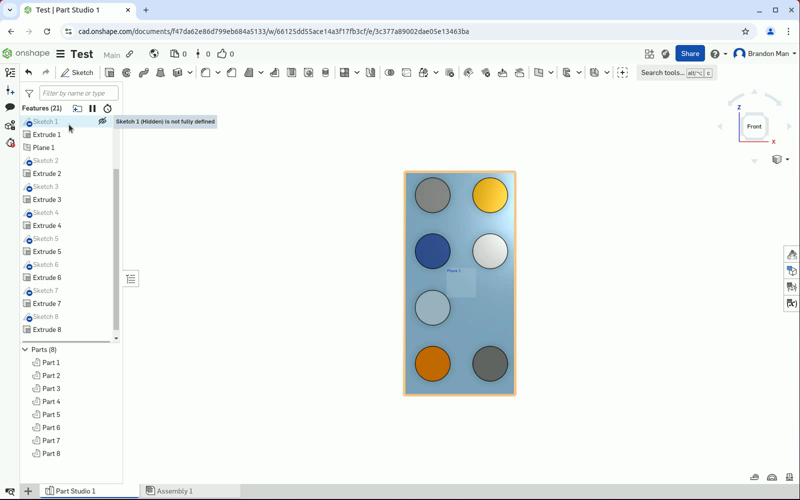
click(69, 124)
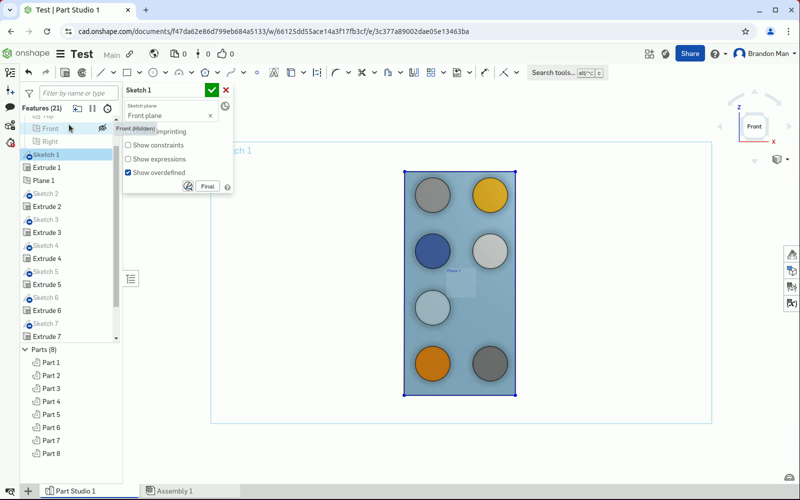
mouse_move(229, 92)
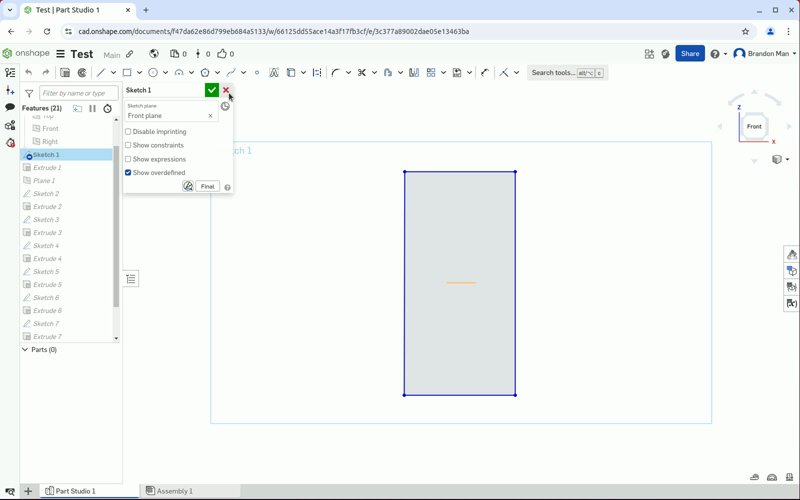
click(229, 92)
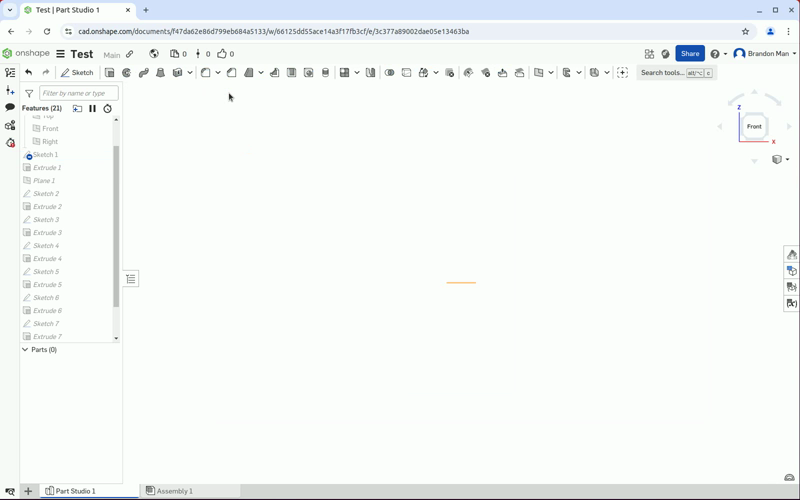
key(shift+s)
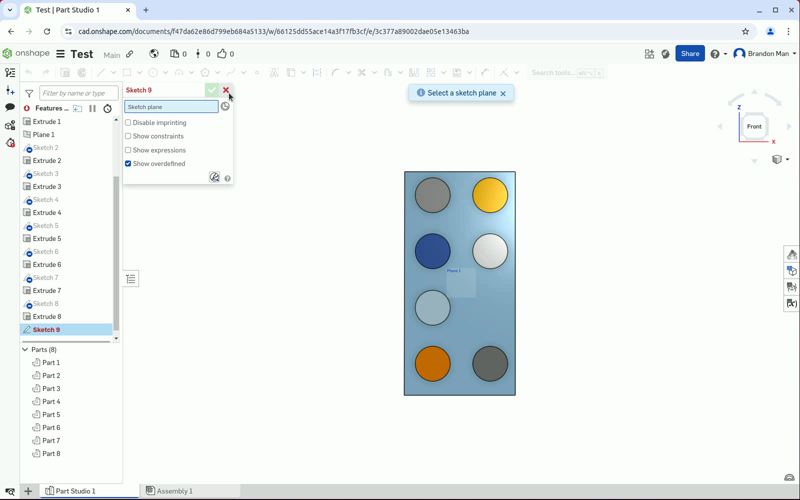
mouse_move(69, 137)
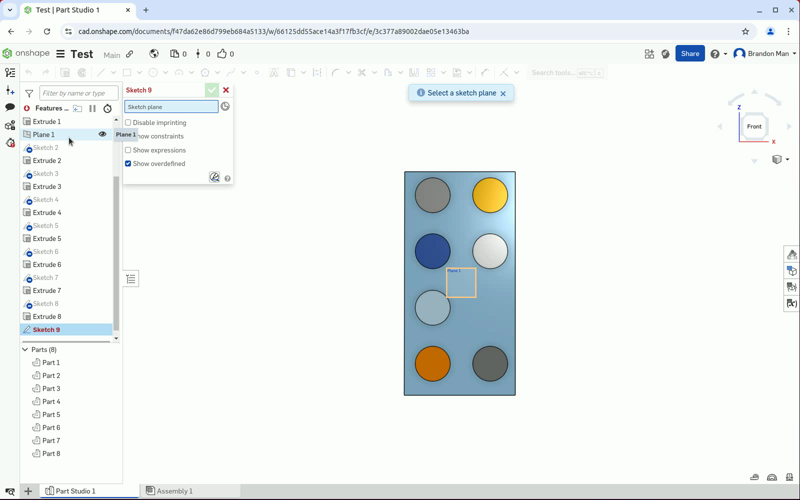
click(69, 137)
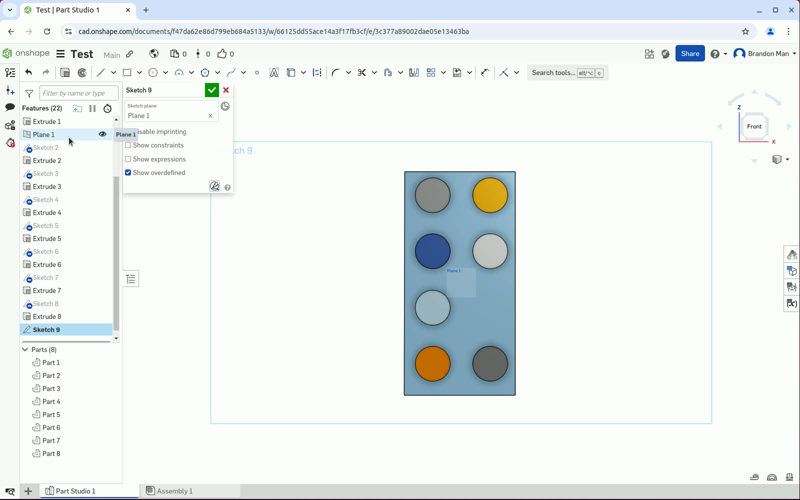
mouse_move(73, 352)
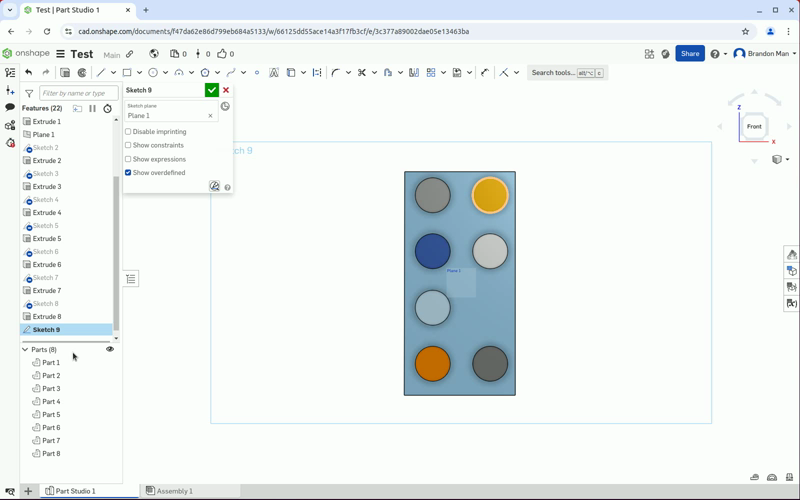
key(y)
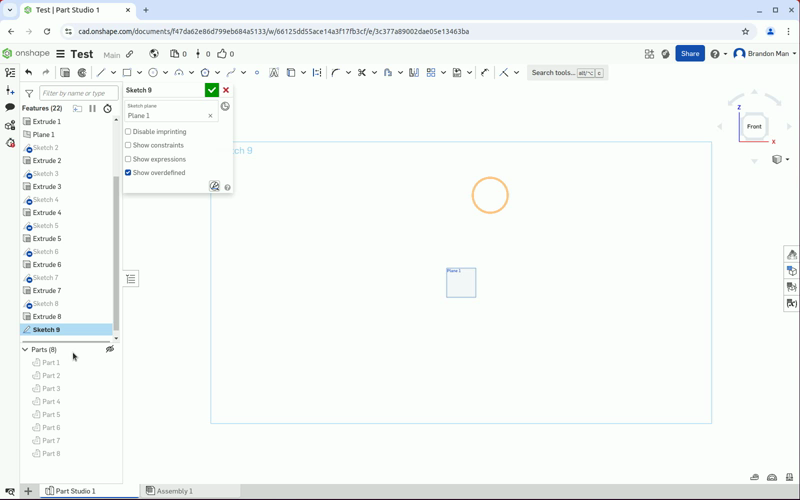
key(c)
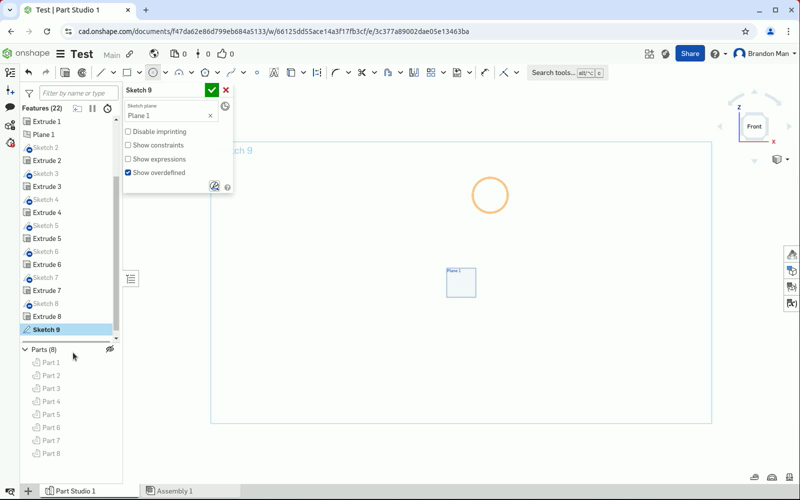
key_down(shift)
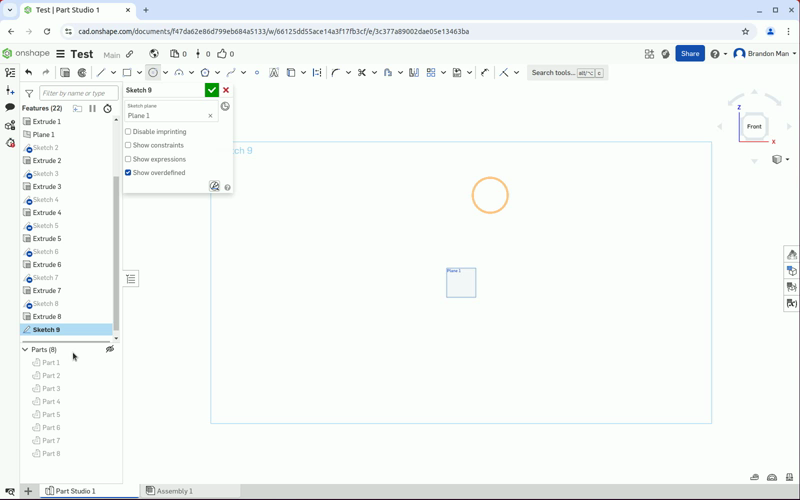
mouse_move(490, 307)
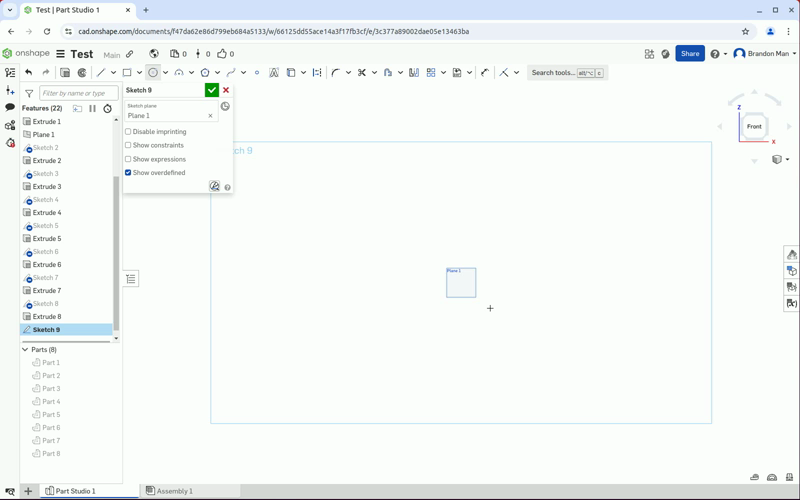
click(490, 307)
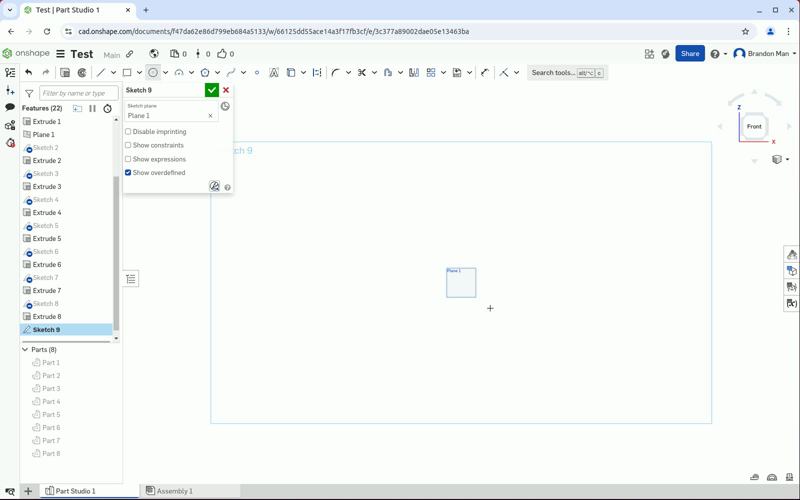
key_up(shift)
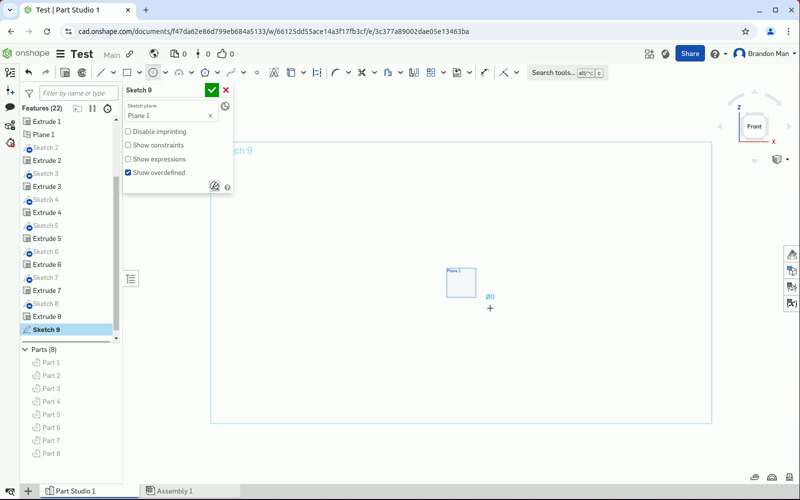
mouse_move(507, 307)
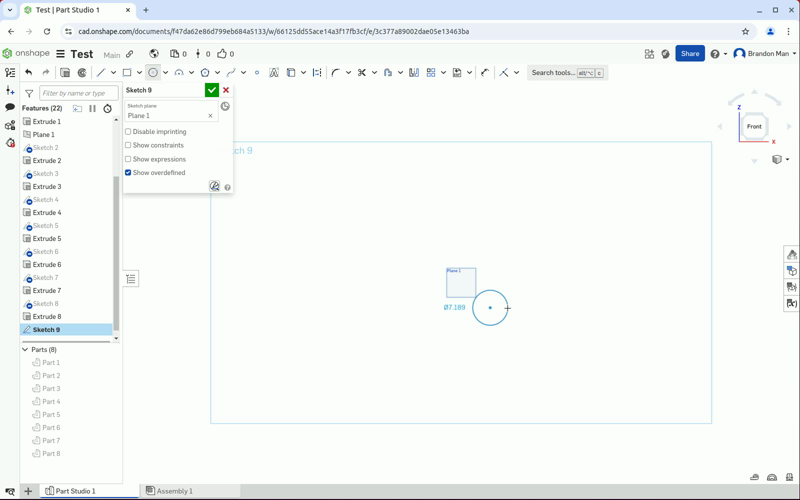
click(507, 307)
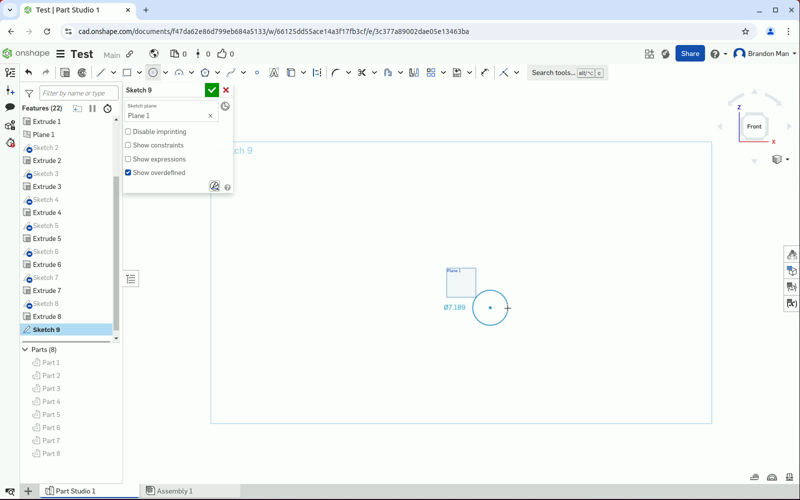
key(esc)
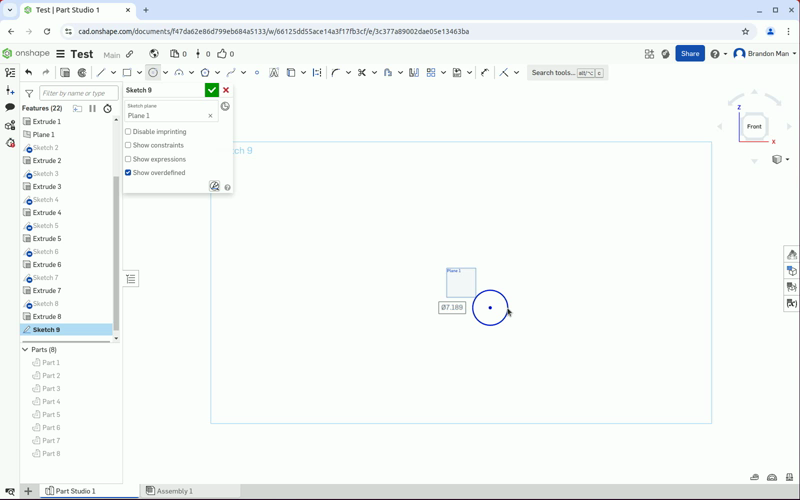
mouse_move(483, 318)
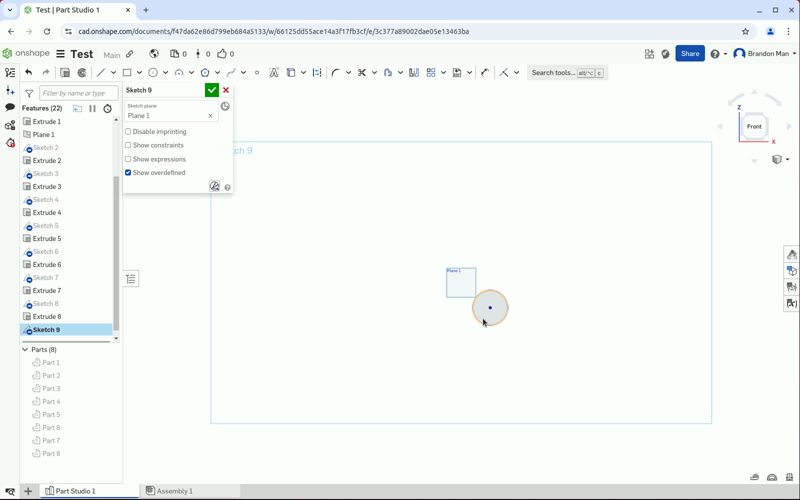
scroll(6)
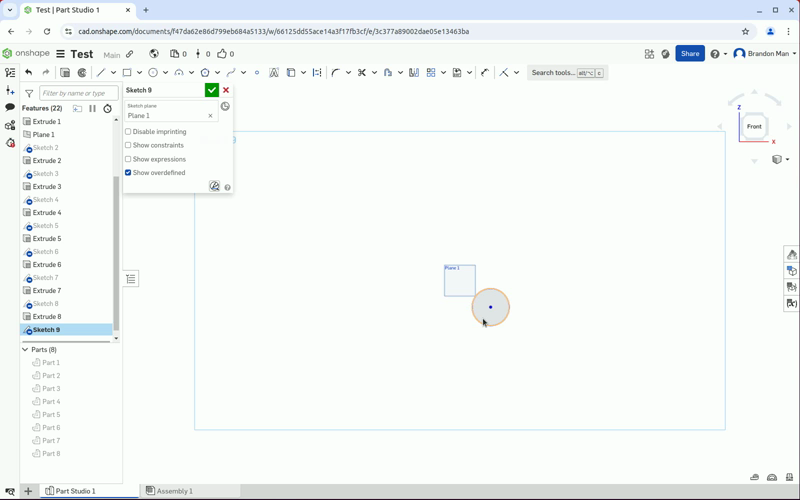
scroll(6)
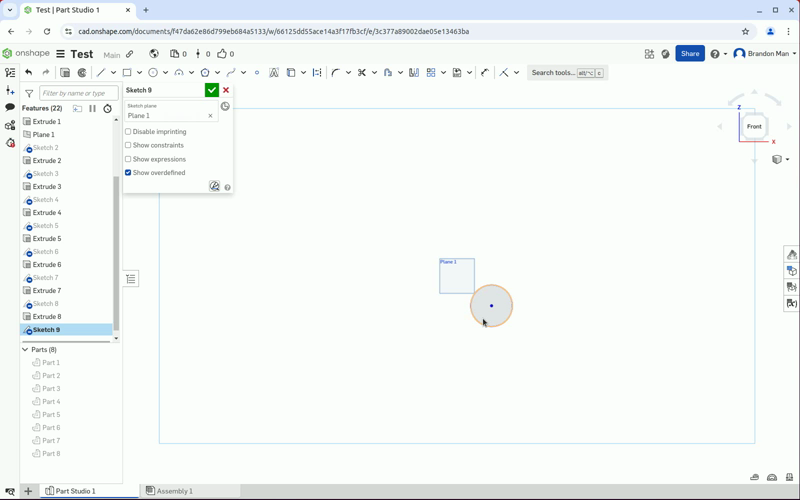
scroll(6)
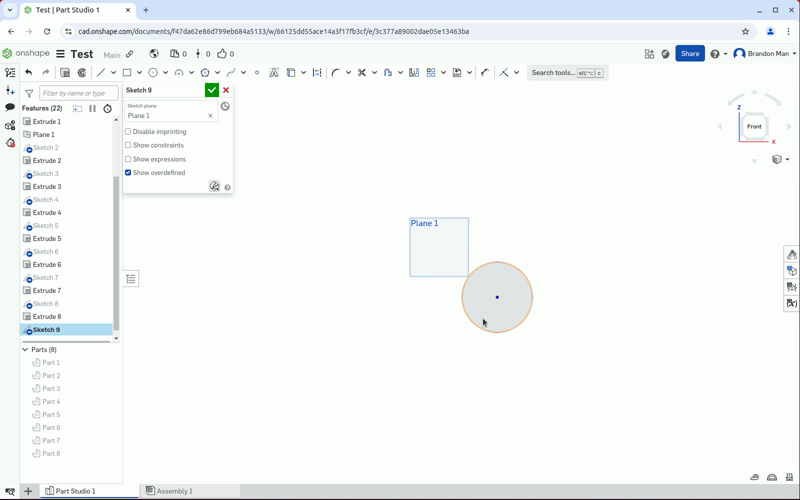
scroll(6)
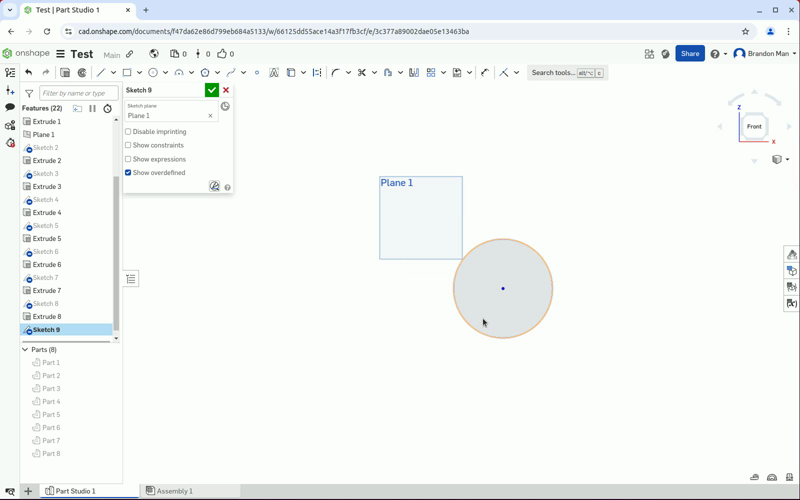
scroll(6)
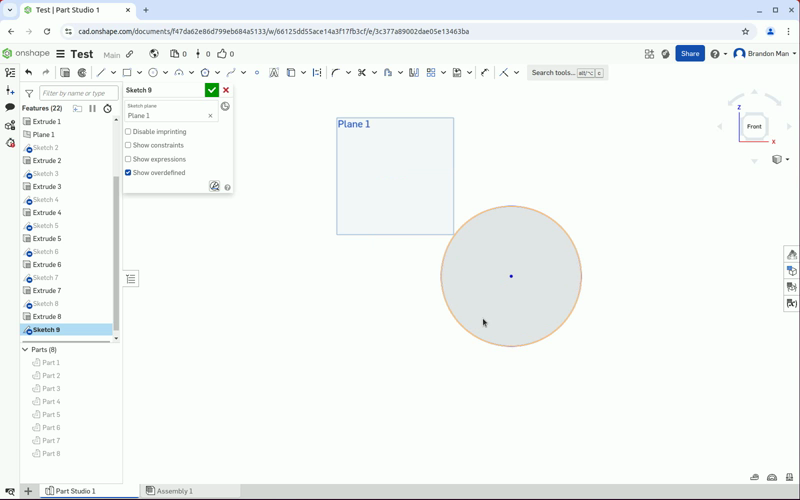
scroll(6)
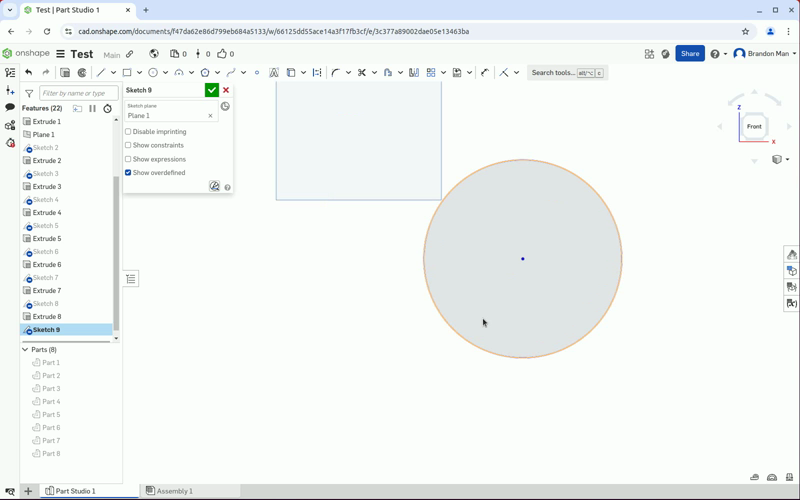
scroll(6)
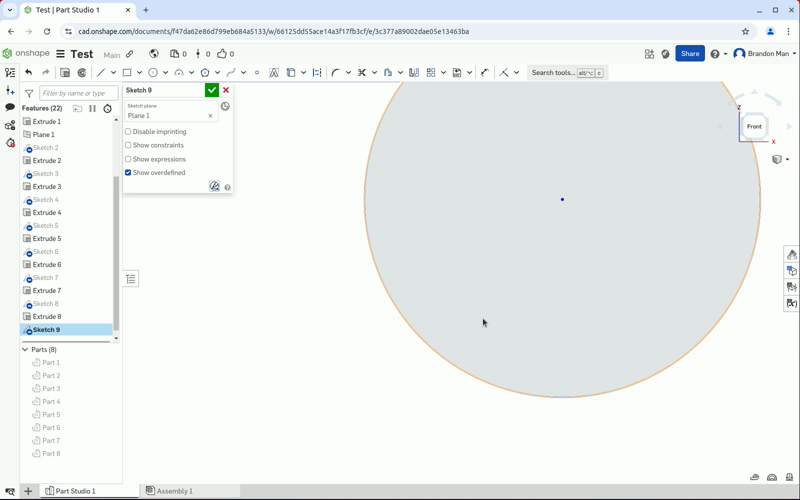
click(483, 318)
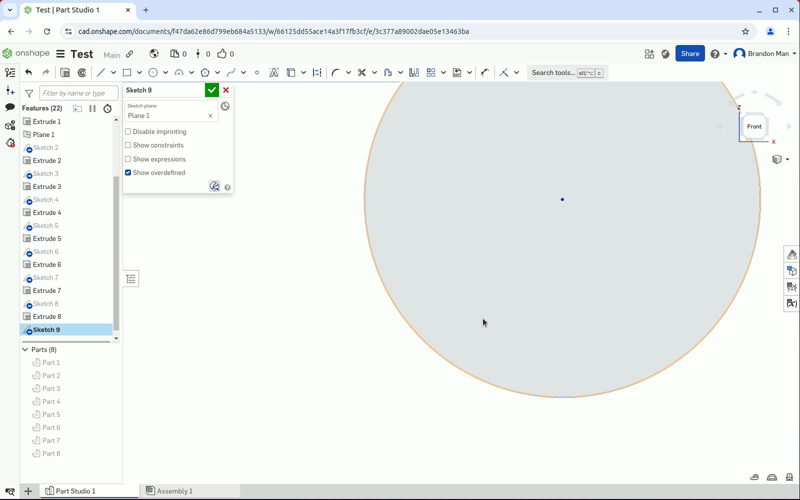
scroll(-6)
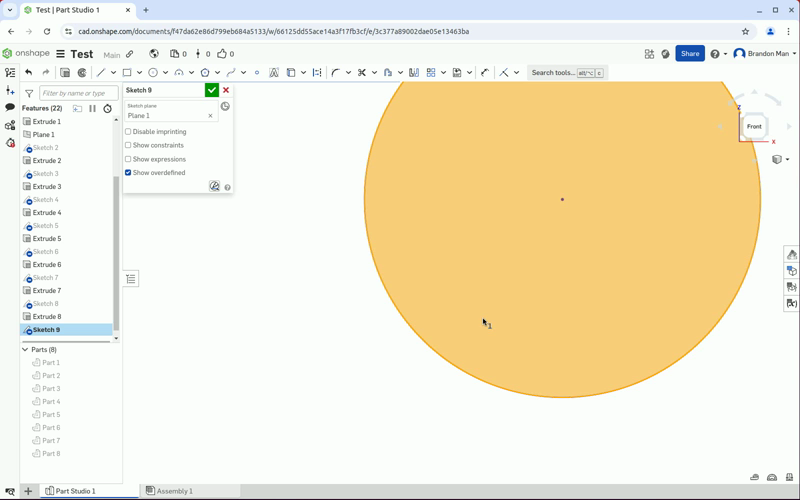
scroll(-6)
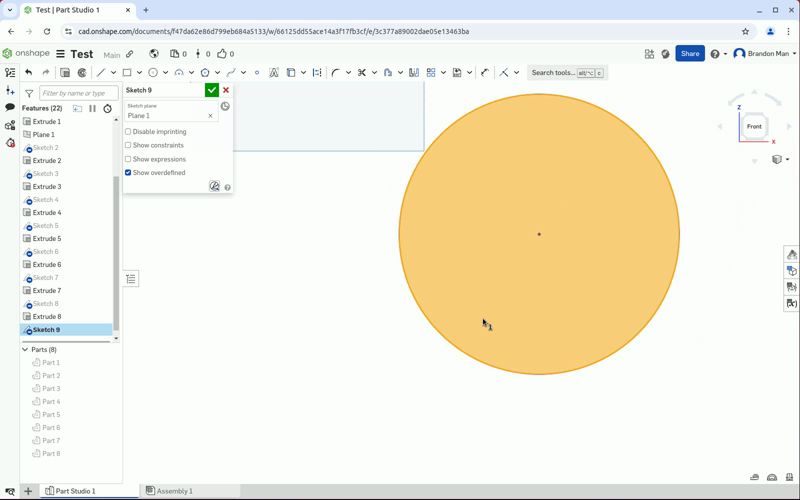
scroll(-6)
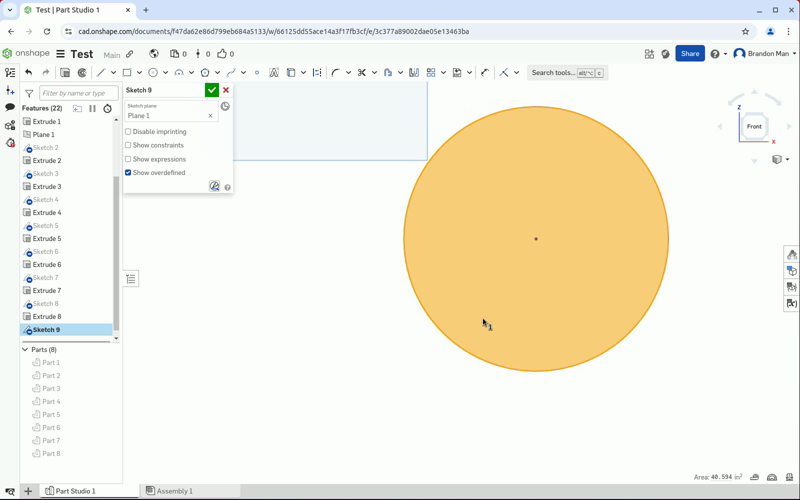
scroll(-6)
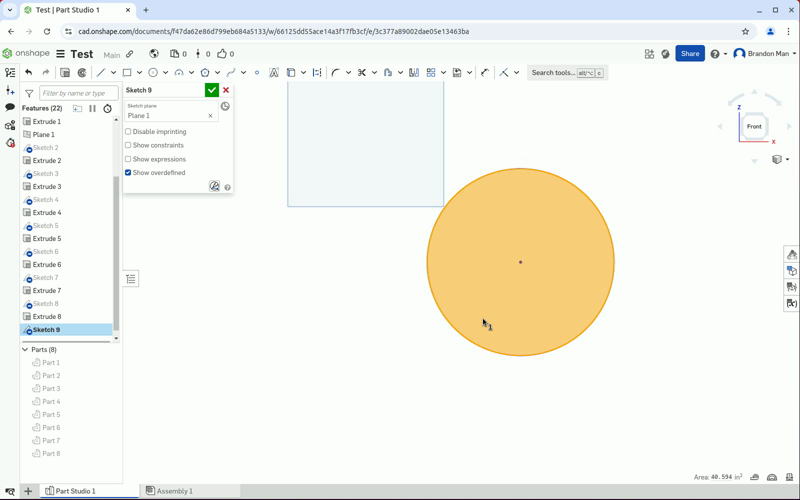
scroll(-6)
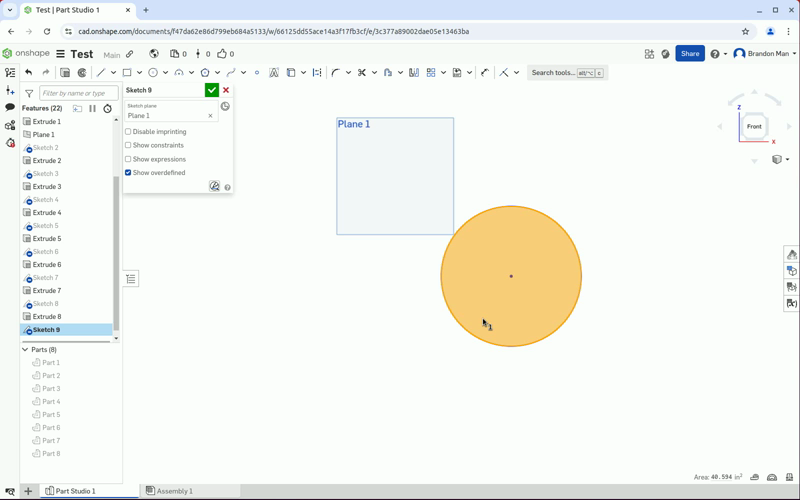
scroll(-6)
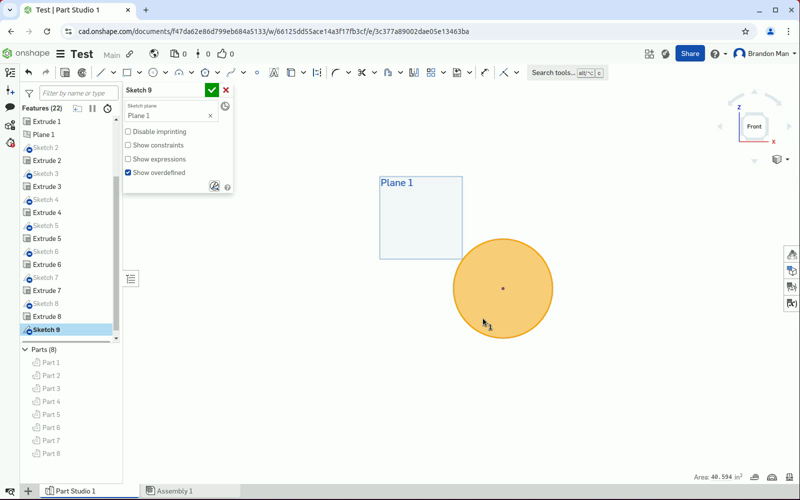
scroll(-6)
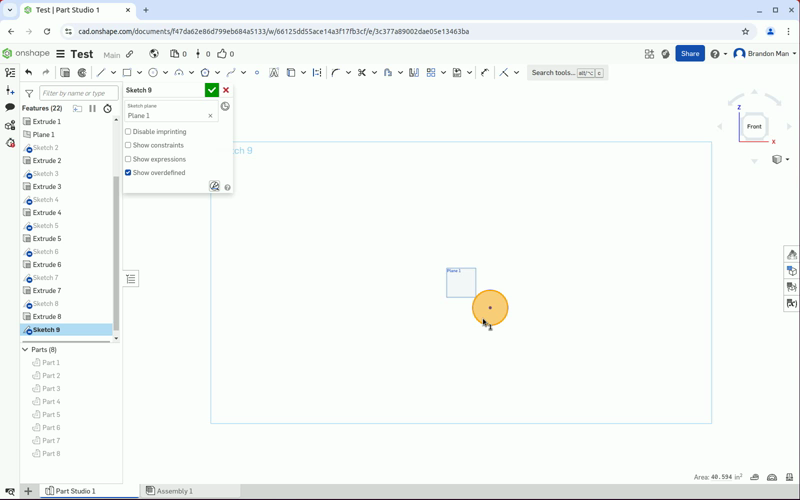
mouse_move(73, 352)
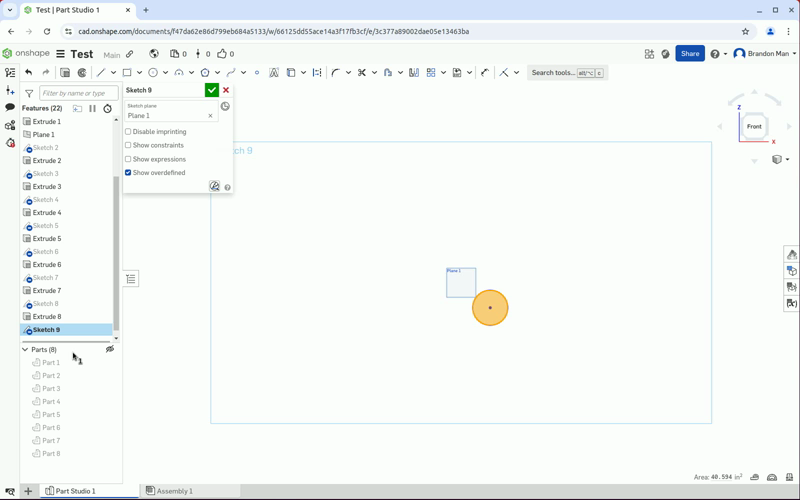
key(shift+y)
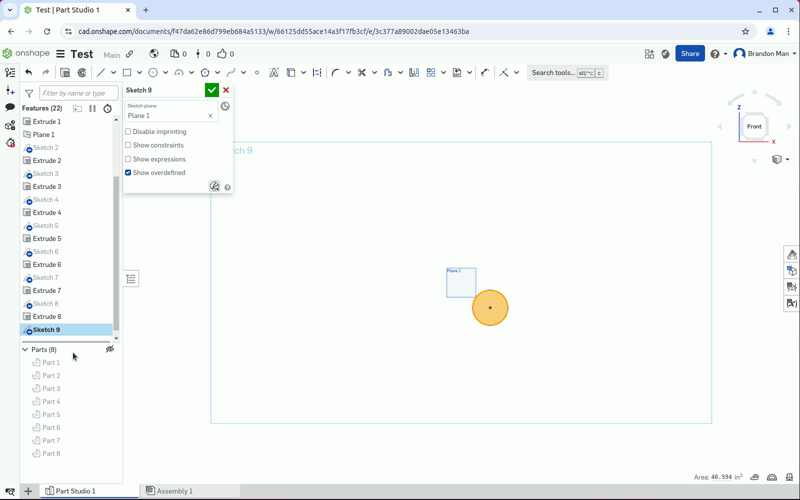
key(shift+e)
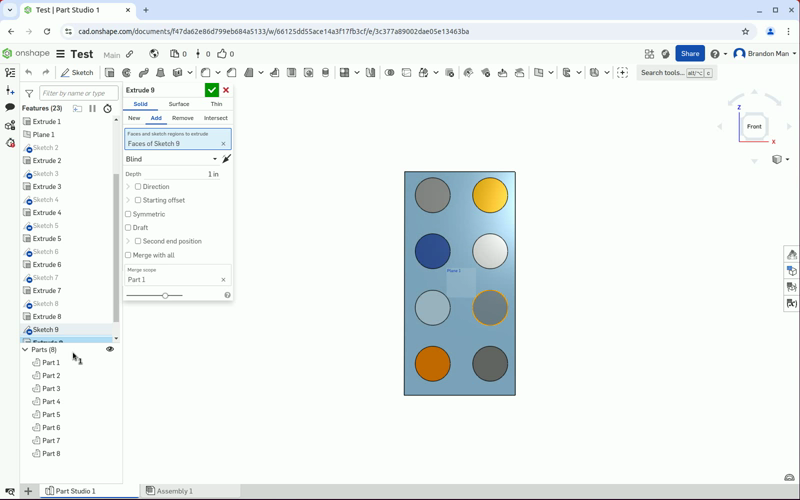
mouse_move(143, 106)
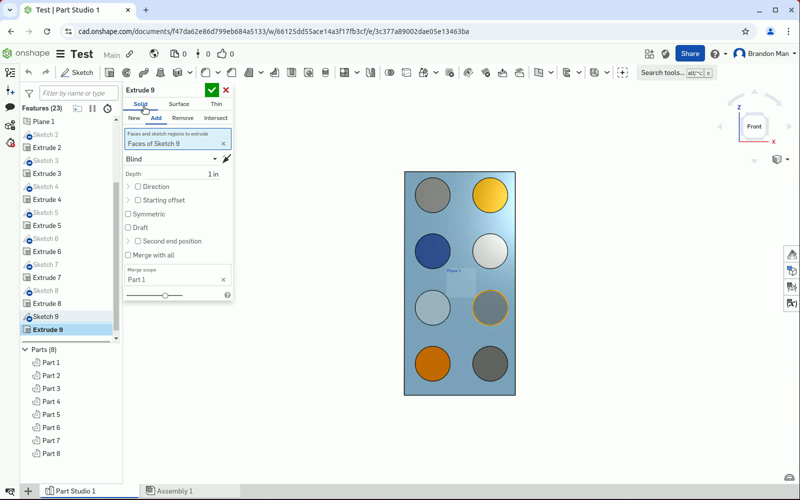
click(143, 106)
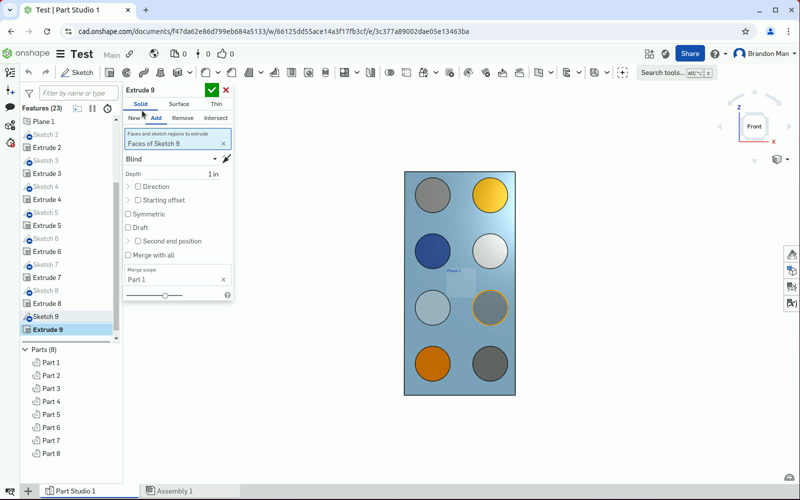
mouse_move(137, 120)
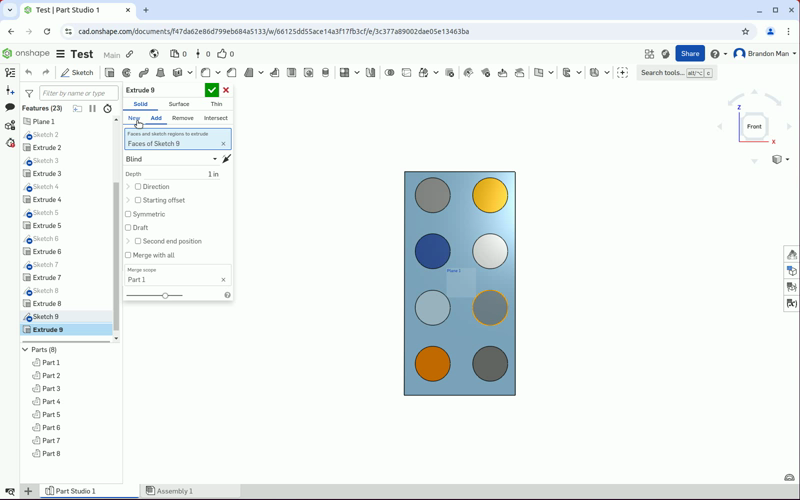
click(137, 120)
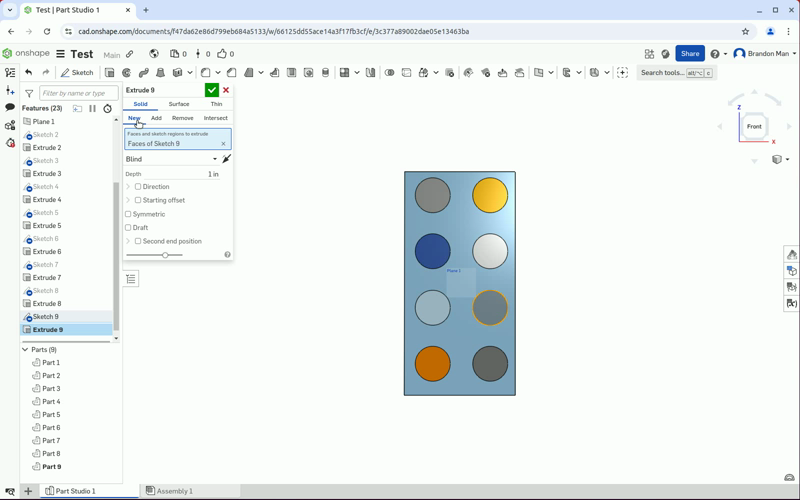
key(tab, 4)
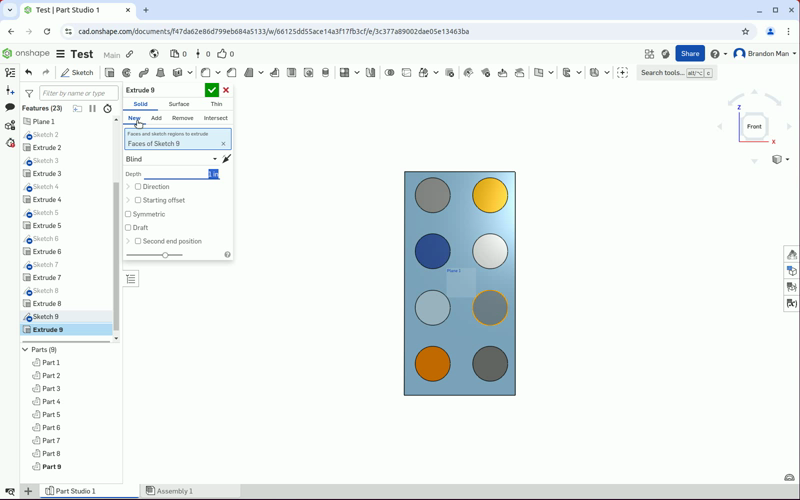
text(2.648)
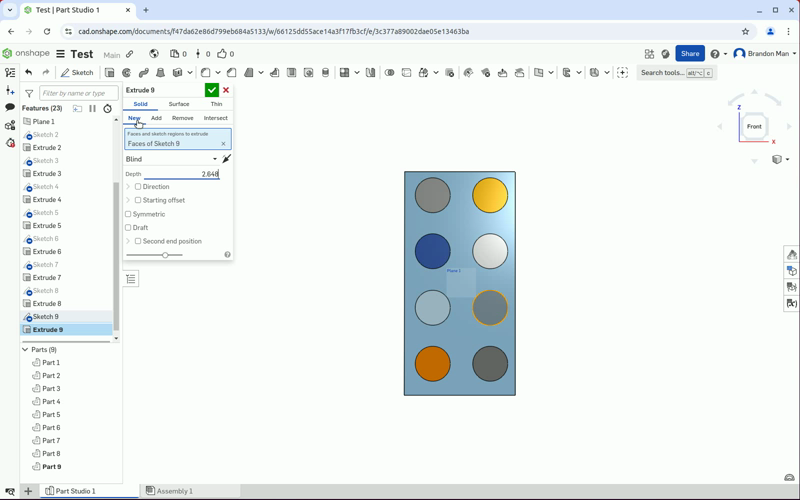
key(enter)
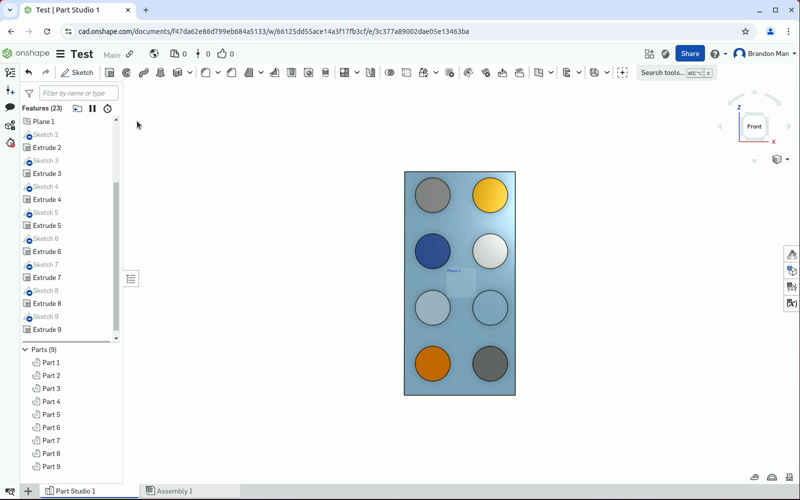
key(shift+h)
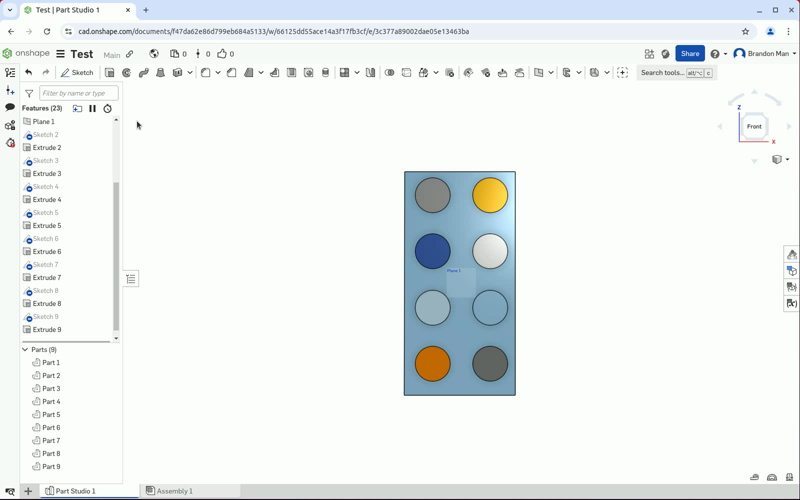
key(shift+h)
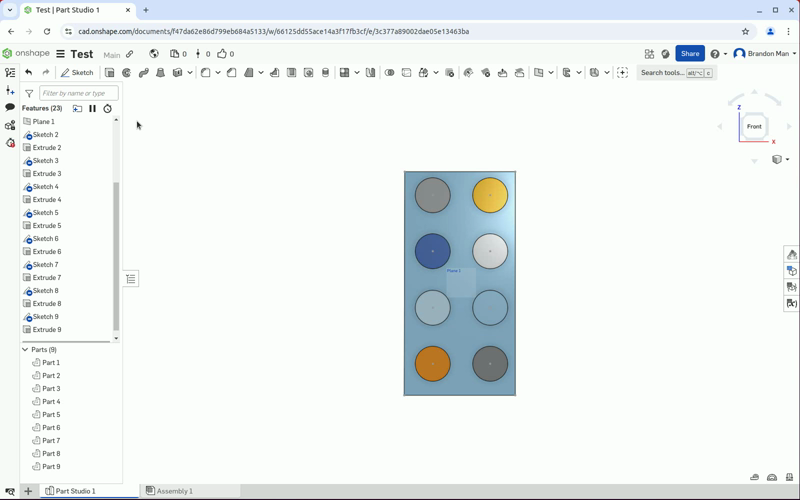
key(shift+7)
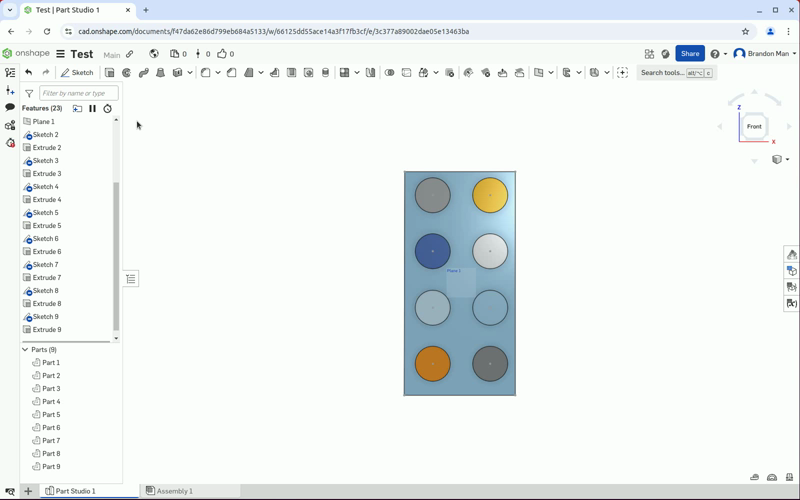
key(left, 2)
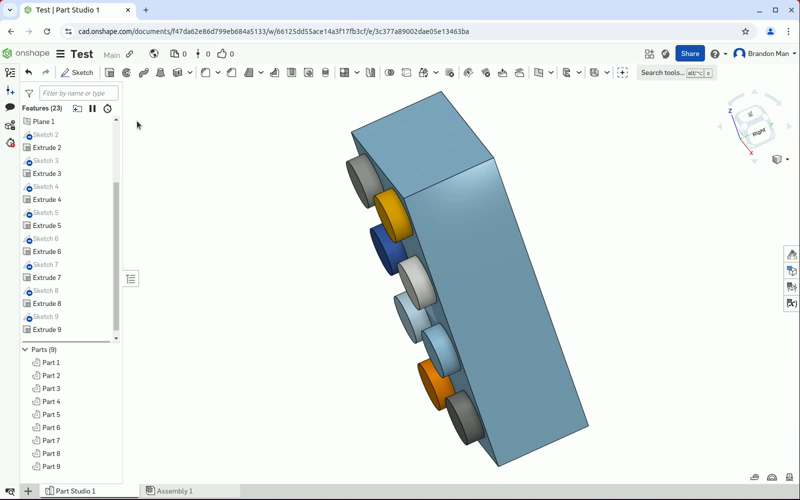
key(down, 2)
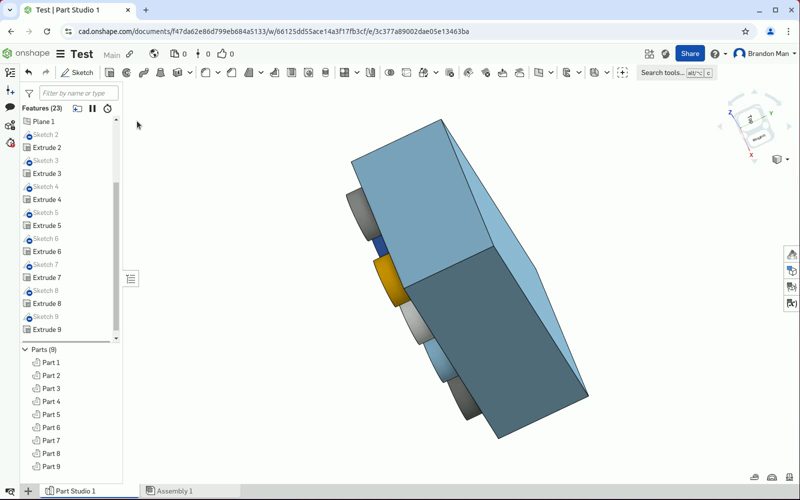
key(up, 2)
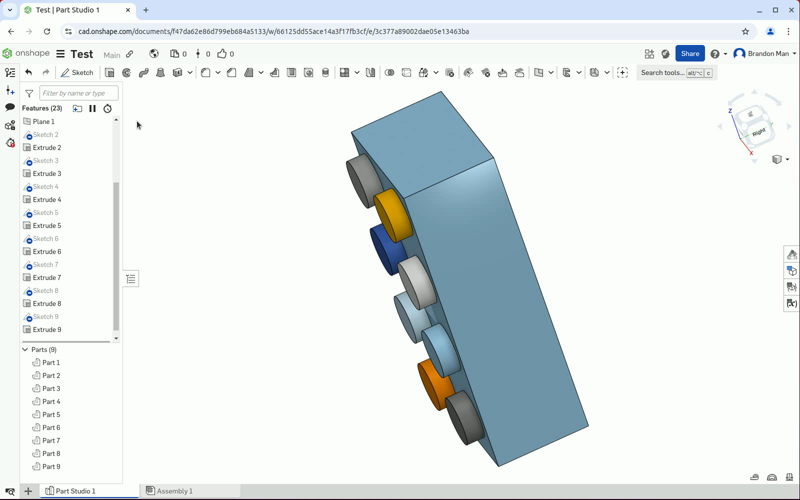
key(right, 2)
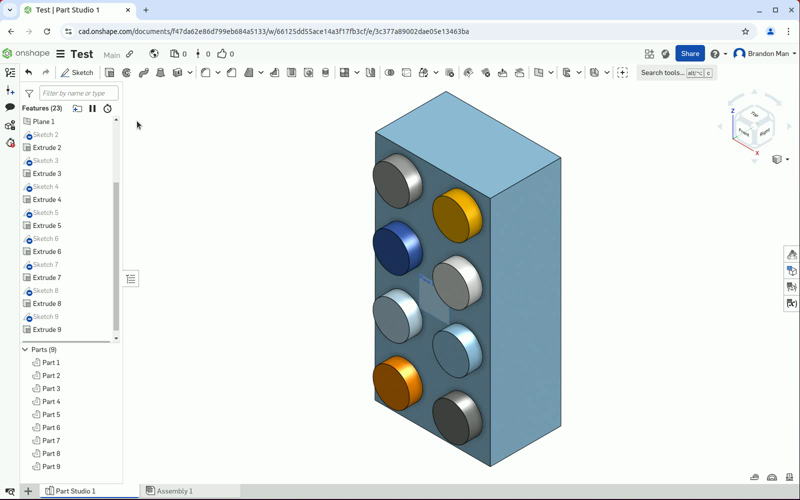
mouse_move(69, 98)
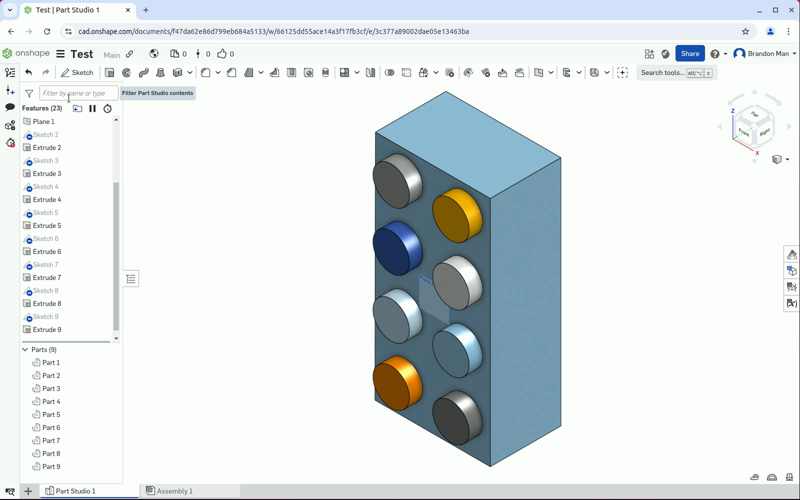
click(69, 98)